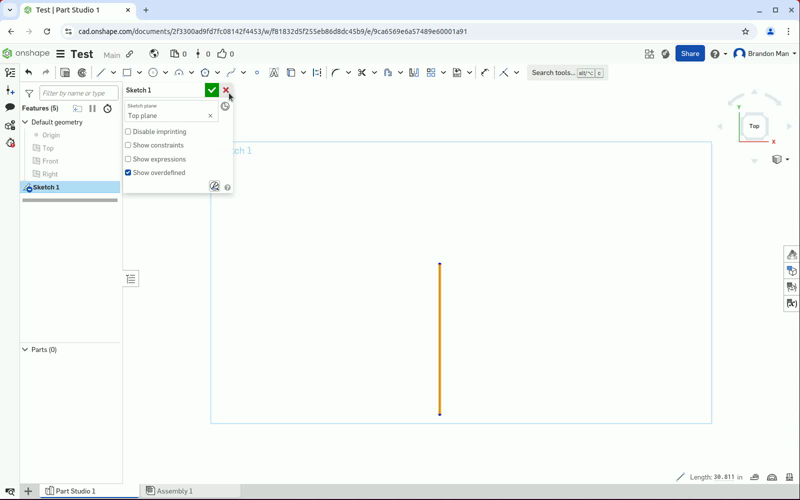
key(shift+h)
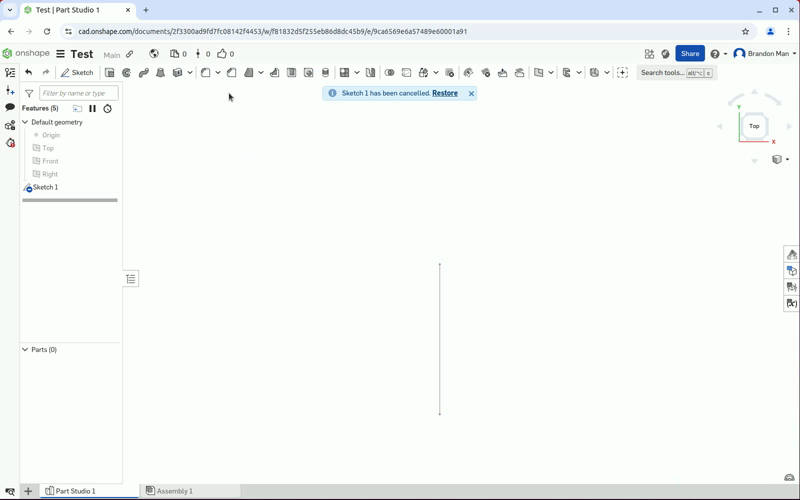
key(shift+s)
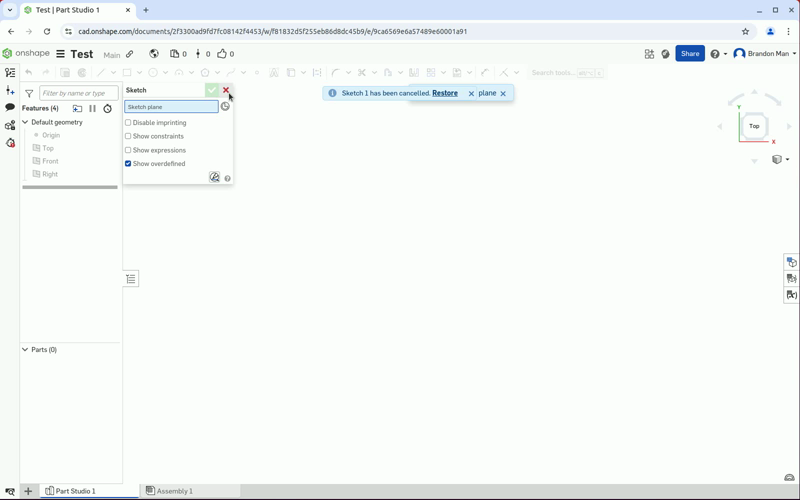
mouse_move(73, 150)
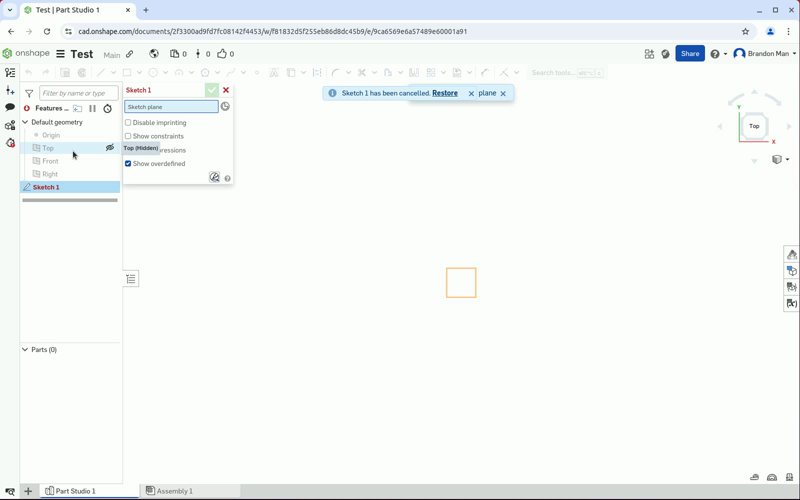
click(73, 150)
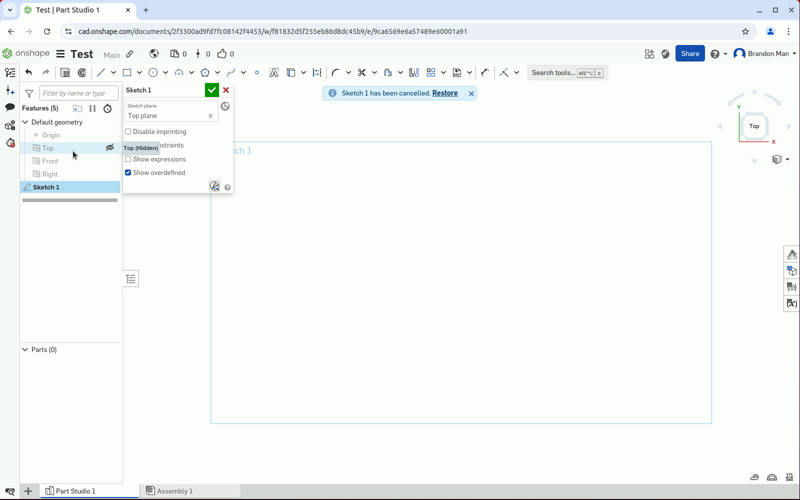
mouse_move(73, 352)
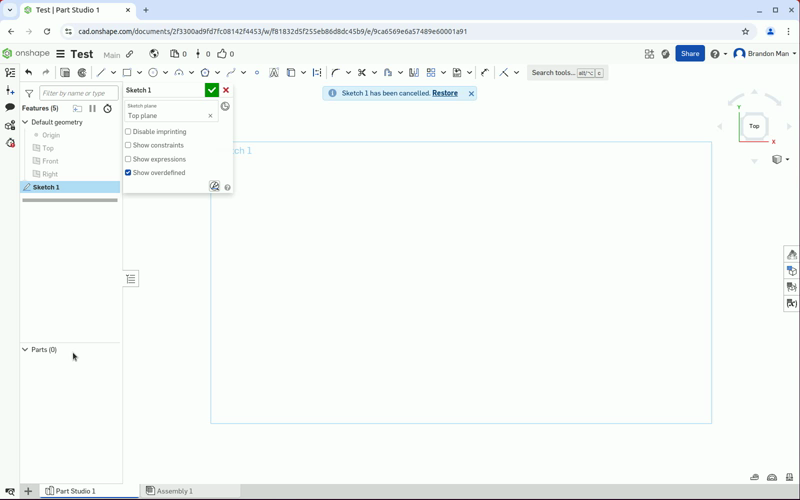
key(y)
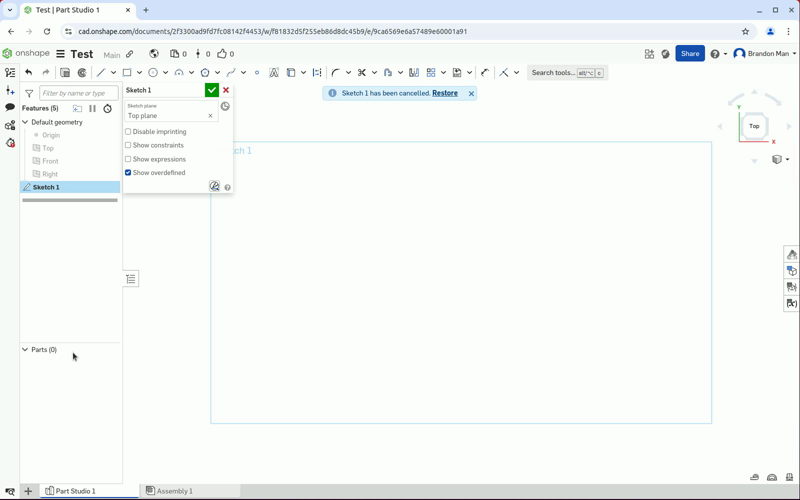
key(c)
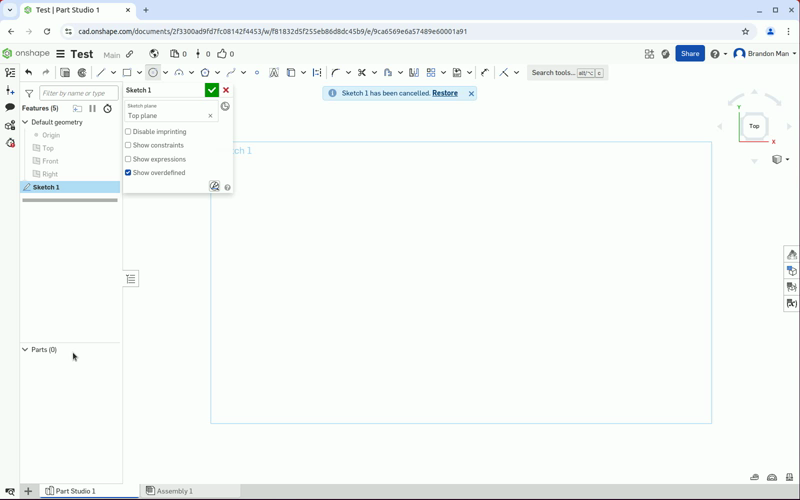
key_down(shift)
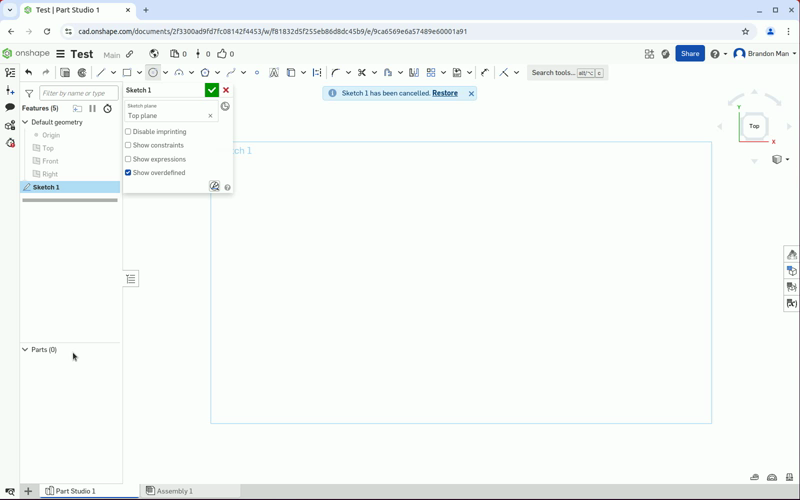
mouse_move(461, 178)
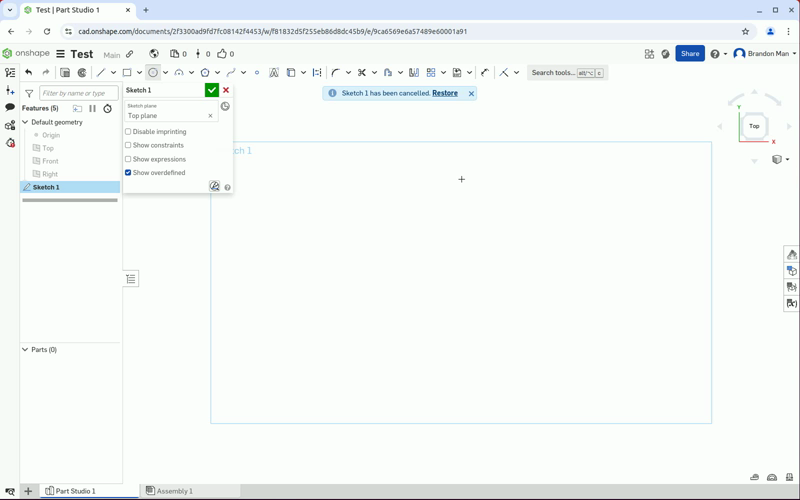
click(461, 178)
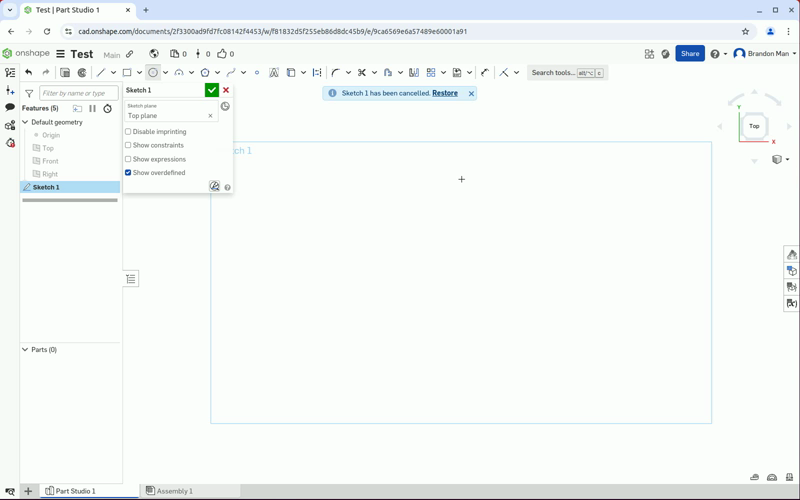
key_up(shift)
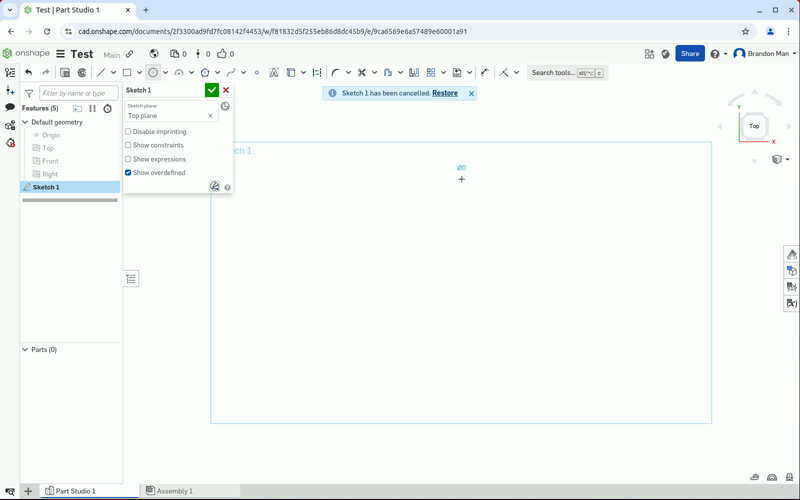
mouse_move(471, 178)
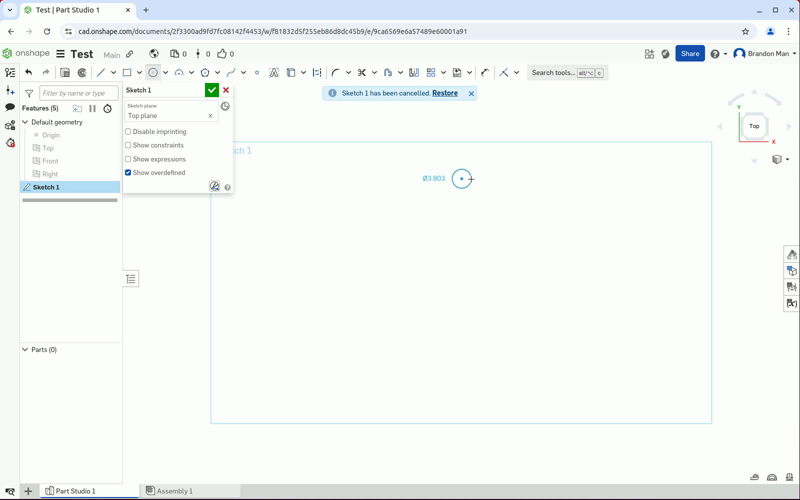
click(471, 178)
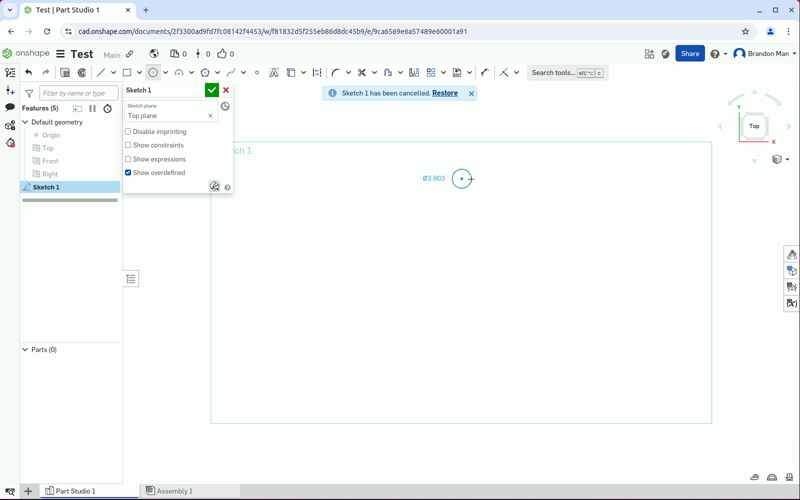
key(esc)
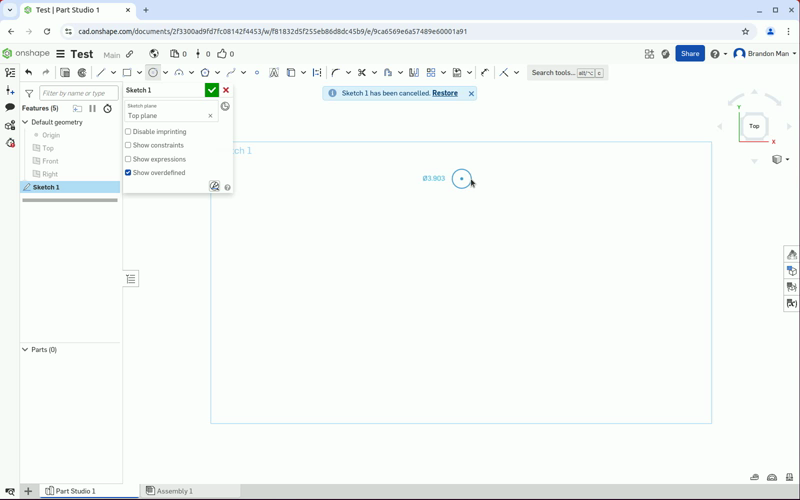
key(c)
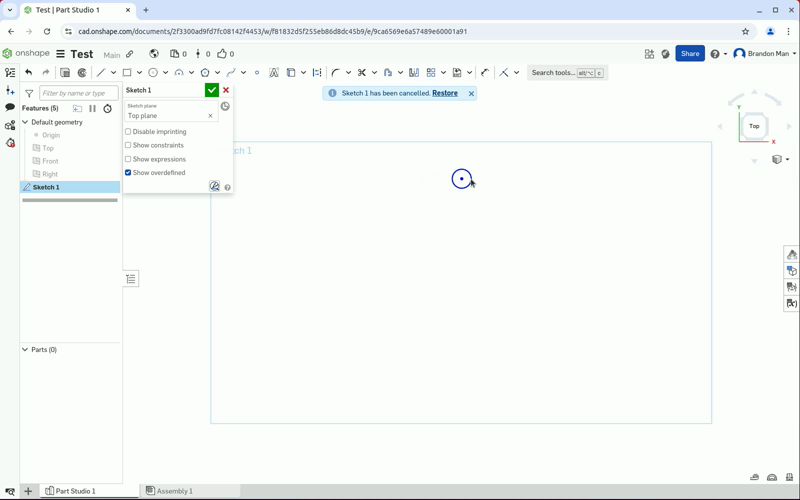
key_down(shift)
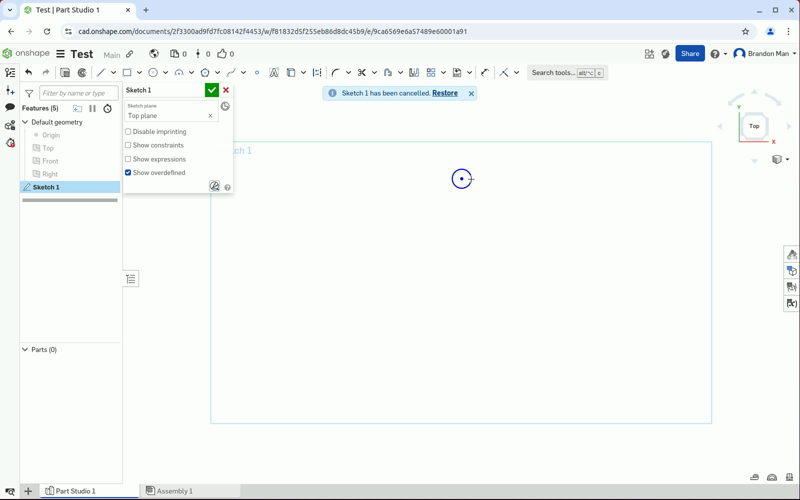
mouse_move(461, 178)
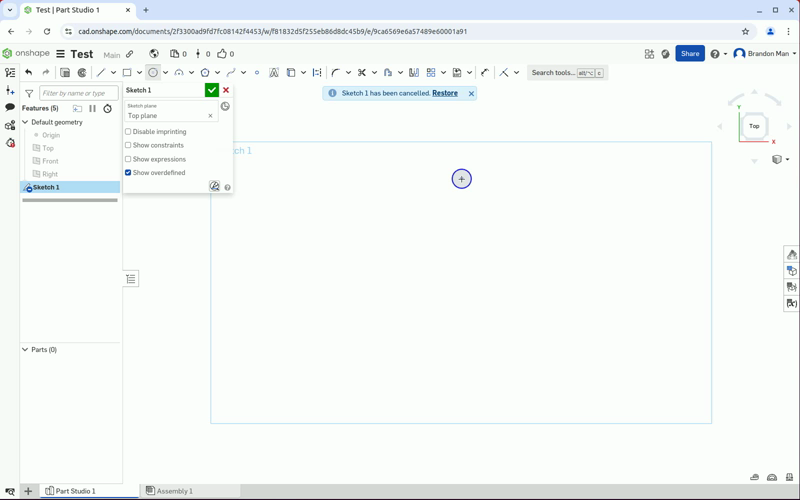
click(461, 178)
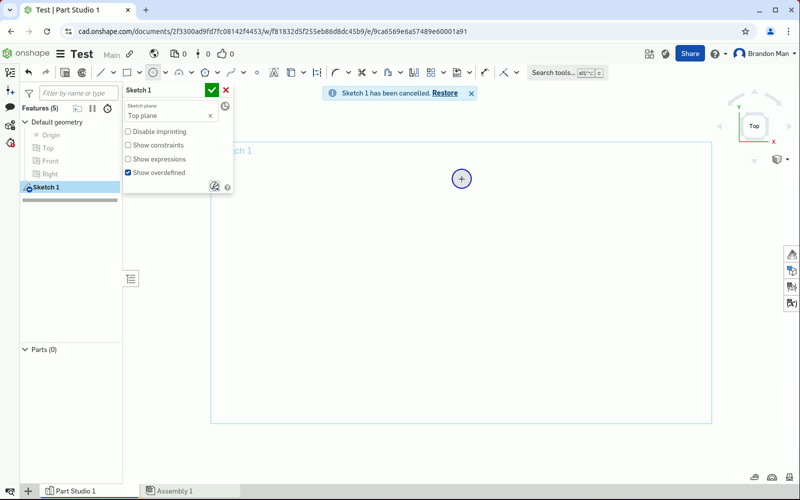
key_up(shift)
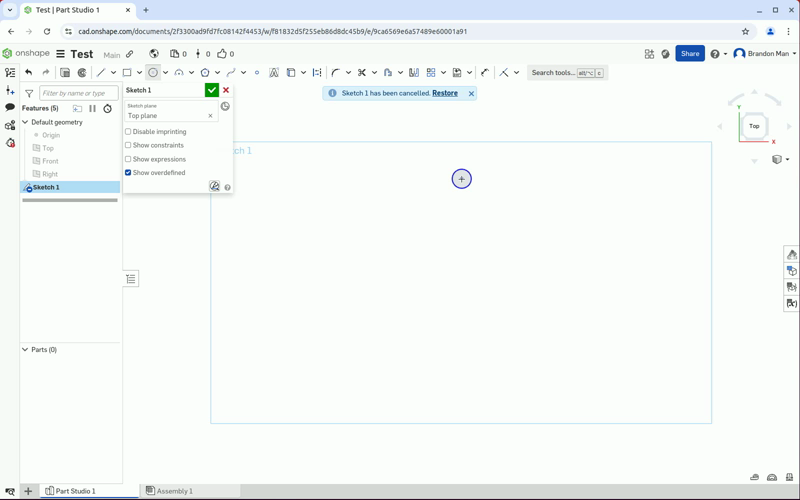
mouse_move(464, 178)
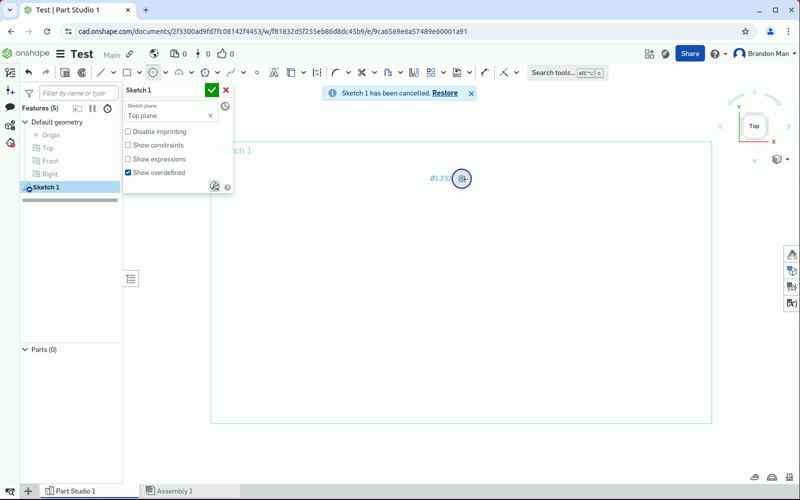
scroll(6)
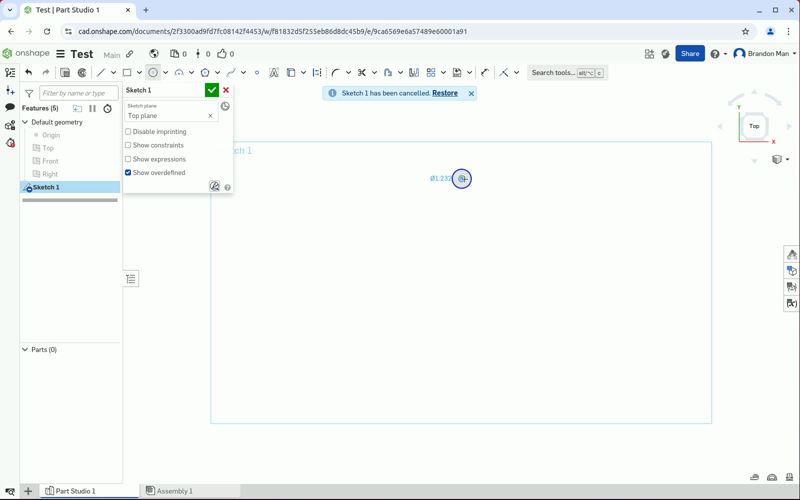
scroll(6)
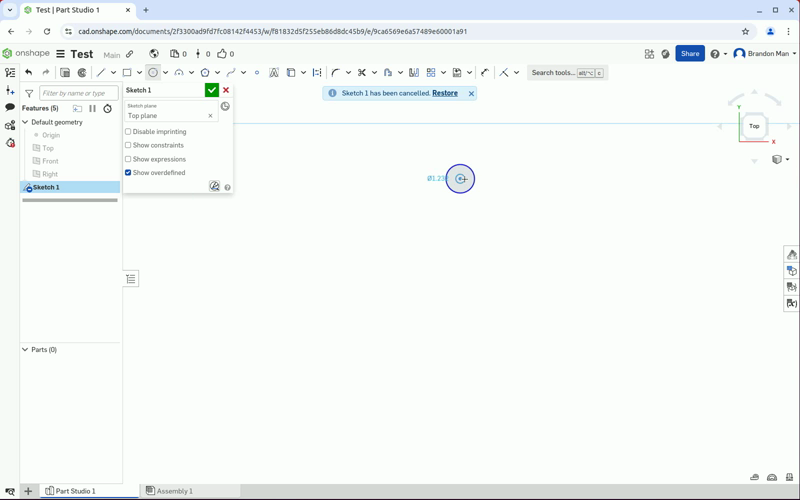
scroll(6)
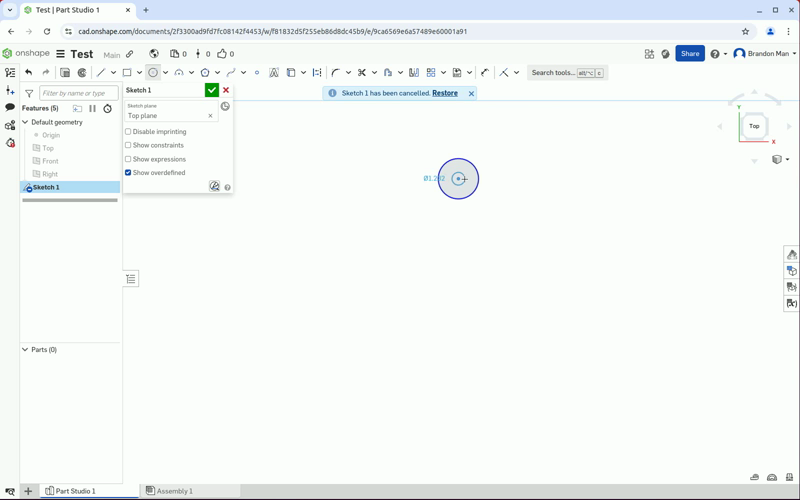
scroll(6)
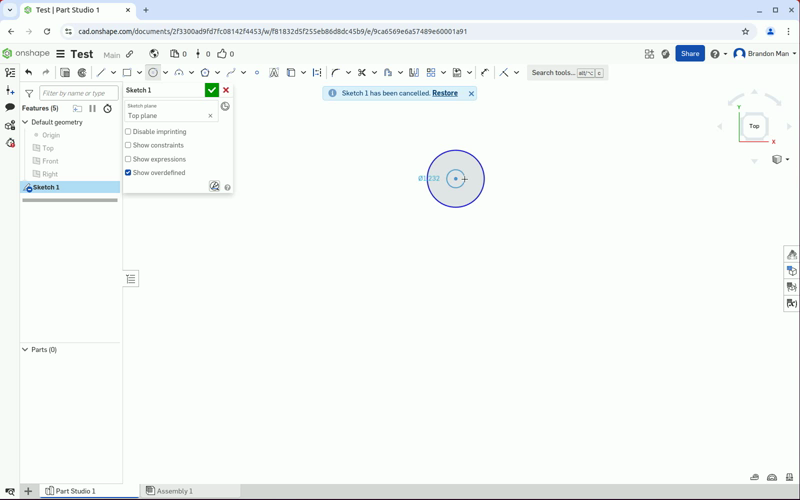
scroll(6)
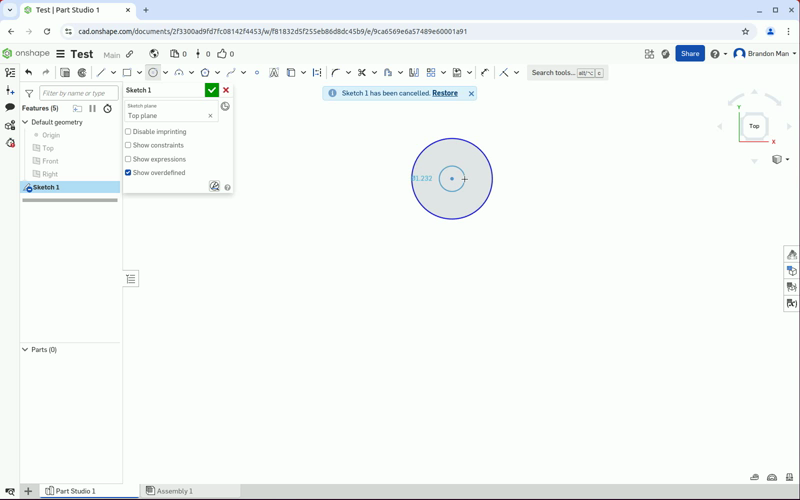
scroll(6)
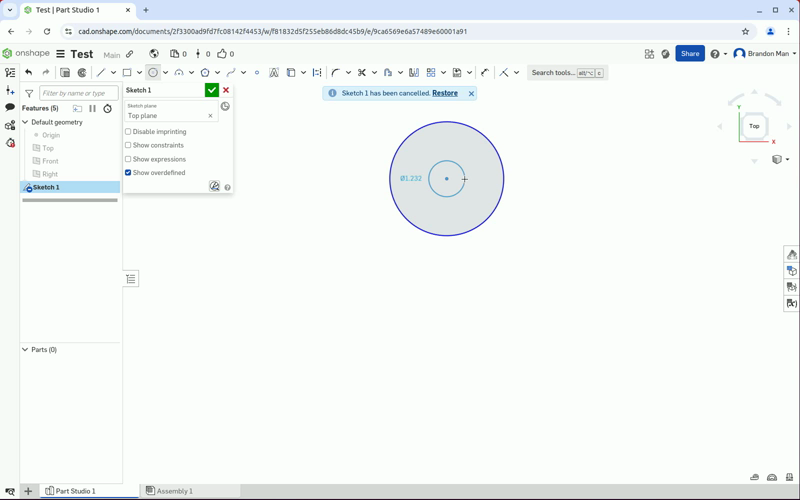
scroll(6)
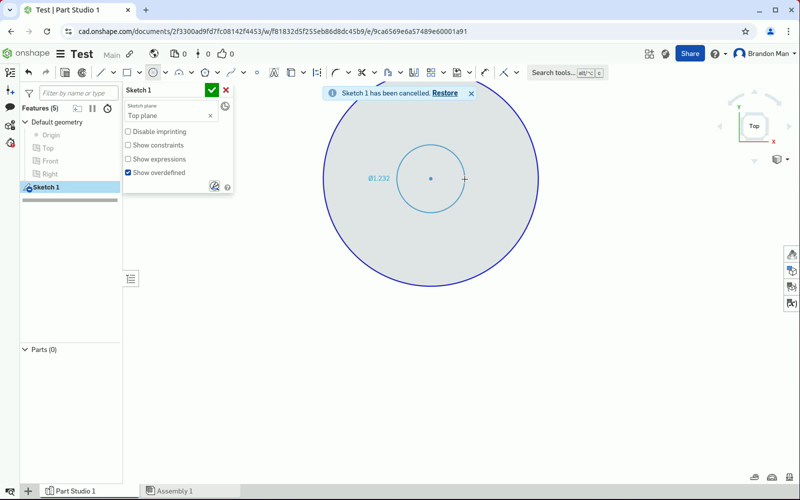
click(464, 178)
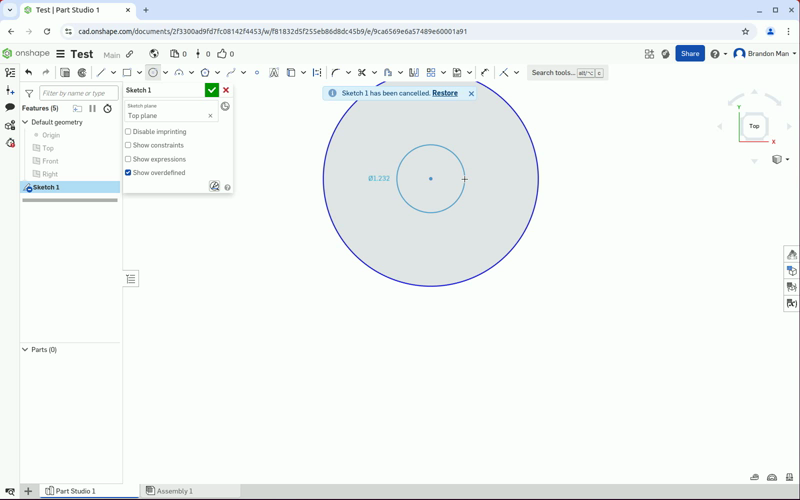
scroll(-6)
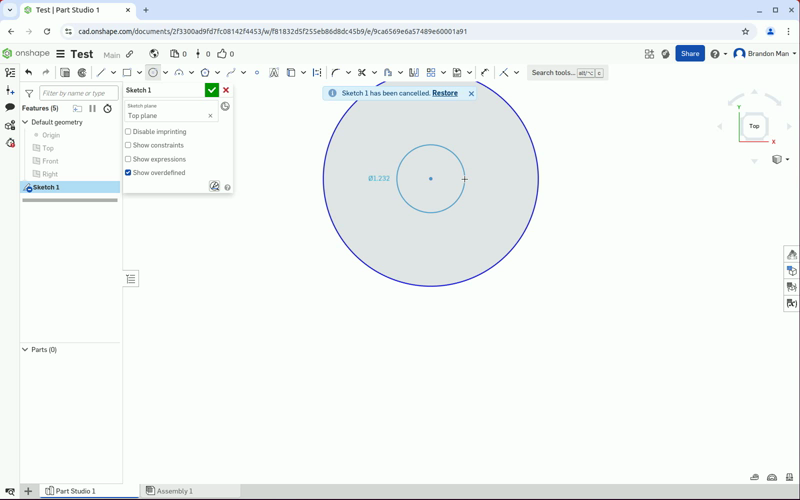
scroll(-6)
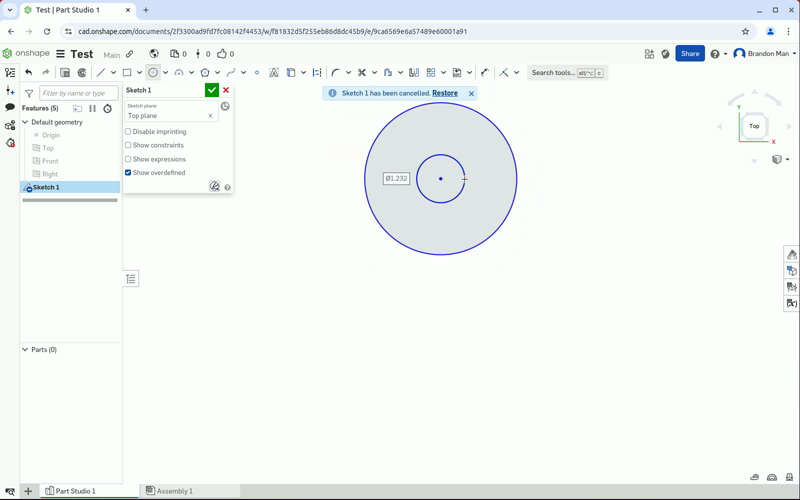
scroll(-6)
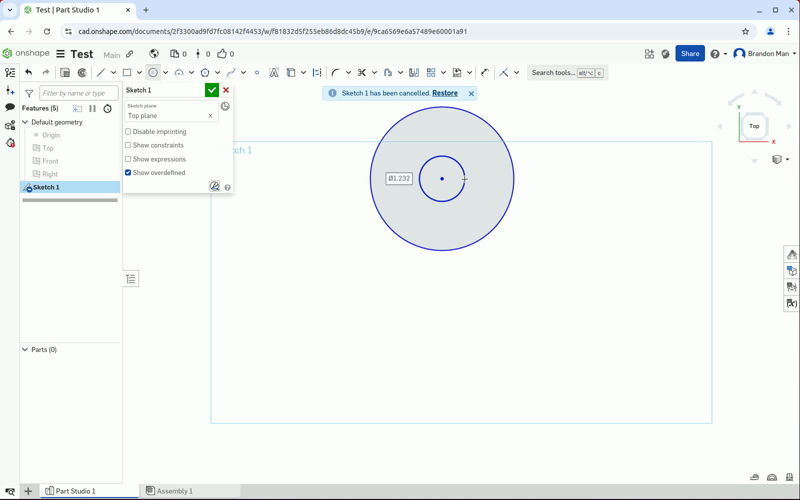
scroll(-6)
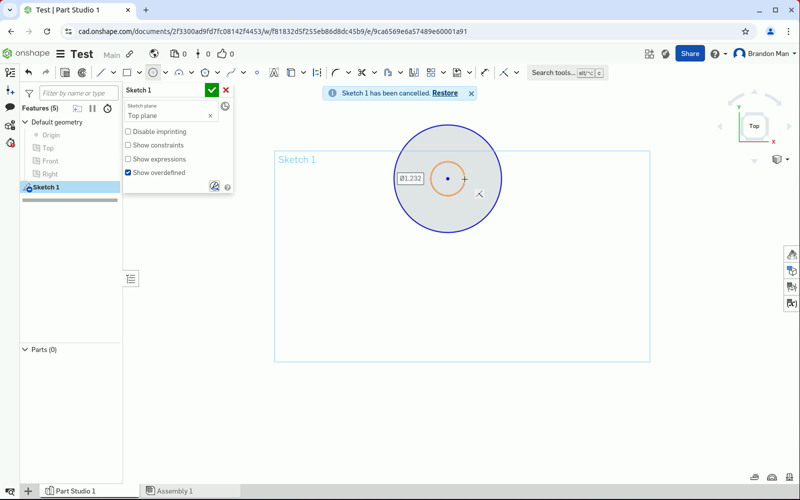
scroll(-6)
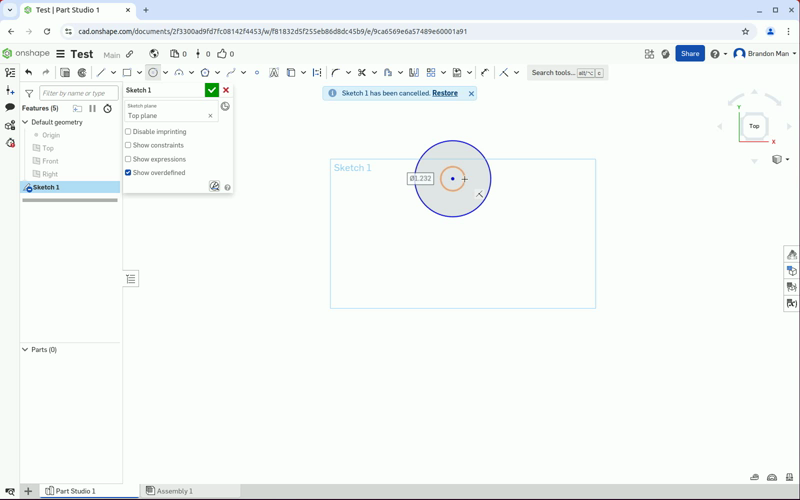
scroll(-6)
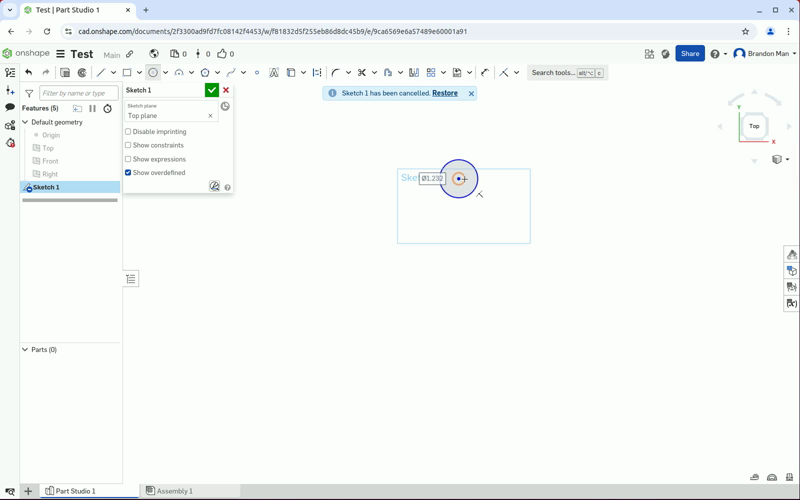
scroll(-6)
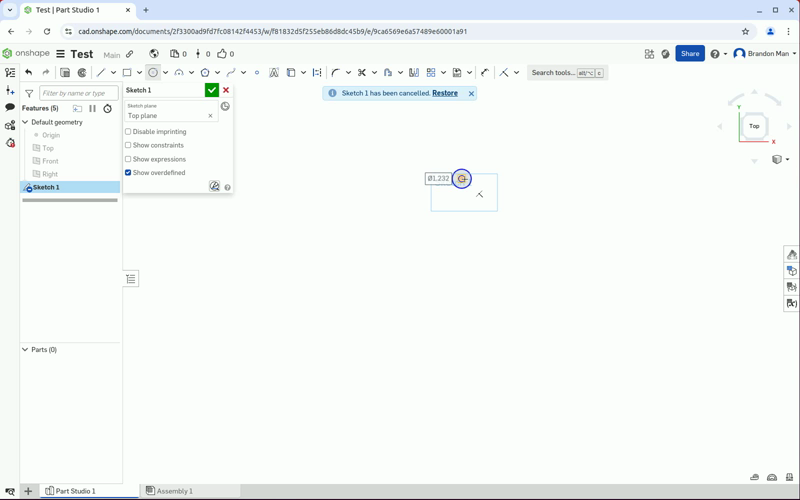
key(esc)
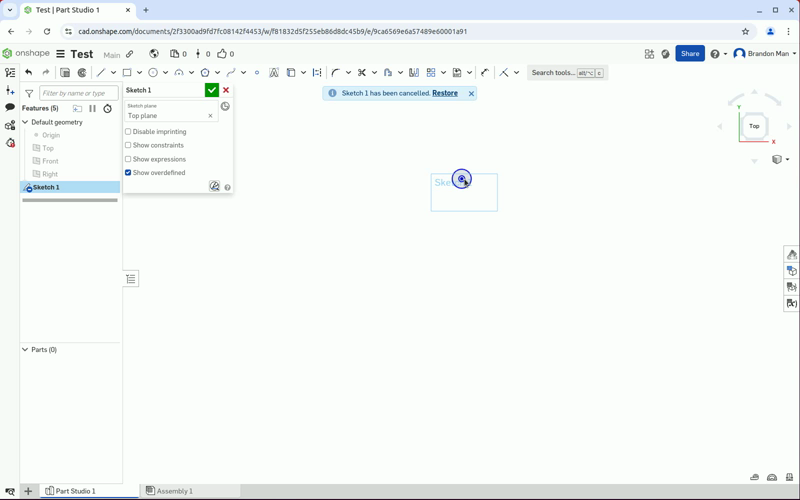
mouse_move(456, 186)
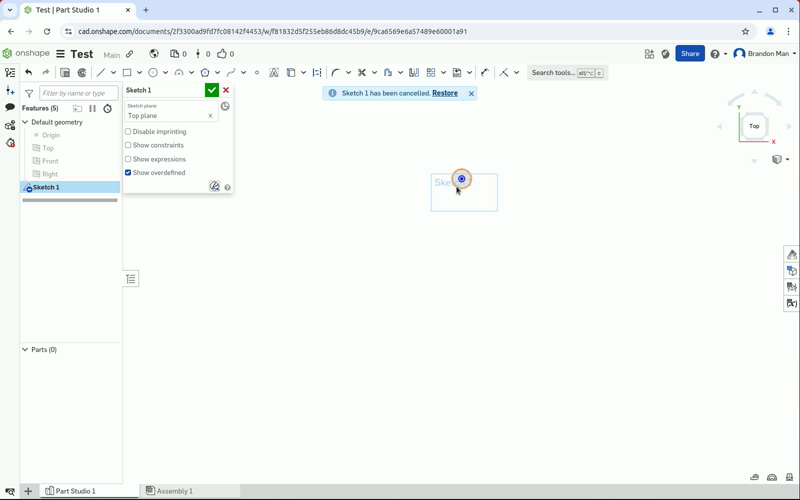
scroll(6)
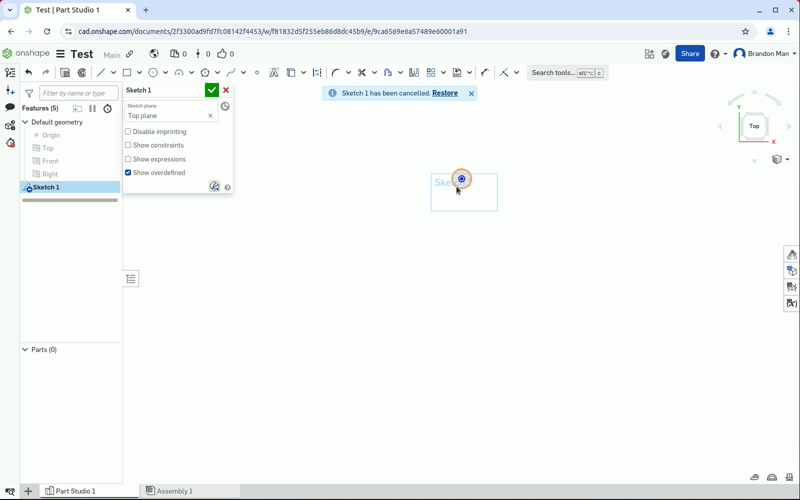
scroll(6)
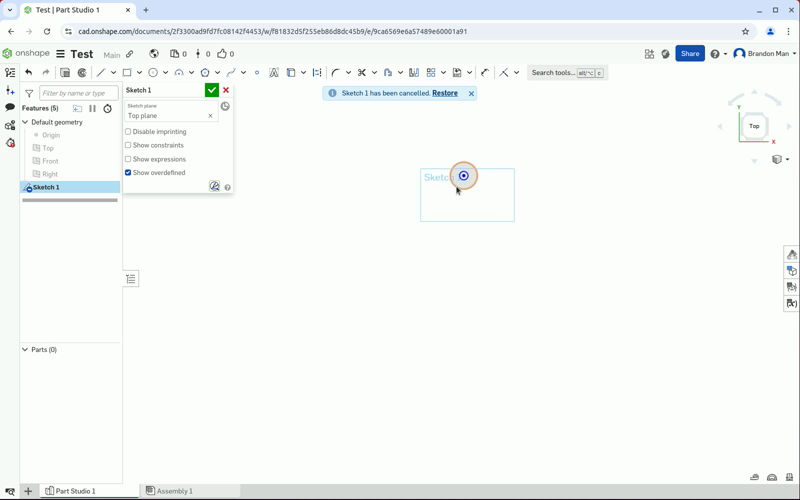
scroll(6)
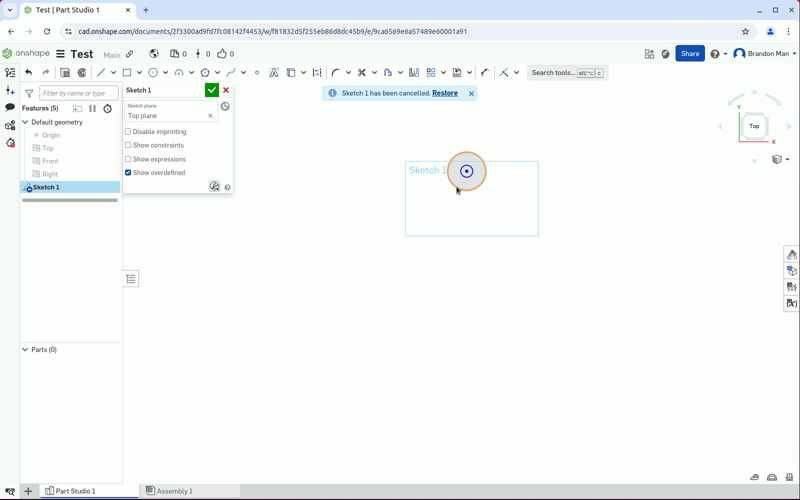
scroll(6)
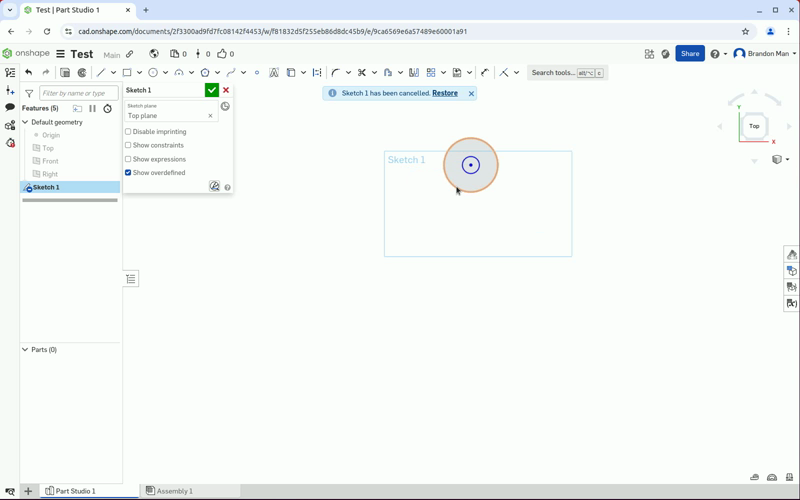
scroll(6)
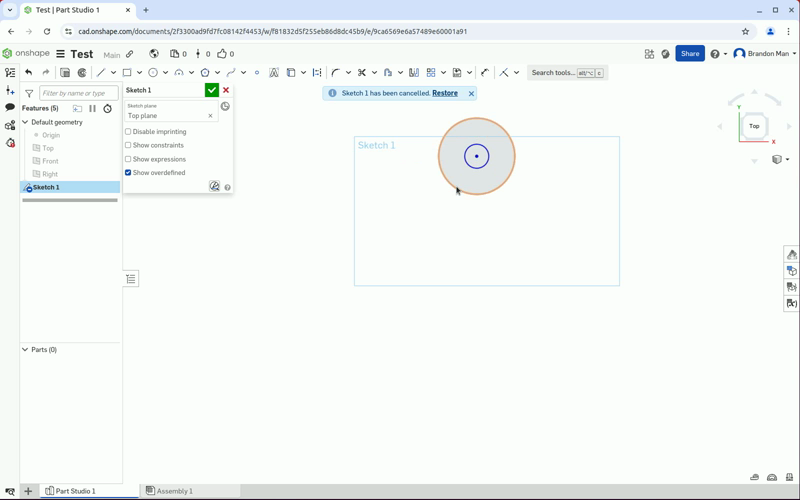
scroll(6)
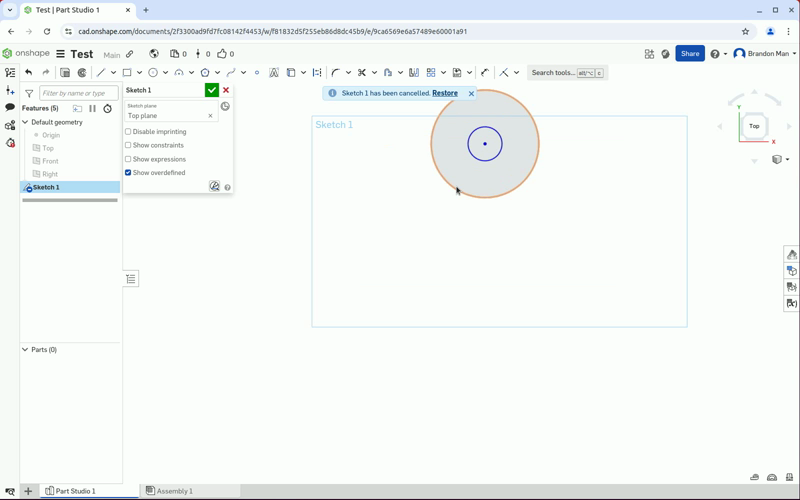
scroll(6)
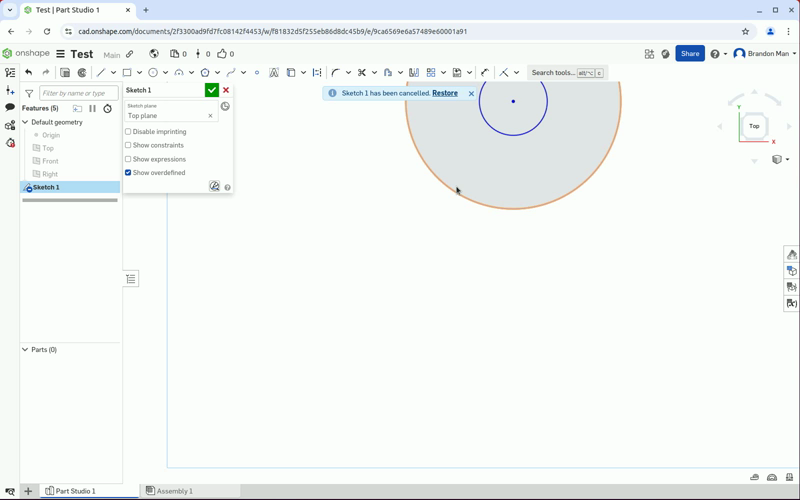
click(456, 186)
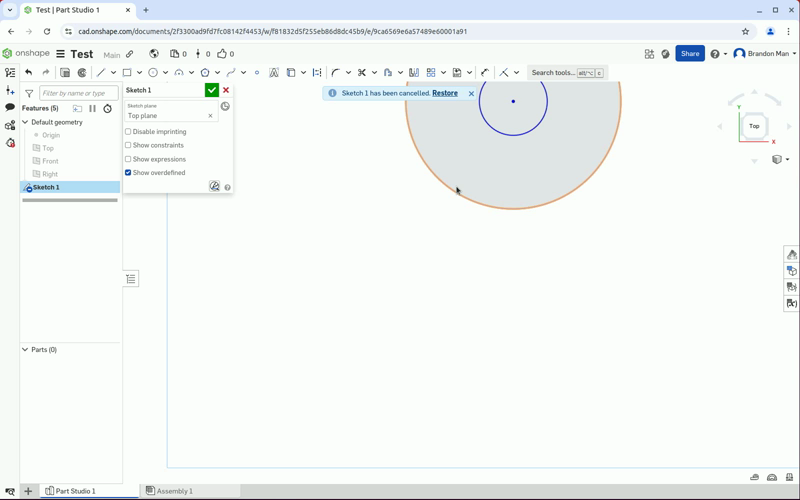
scroll(-6)
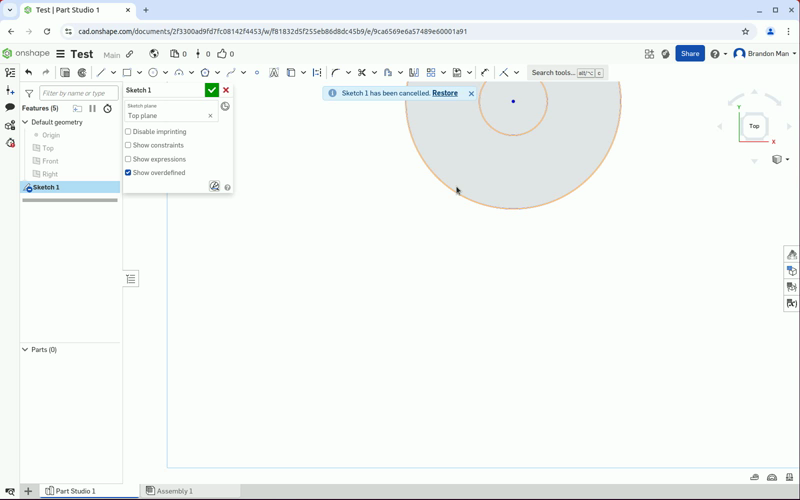
scroll(-6)
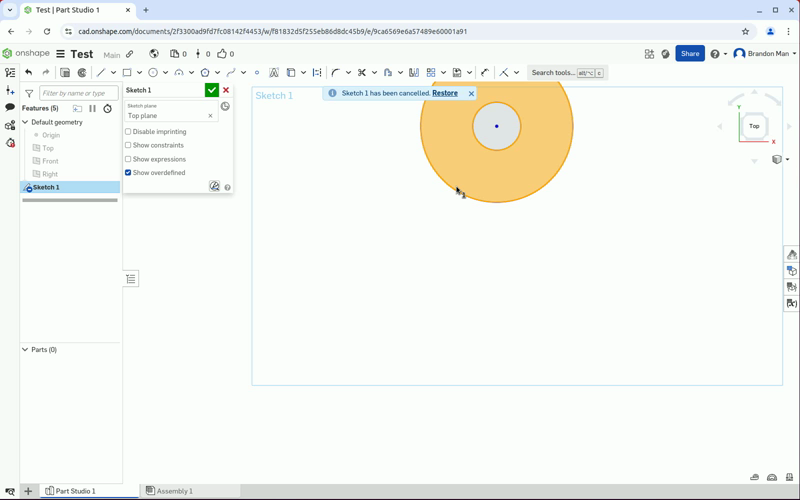
scroll(-6)
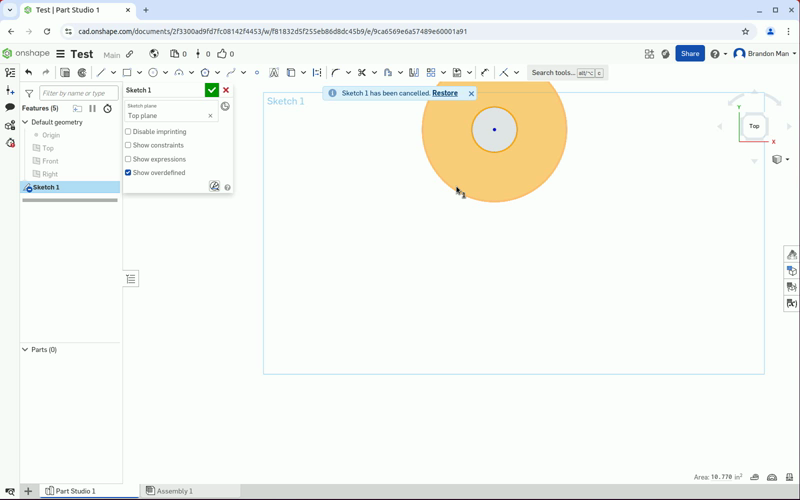
scroll(-6)
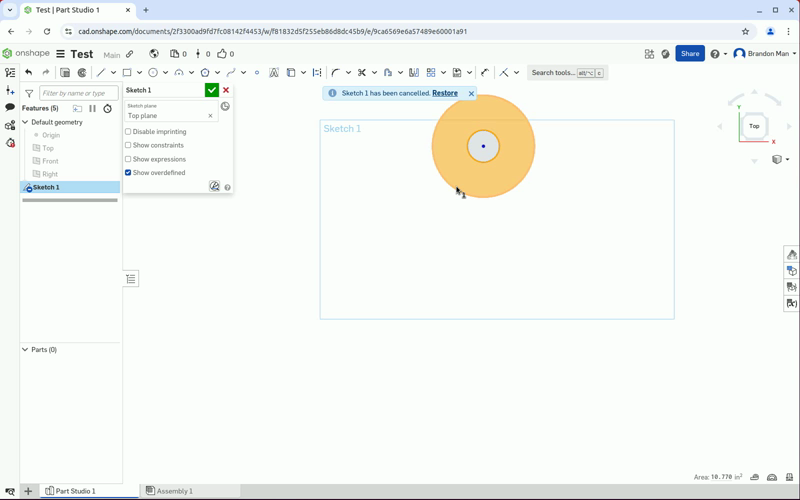
scroll(-6)
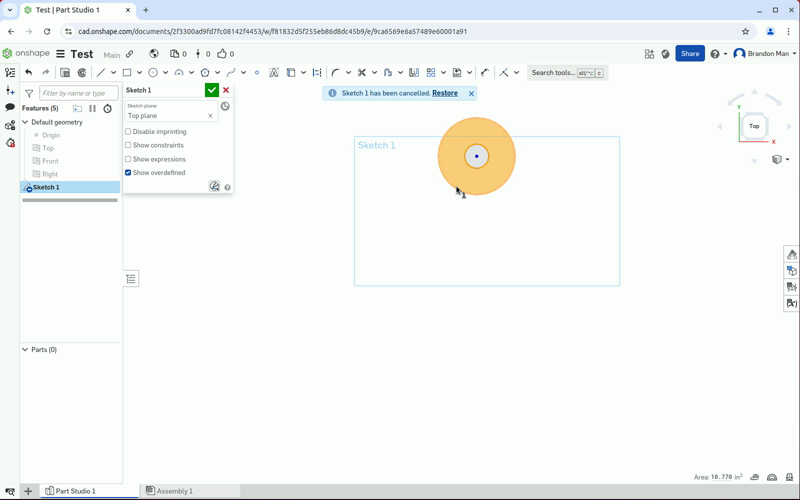
scroll(-6)
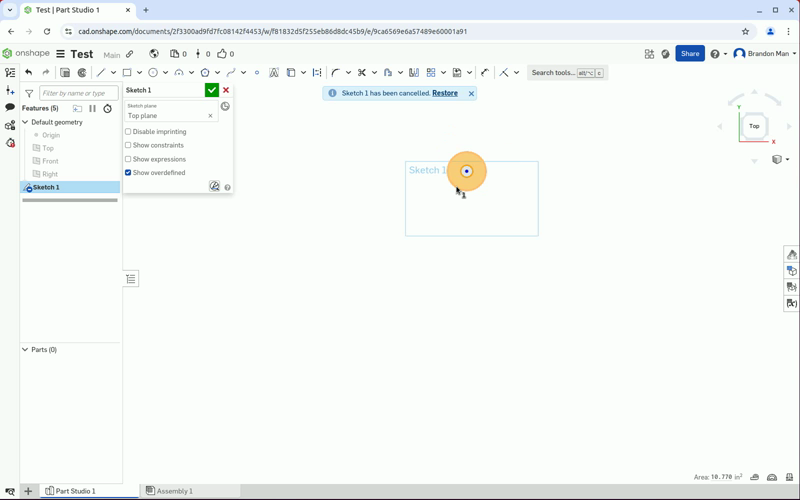
scroll(-6)
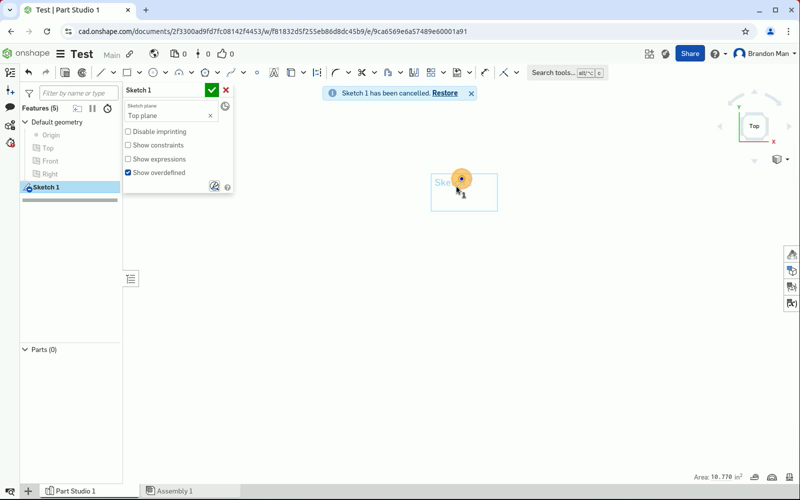
mouse_move(73, 352)
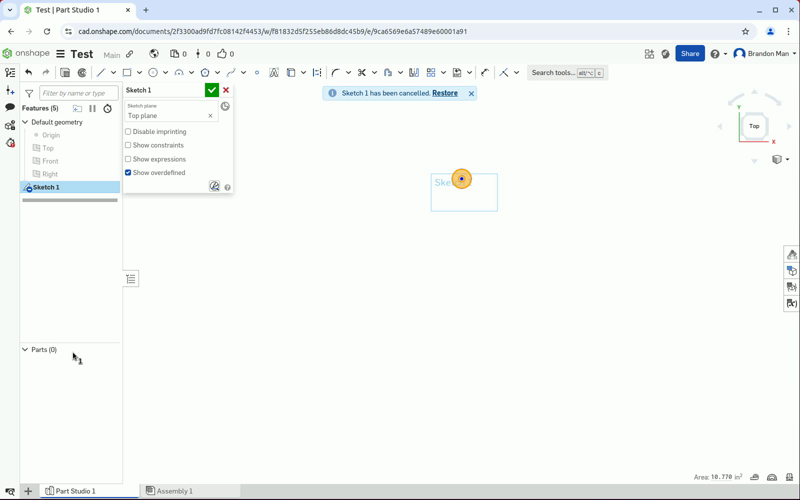
key(shift+y)
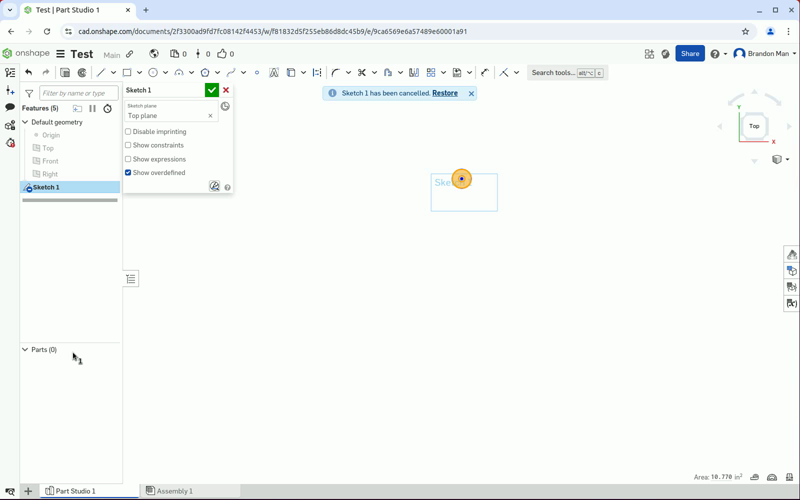
key(shift+e)
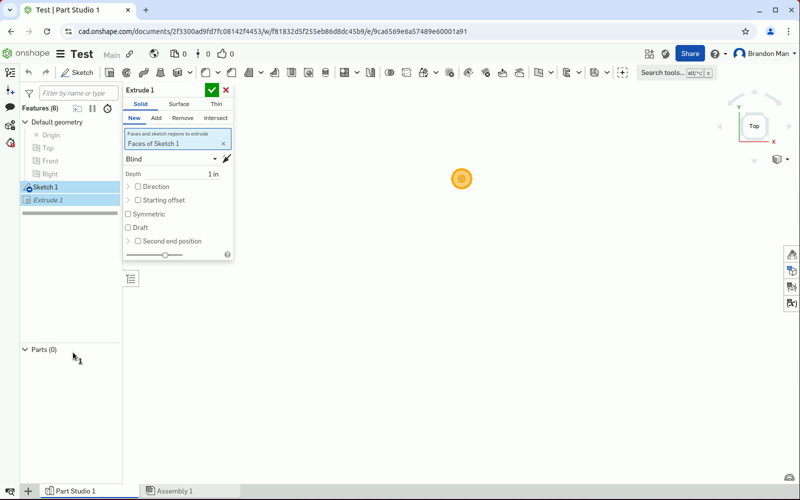
mouse_move(143, 106)
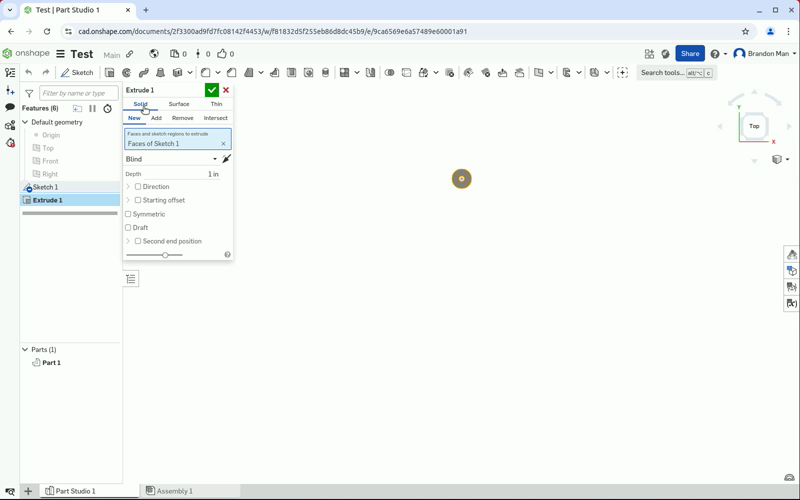
click(143, 106)
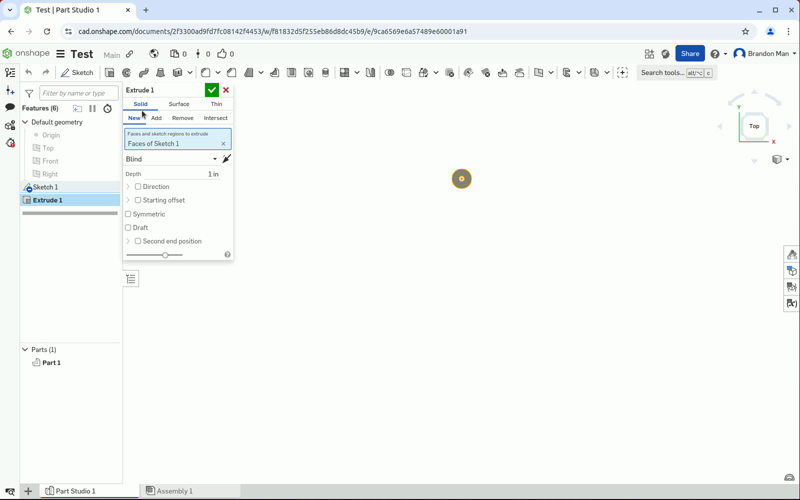
mouse_move(137, 120)
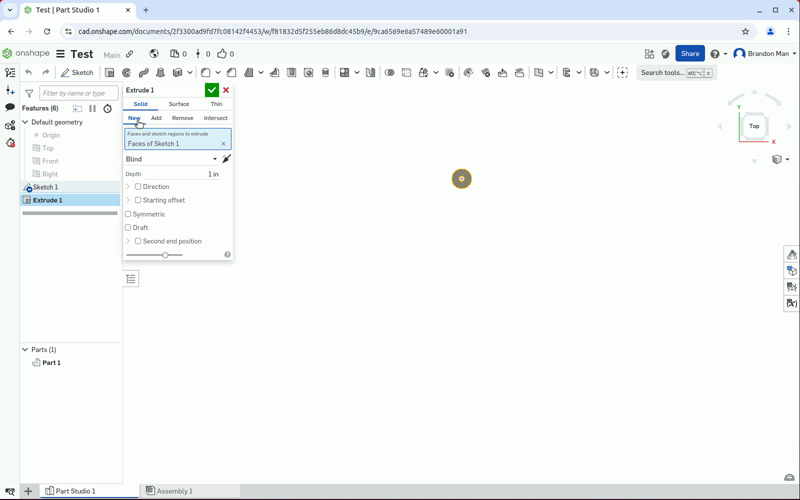
click(137, 120)
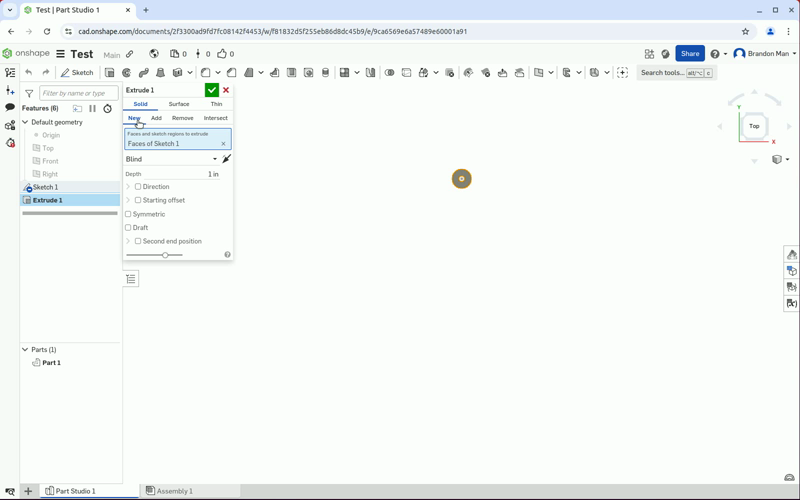
key(tab, 4)
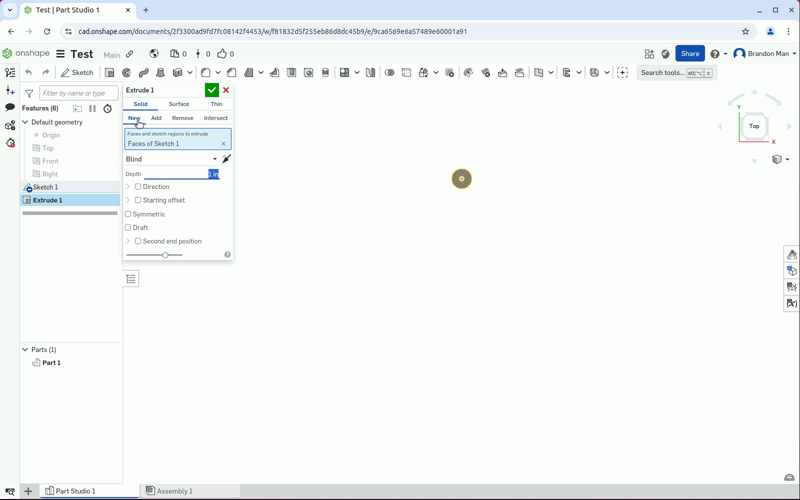
text(0.481)
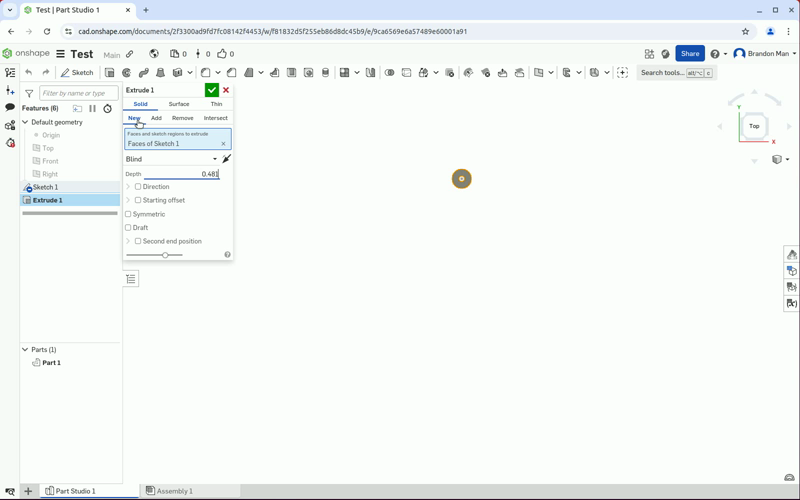
key(enter)
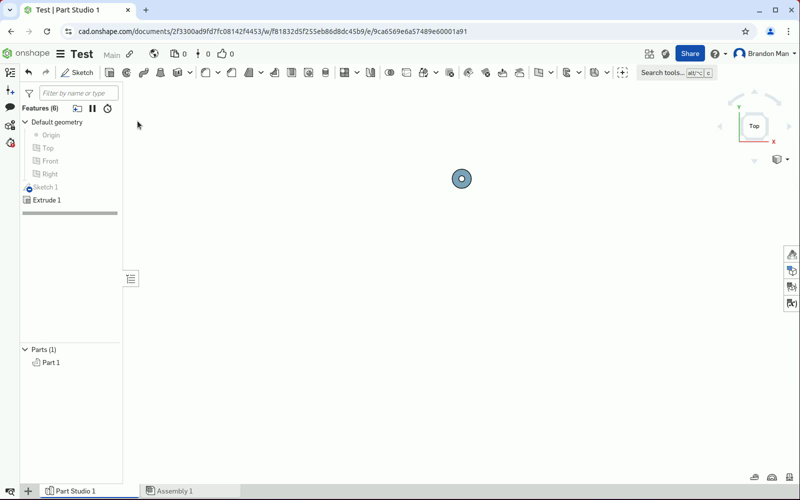
key(shift+h)
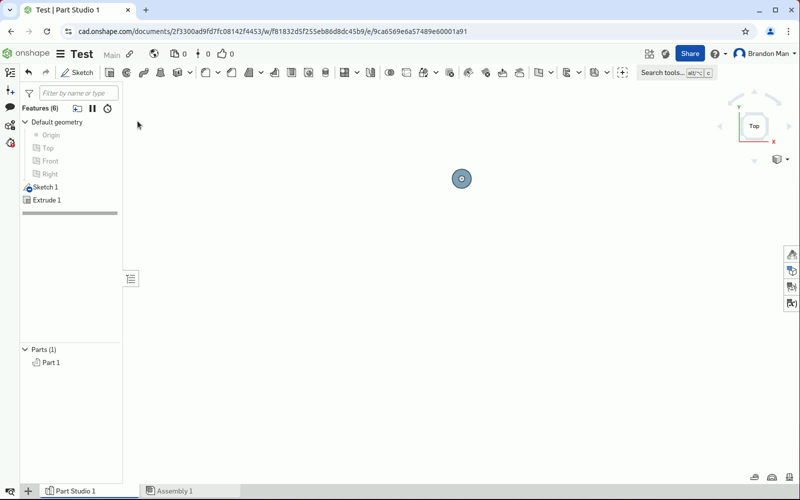
key(shift+h)
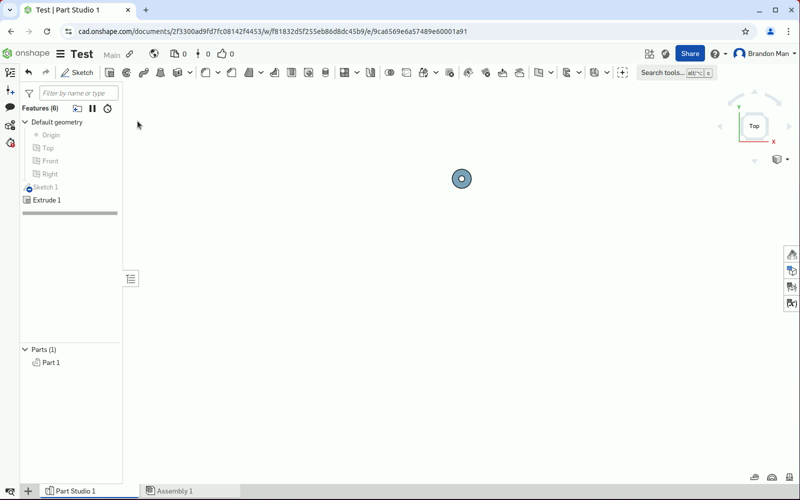
mouse_move(73, 189)
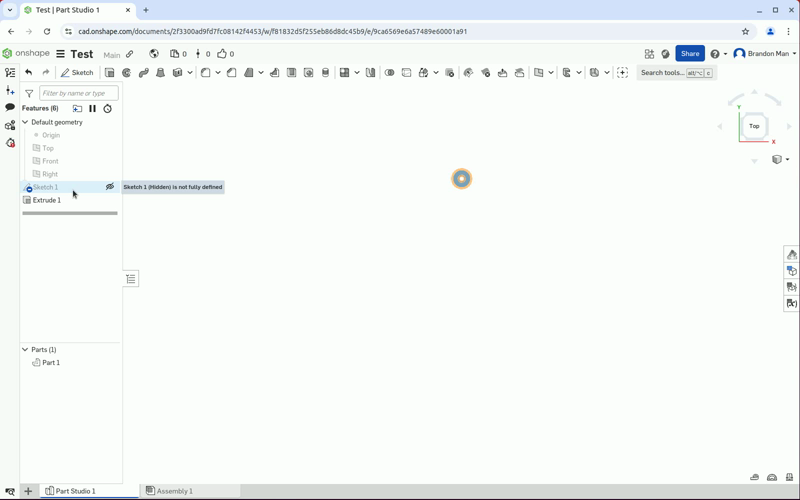
click(73, 189)
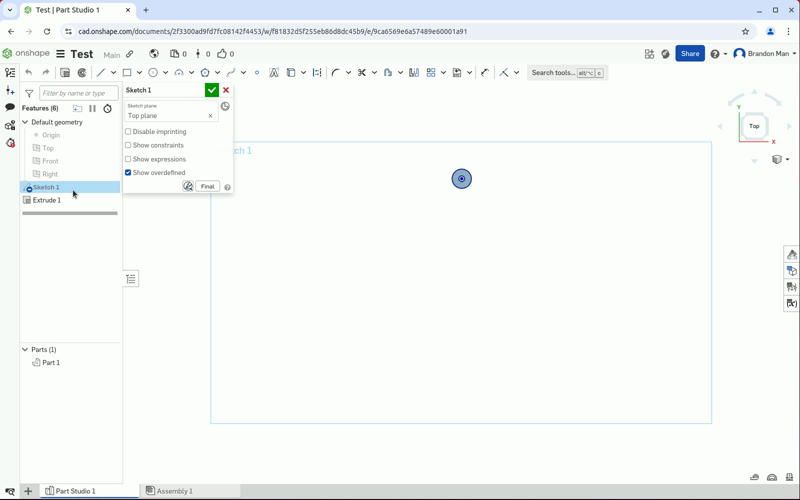
mouse_move(229, 92)
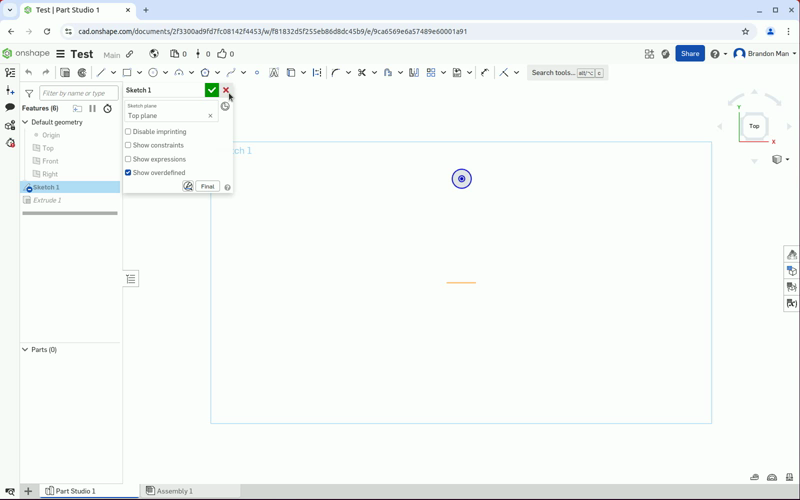
click(229, 92)
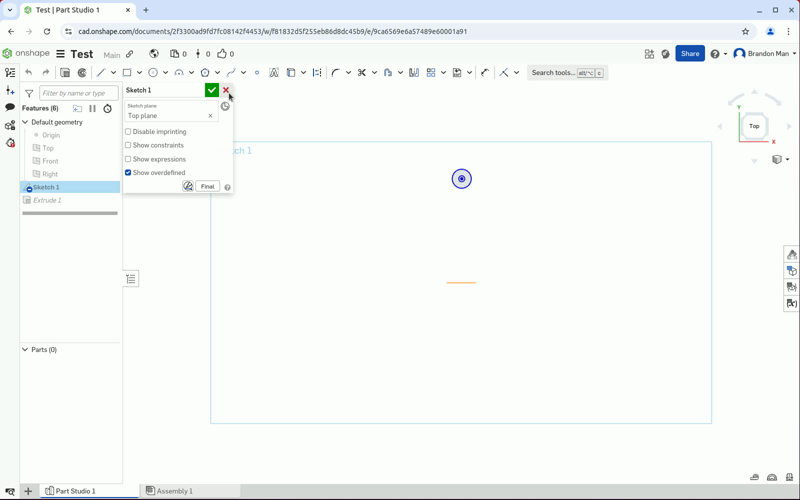
key(shift+s)
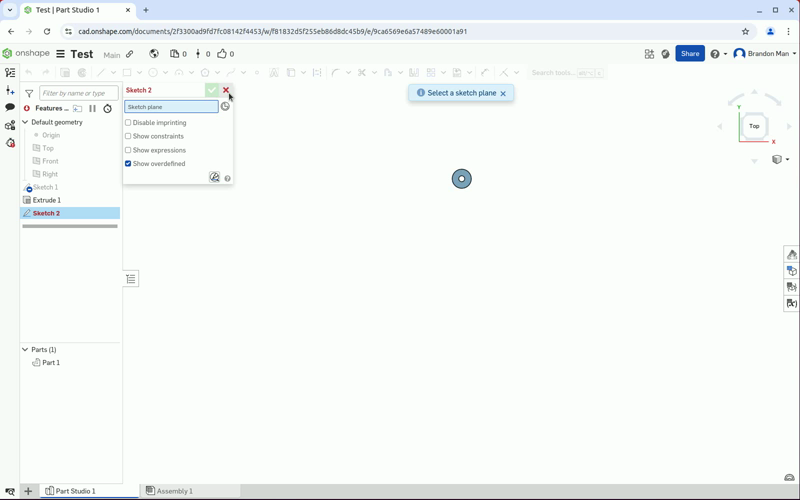
mouse_move(73, 150)
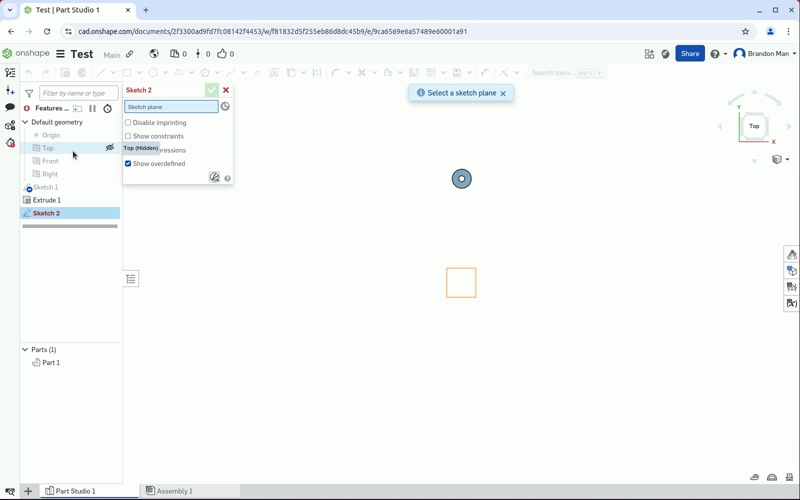
click(73, 150)
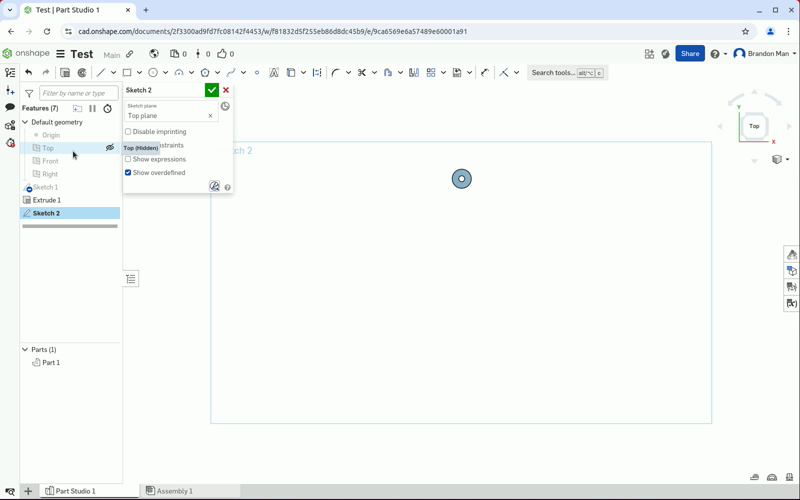
mouse_move(73, 352)
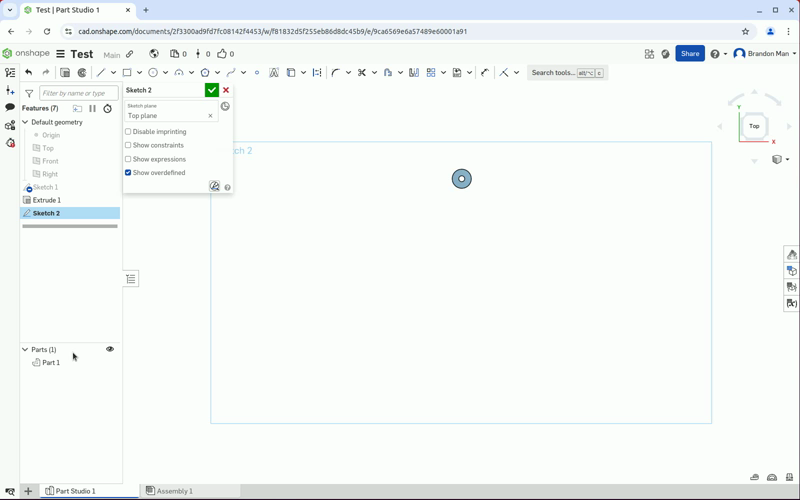
key(y)
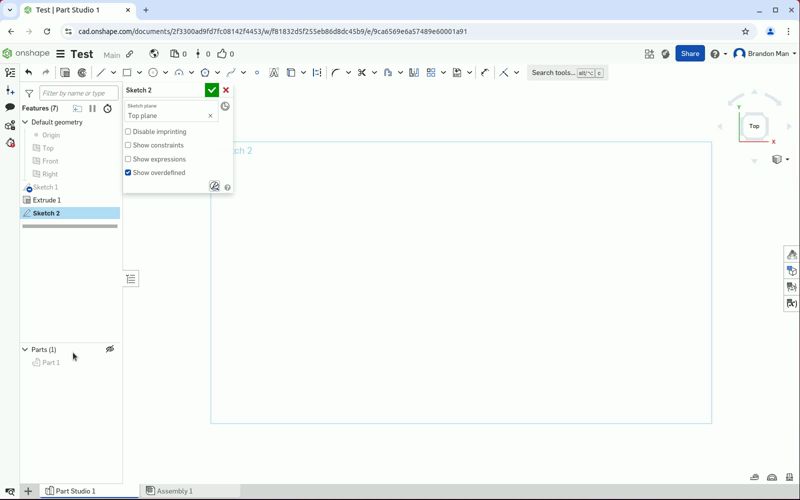
key(a)
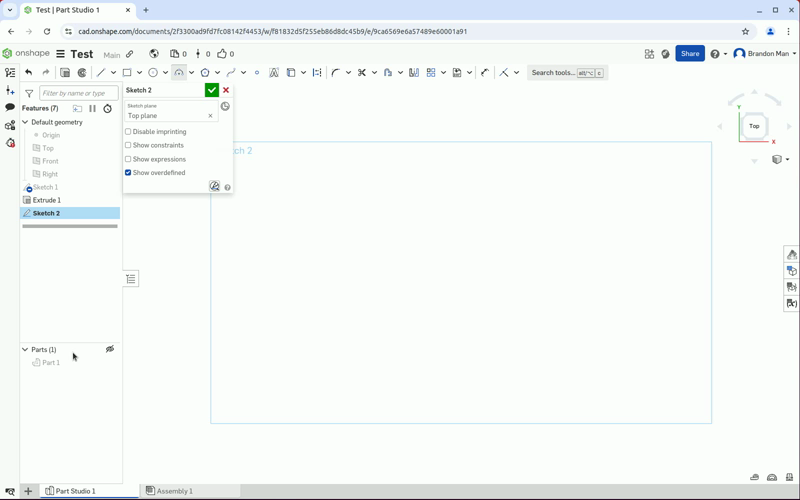
key_down(shift)
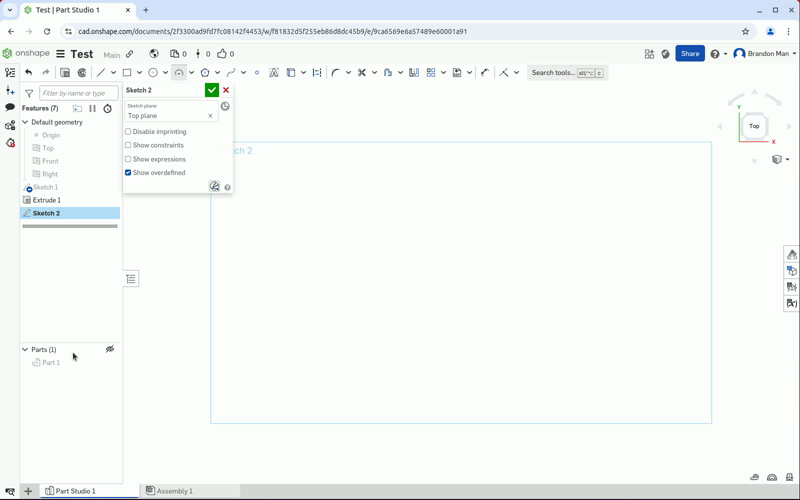
mouse_move(446, 228)
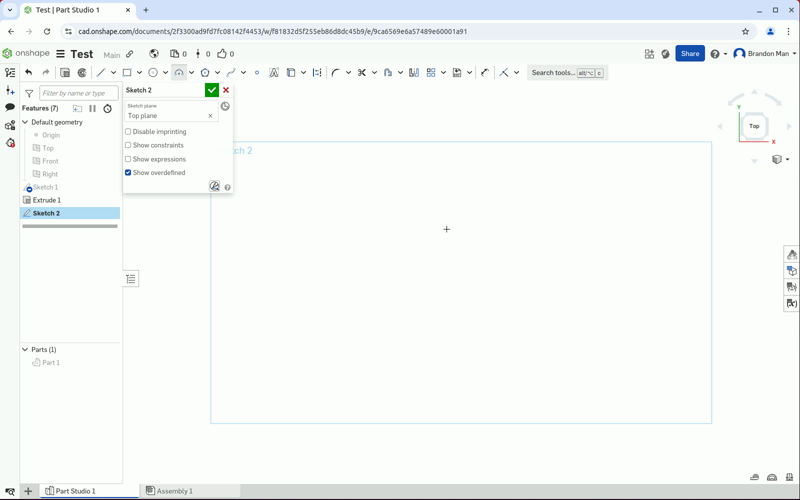
click(446, 228)
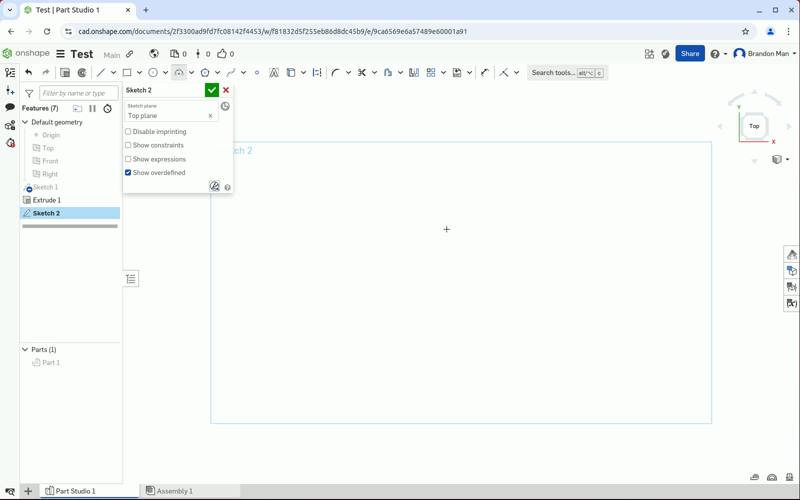
key_up(shift)
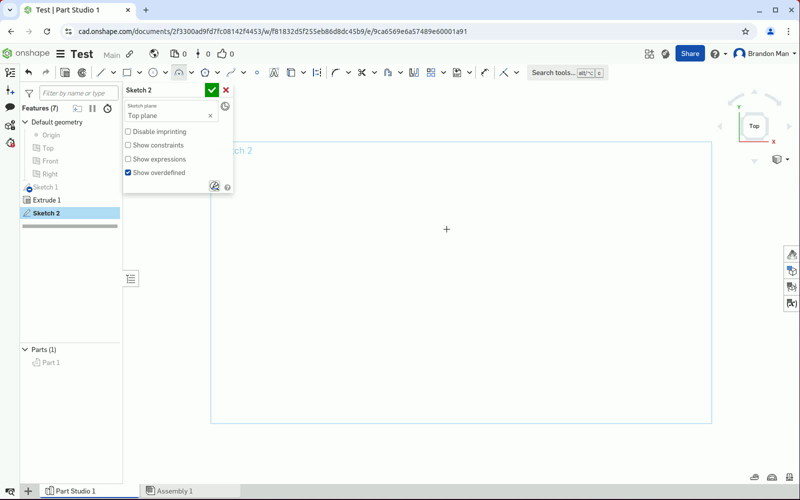
key_down(shift)
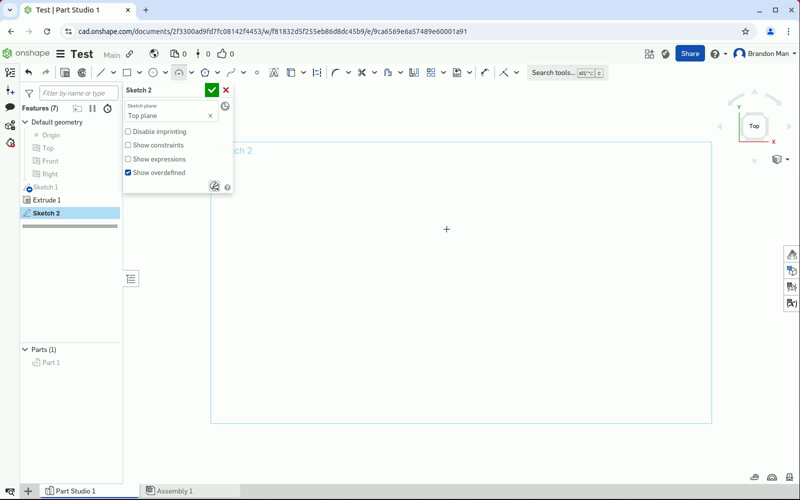
mouse_move(475, 228)
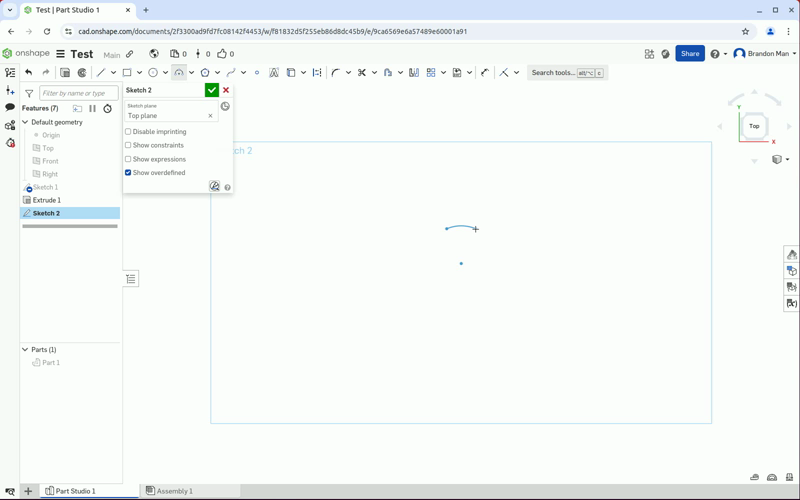
click(475, 228)
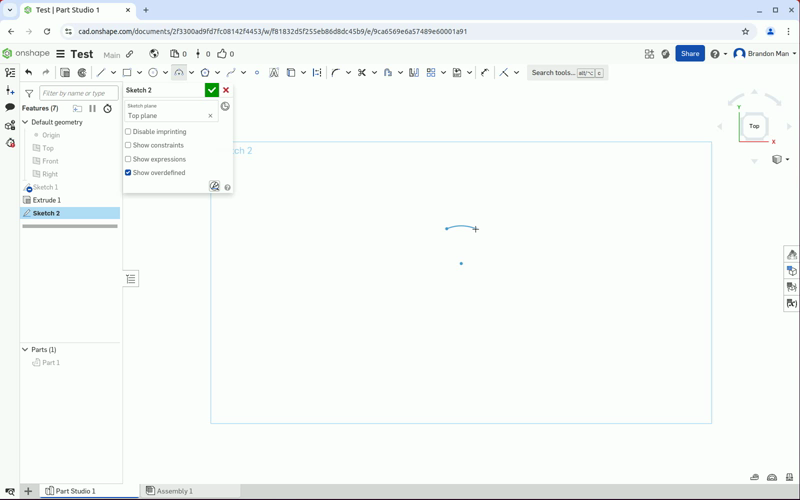
mouse_move(461, 216)
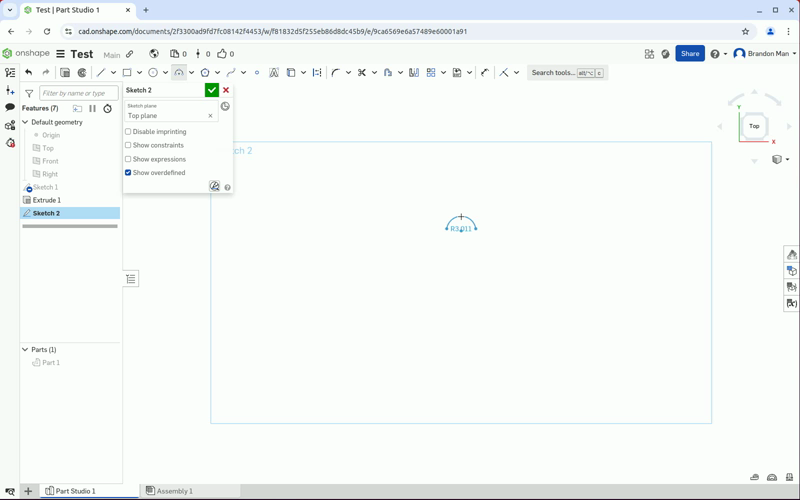
click(461, 216)
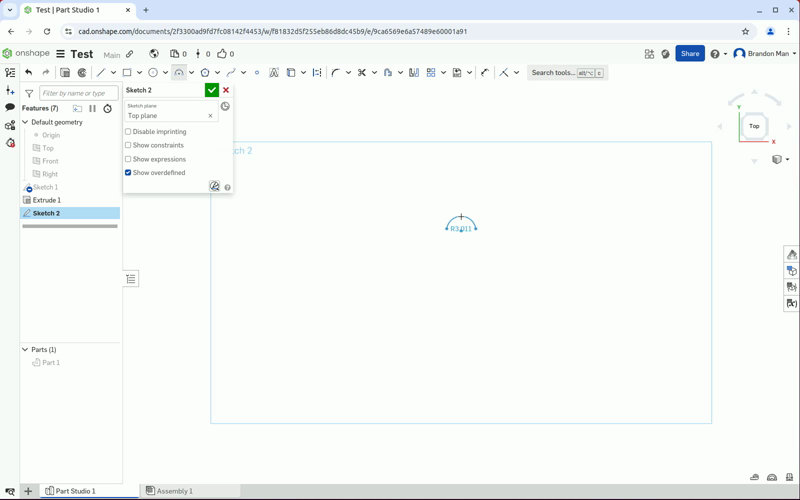
key_up(shift)
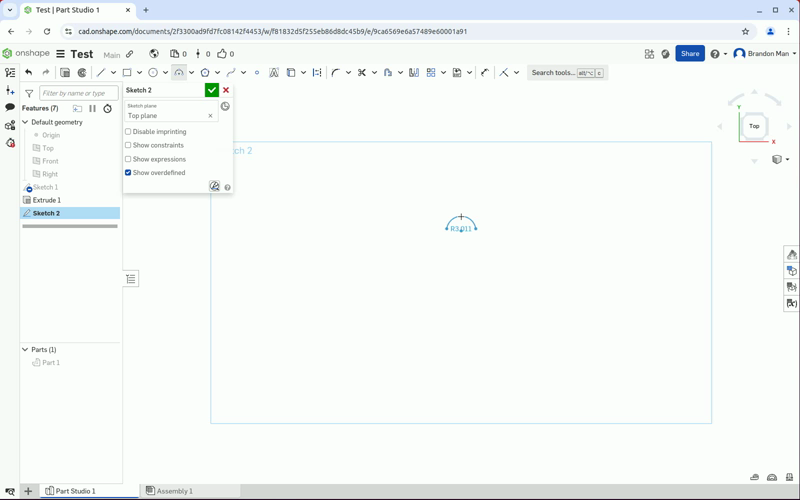
key(esc)
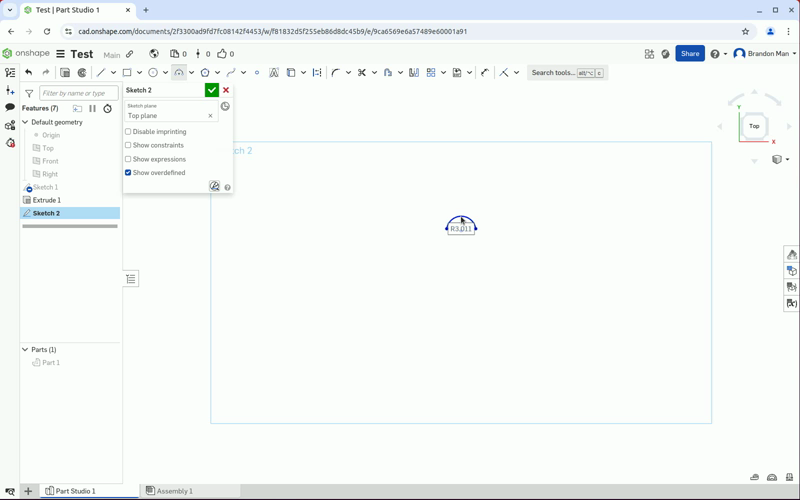
key(l)
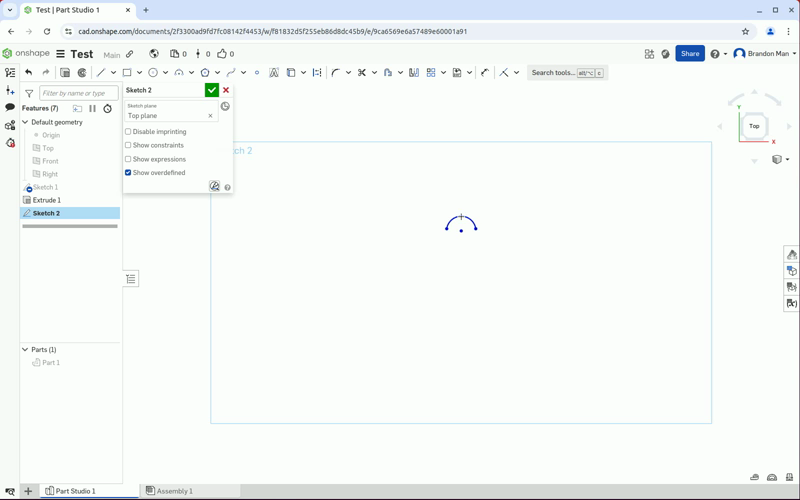
mouse_move(475, 228)
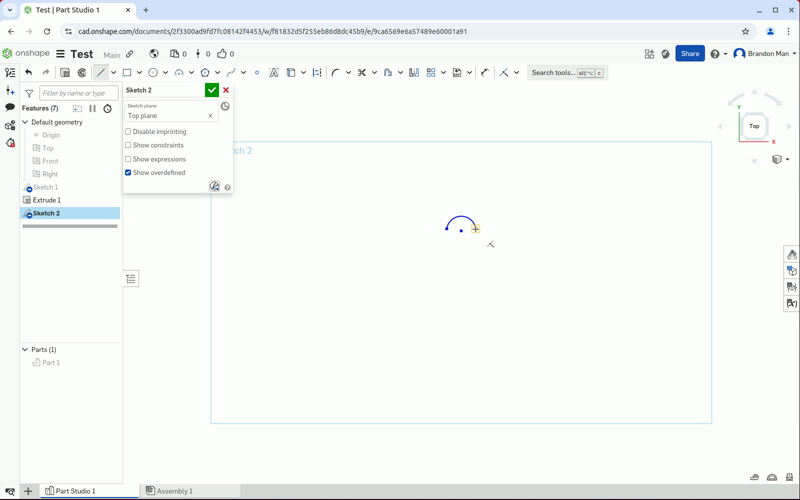
click(475, 228)
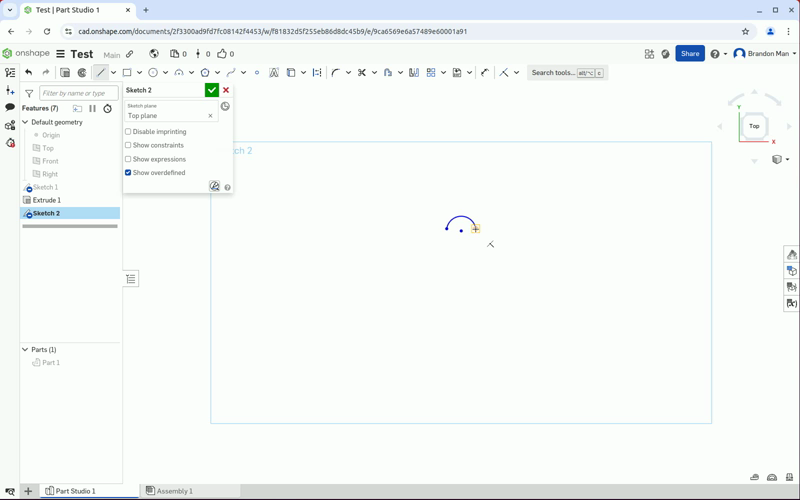
key_down(shift)
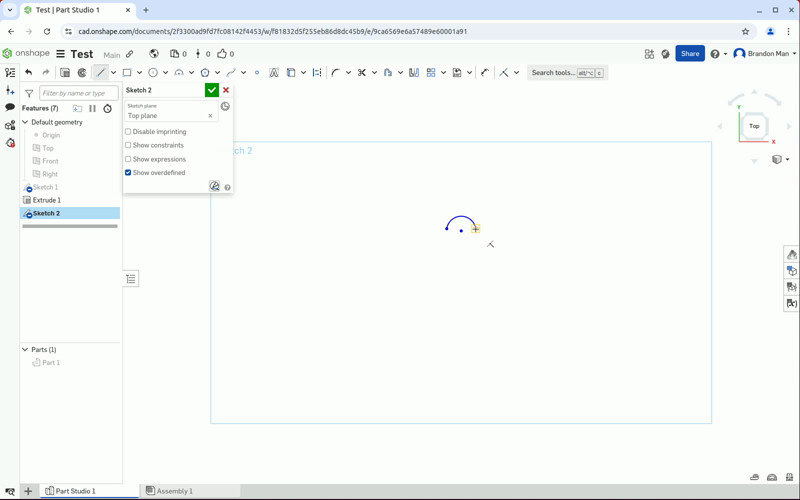
mouse_move(505, 228)
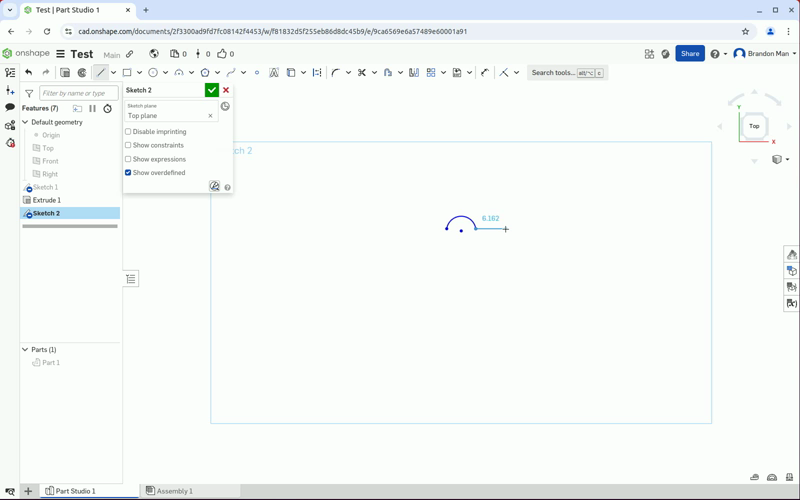
mouse_move(469, 177)
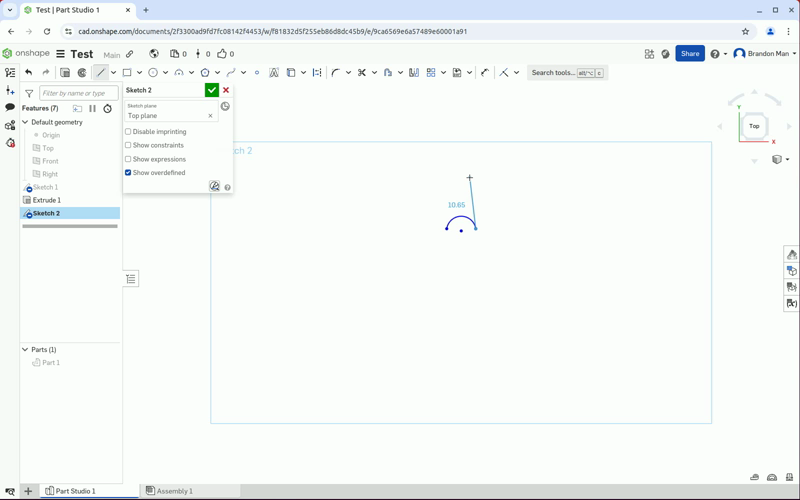
click(469, 177)
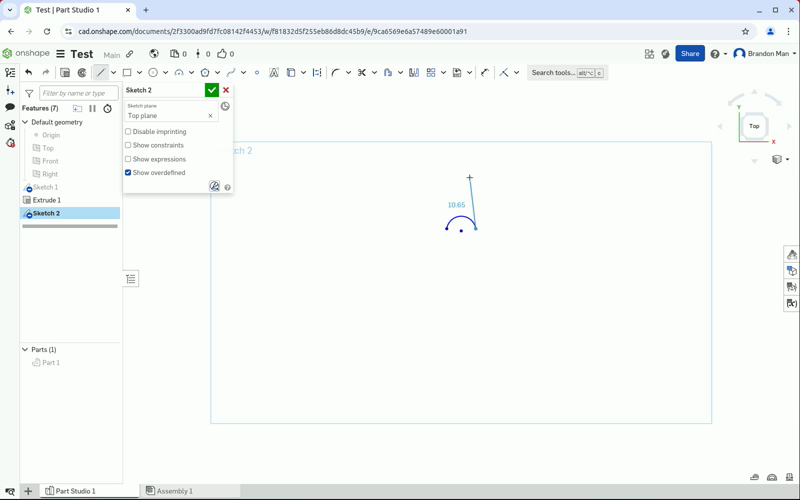
key_up(shift)
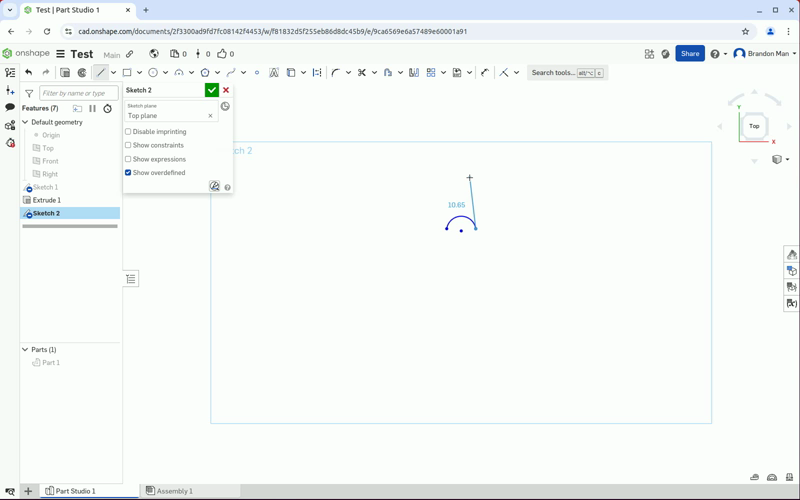
key(esc)
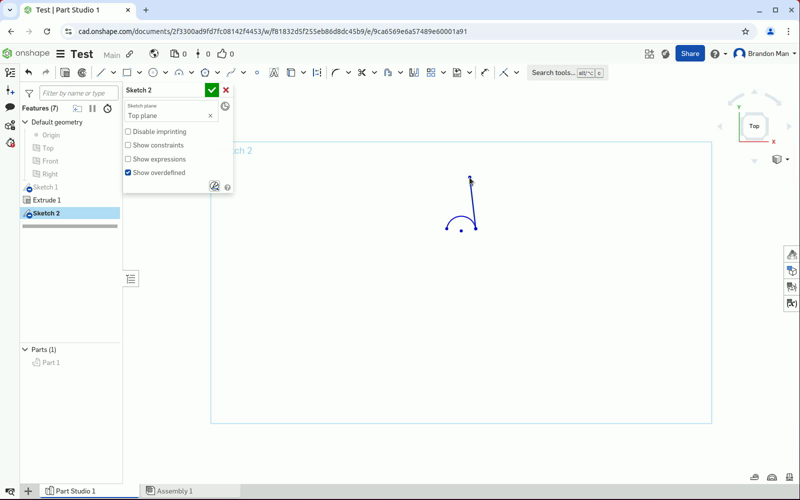
key(a)
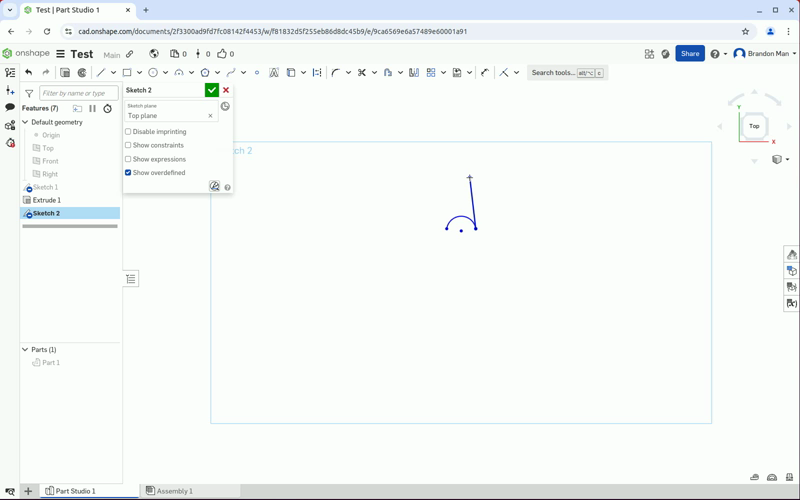
mouse_move(469, 177)
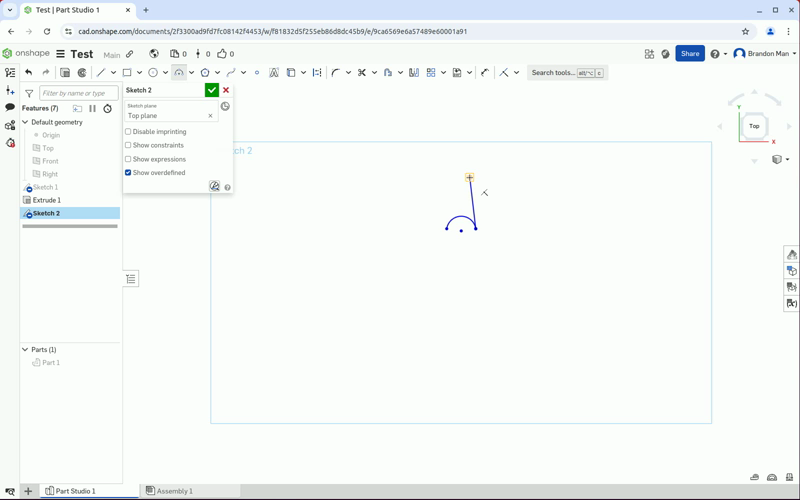
click(469, 177)
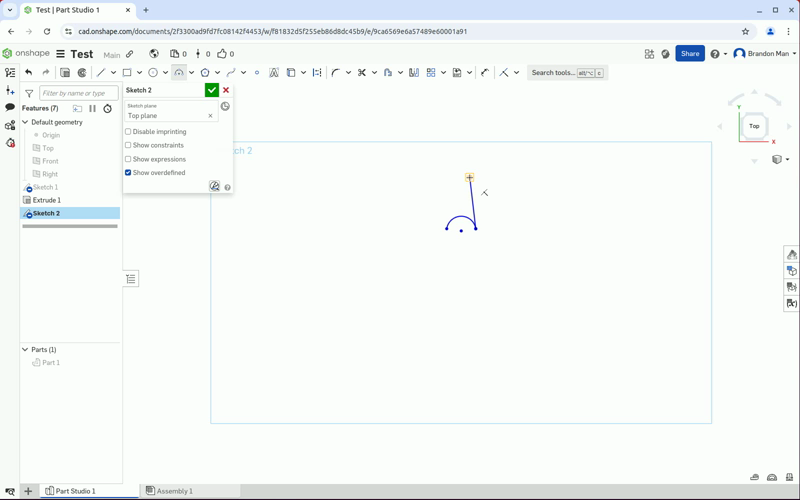
key_down(shift)
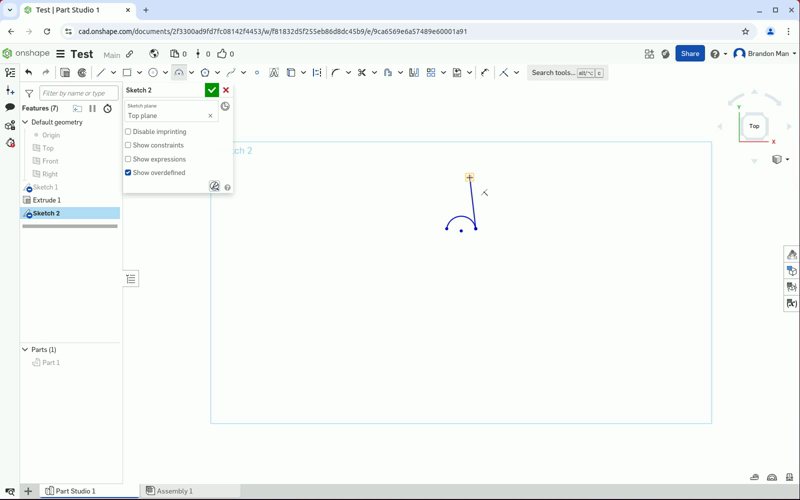
mouse_move(452, 177)
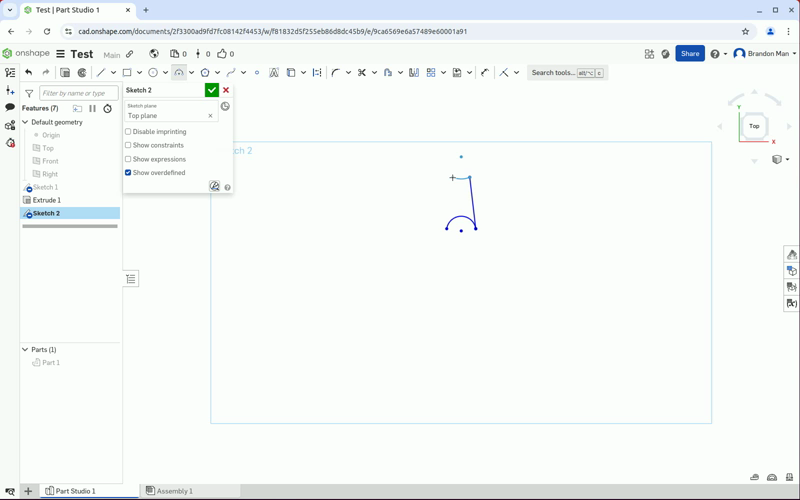
click(452, 177)
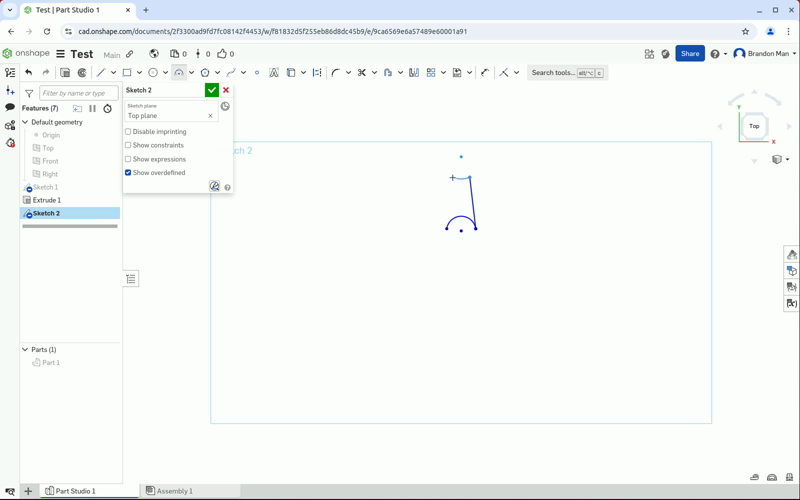
mouse_move(461, 186)
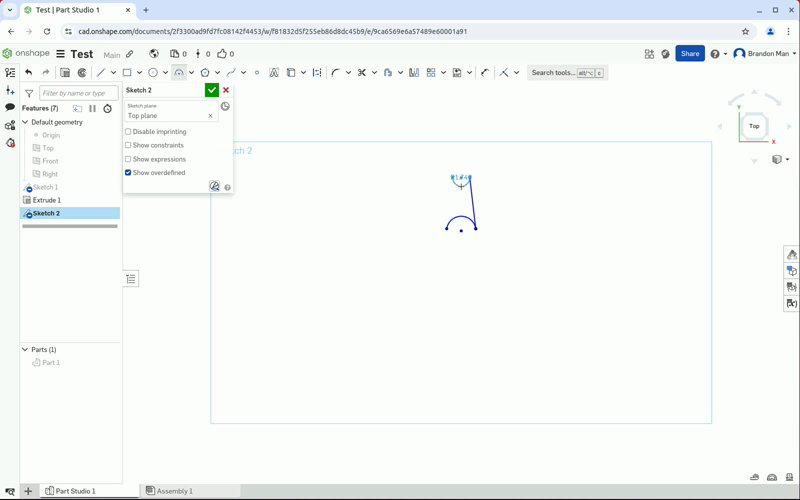
click(461, 186)
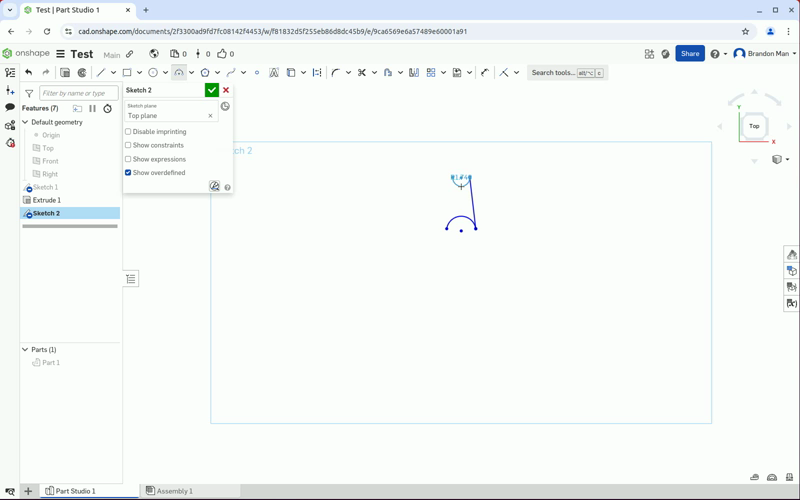
key_up(shift)
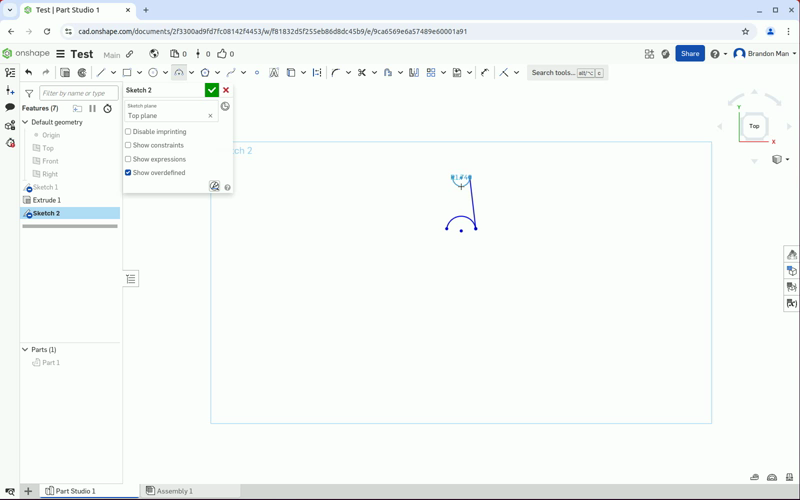
key(esc)
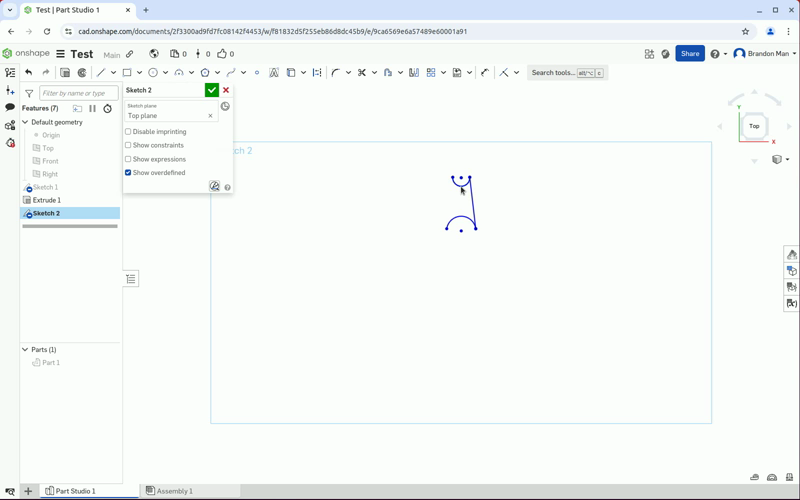
key(l)
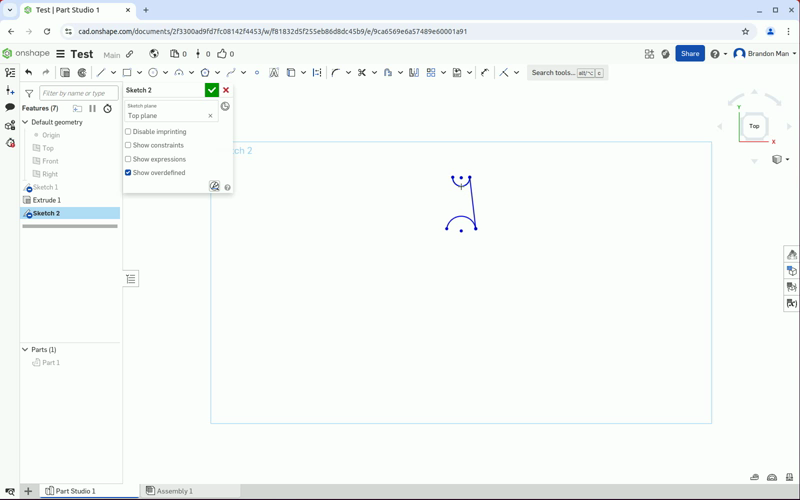
mouse_move(452, 177)
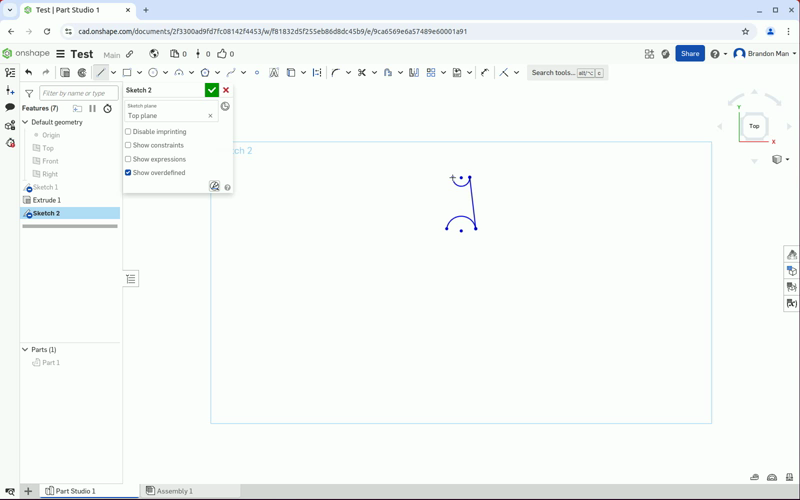
click(452, 177)
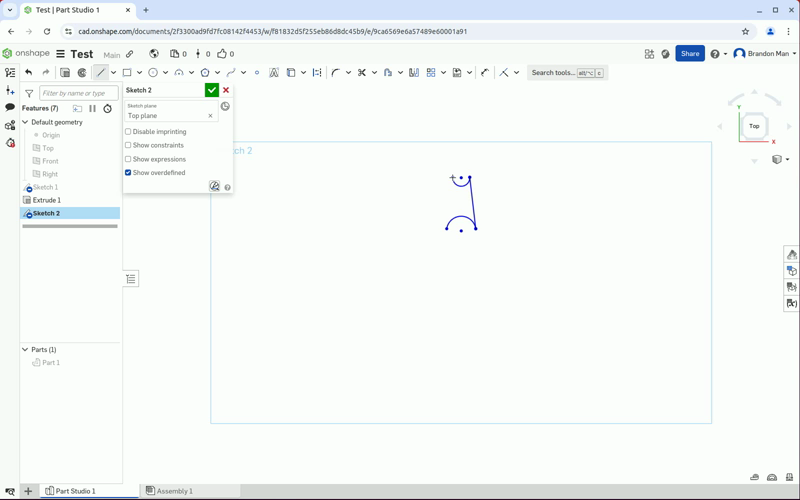
mouse_move(482, 177)
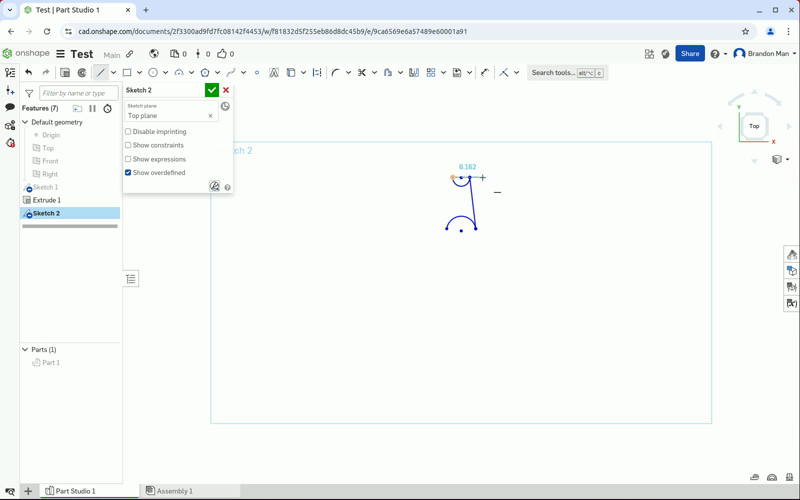
key_down(shift)
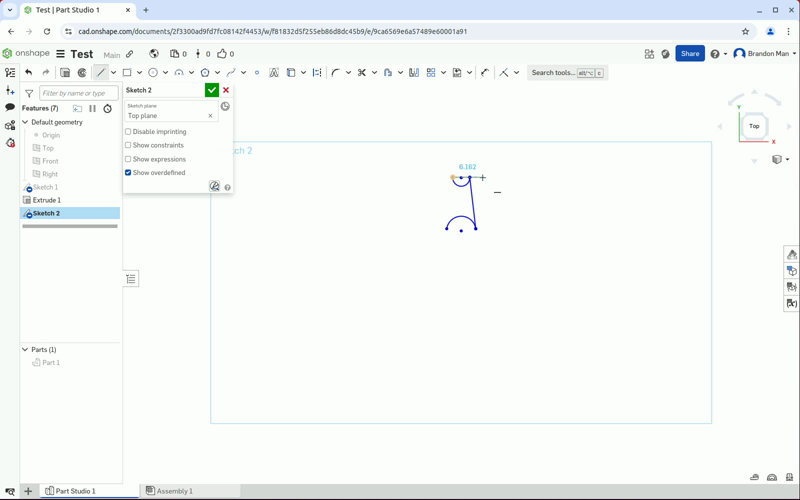
mouse_move(446, 228)
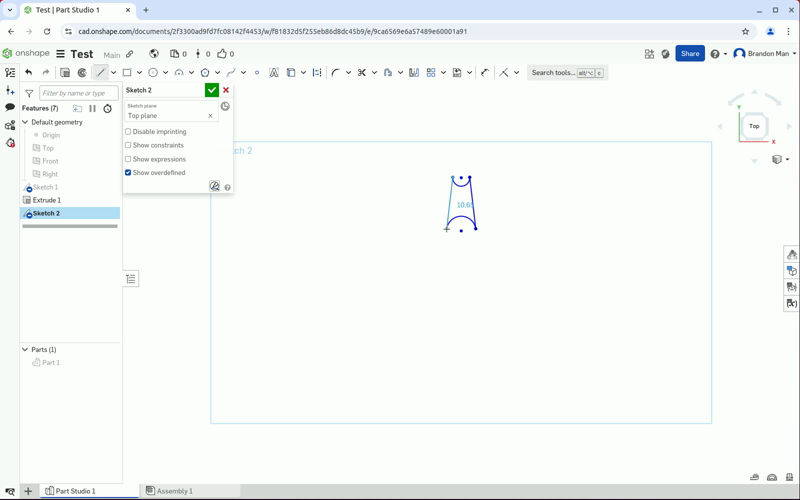
key_up(shift)
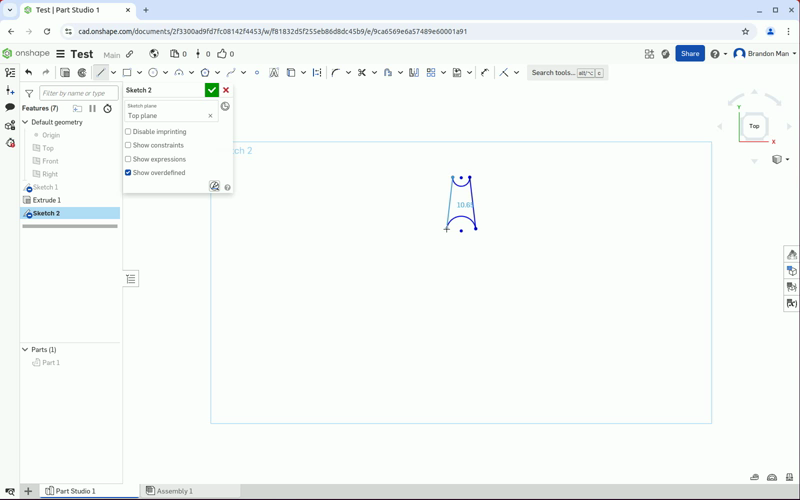
click(446, 228)
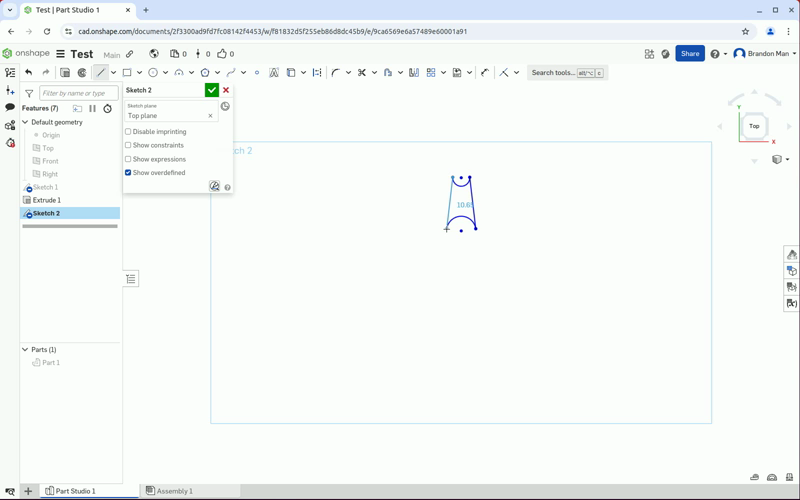
key(esc)
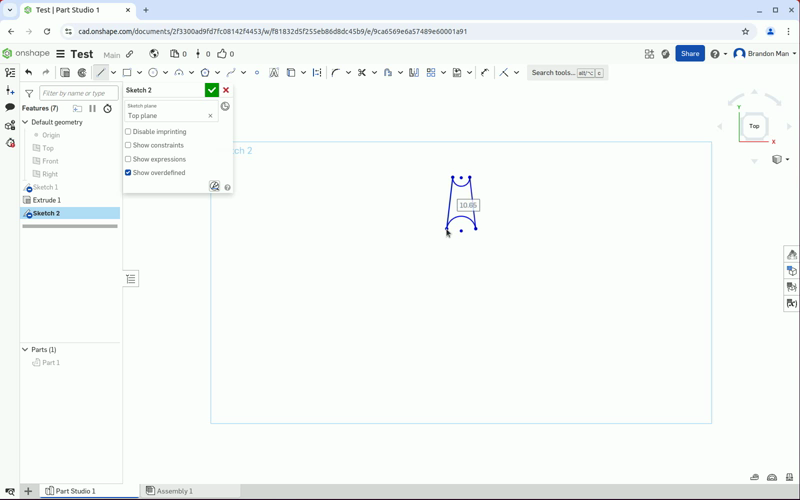
key(c)
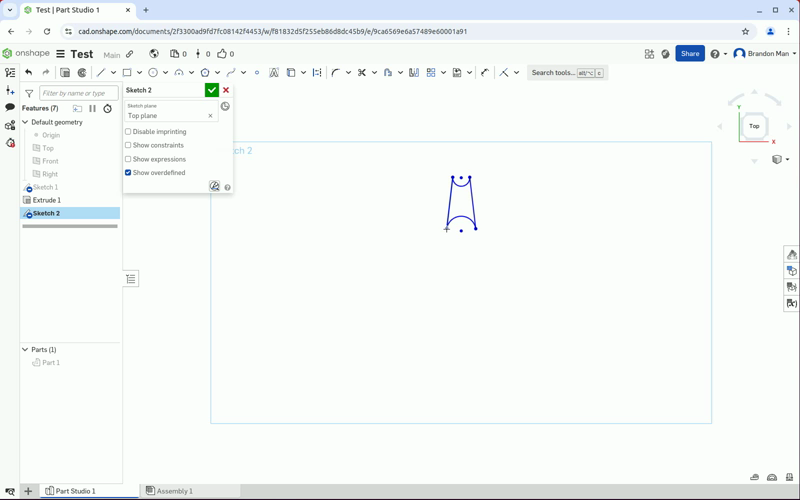
key_down(shift)
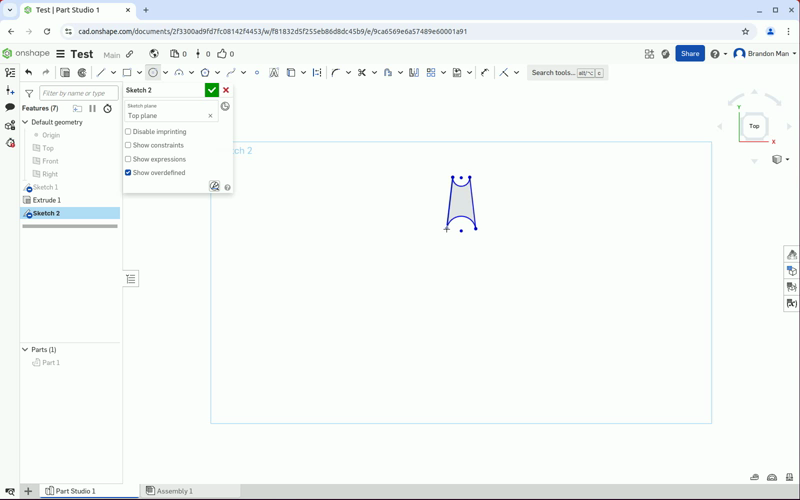
mouse_move(459, 196)
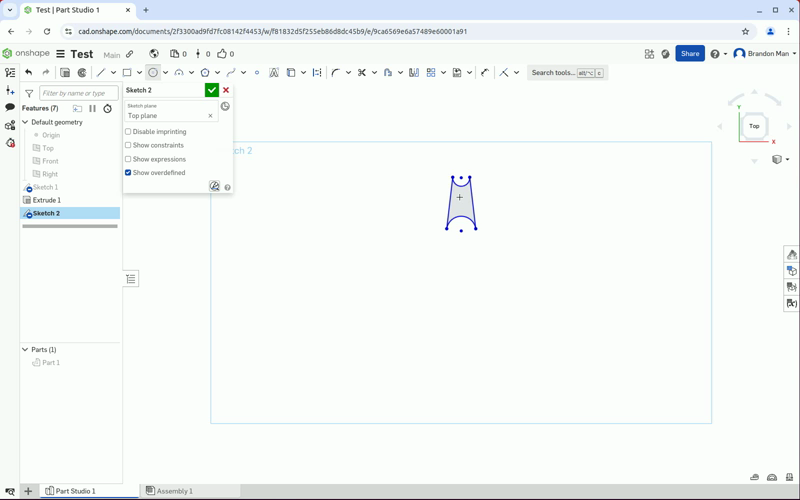
click(459, 196)
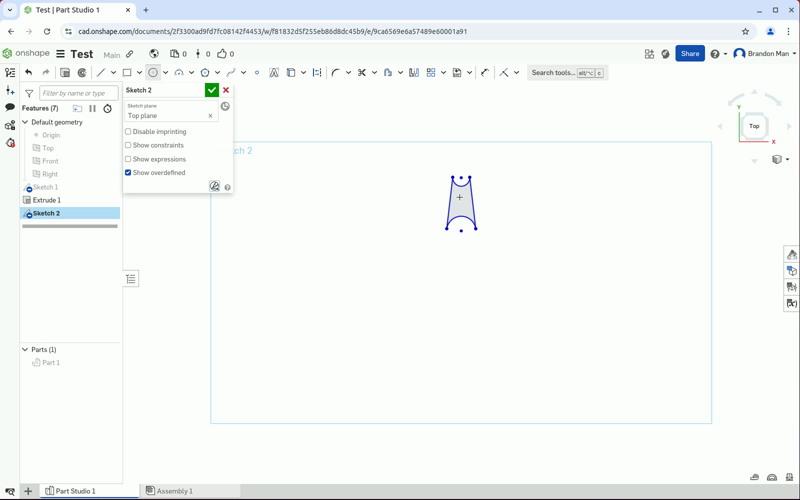
key_up(shift)
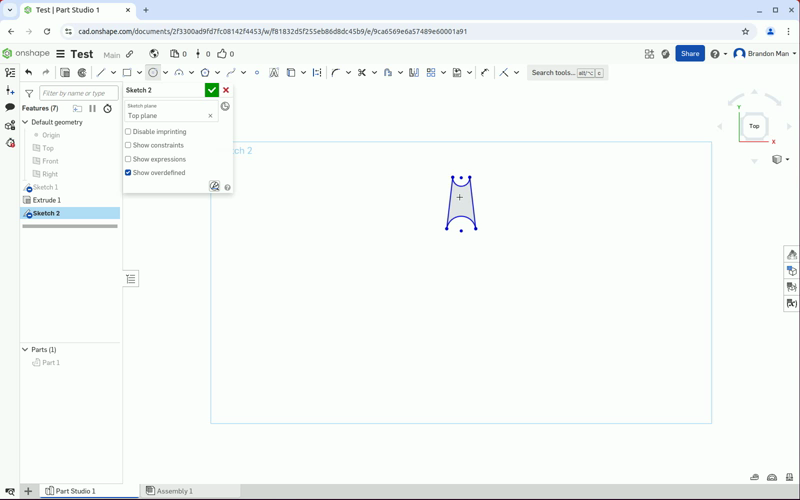
mouse_move(462, 196)
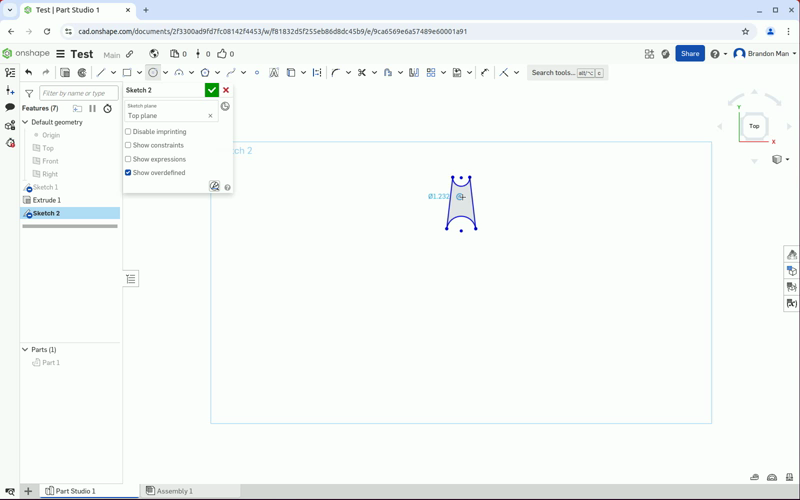
scroll(6)
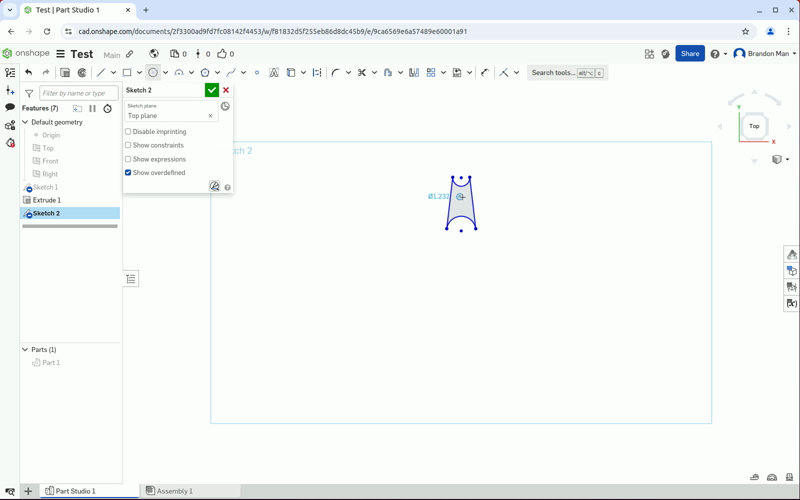
scroll(6)
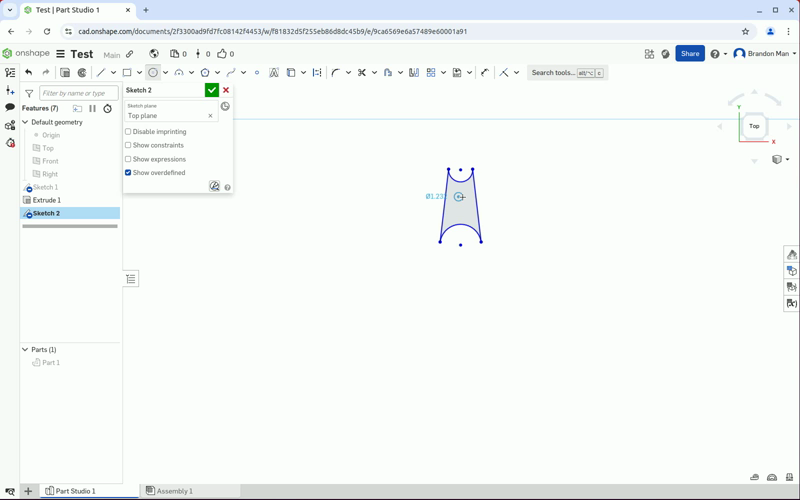
scroll(6)
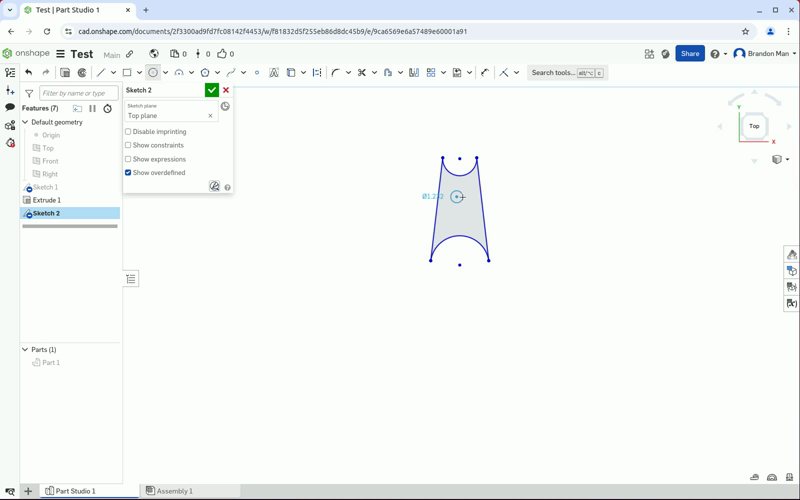
scroll(6)
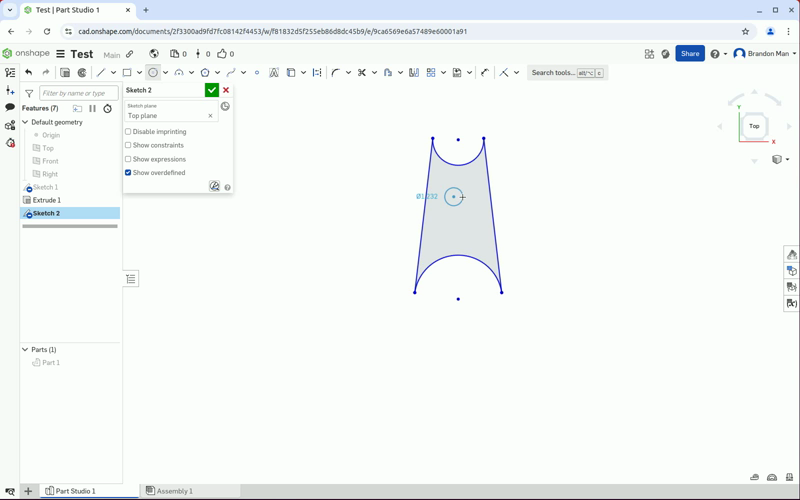
scroll(6)
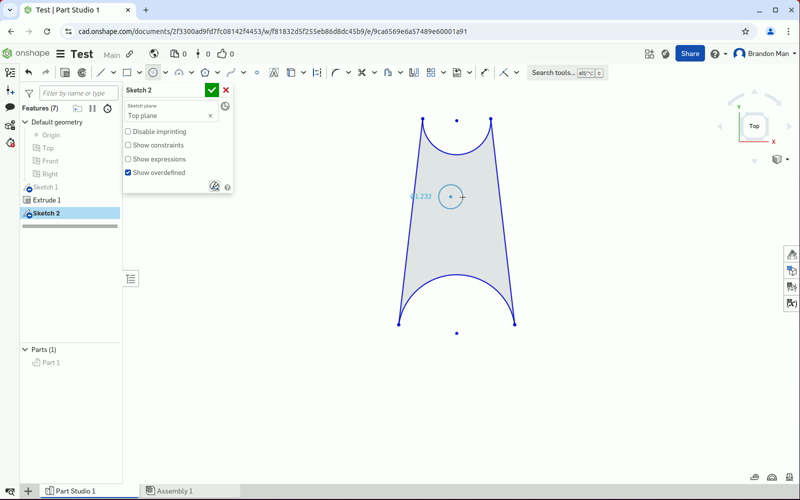
scroll(6)
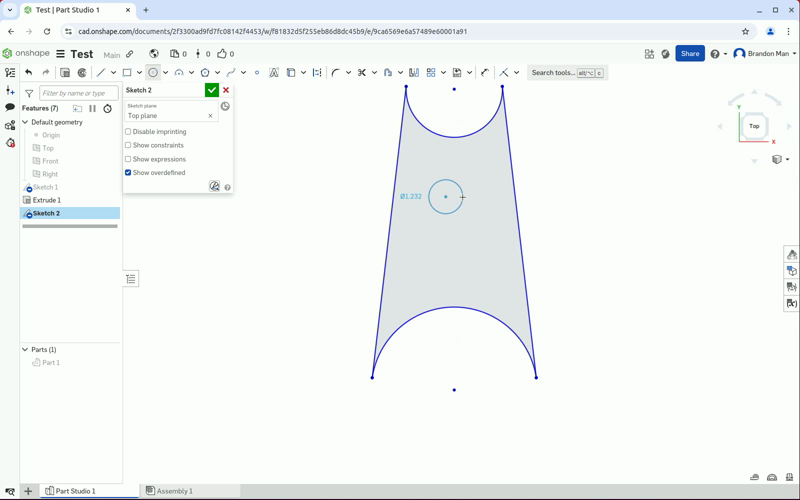
scroll(6)
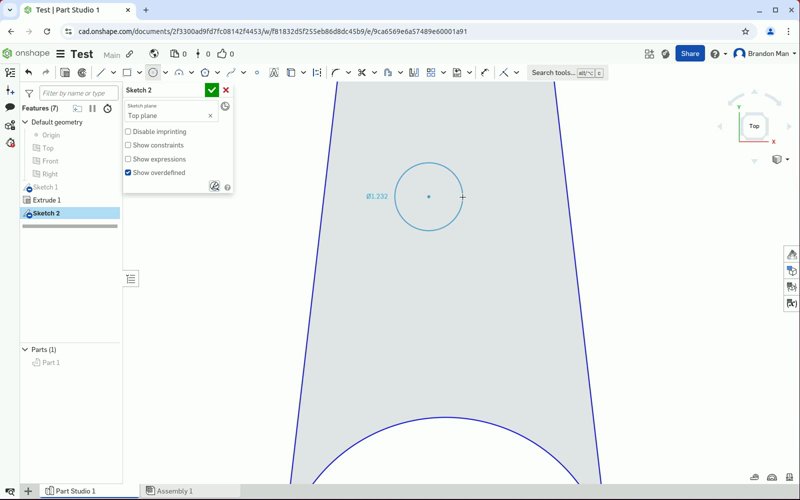
click(462, 196)
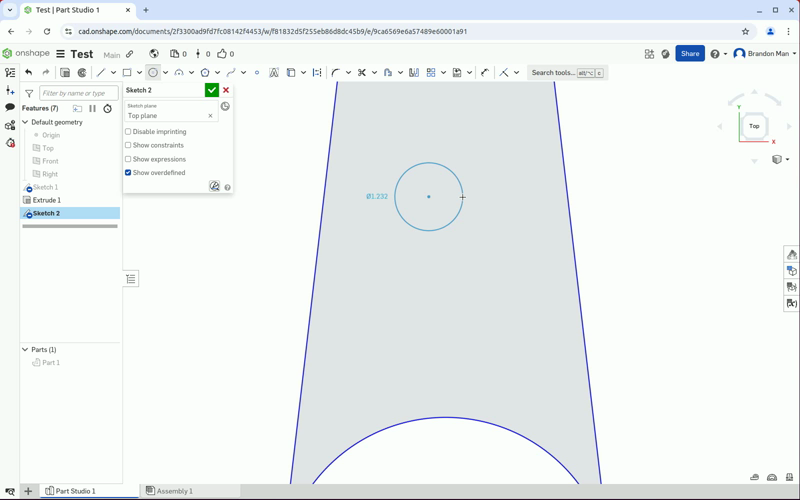
scroll(-6)
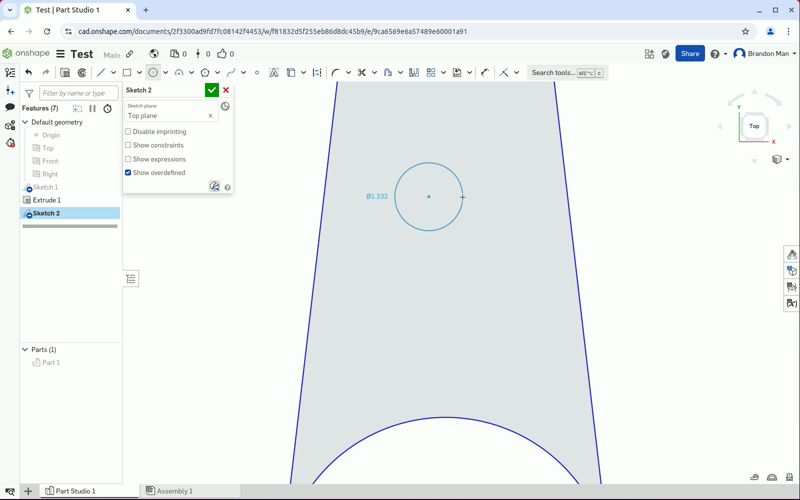
scroll(-6)
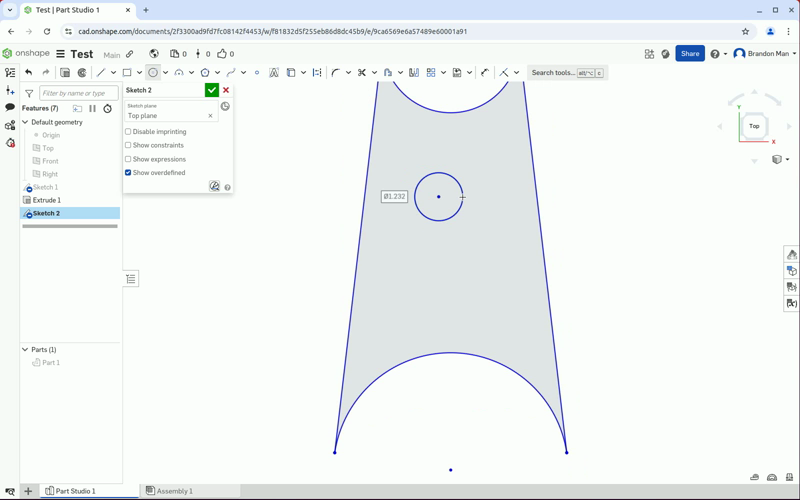
scroll(-6)
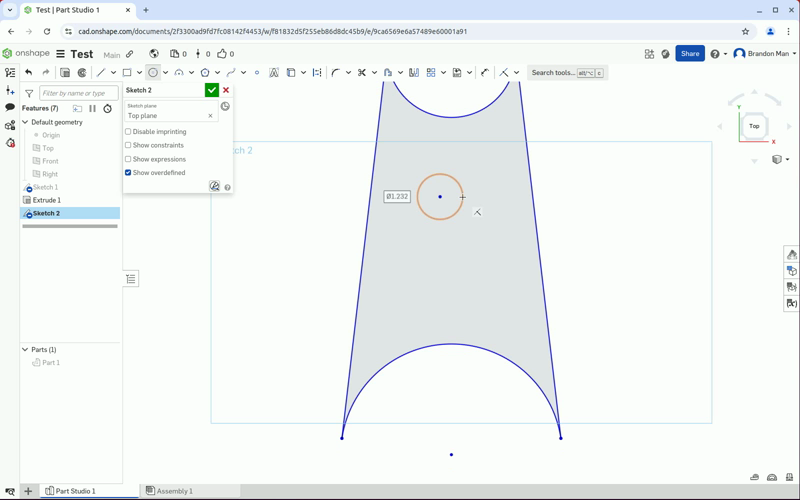
scroll(-6)
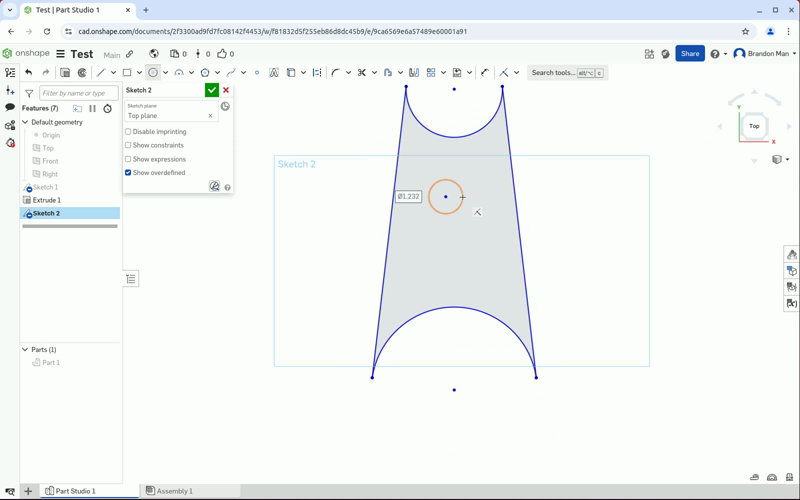
scroll(-6)
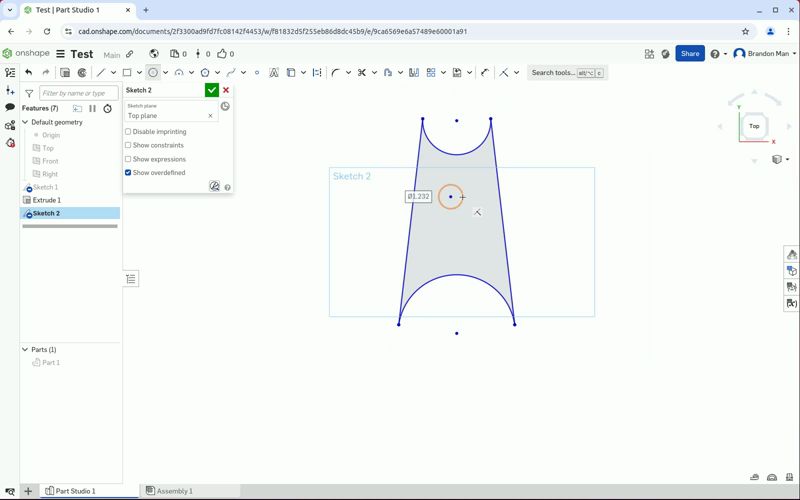
scroll(-6)
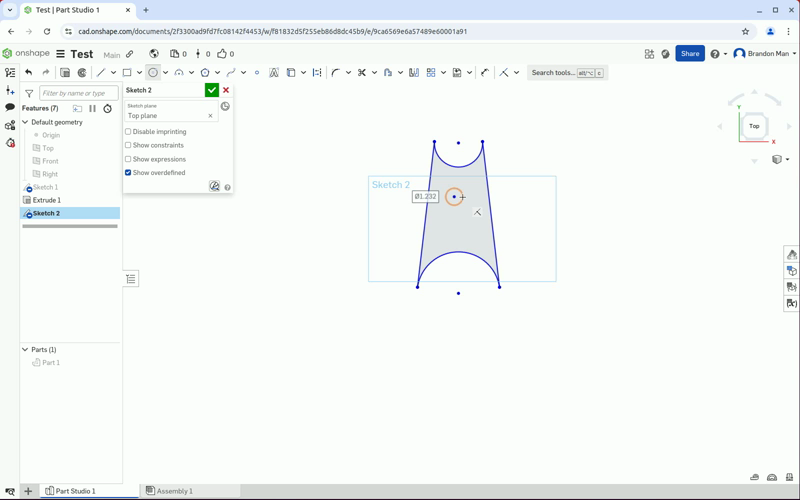
scroll(-6)
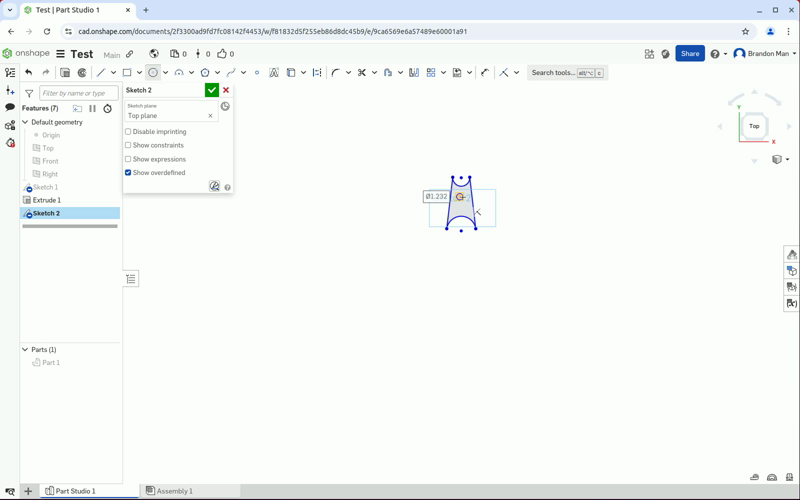
key(esc)
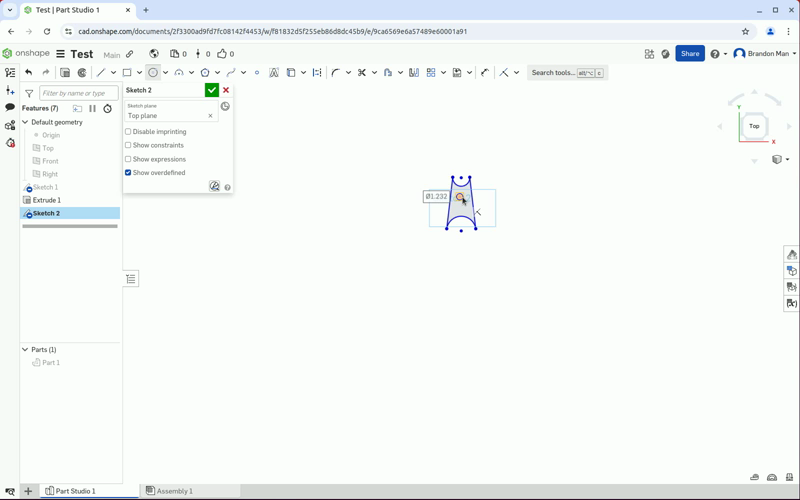
mouse_move(457, 215)
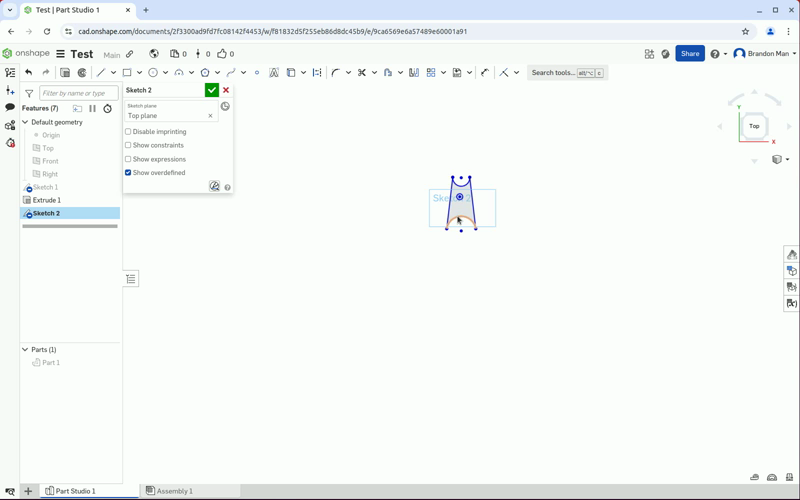
scroll(6)
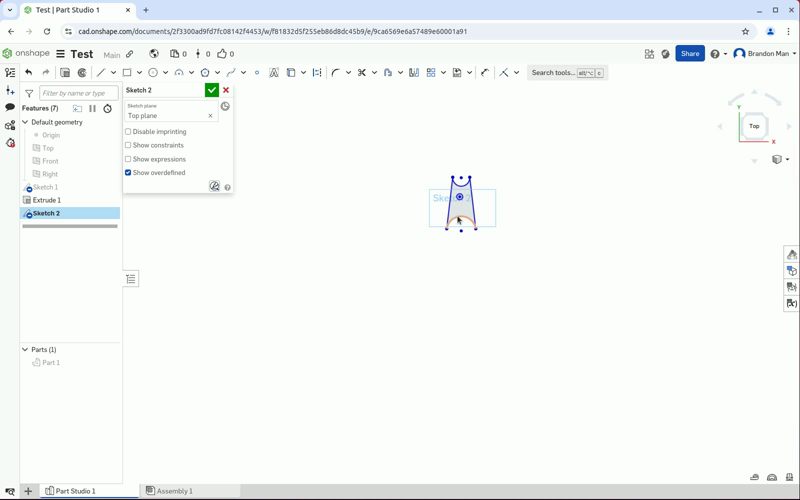
scroll(6)
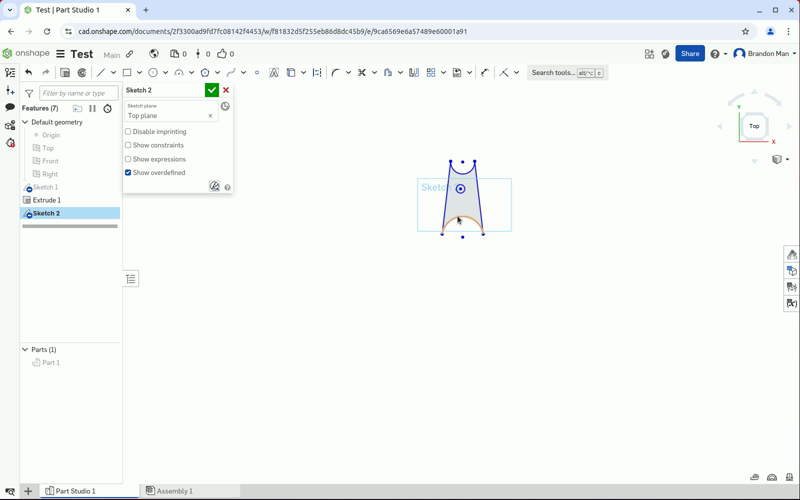
scroll(6)
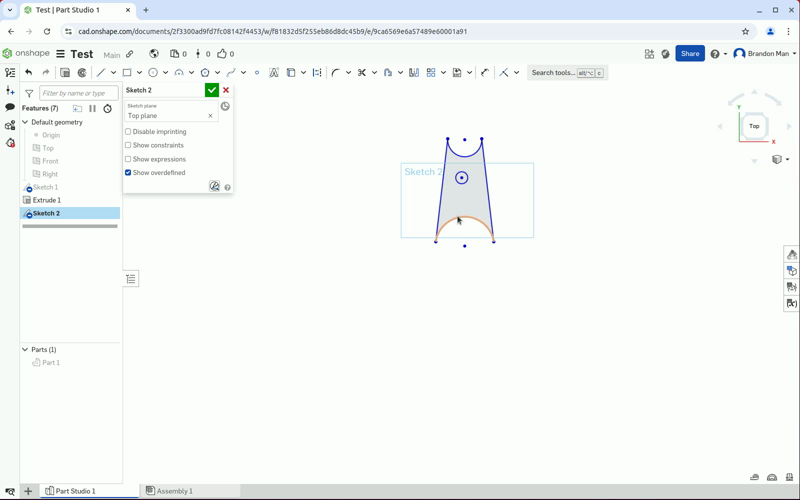
scroll(6)
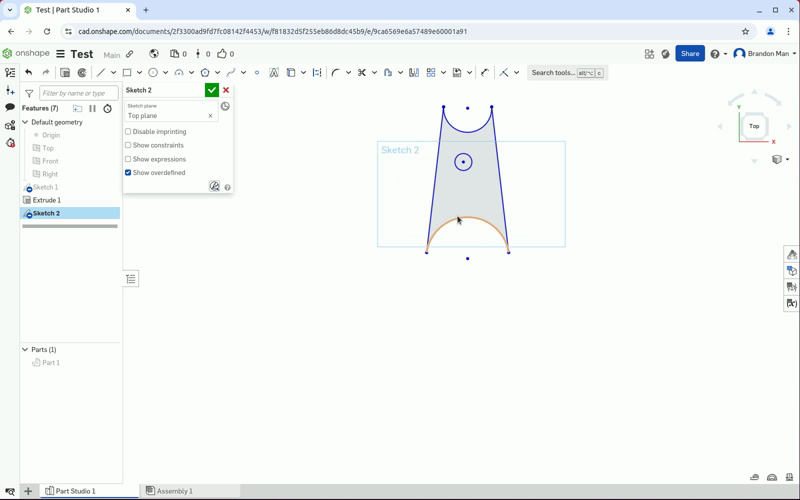
scroll(6)
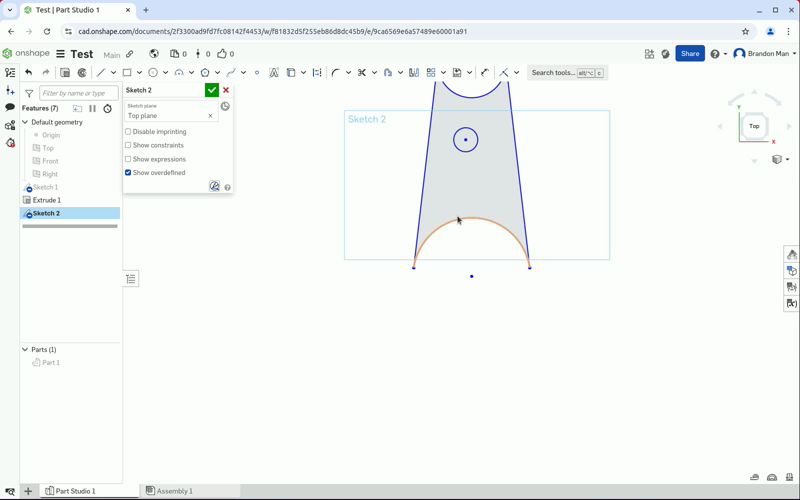
scroll(6)
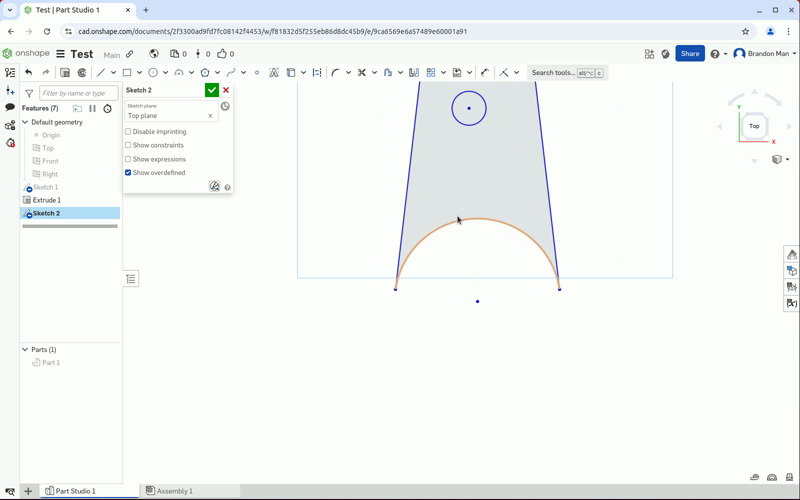
scroll(6)
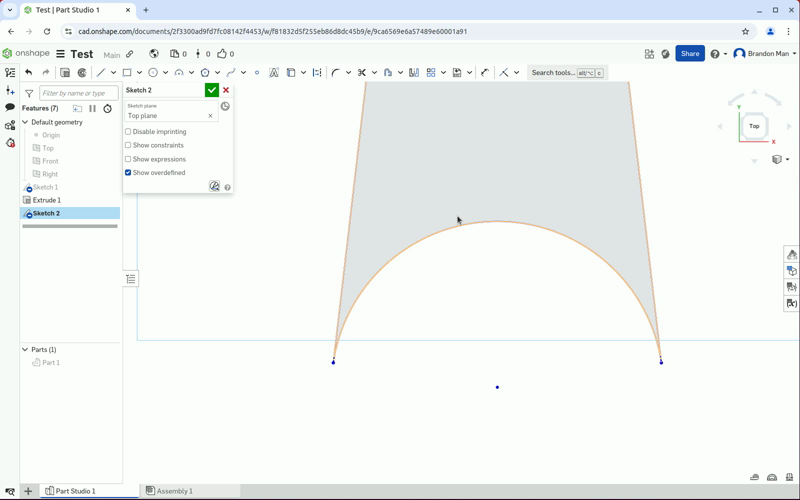
click(457, 215)
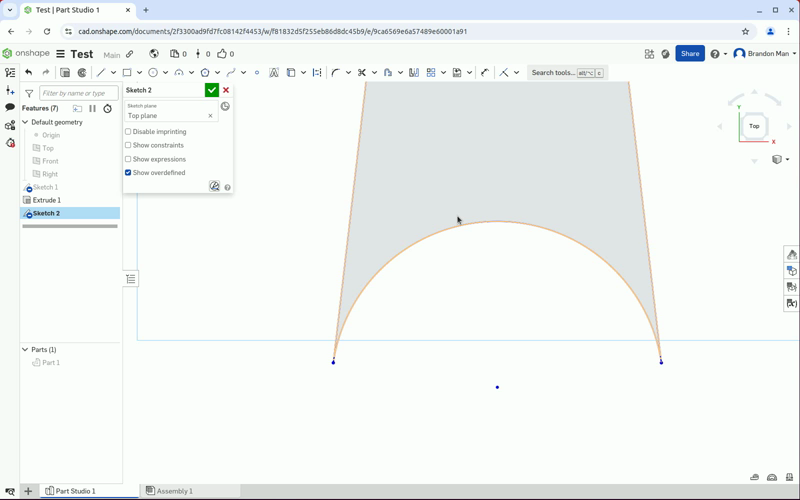
scroll(-6)
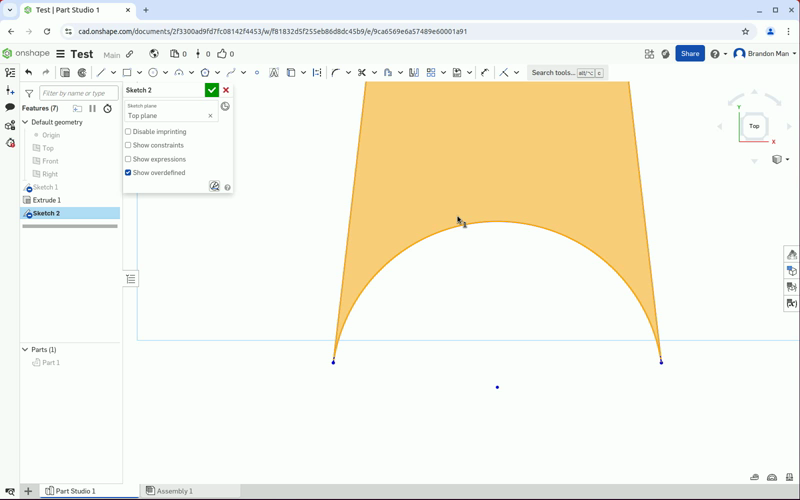
scroll(-6)
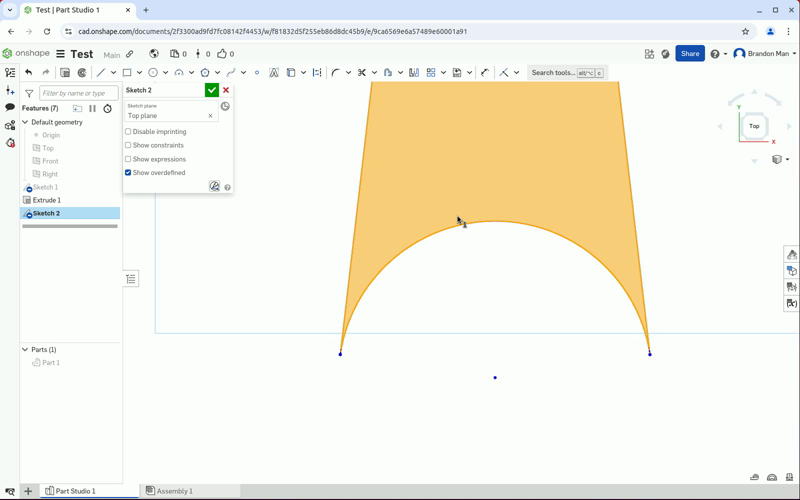
scroll(-6)
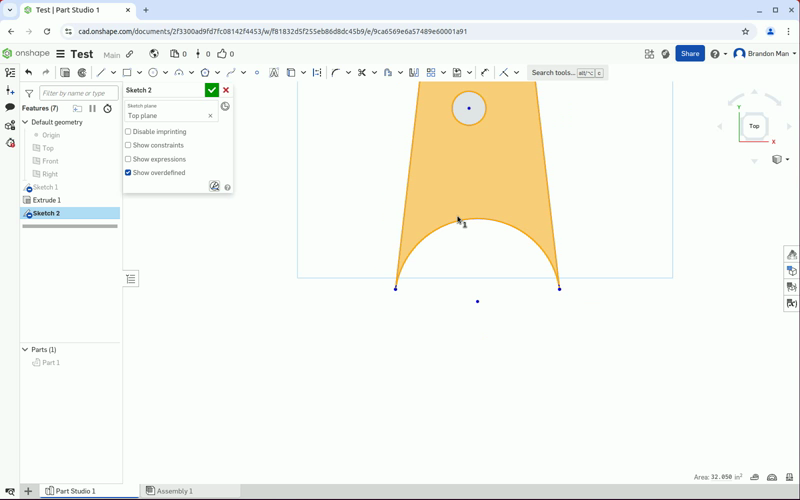
scroll(-6)
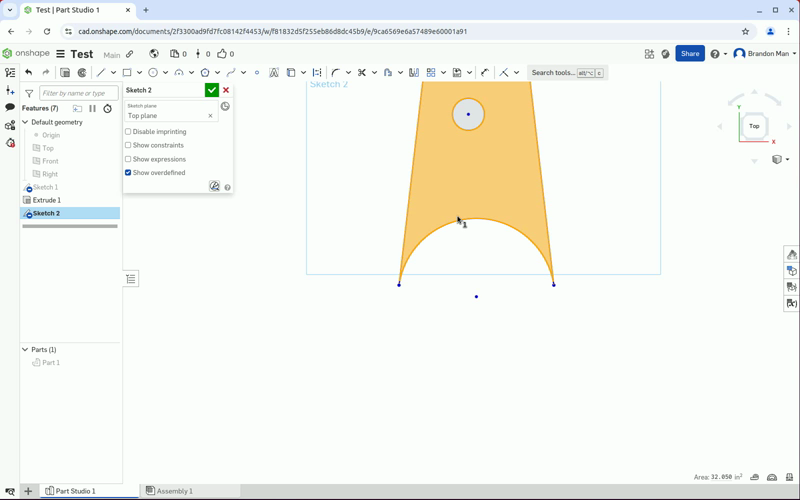
scroll(-6)
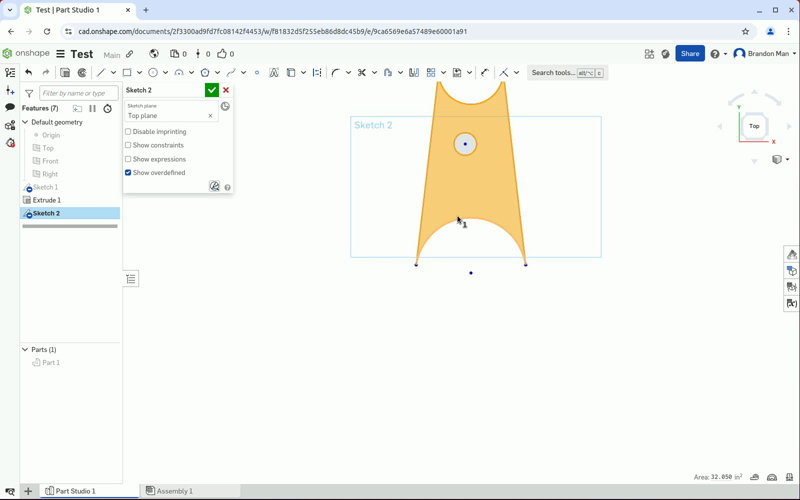
scroll(-6)
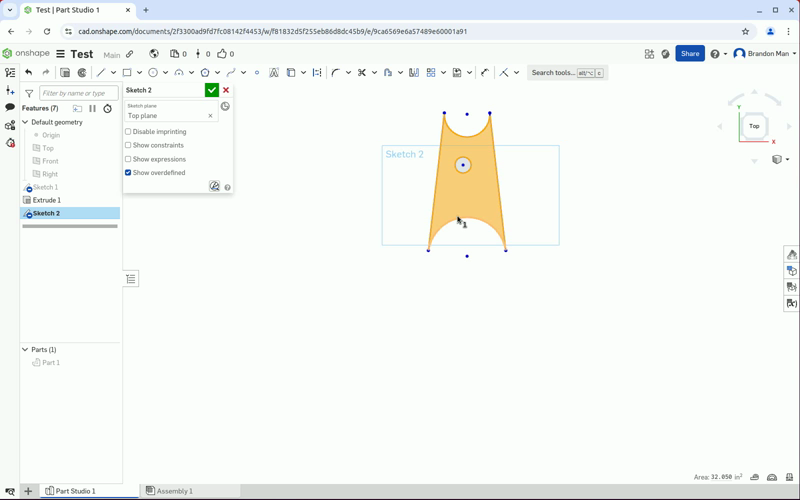
scroll(-6)
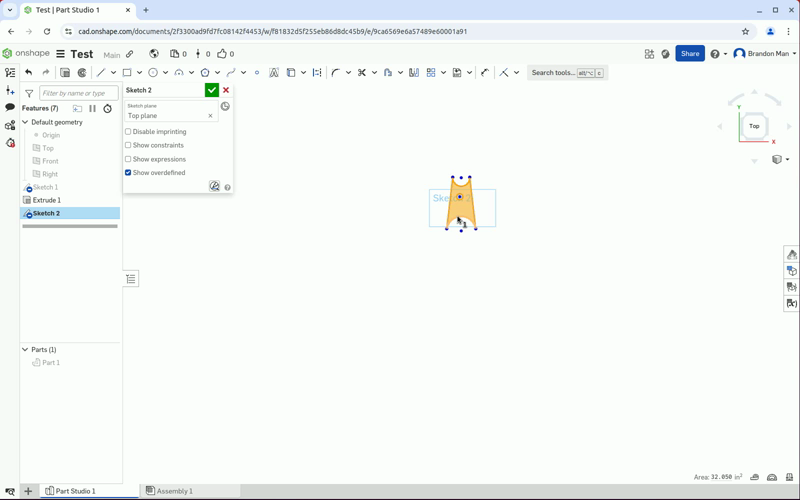
mouse_move(73, 352)
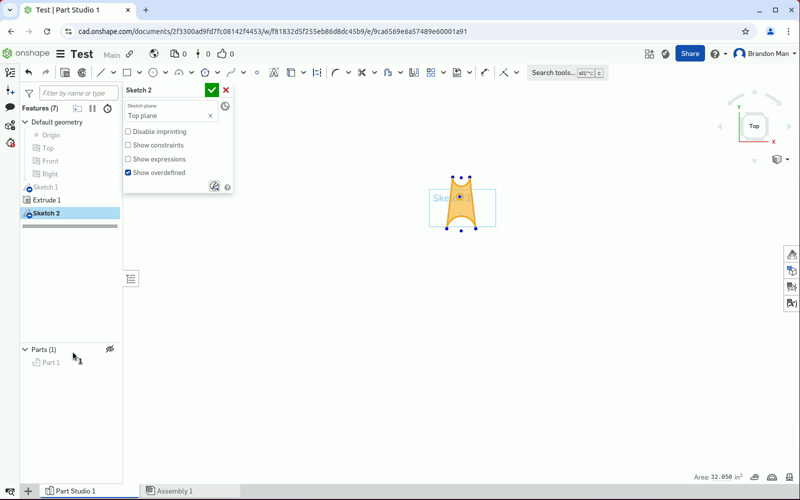
key(shift+y)
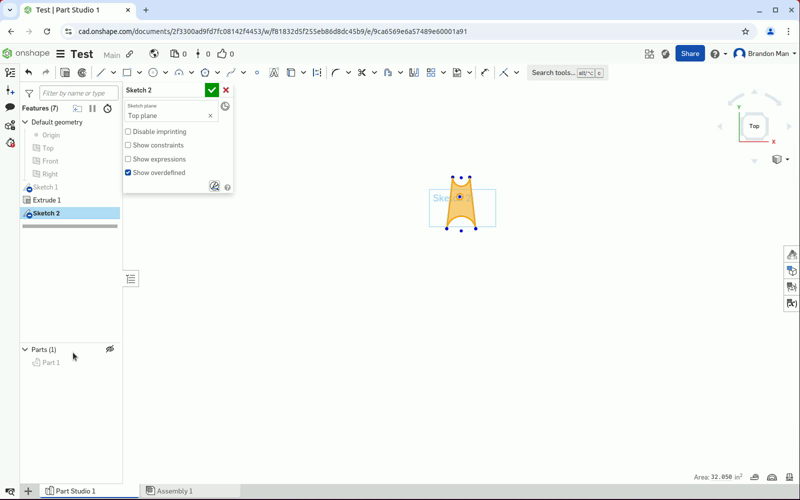
key(shift+e)
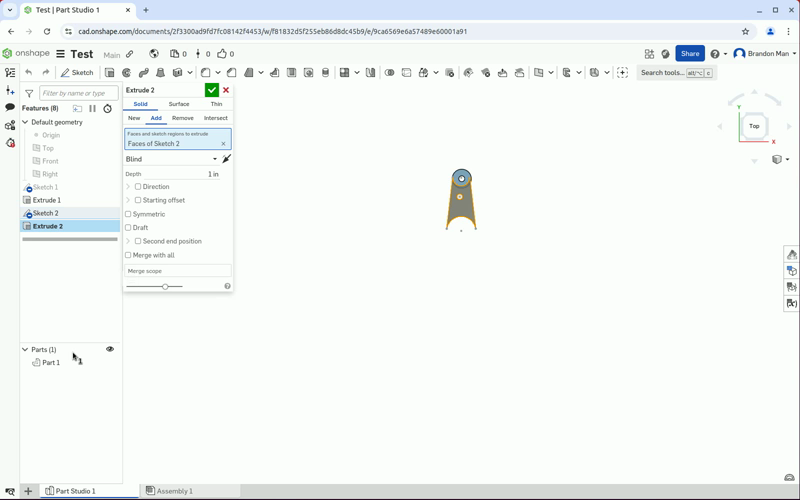
mouse_move(143, 106)
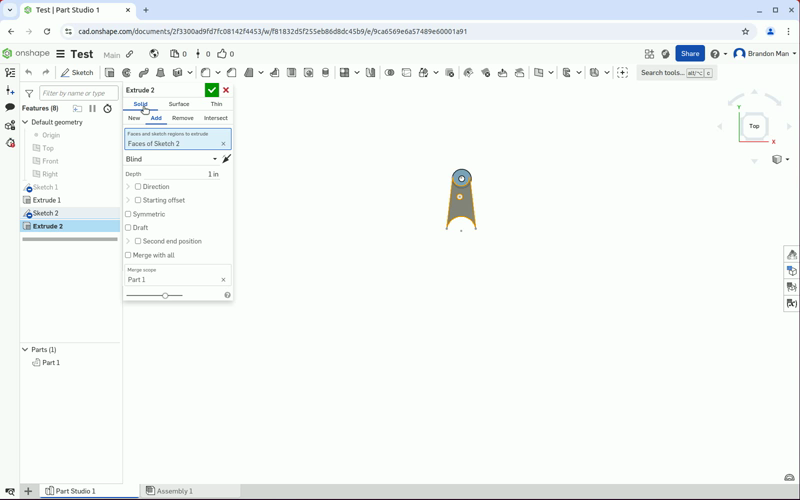
click(143, 106)
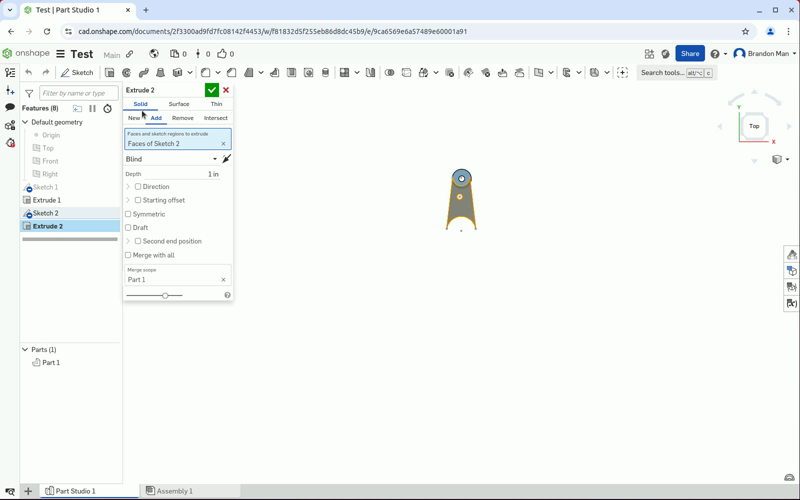
mouse_move(137, 120)
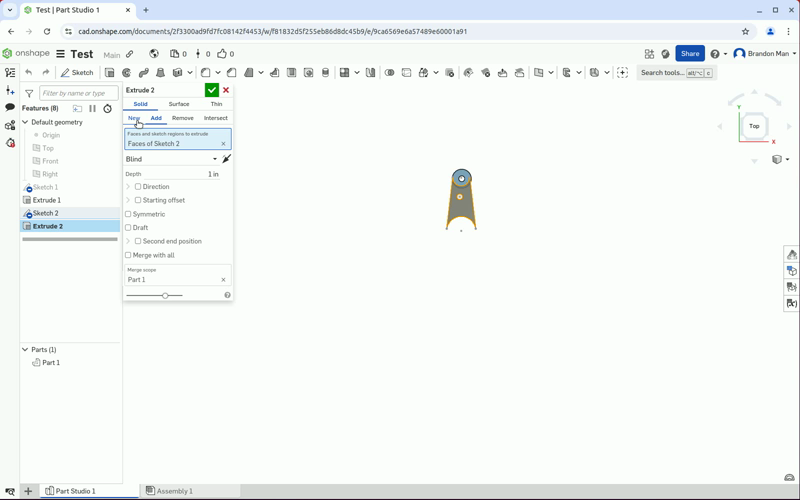
click(137, 120)
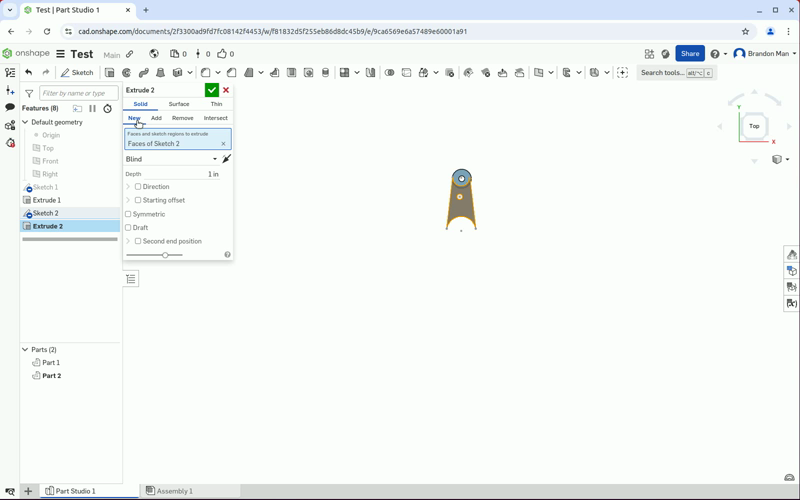
key(tab, 4)
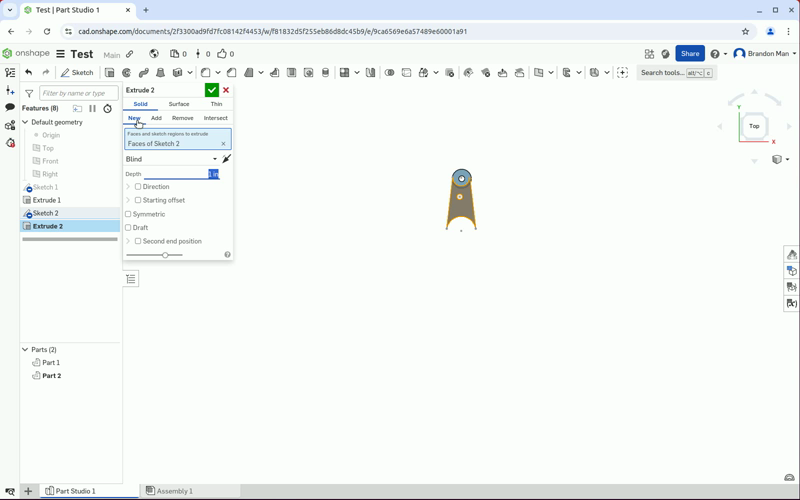
text(0.481)
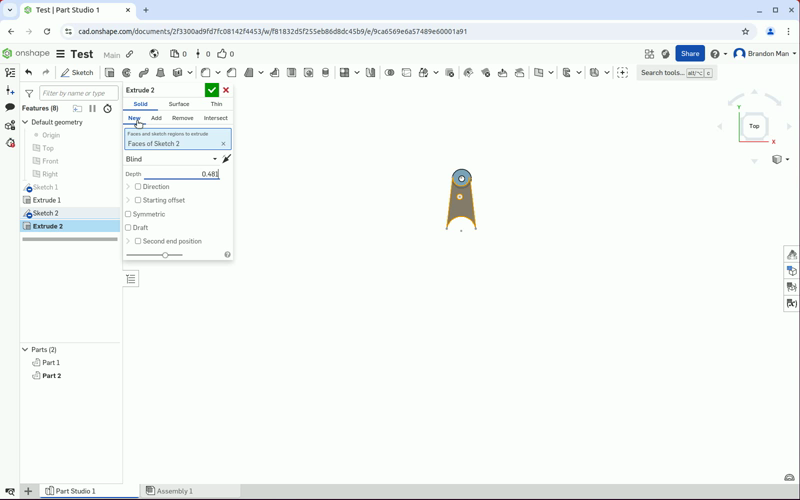
key(enter)
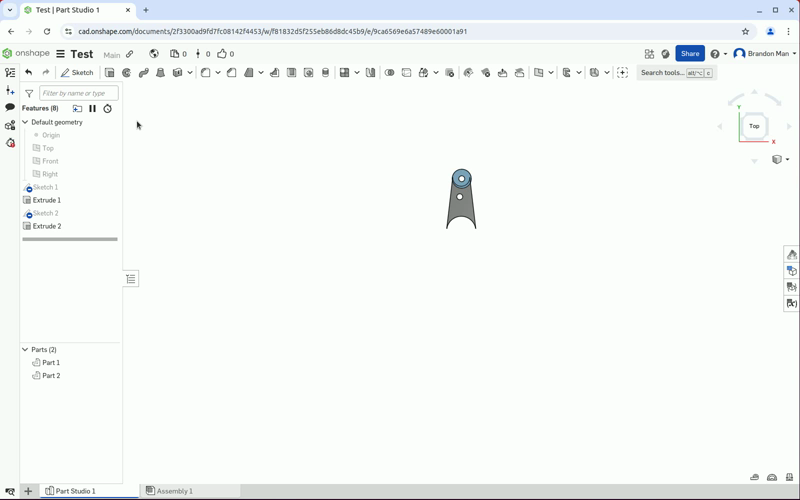
key(shift+h)
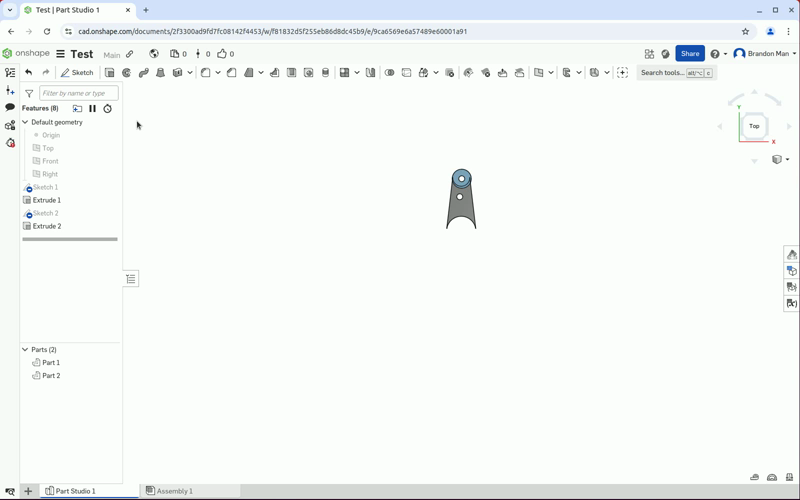
key(shift+h)
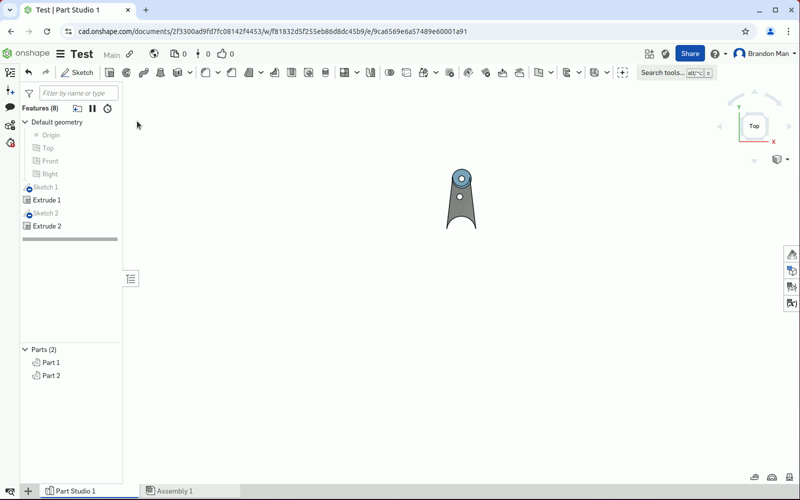
mouse_move(73, 189)
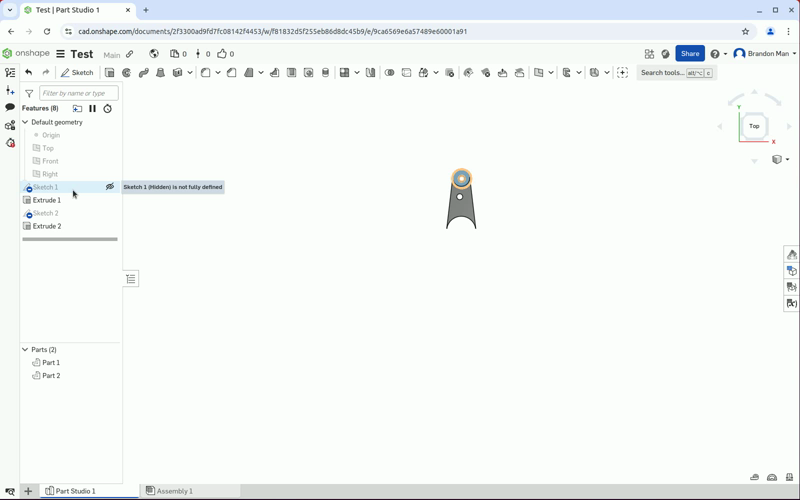
click(73, 189)
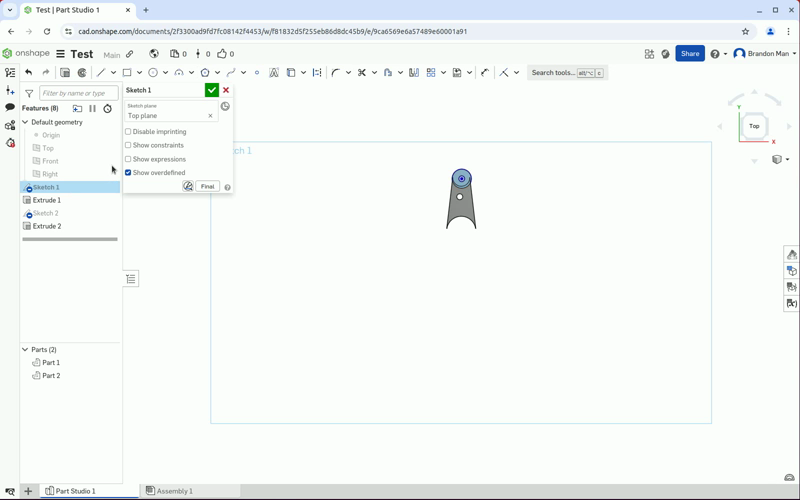
mouse_move(229, 92)
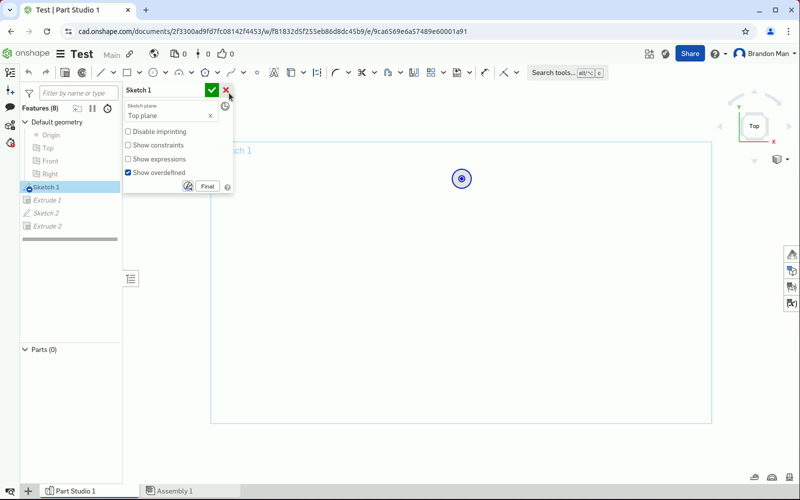
click(229, 92)
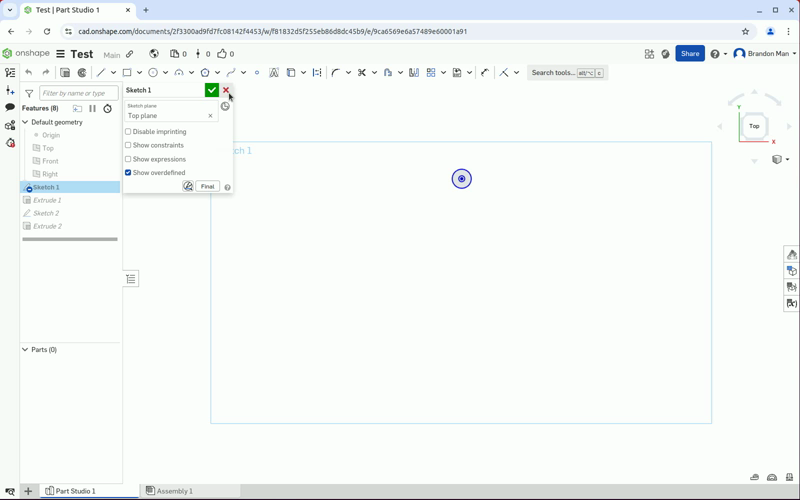
key(shift+s)
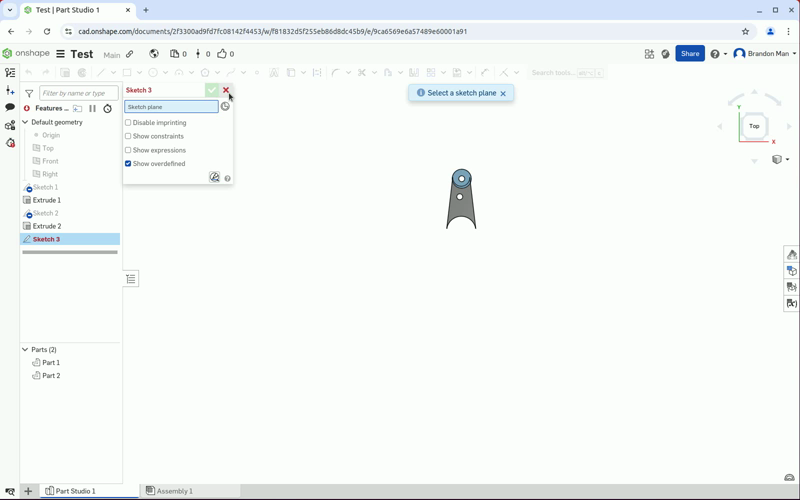
mouse_move(73, 150)
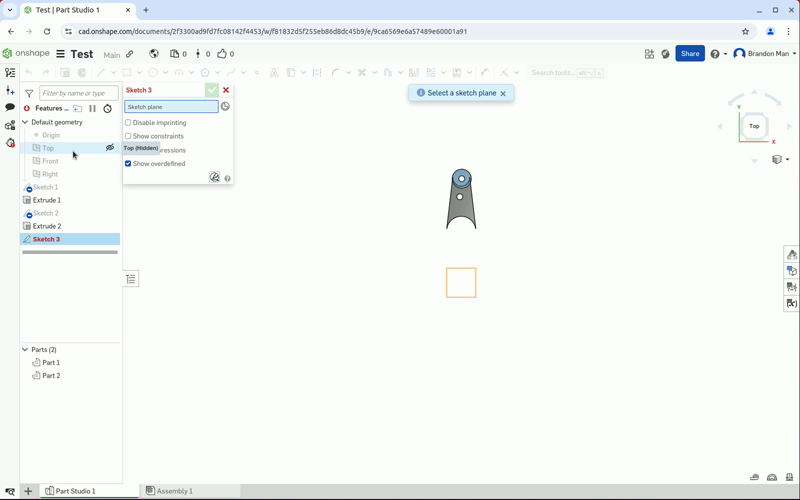
click(73, 150)
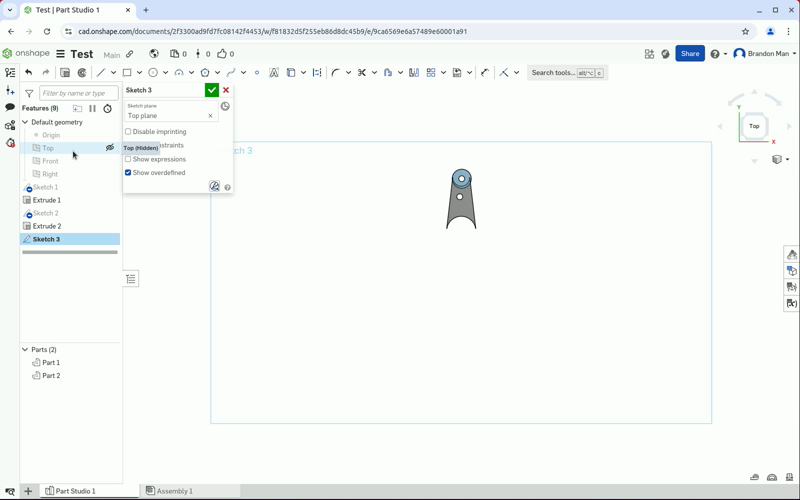
mouse_move(73, 352)
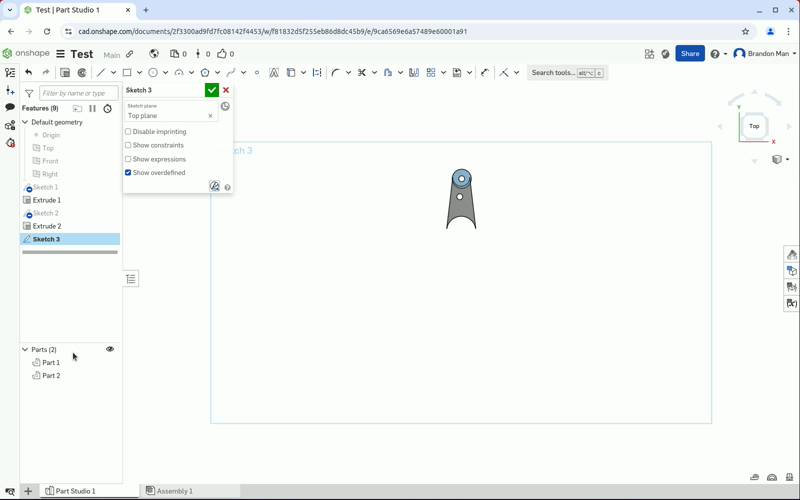
key(y)
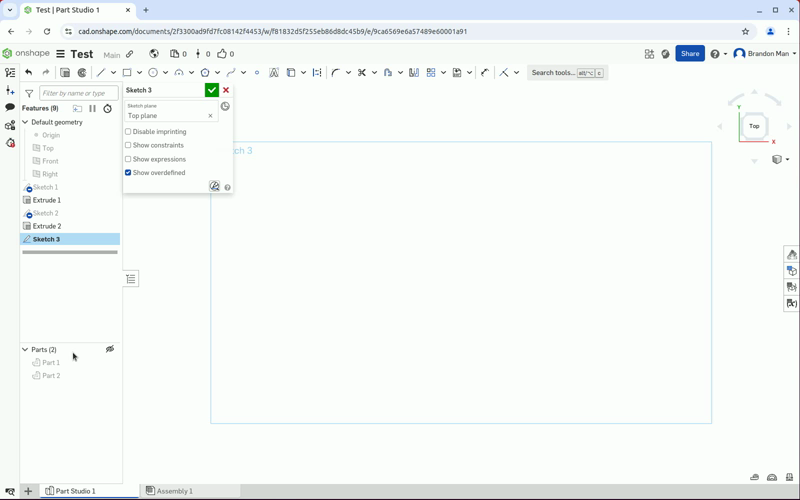
key(c)
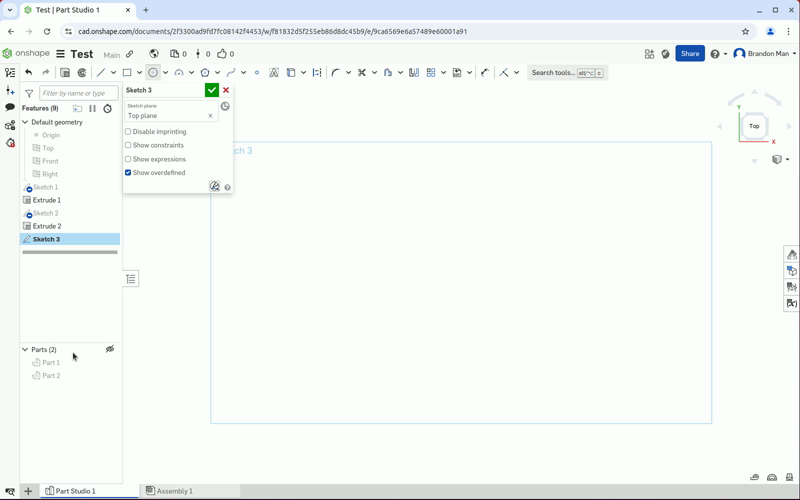
key_down(shift)
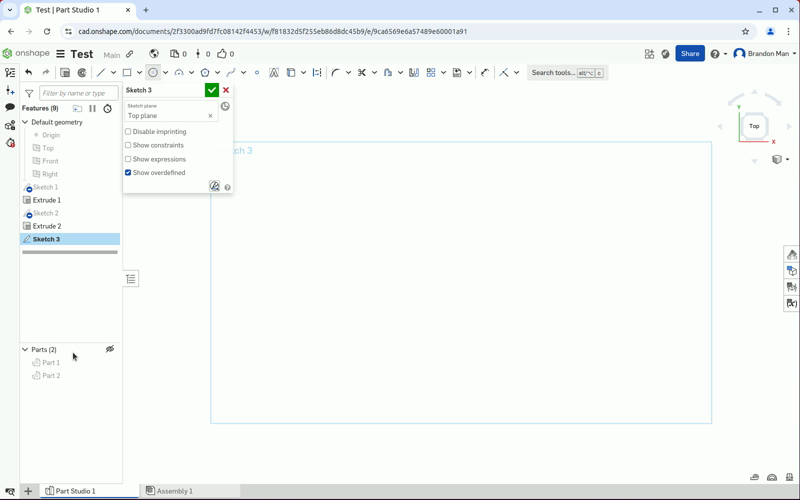
mouse_move(461, 231)
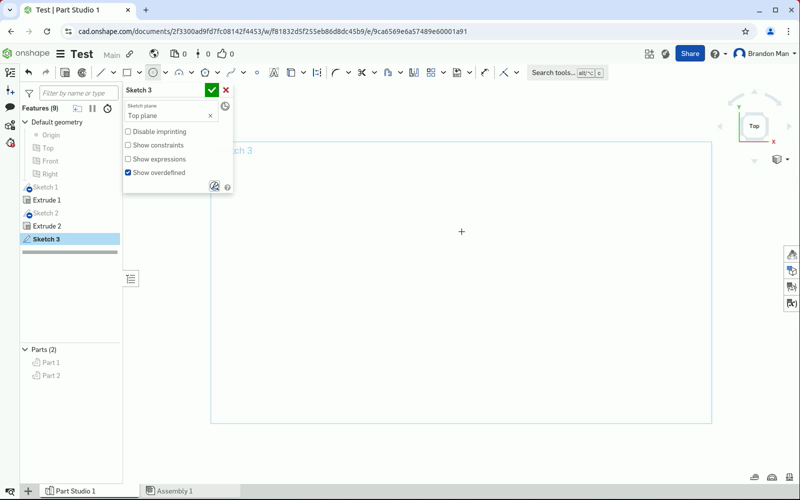
click(461, 231)
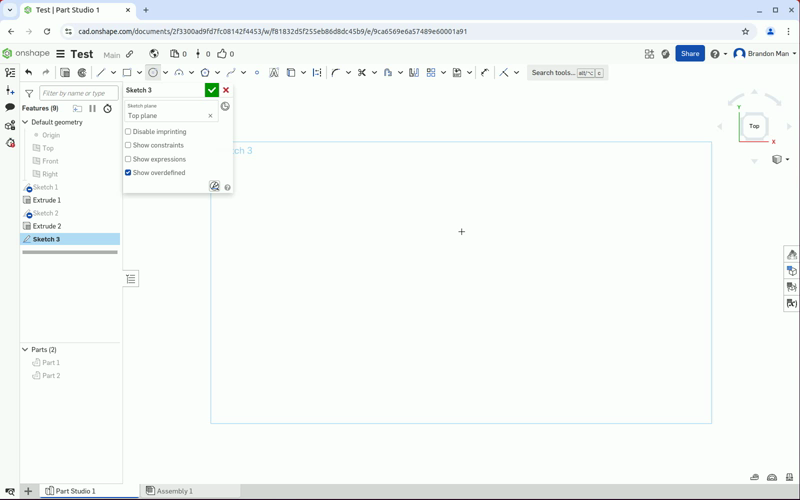
key_up(shift)
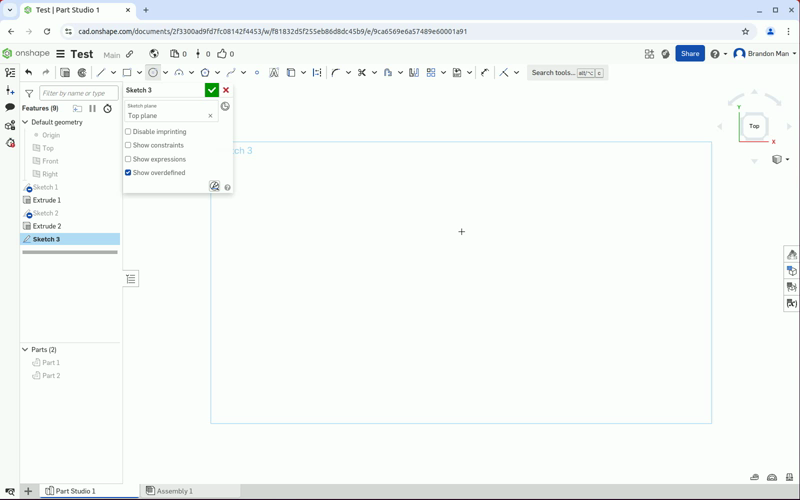
mouse_move(477, 231)
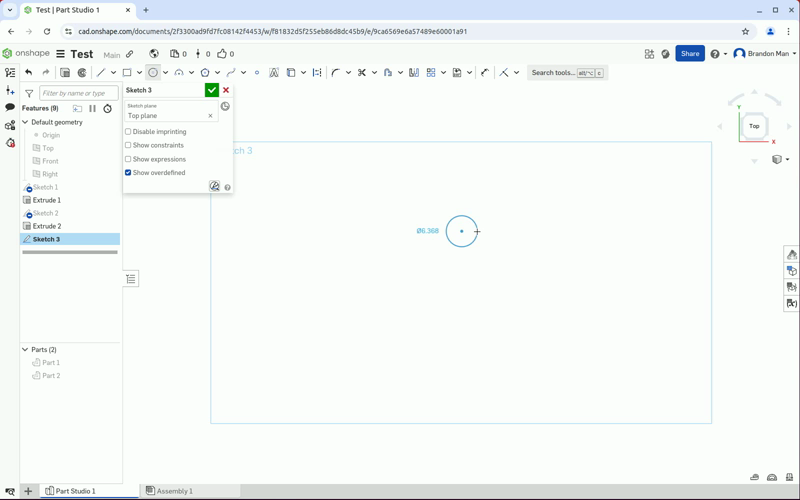
click(477, 231)
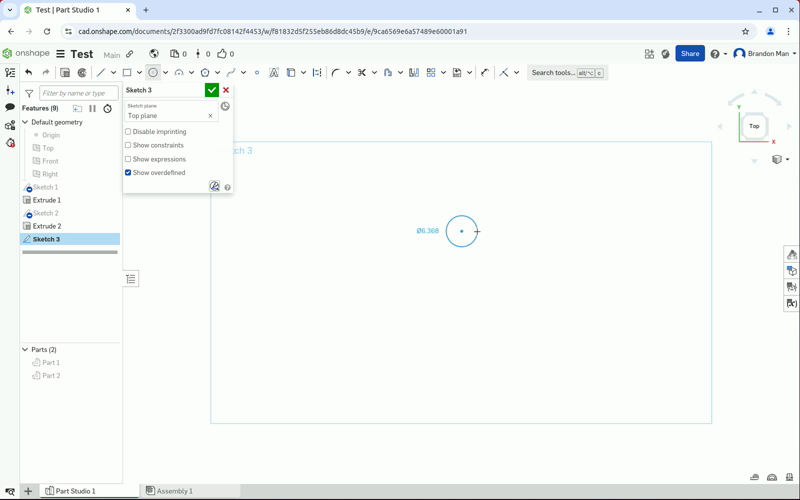
key(esc)
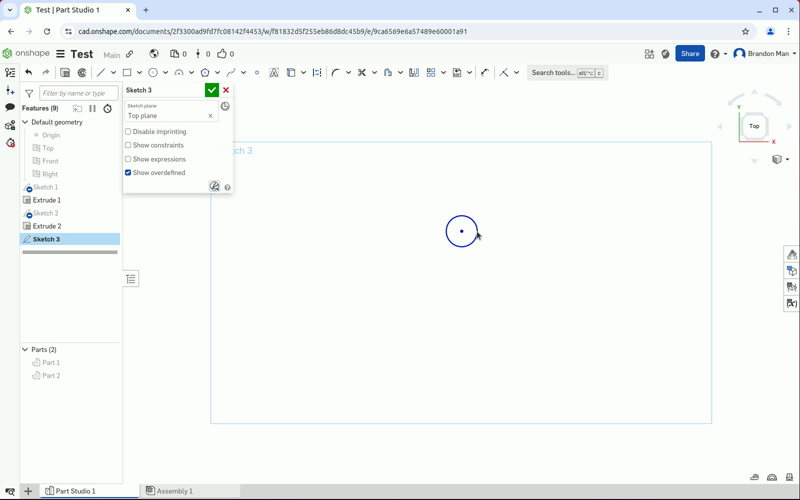
key(c)
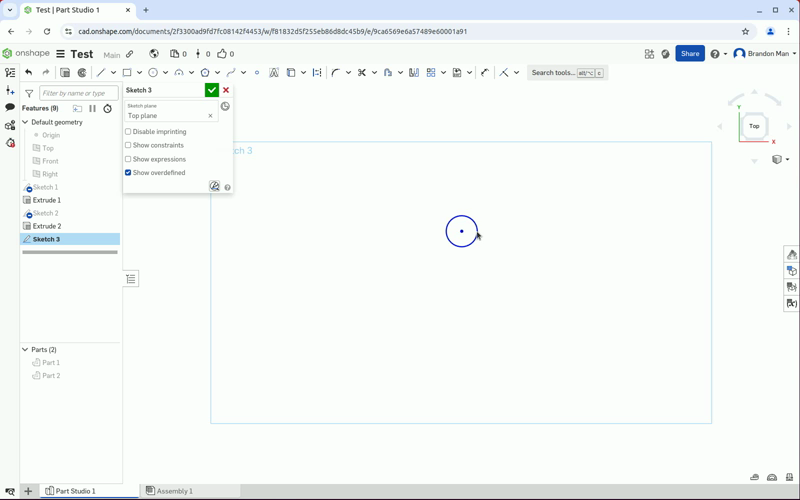
key_down(shift)
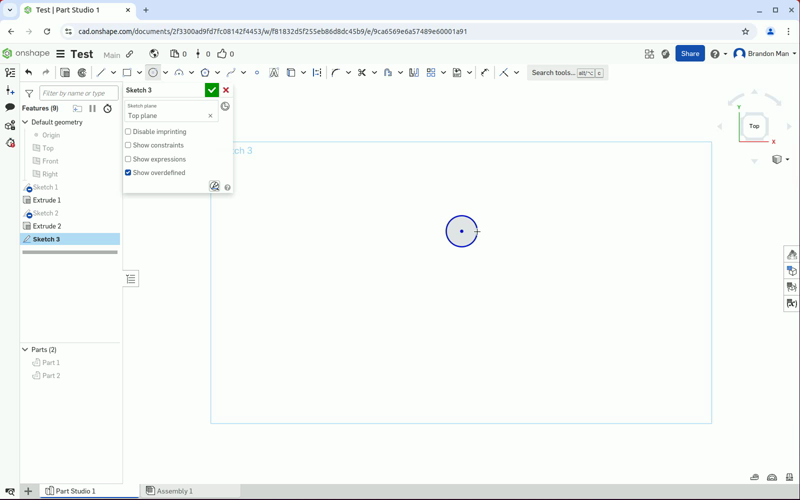
mouse_move(461, 231)
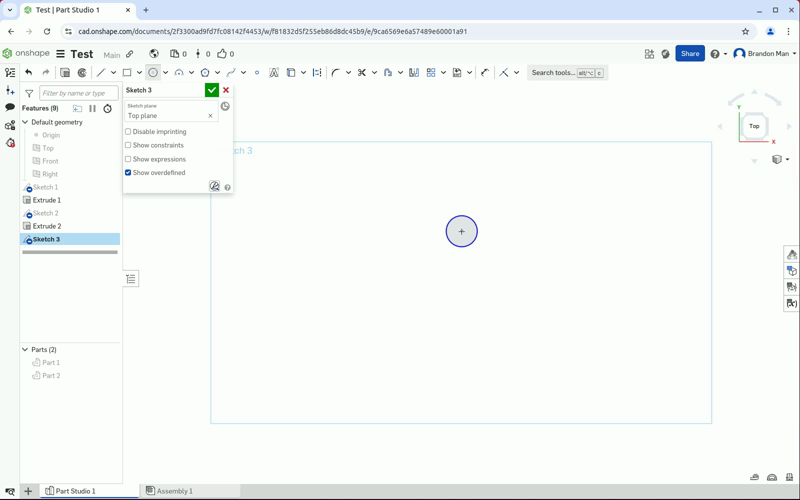
click(461, 231)
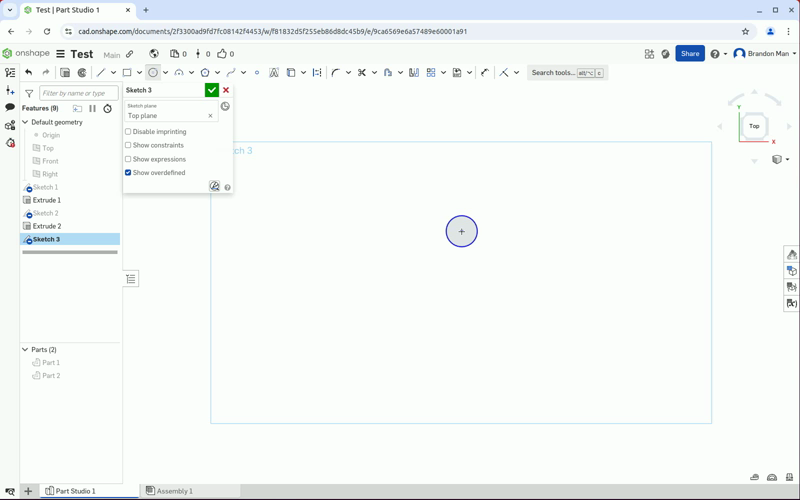
key_up(shift)
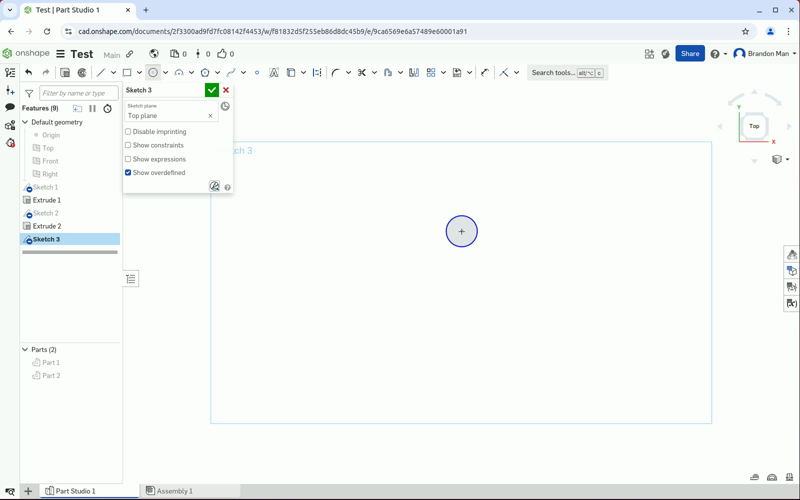
mouse_move(465, 231)
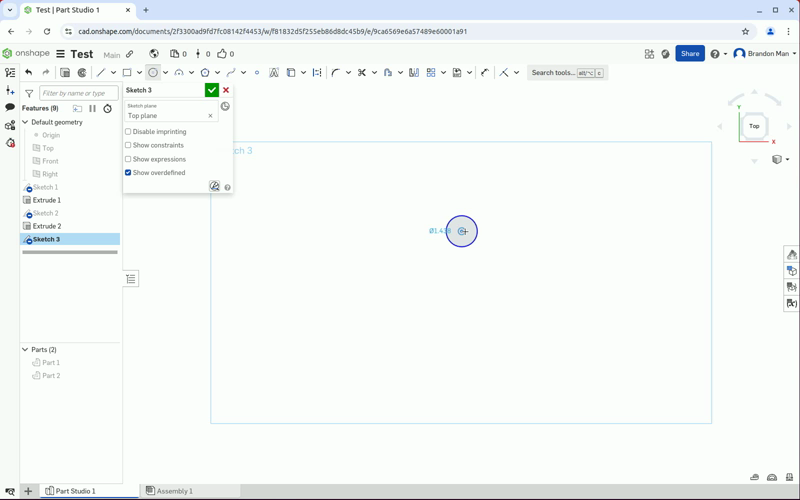
scroll(6)
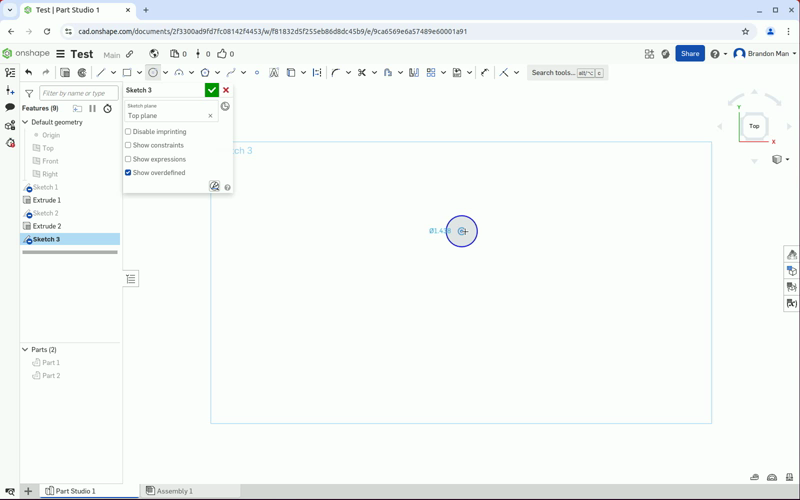
scroll(6)
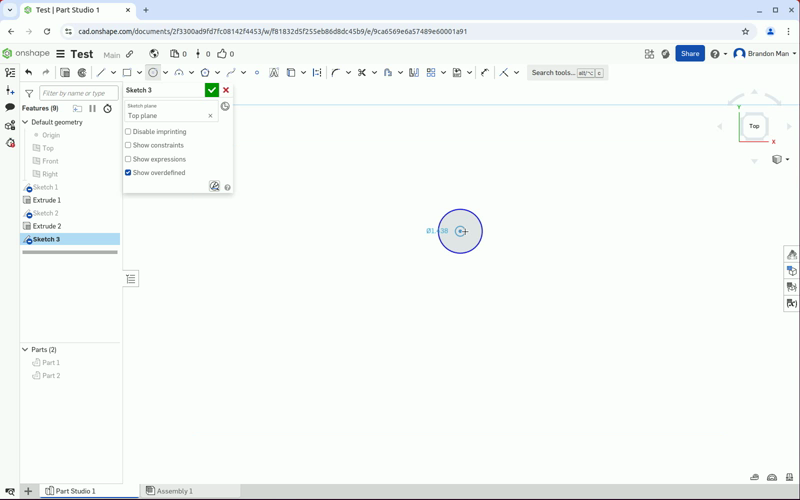
scroll(6)
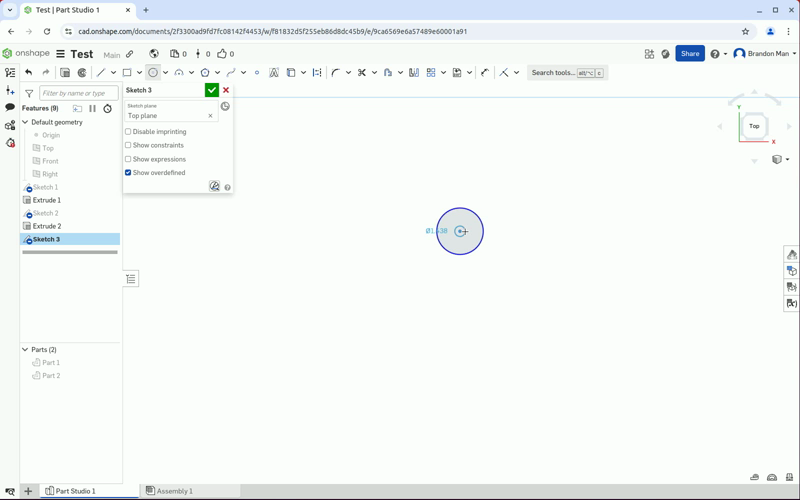
scroll(6)
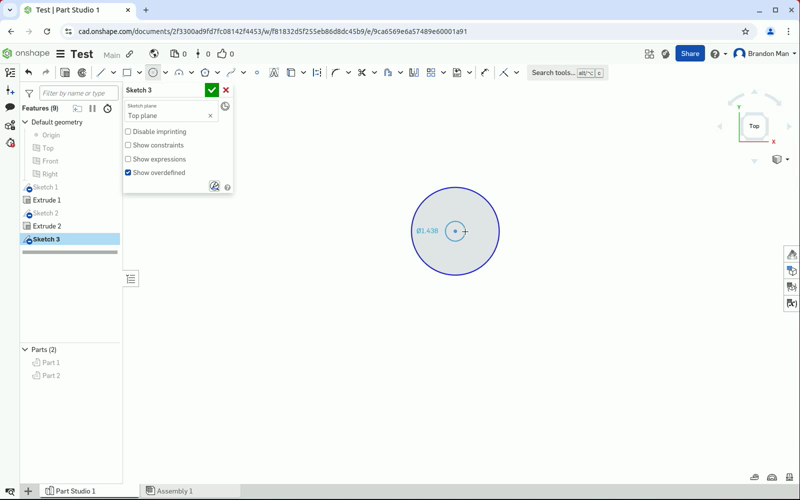
scroll(6)
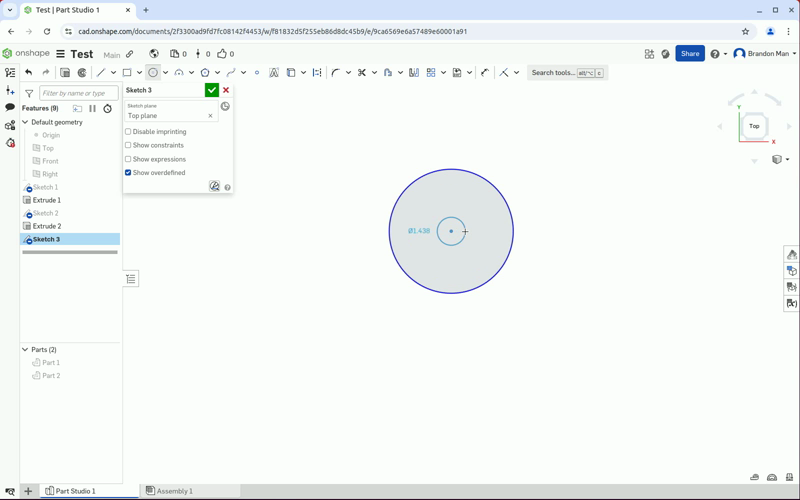
scroll(6)
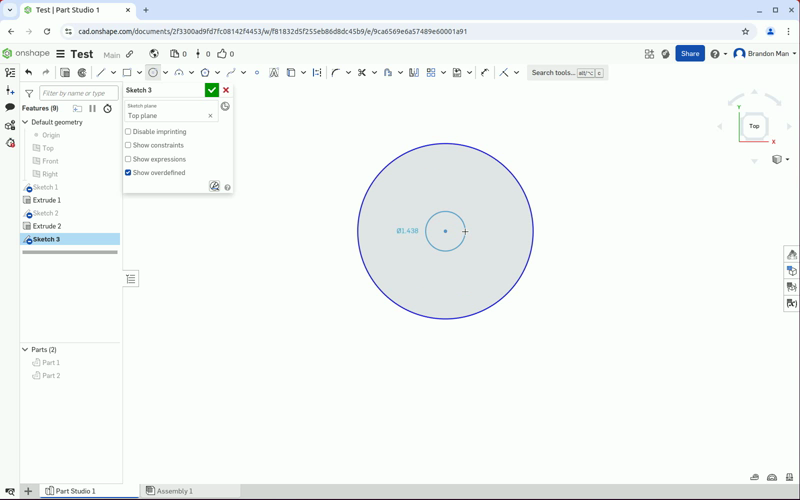
scroll(6)
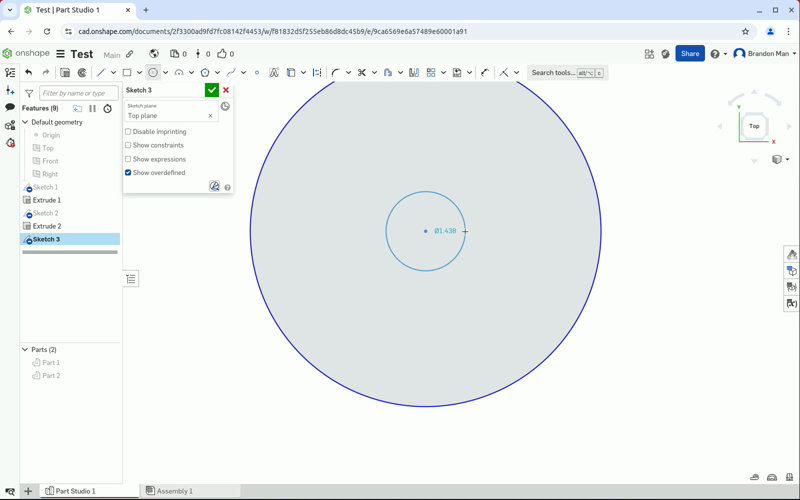
click(465, 231)
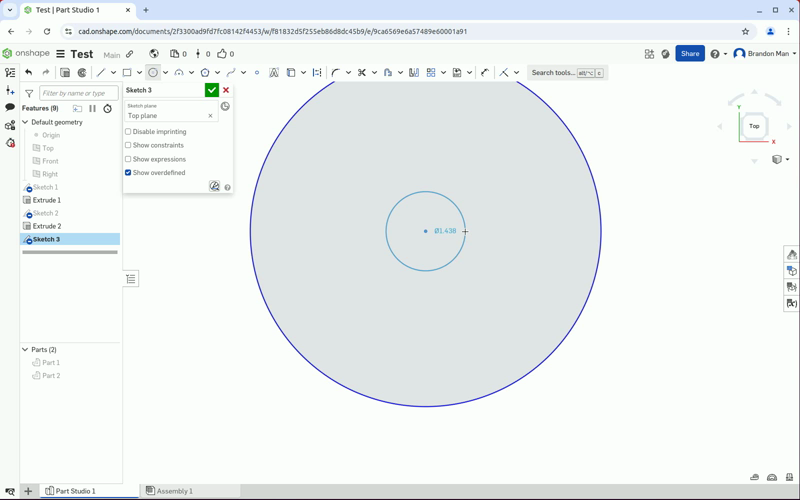
scroll(-6)
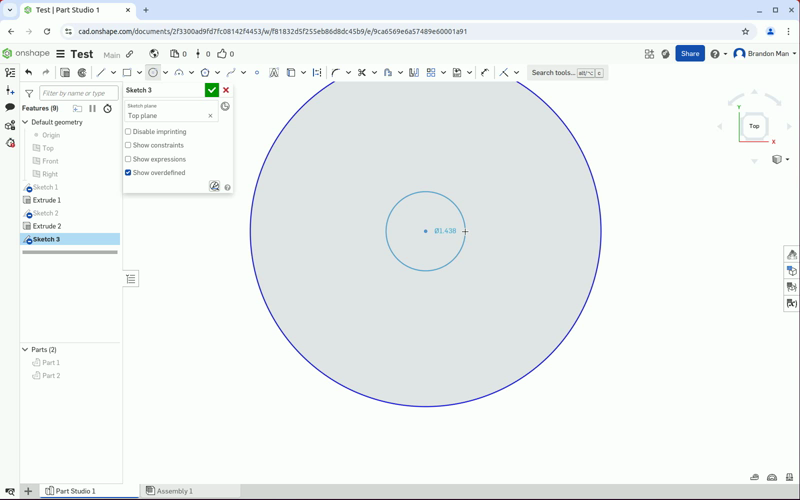
scroll(-6)
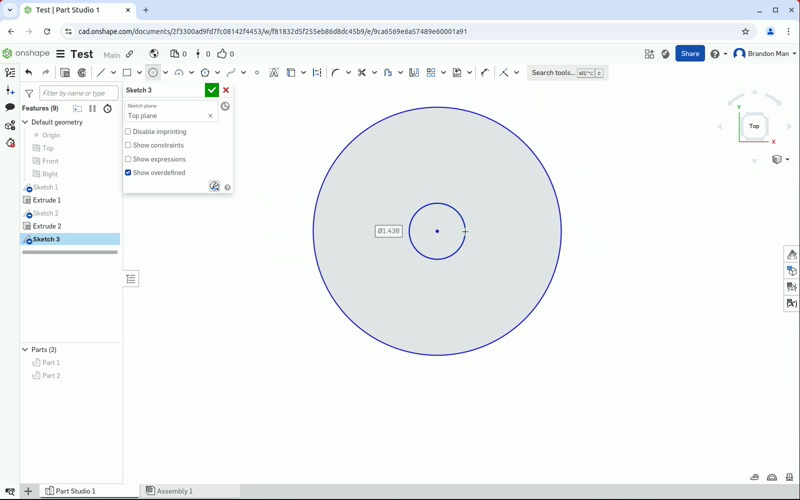
scroll(-6)
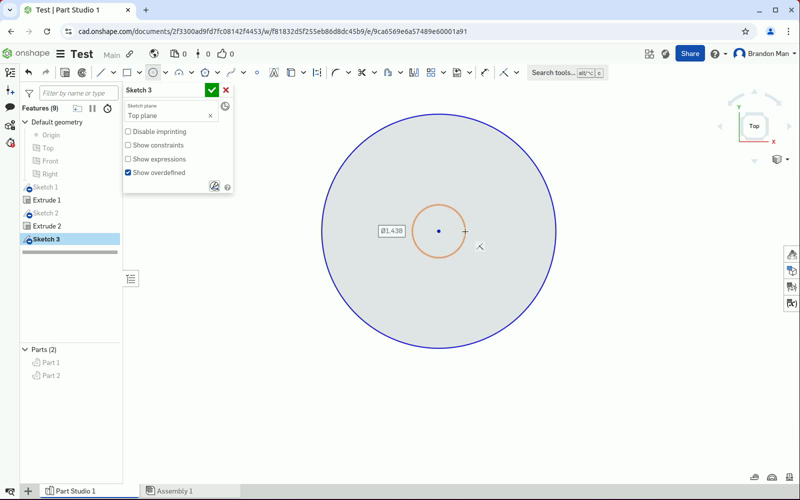
scroll(-6)
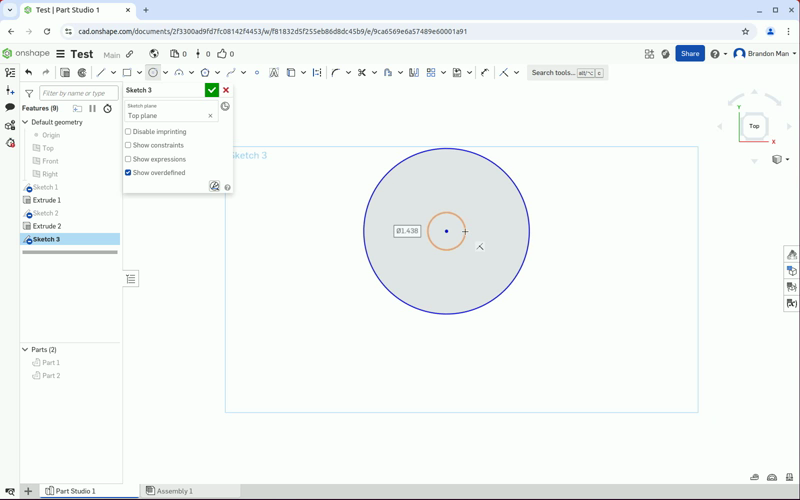
scroll(-6)
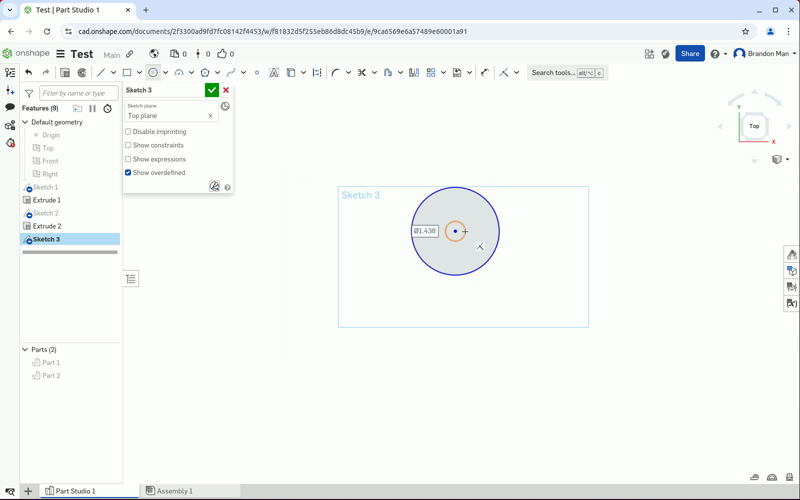
scroll(-6)
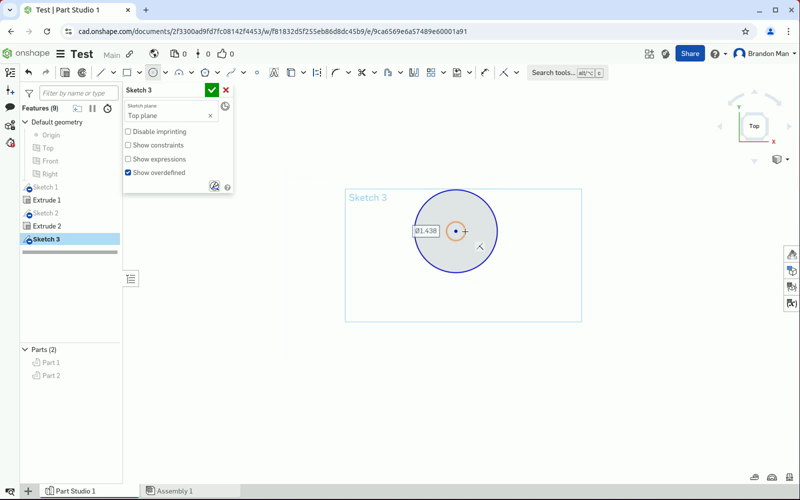
scroll(-6)
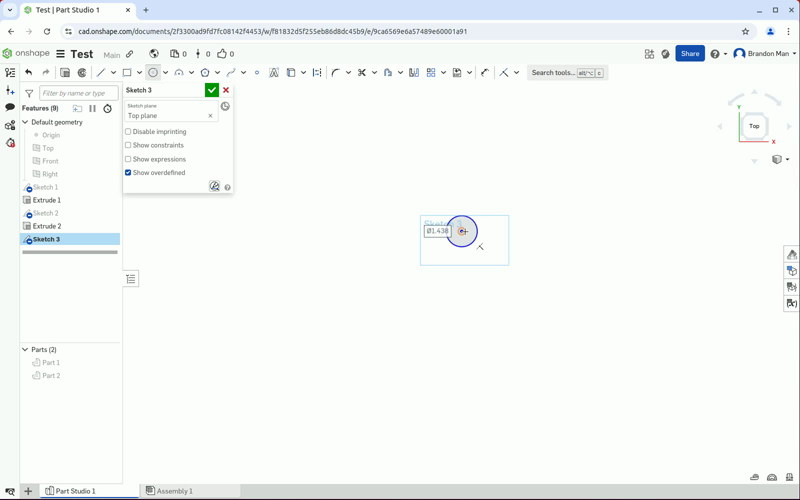
key(esc)
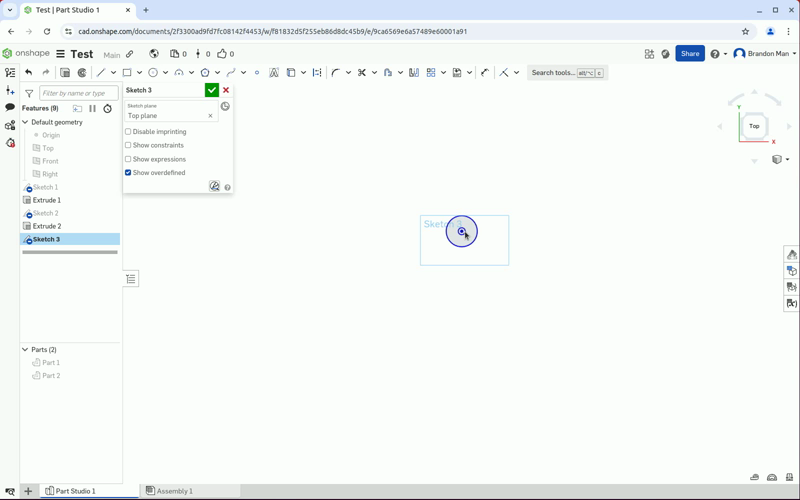
mouse_move(455, 235)
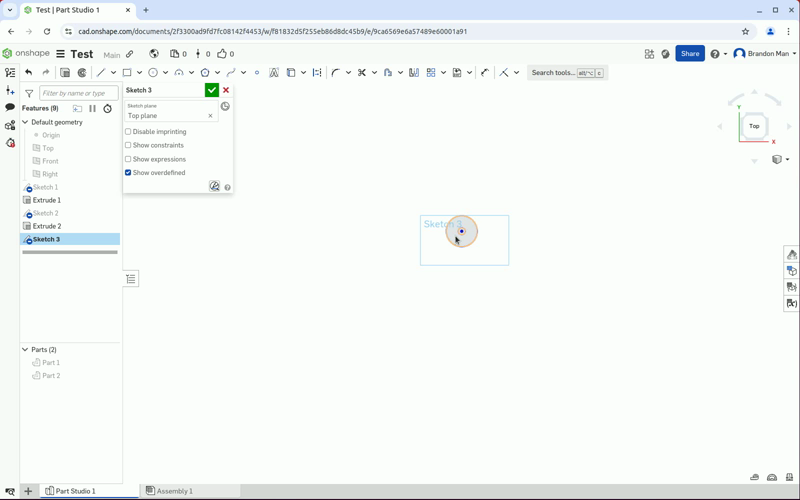
scroll(6)
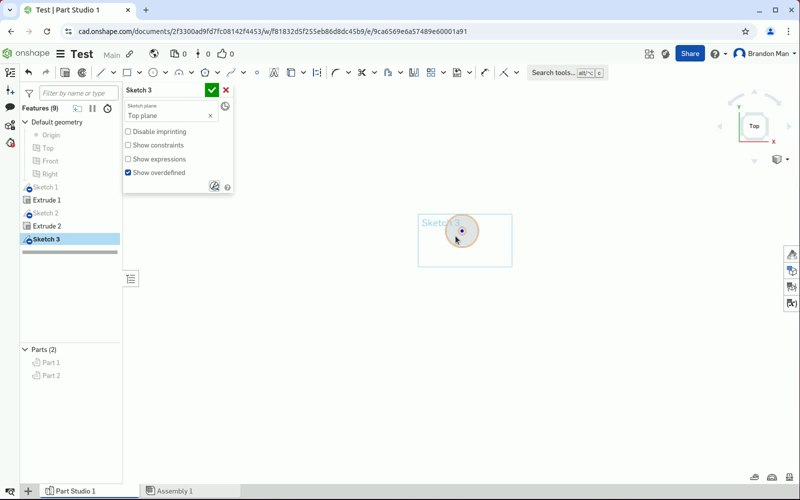
scroll(6)
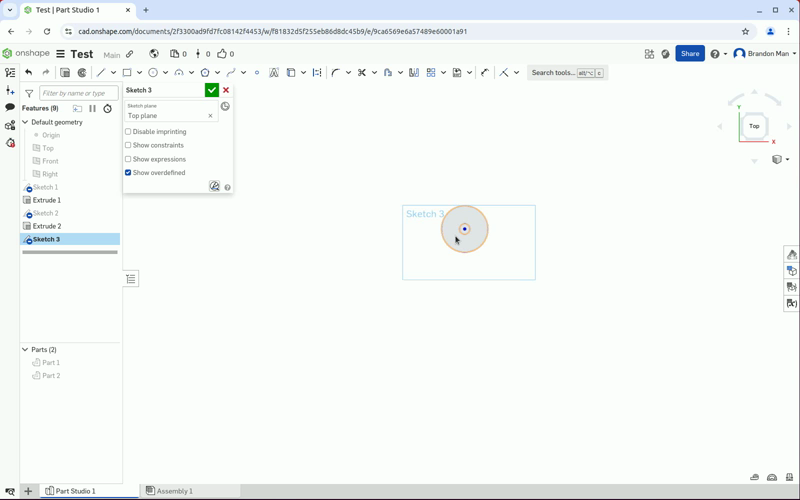
scroll(6)
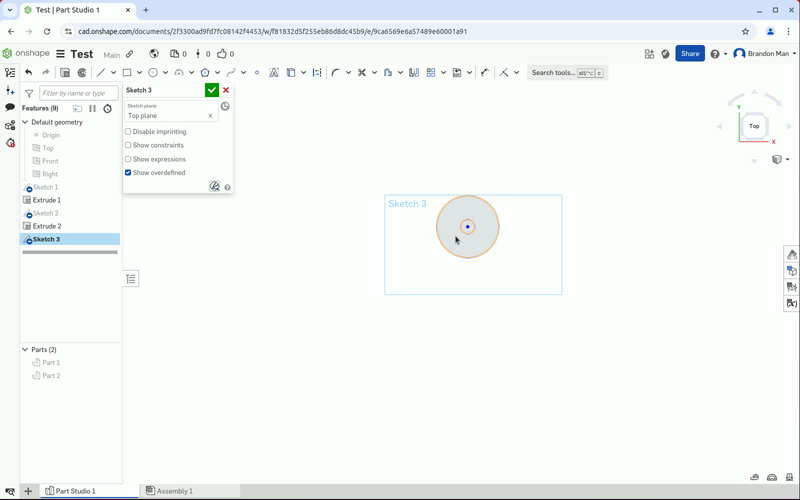
scroll(6)
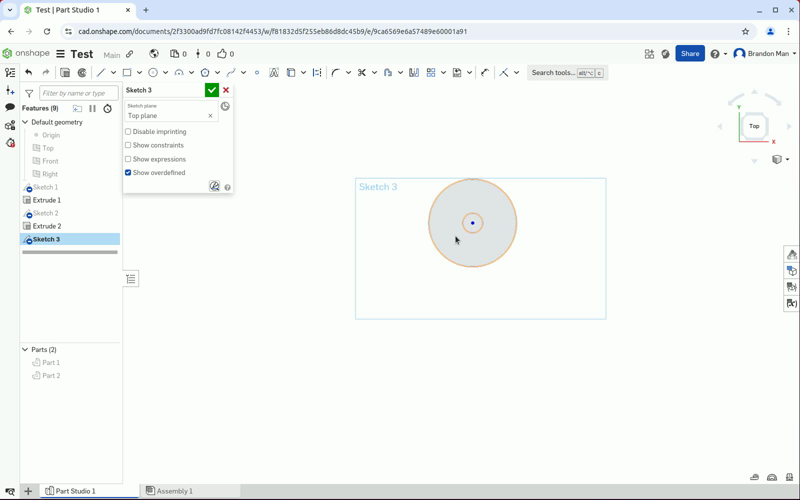
scroll(6)
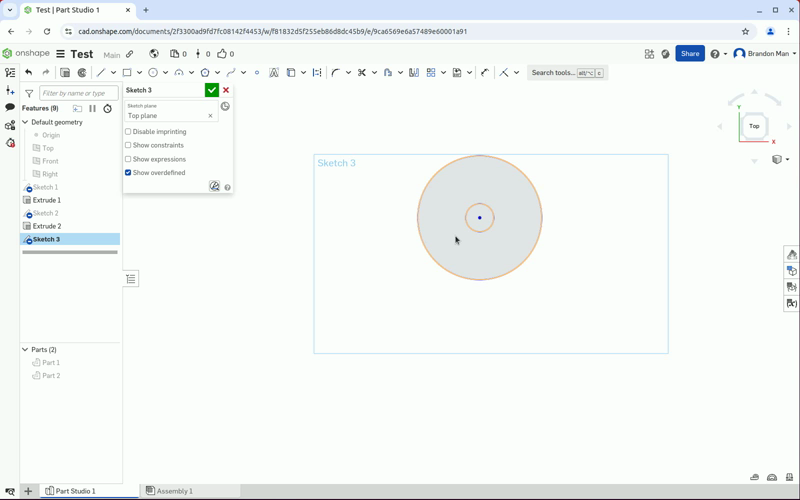
scroll(6)
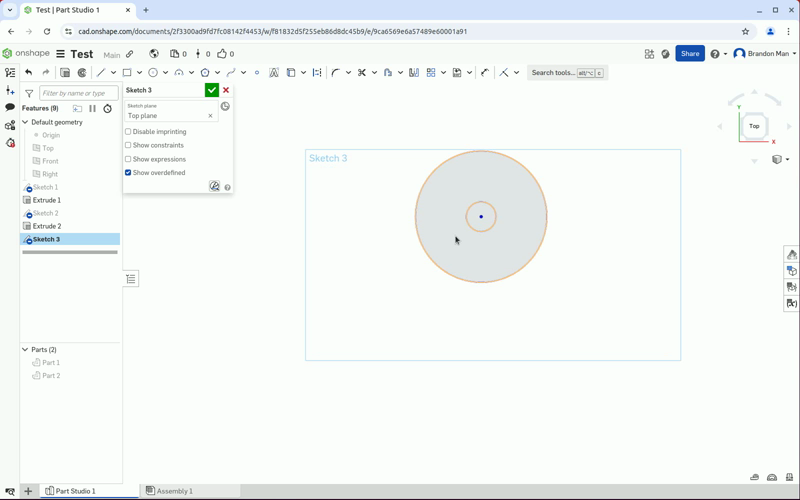
scroll(6)
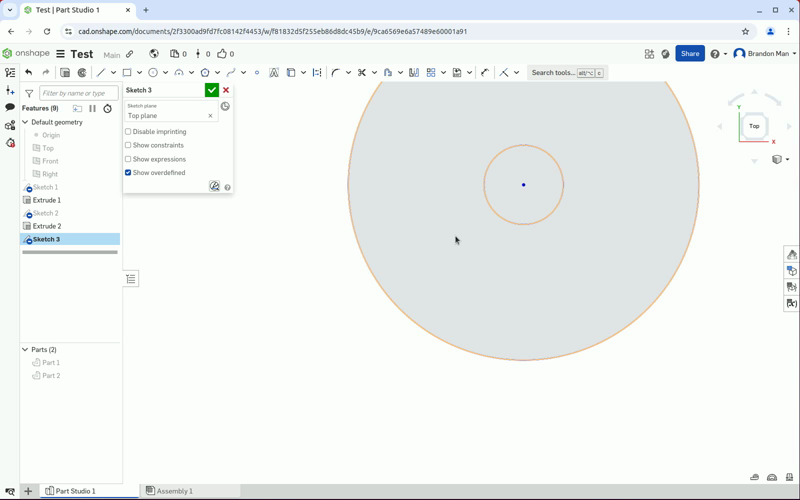
click(455, 235)
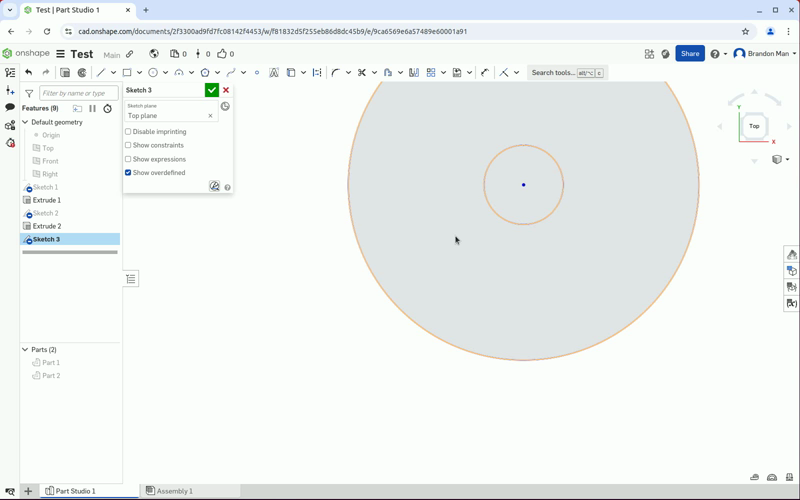
scroll(-6)
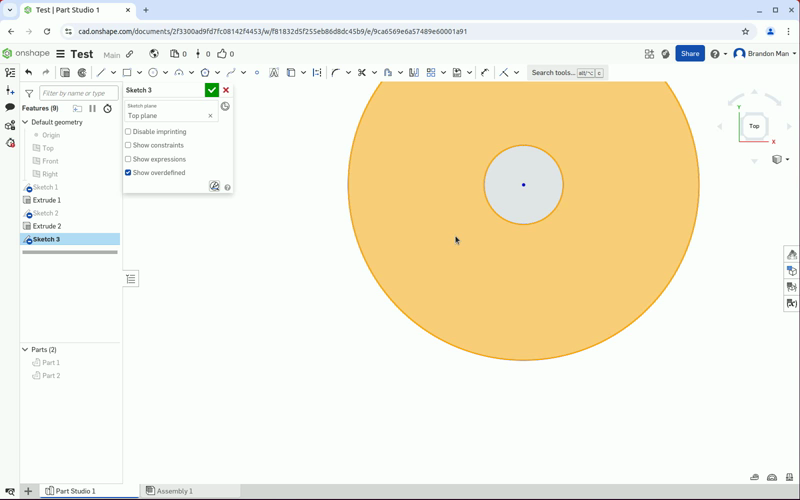
scroll(-6)
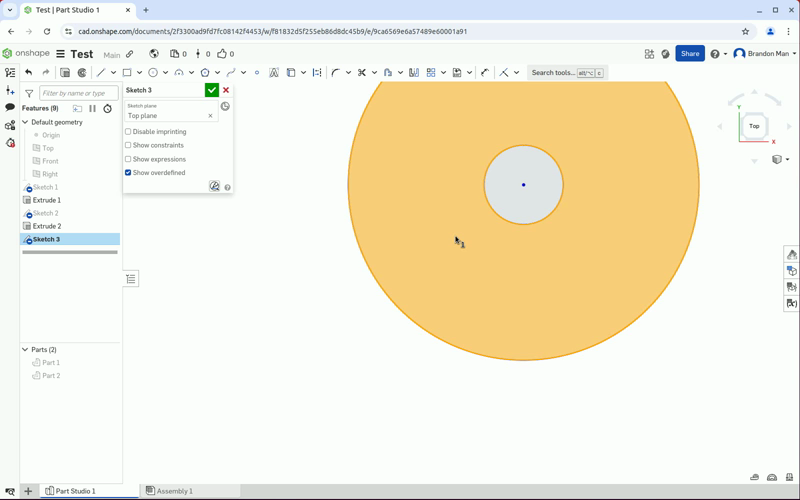
scroll(-6)
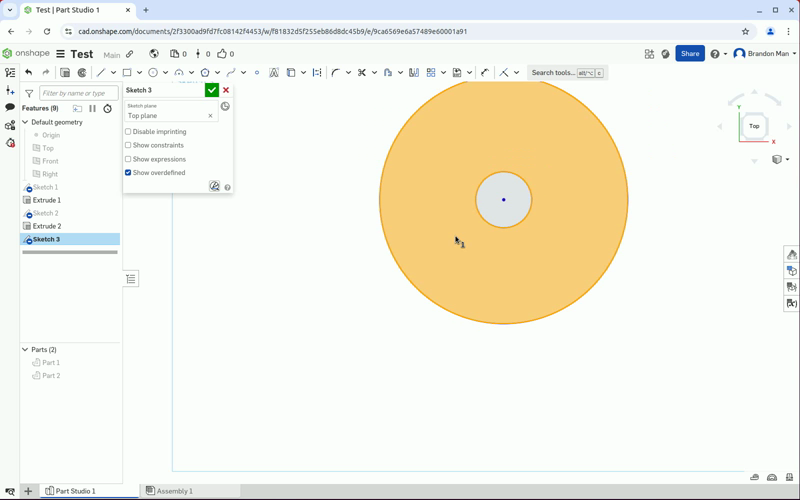
scroll(-6)
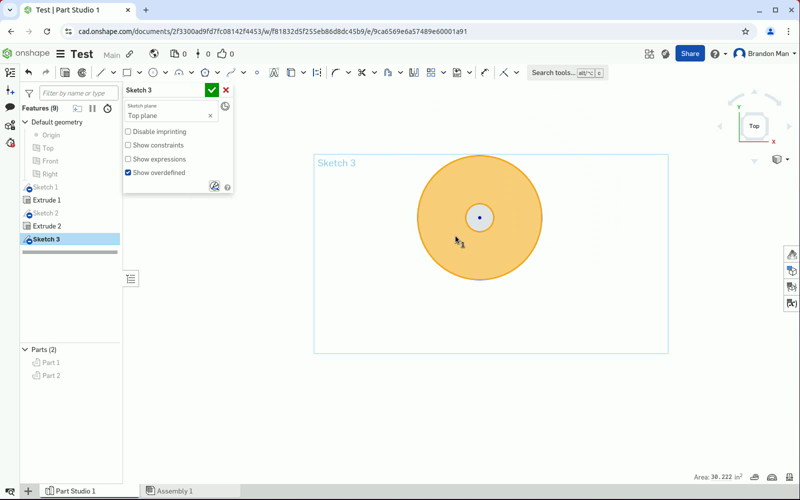
scroll(-6)
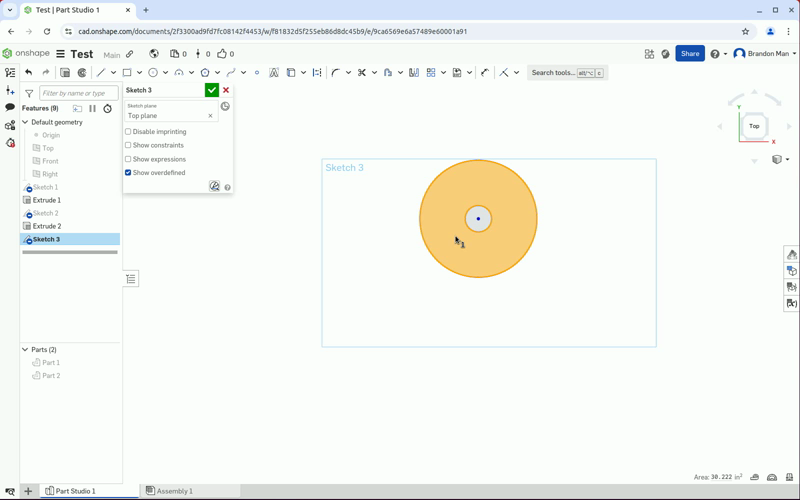
scroll(-6)
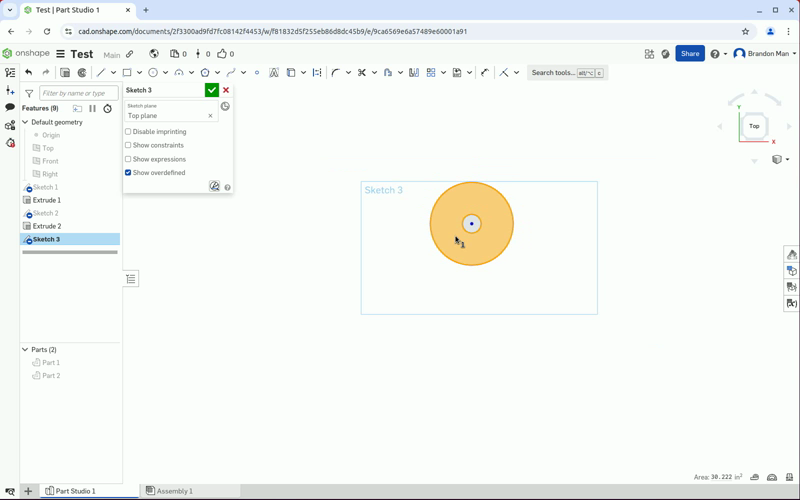
scroll(-6)
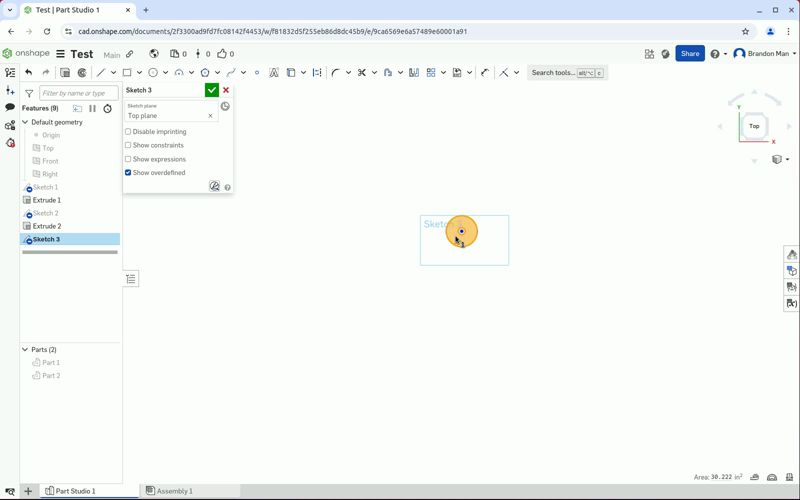
mouse_move(73, 352)
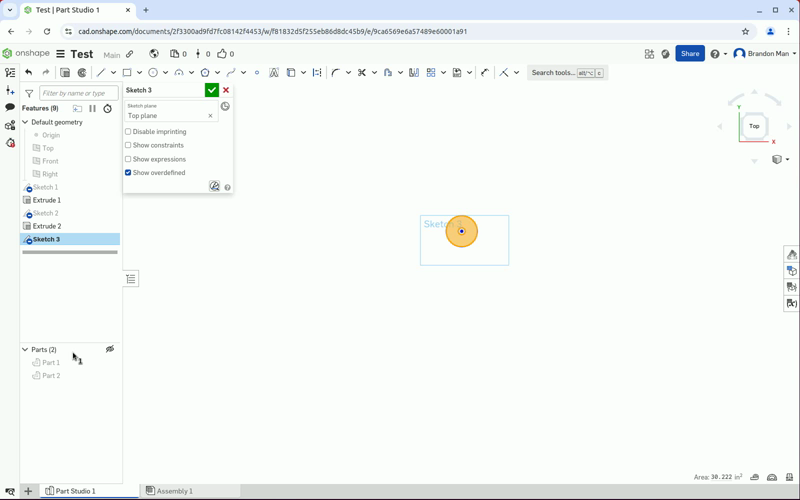
key(shift+y)
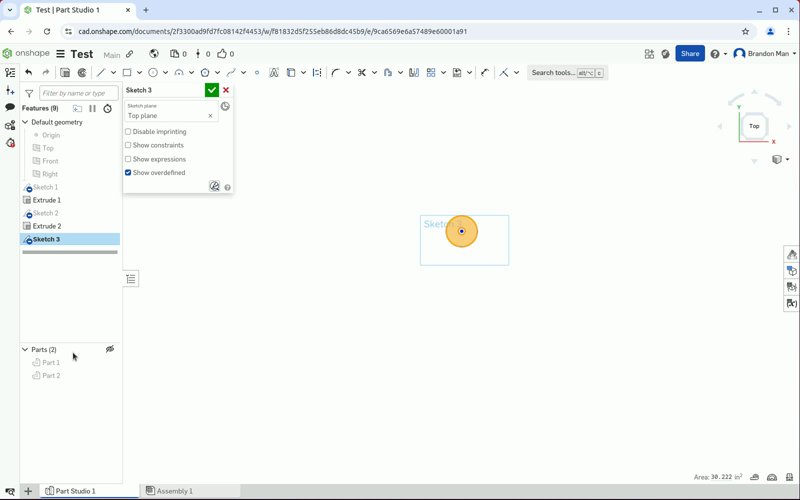
key(shift+e)
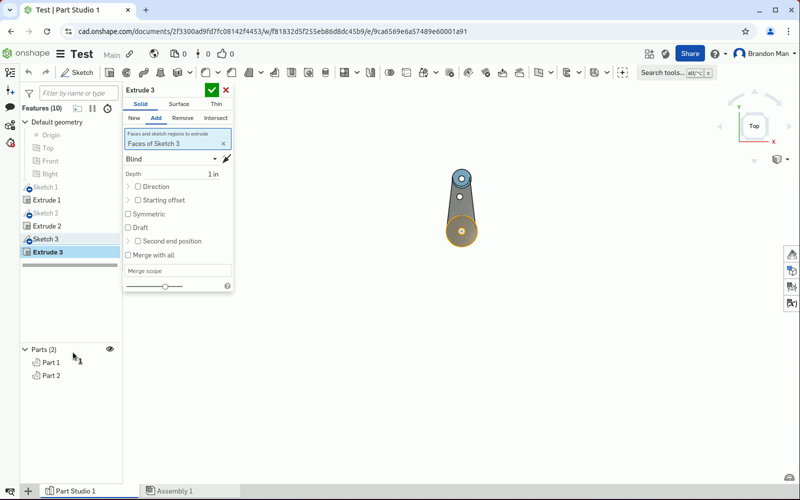
mouse_move(143, 106)
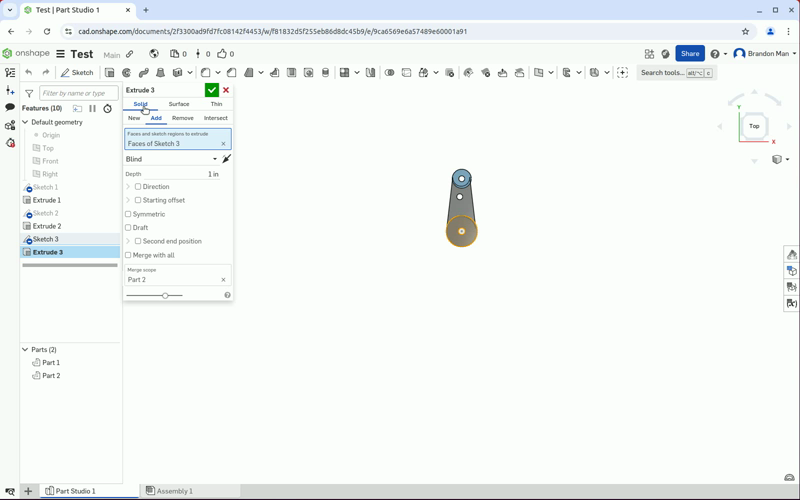
click(143, 106)
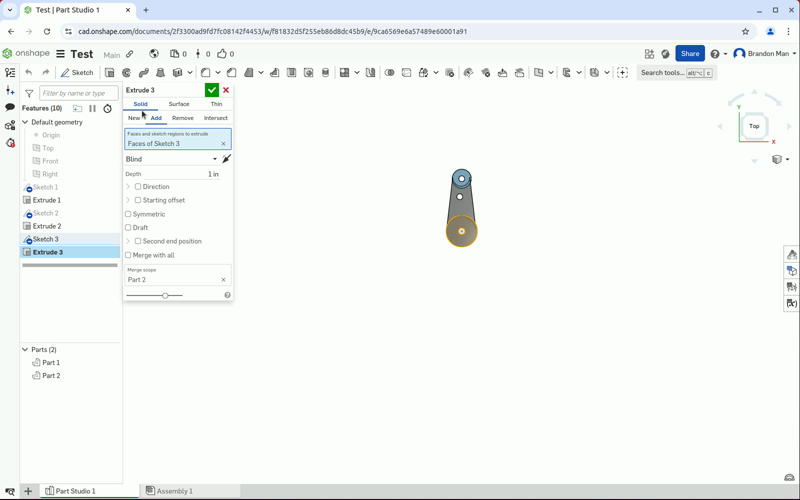
mouse_move(137, 120)
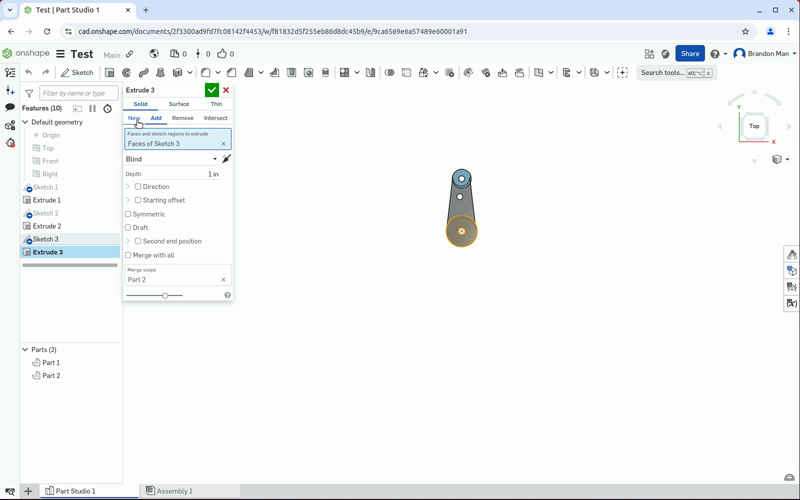
click(137, 120)
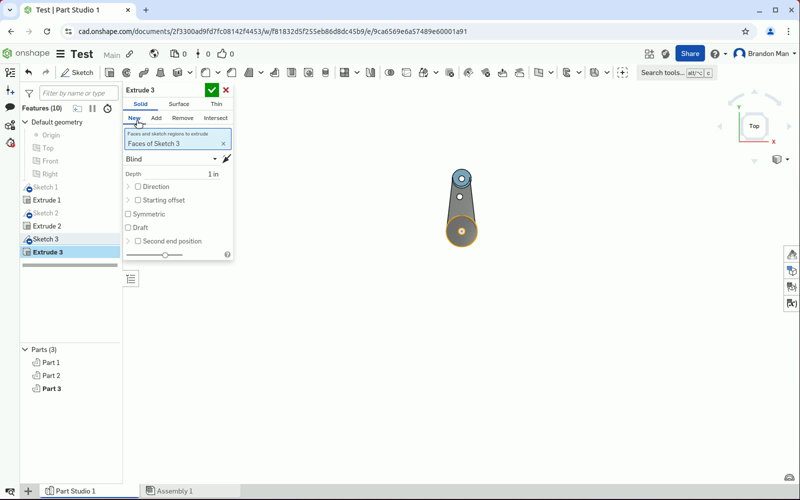
key(tab, 4)
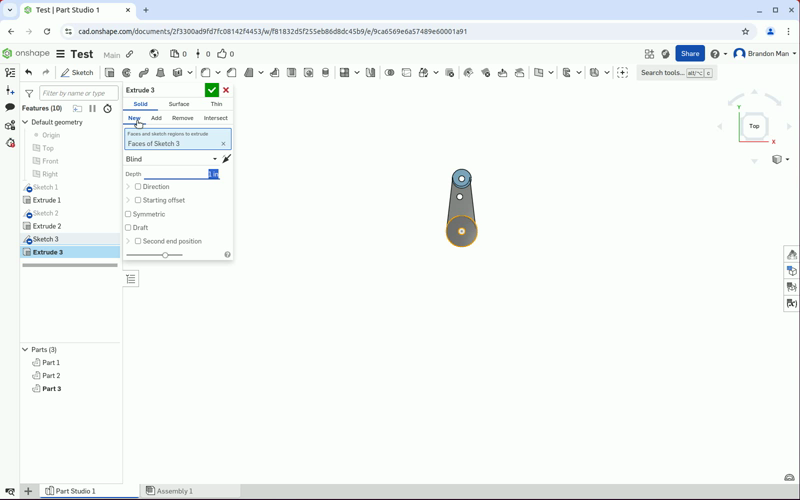
text(0.481)
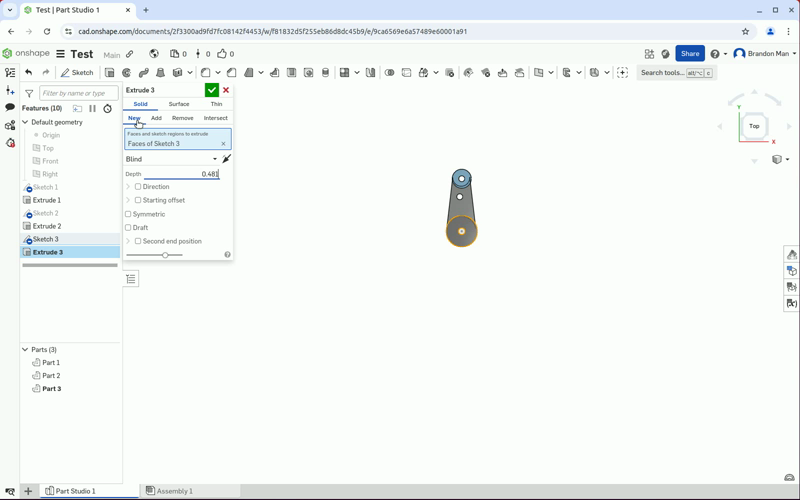
key(enter)
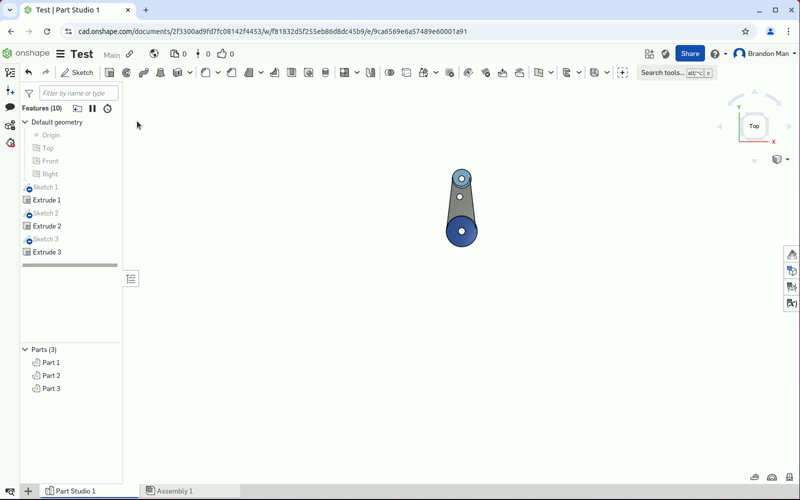
key(shift+h)
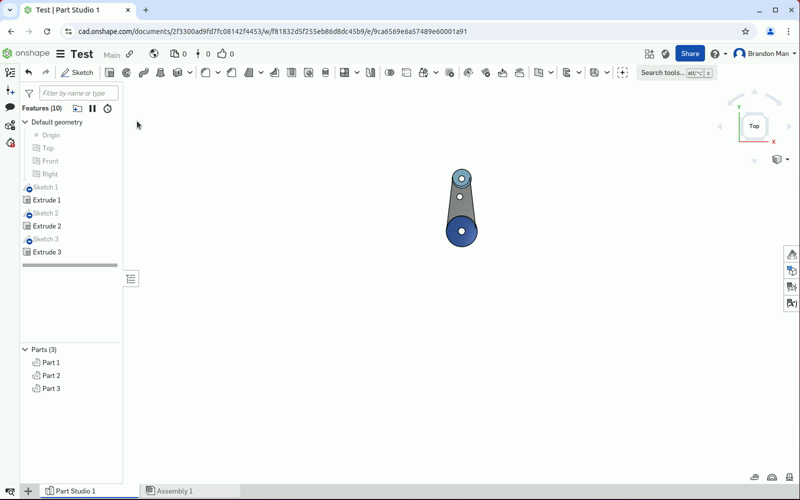
key(shift+h)
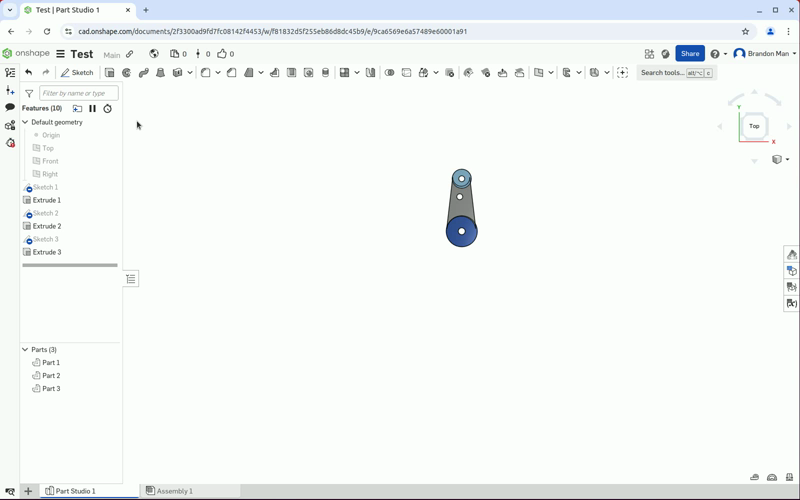
mouse_move(73, 189)
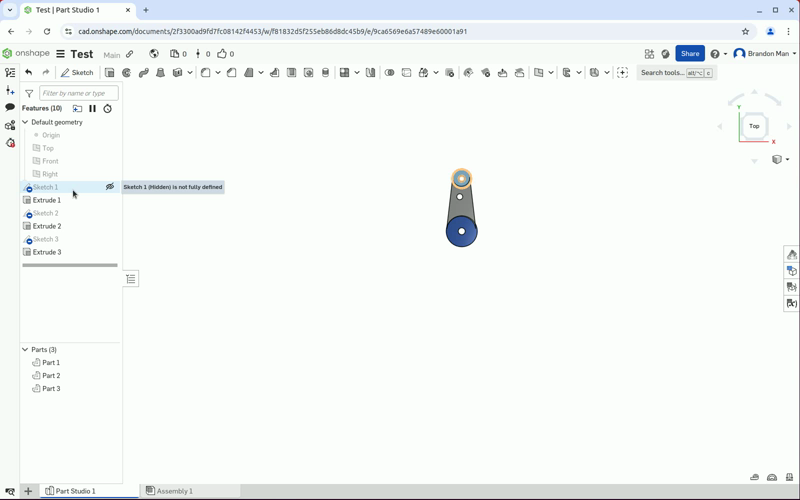
click(73, 189)
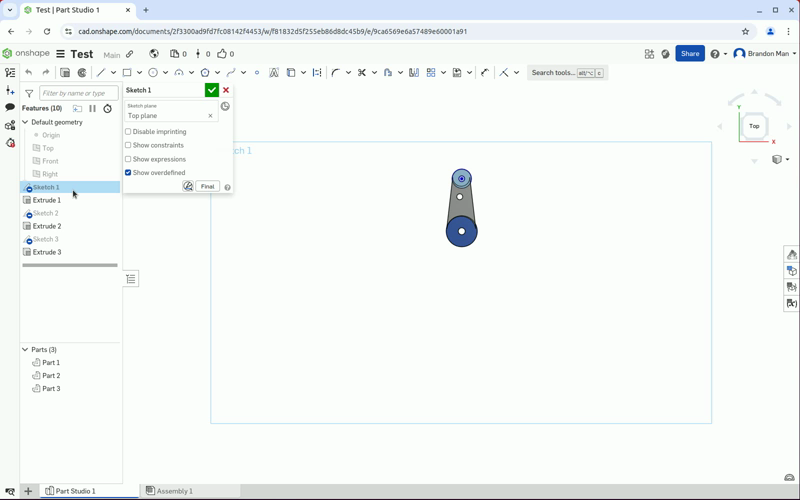
mouse_move(229, 92)
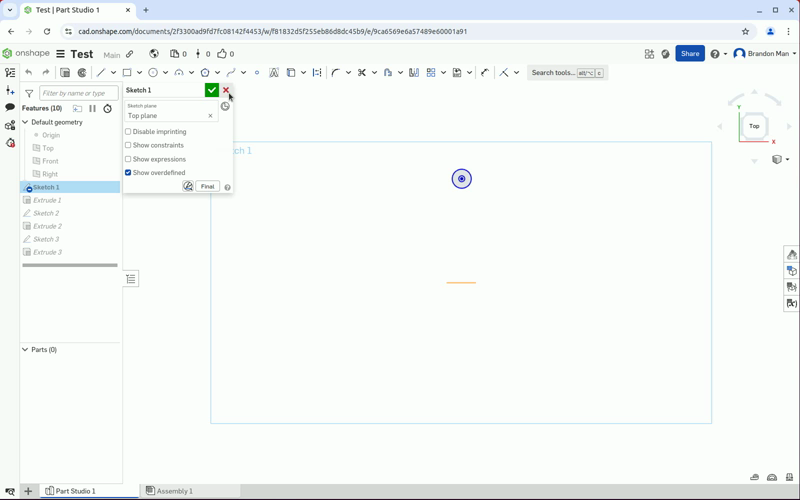
click(229, 92)
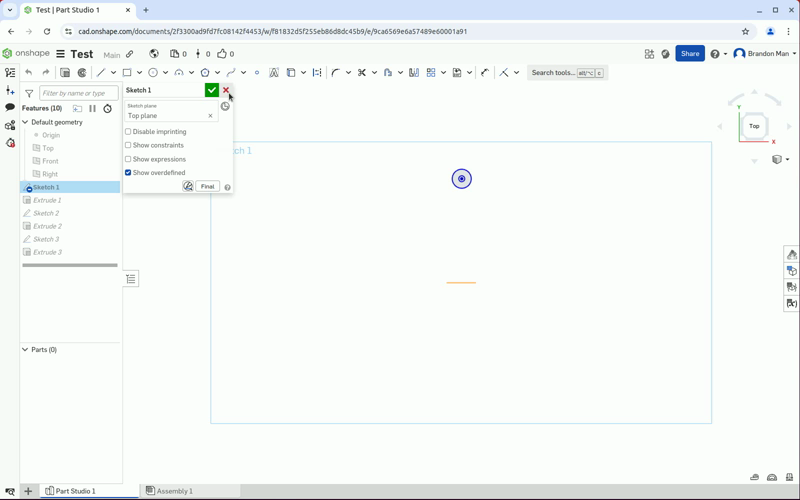
key(shift+s)
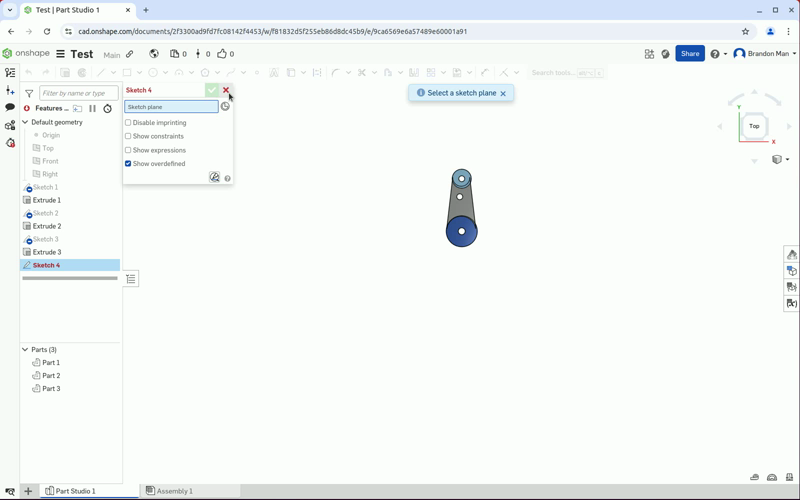
mouse_move(73, 150)
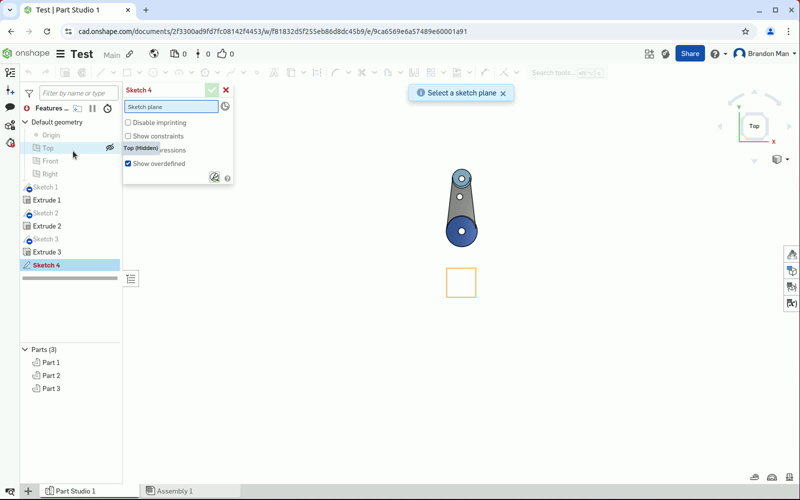
click(73, 150)
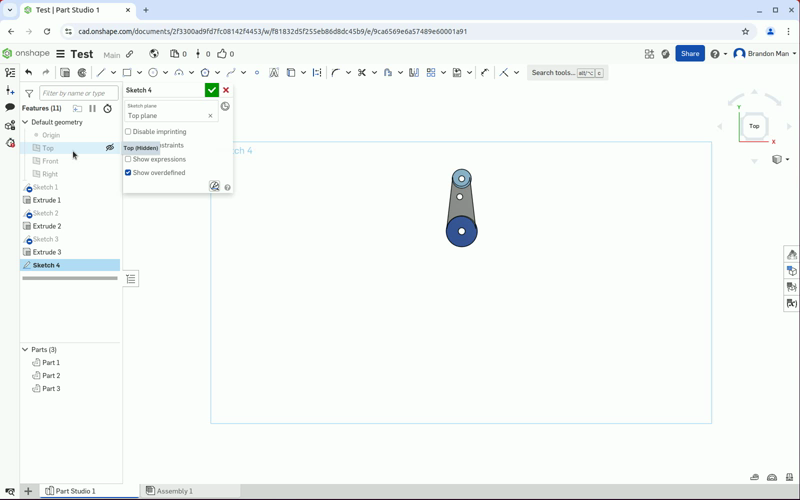
mouse_move(73, 352)
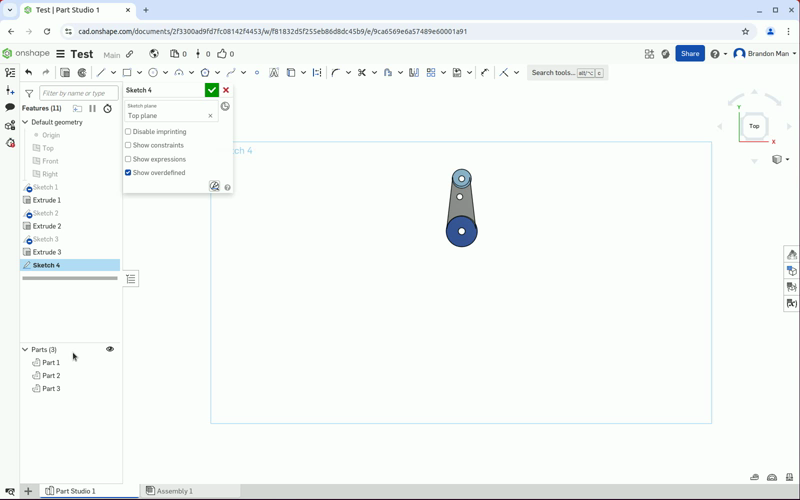
key(y)
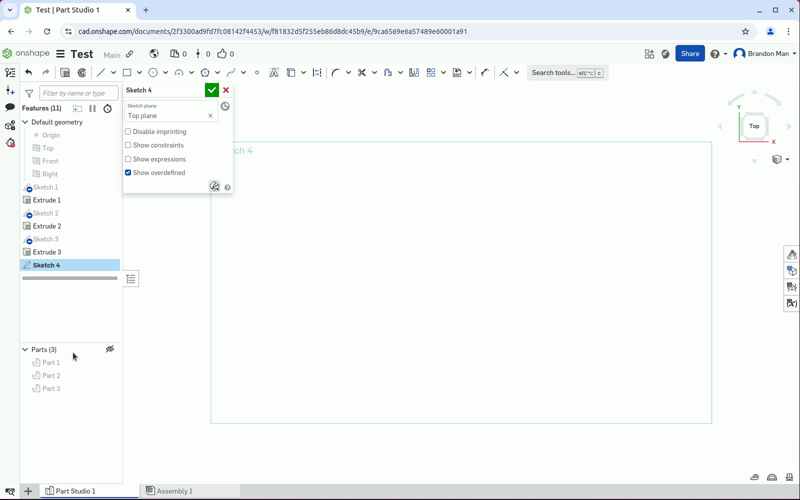
key(l)
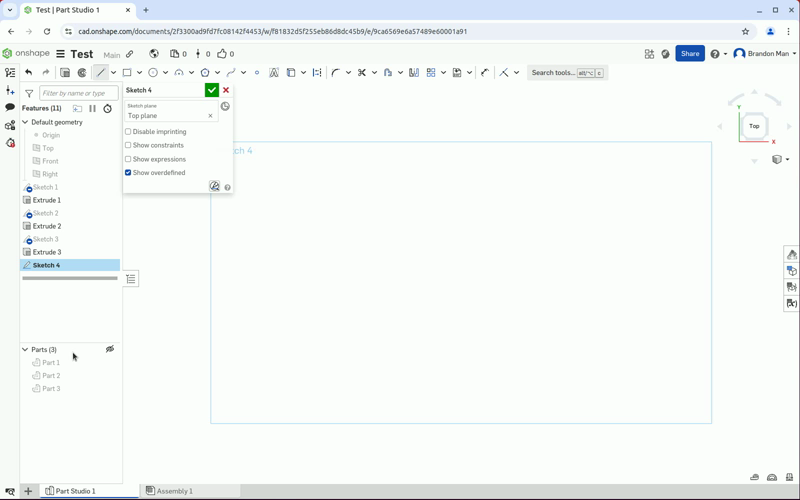
key_down(shift)
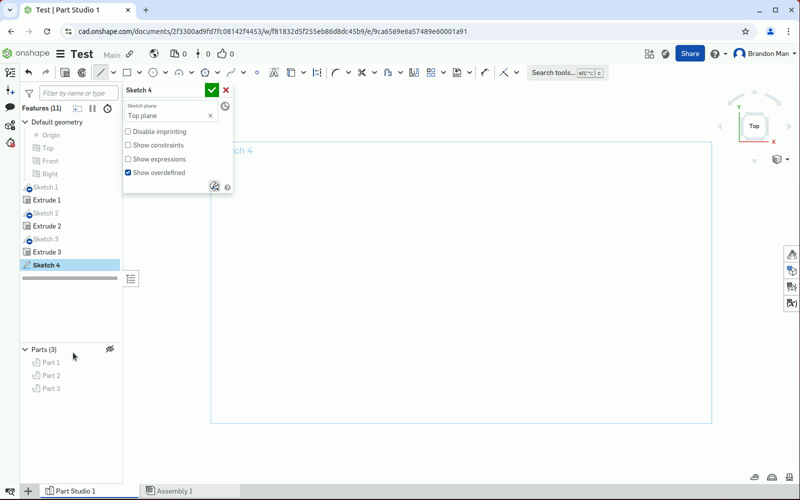
mouse_move(446, 232)
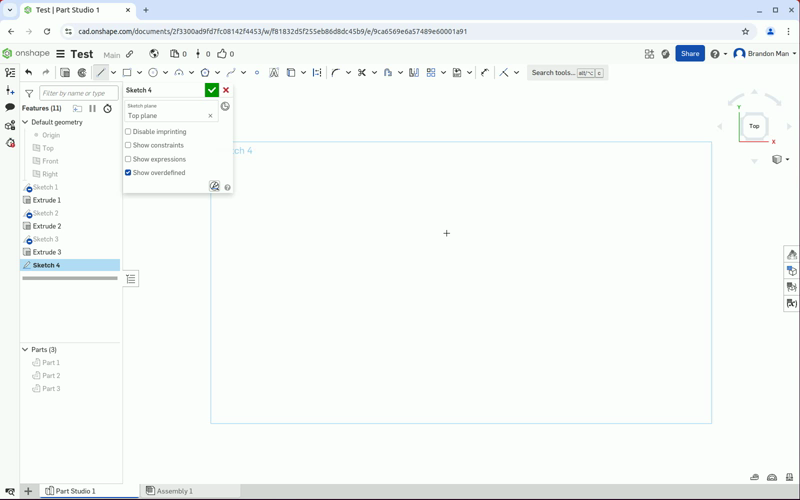
click(446, 232)
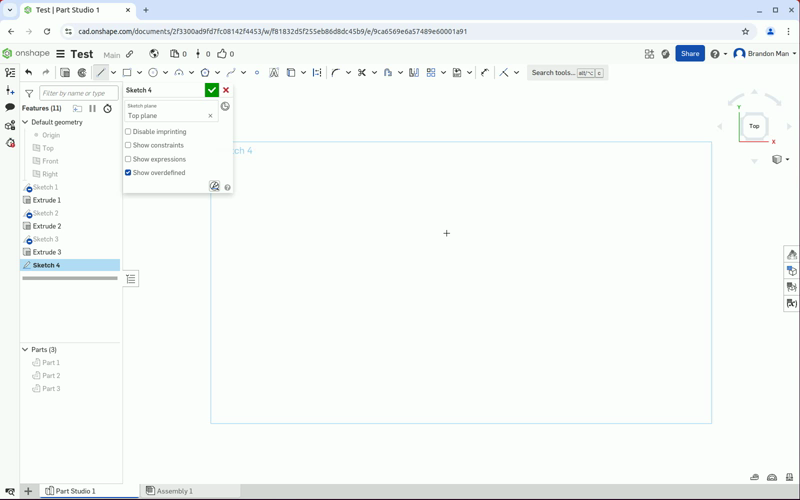
key_up(shift)
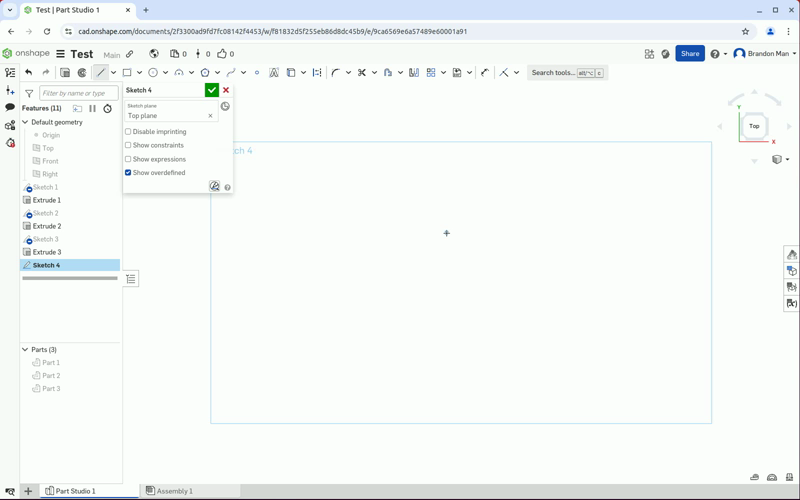
key_down(shift)
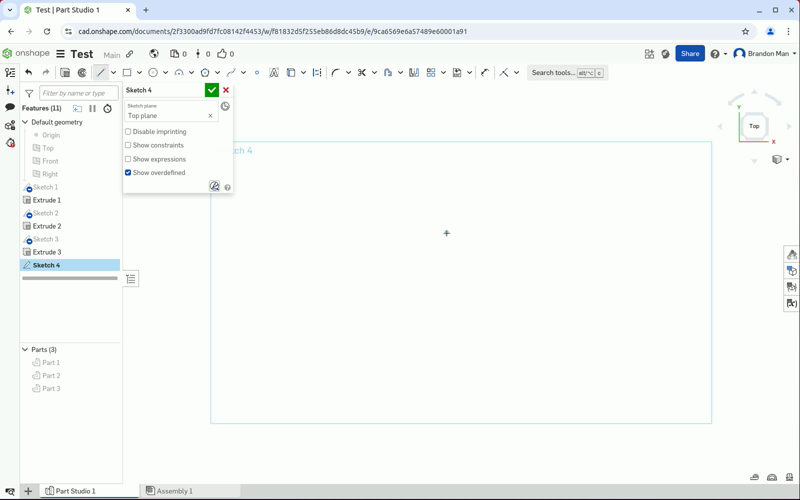
mouse_move(476, 232)
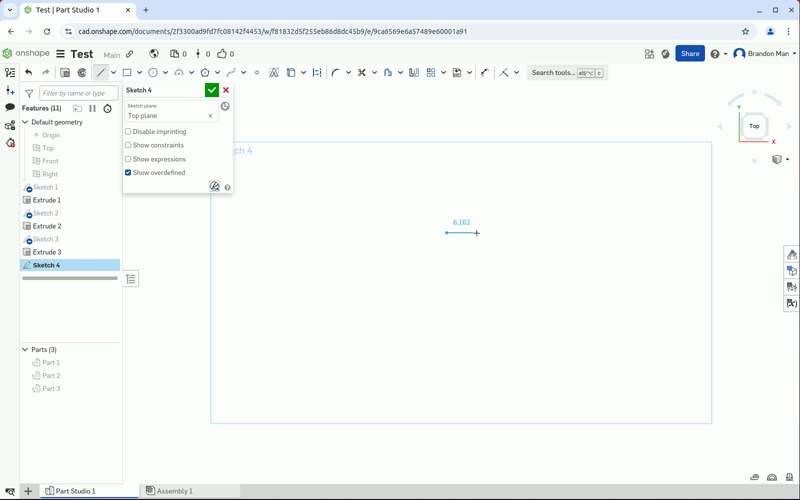
mouse_move(452, 284)
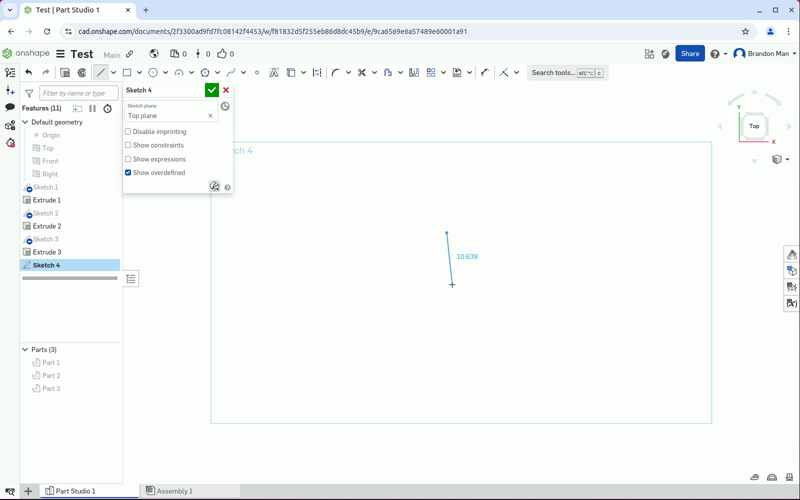
click(452, 284)
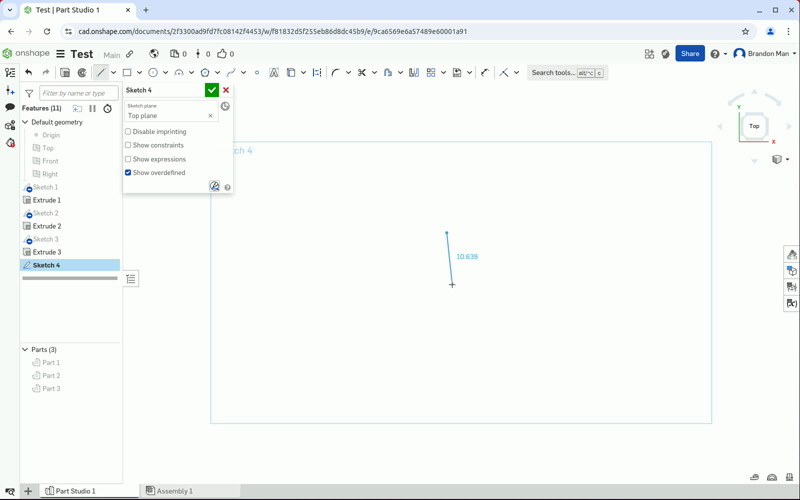
key_up(shift)
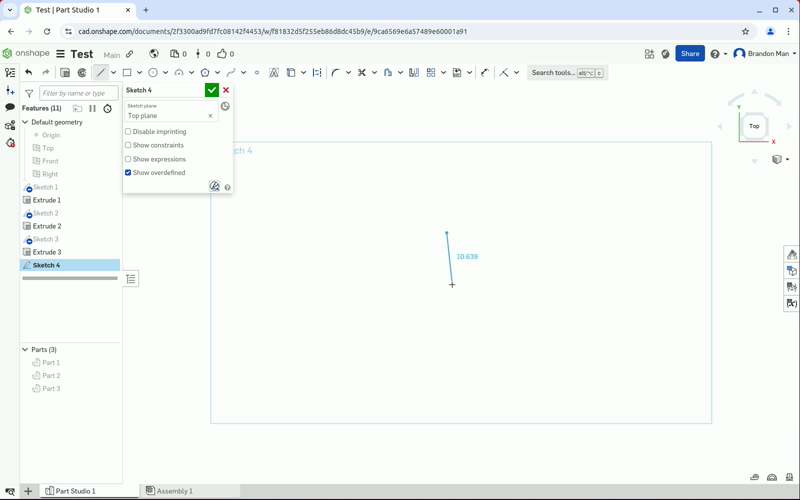
key(esc)
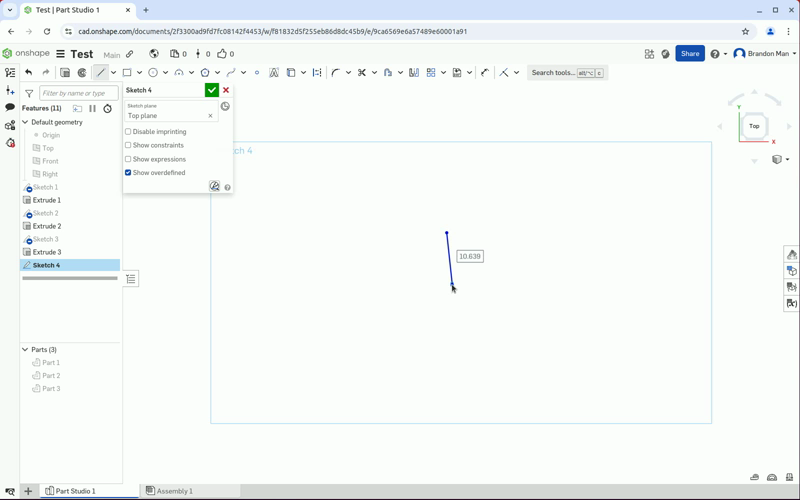
key(a)
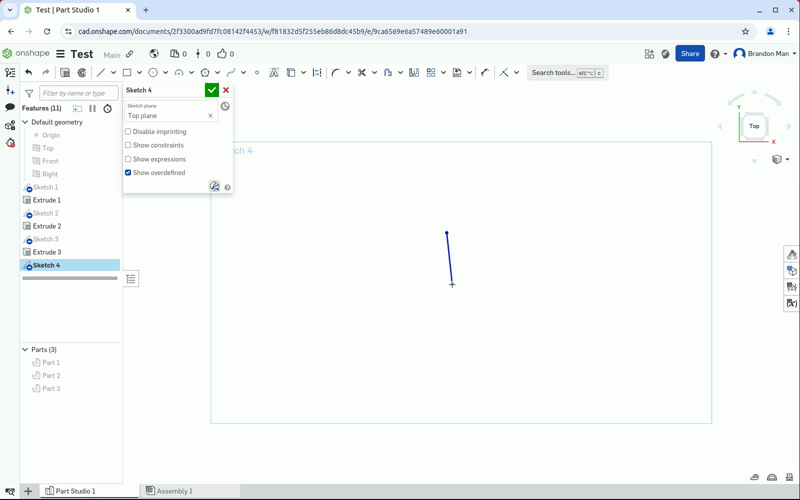
mouse_move(452, 284)
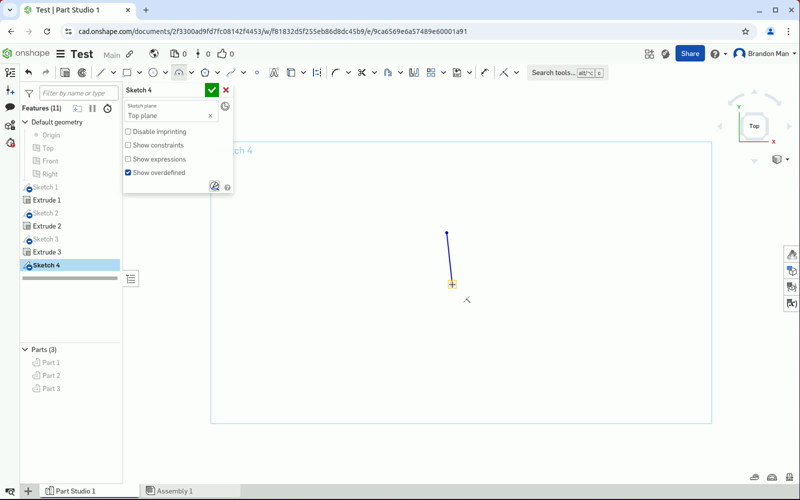
click(452, 284)
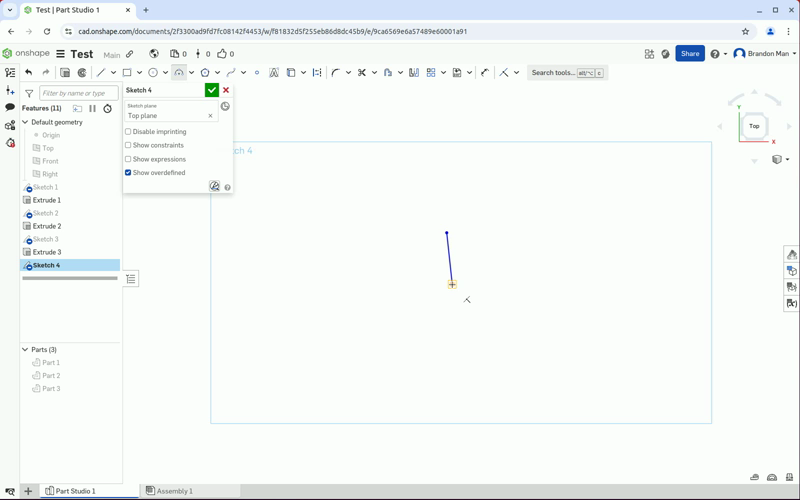
key_down(shift)
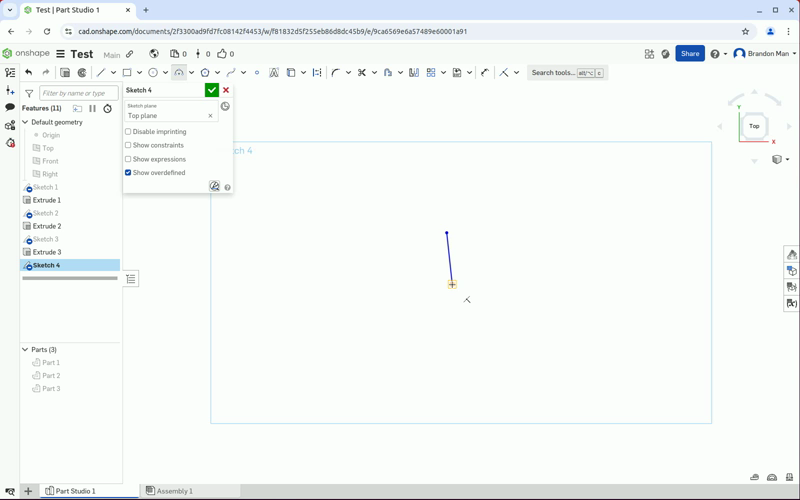
mouse_move(461, 291)
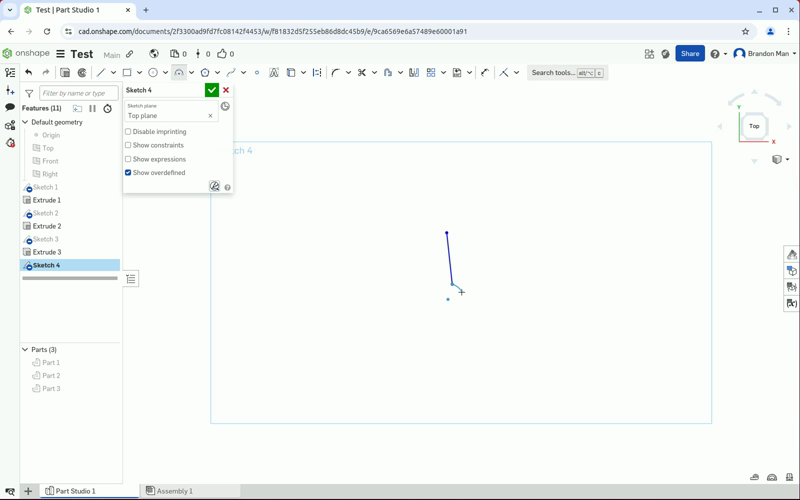
click(461, 291)
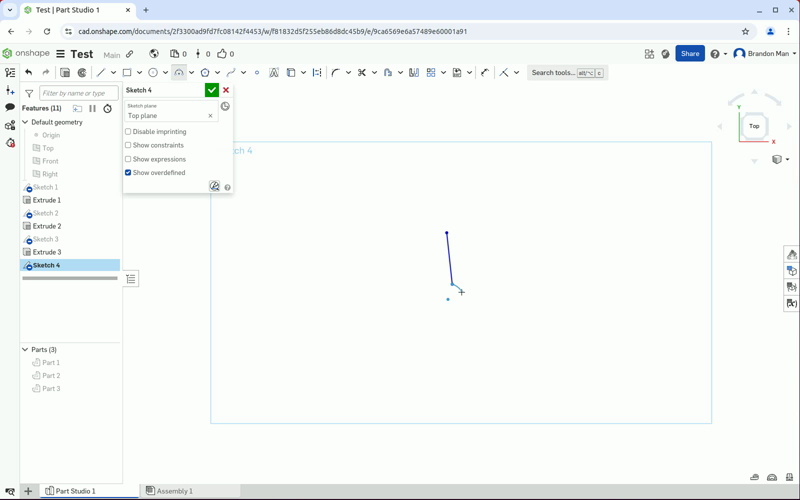
mouse_move(466, 276)
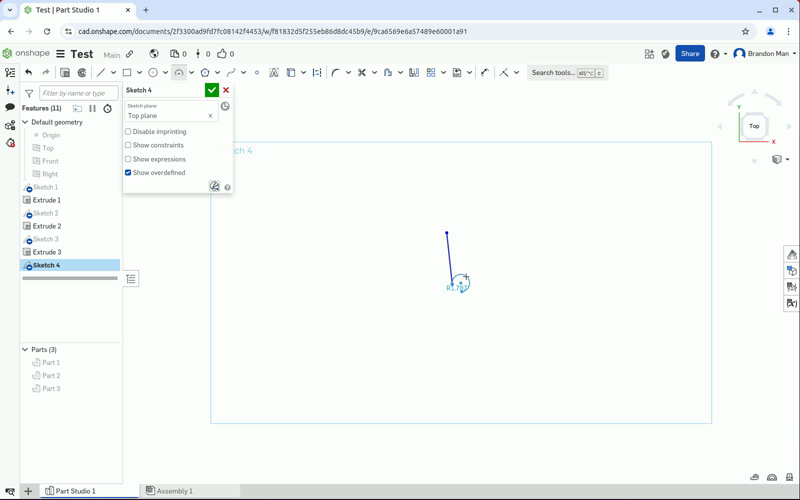
click(466, 276)
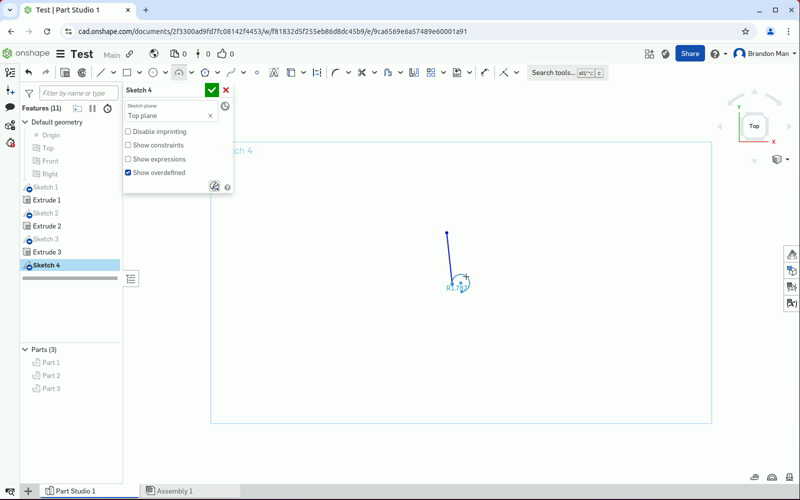
key_up(shift)
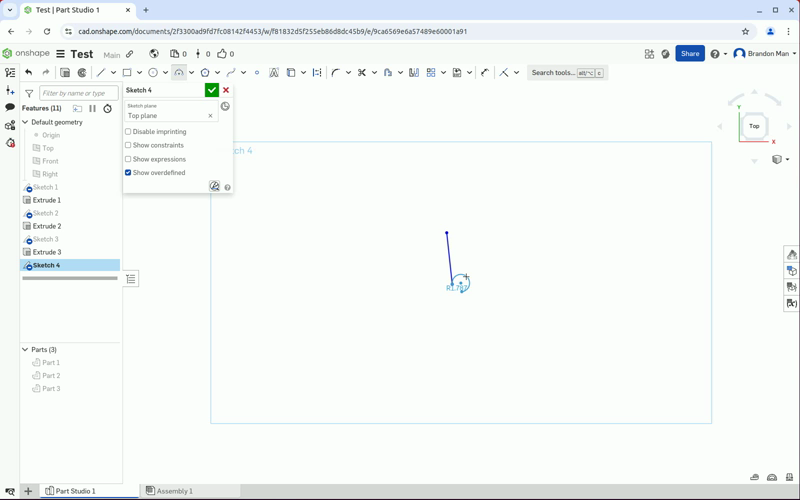
key(esc)
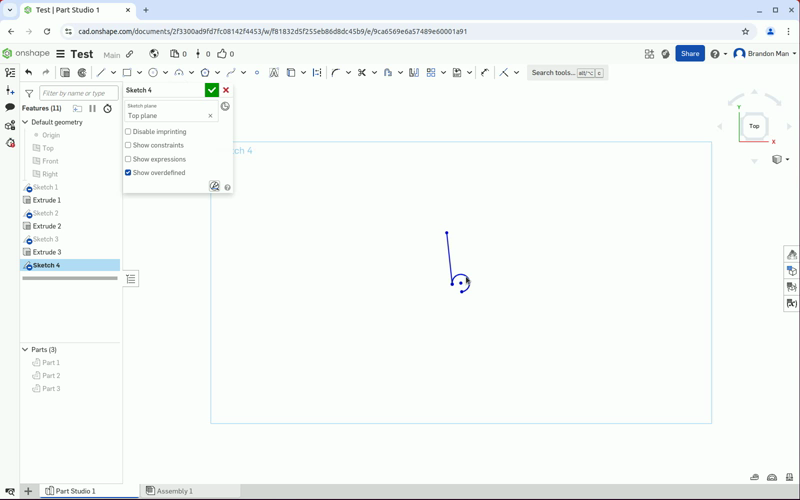
key(l)
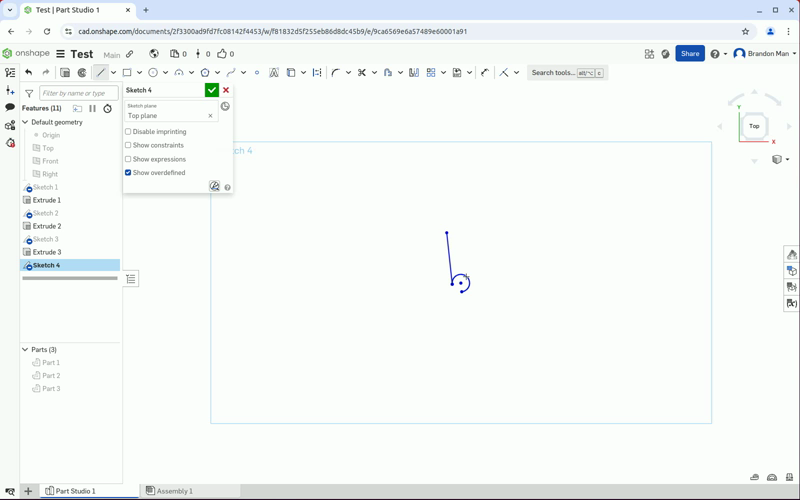
mouse_move(461, 291)
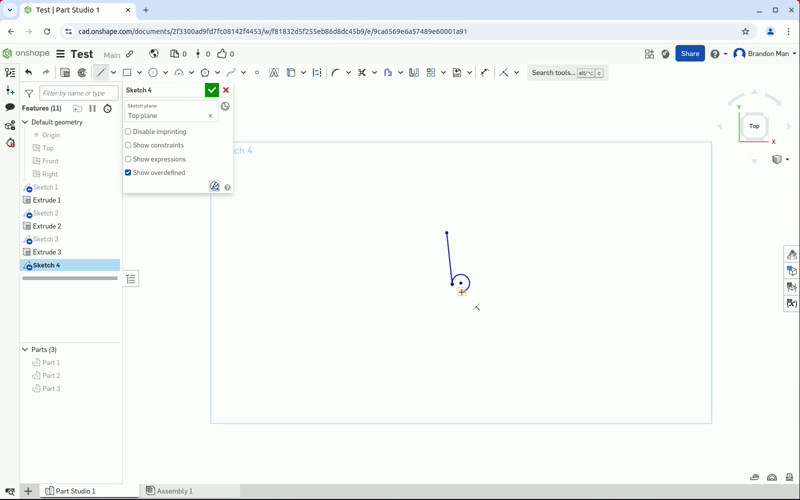
click(461, 291)
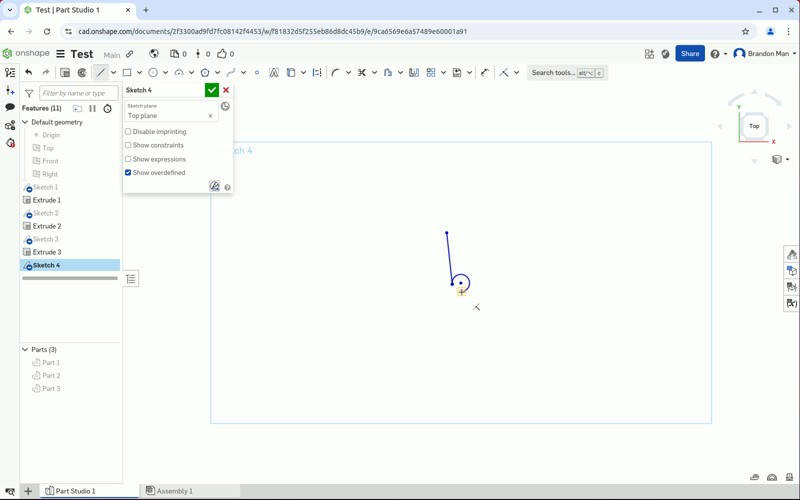
key_down(shift)
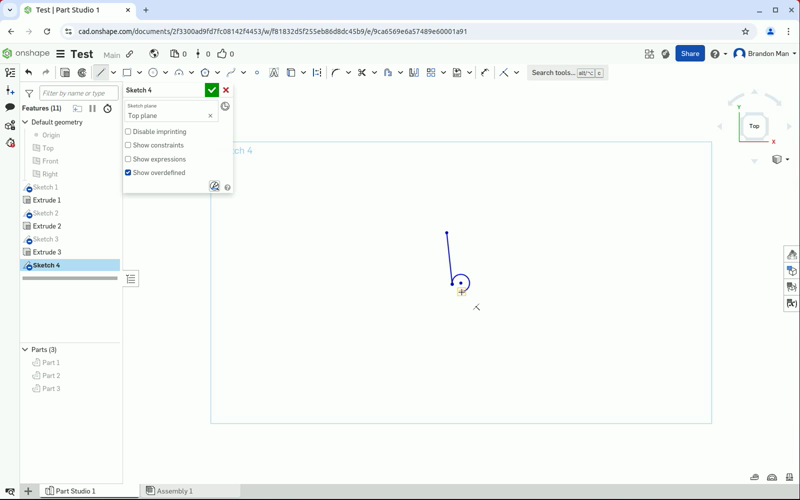
mouse_move(491, 291)
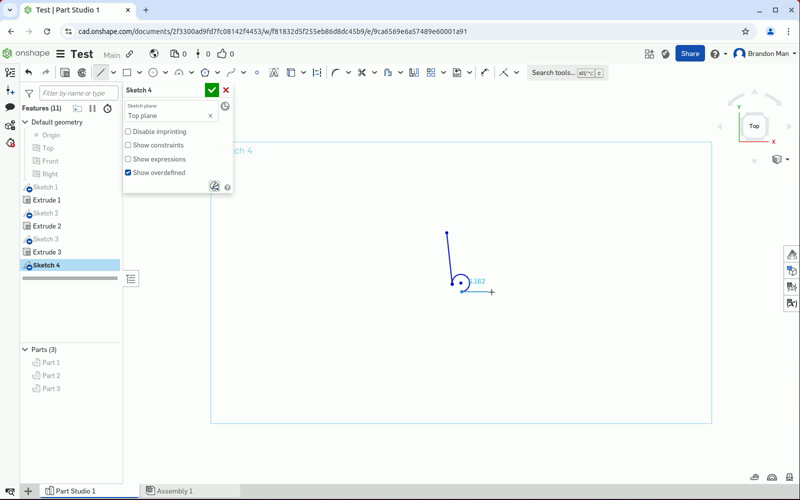
mouse_move(502, 290)
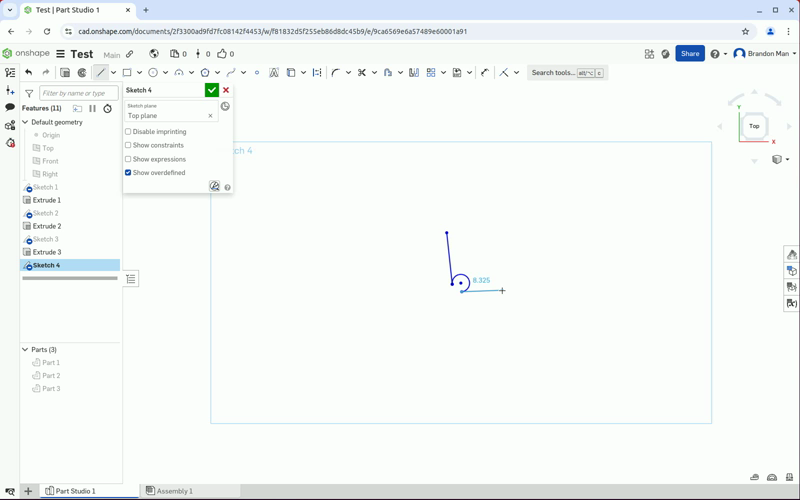
click(502, 290)
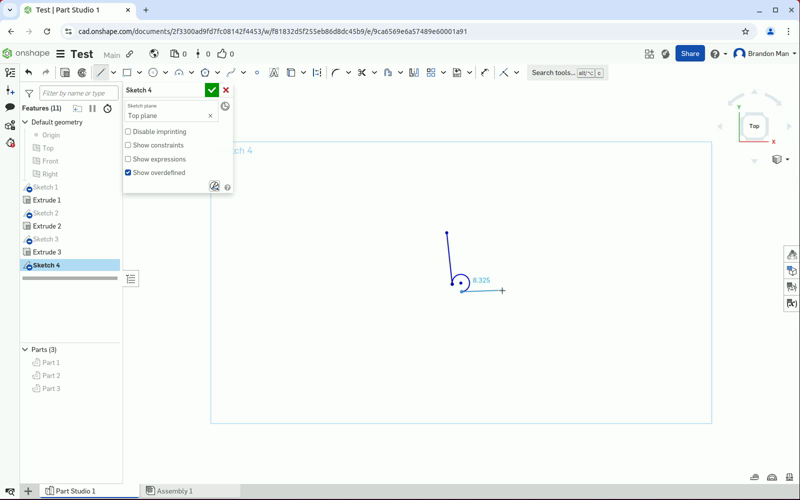
key_up(shift)
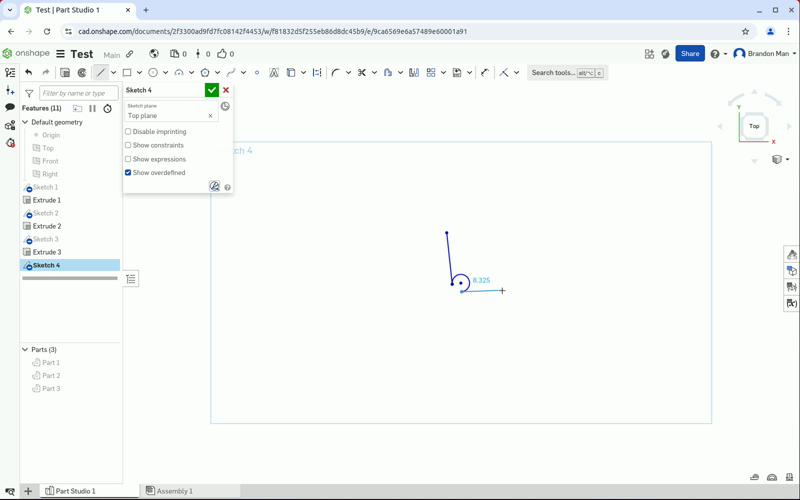
key(esc)
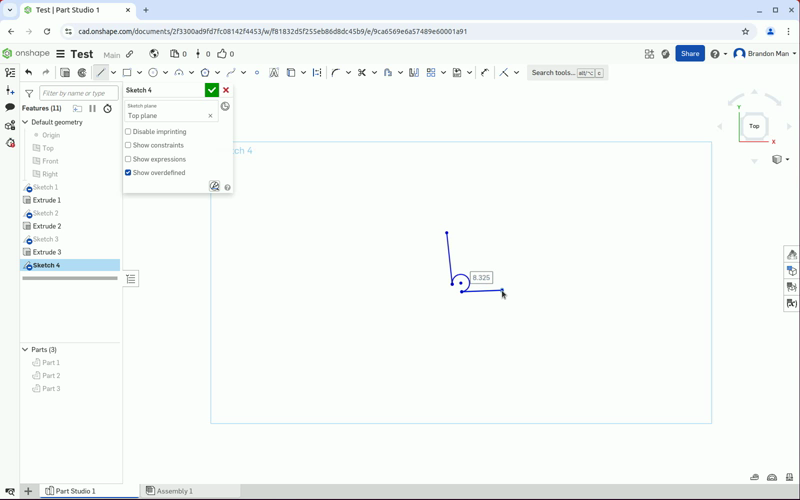
key(a)
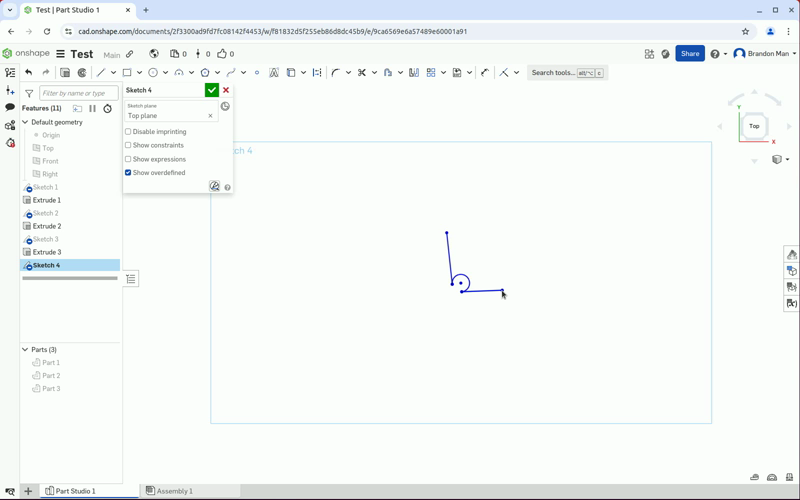
mouse_move(502, 290)
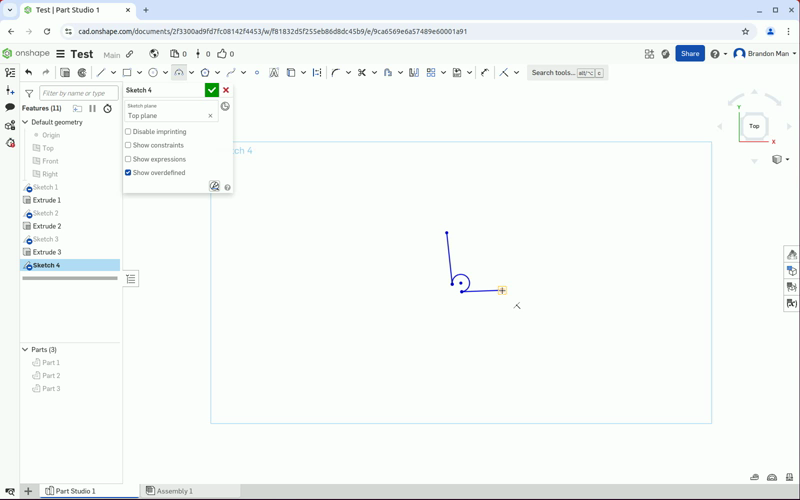
click(502, 290)
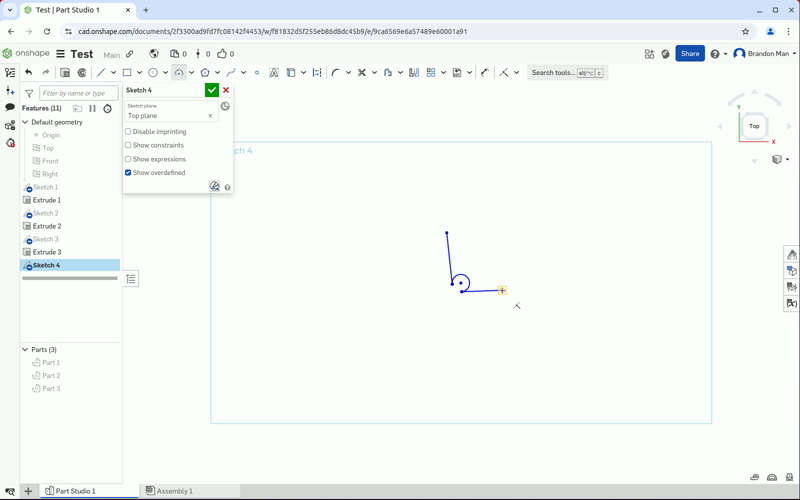
key_down(shift)
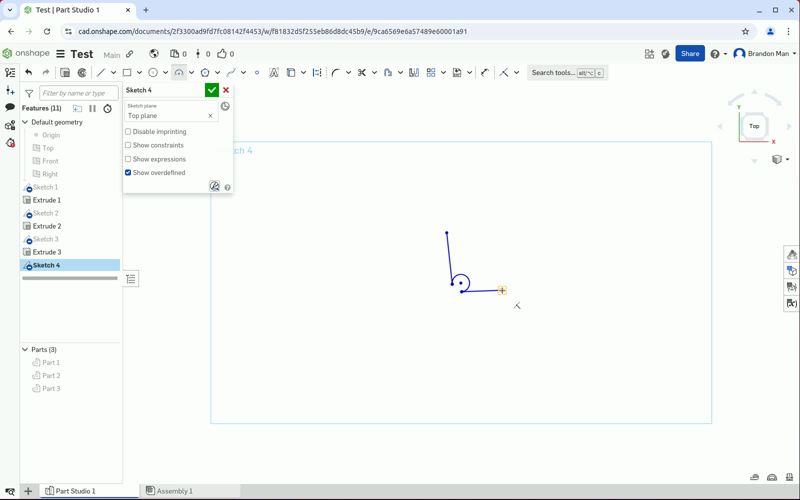
mouse_move(502, 275)
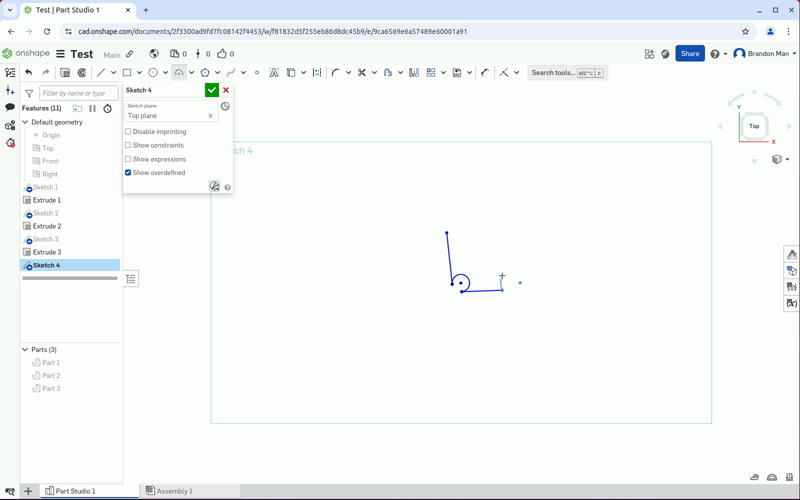
click(502, 275)
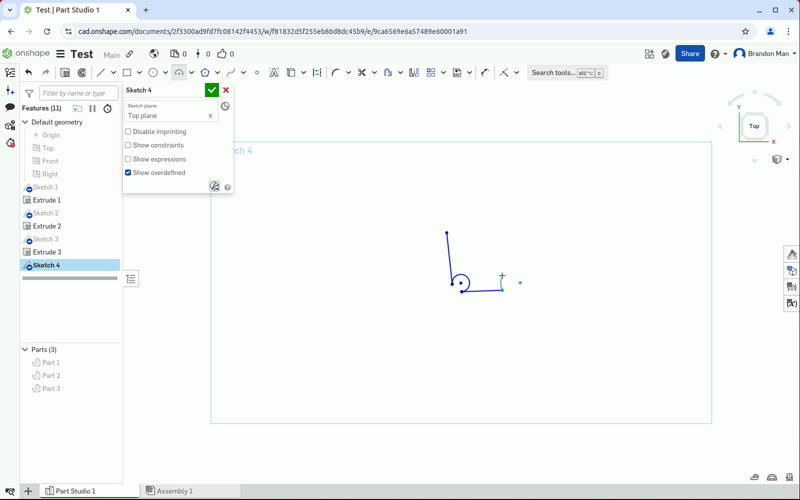
mouse_move(494, 282)
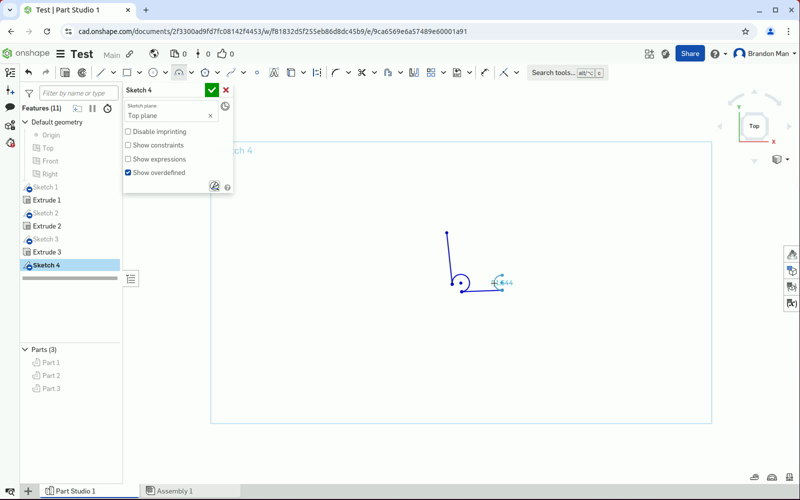
click(494, 282)
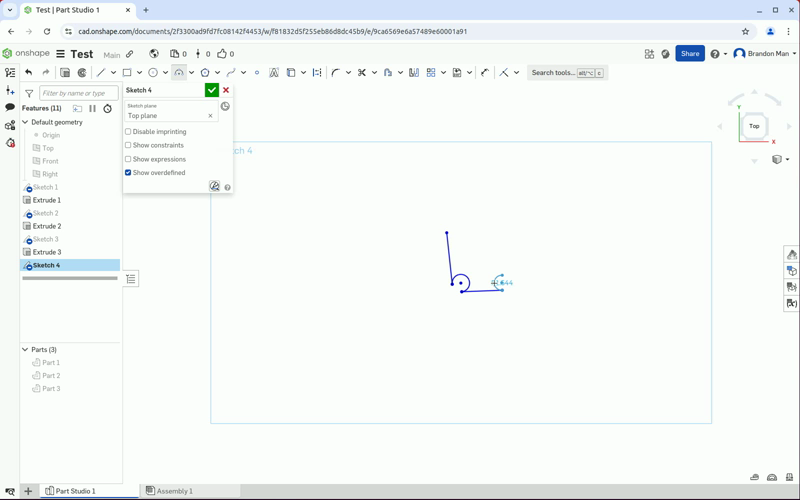
key_up(shift)
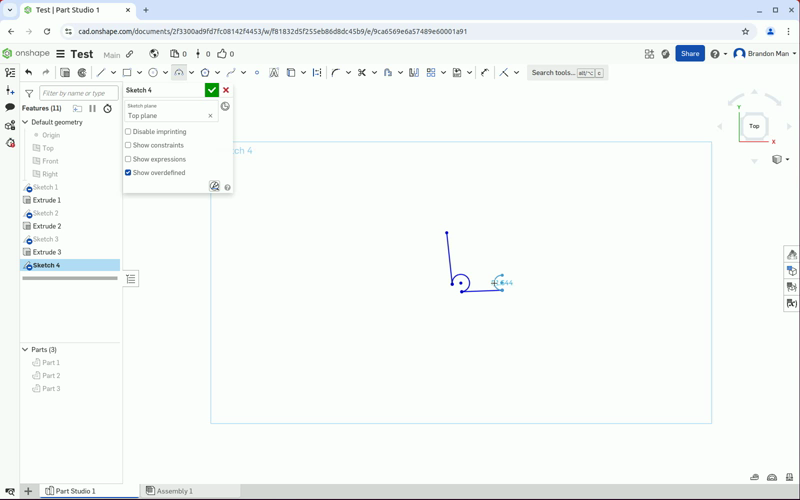
key(esc)
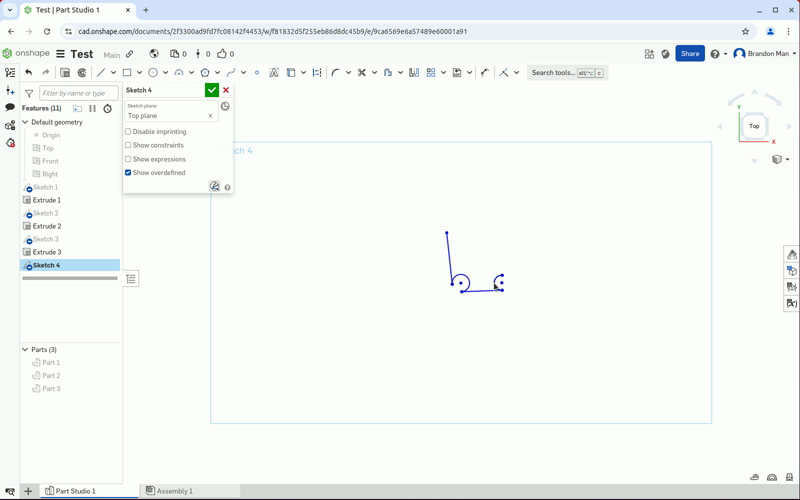
key(l)
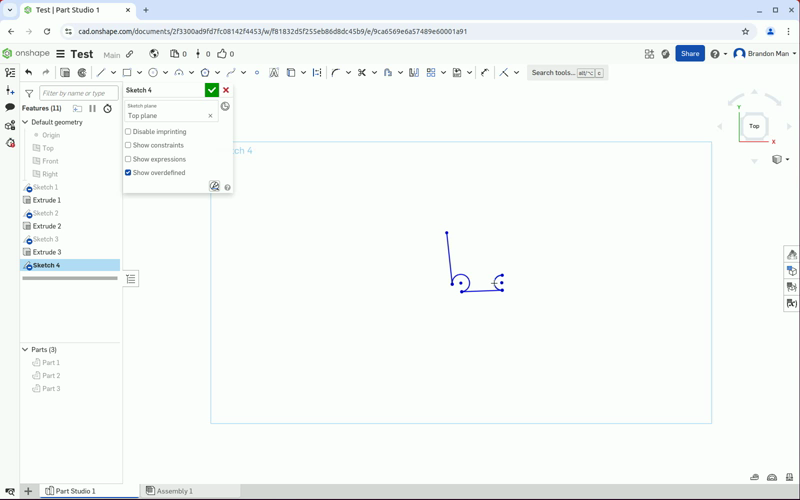
mouse_move(502, 275)
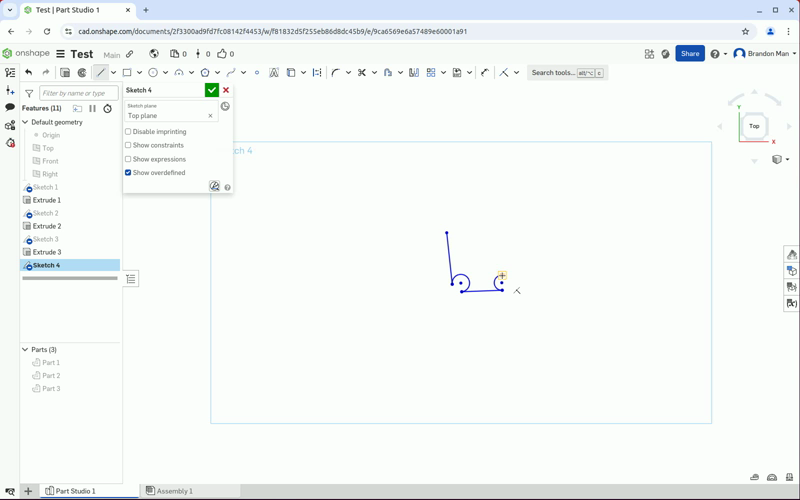
click(502, 275)
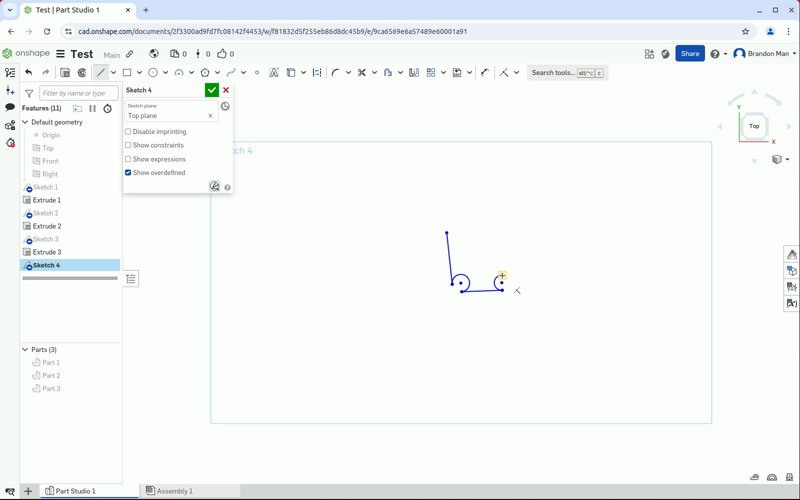
key_down(shift)
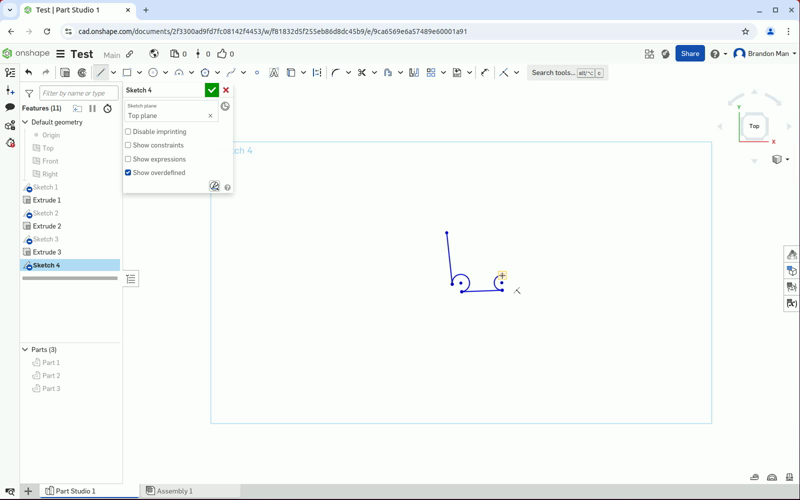
mouse_move(532, 275)
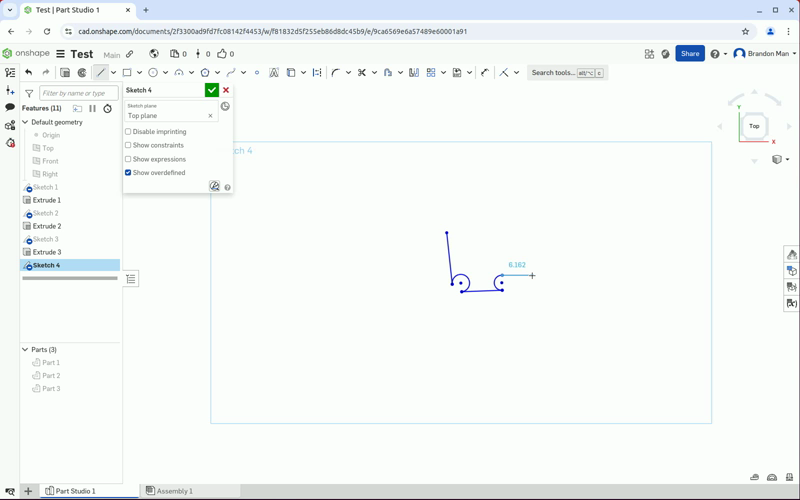
mouse_move(478, 274)
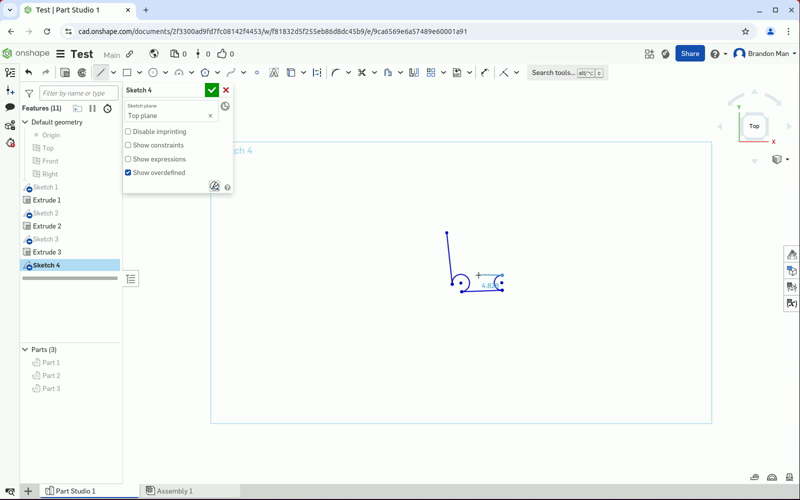
click(478, 274)
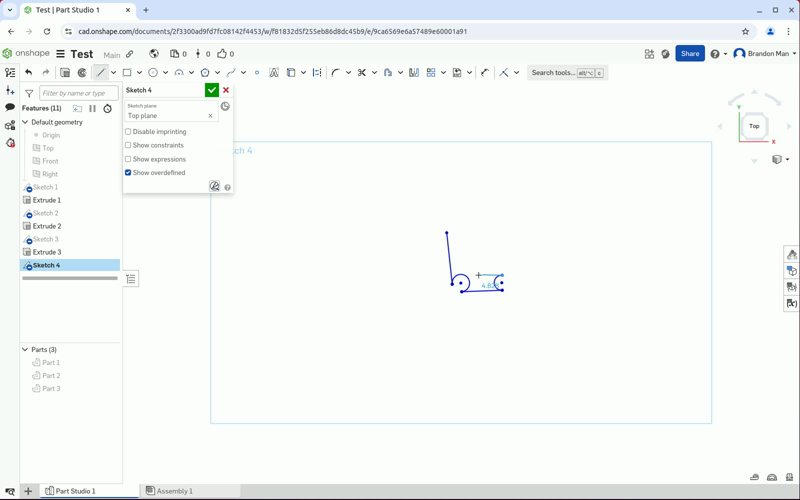
key_up(shift)
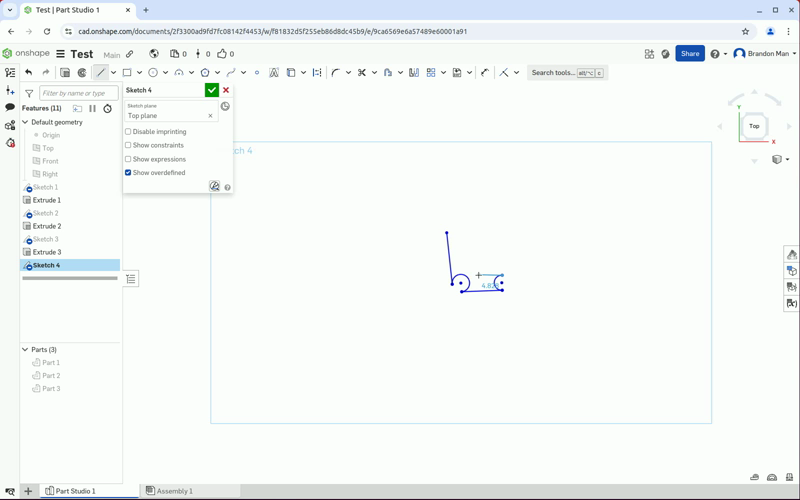
key(esc)
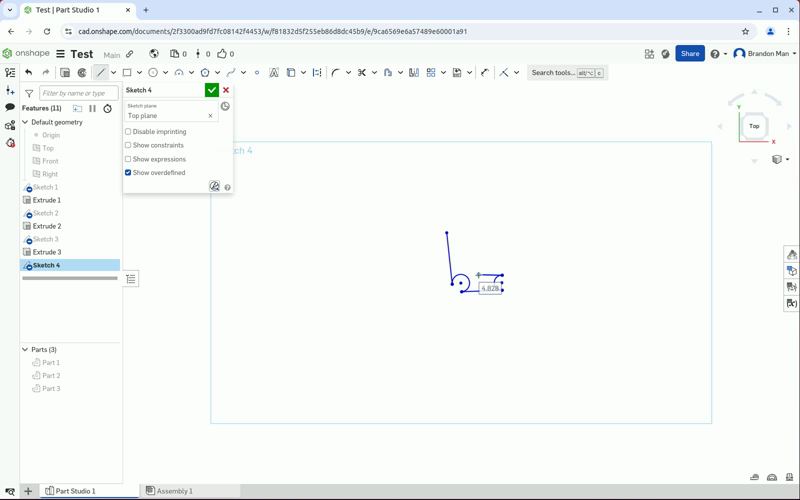
key(a)
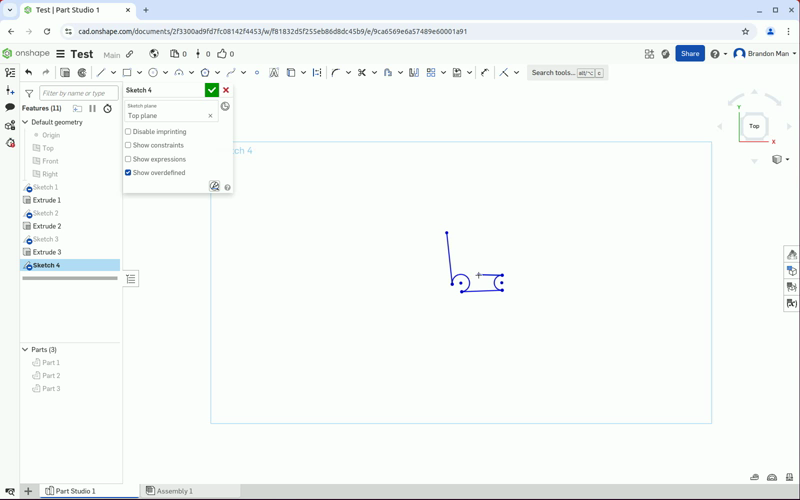
mouse_move(478, 274)
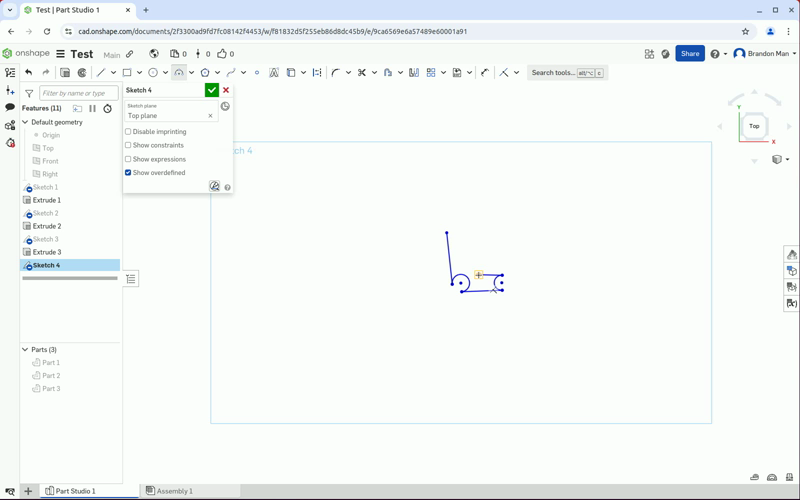
click(478, 274)
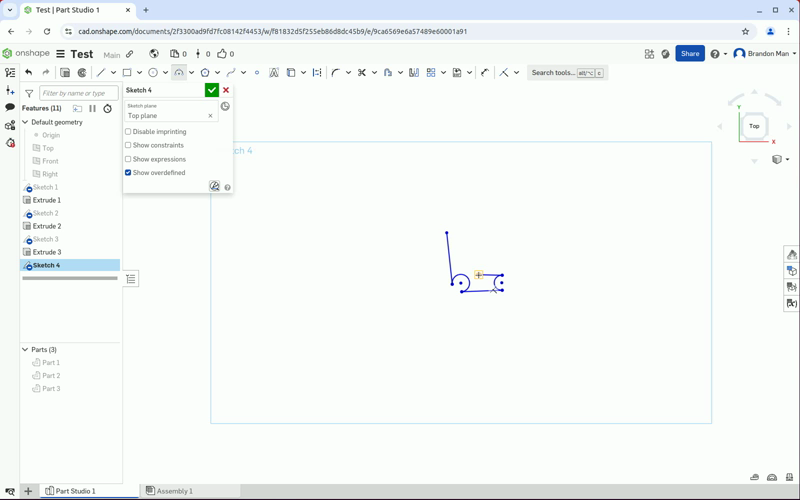
key_down(shift)
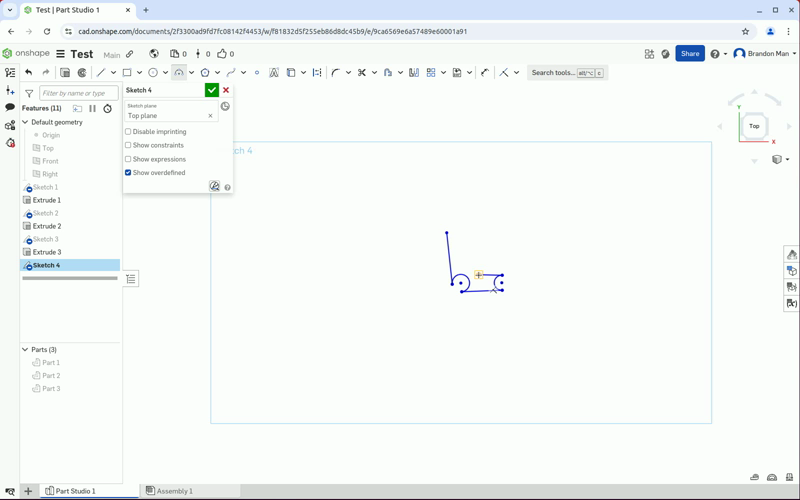
mouse_move(471, 266)
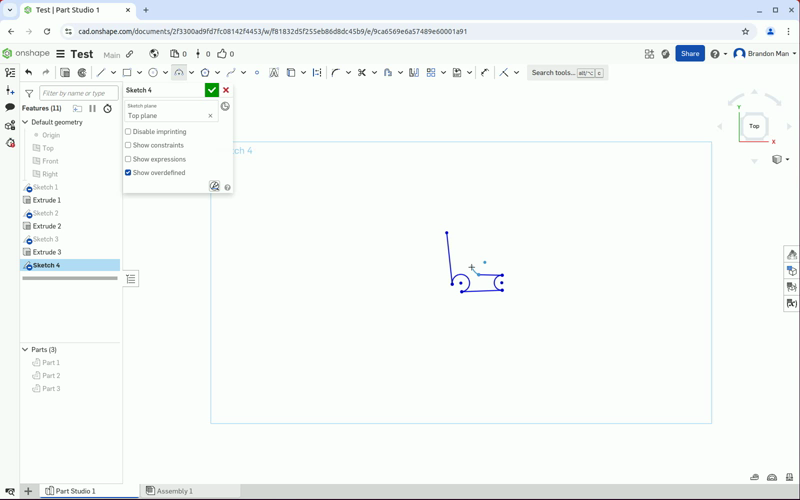
click(471, 266)
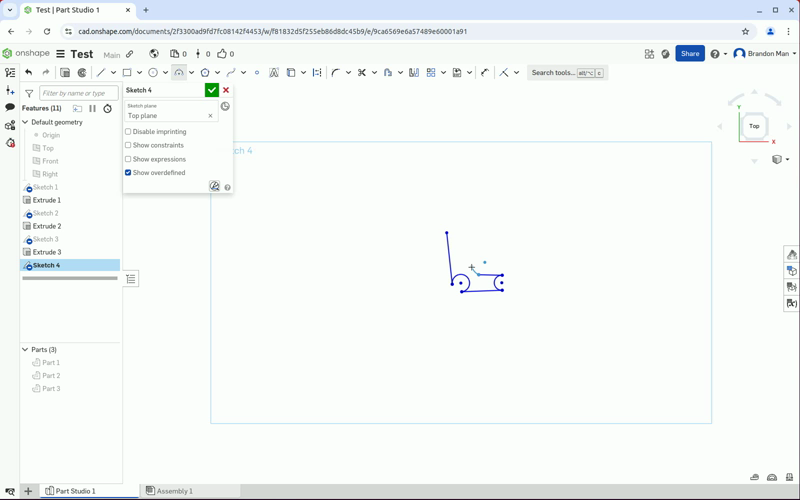
mouse_move(473, 272)
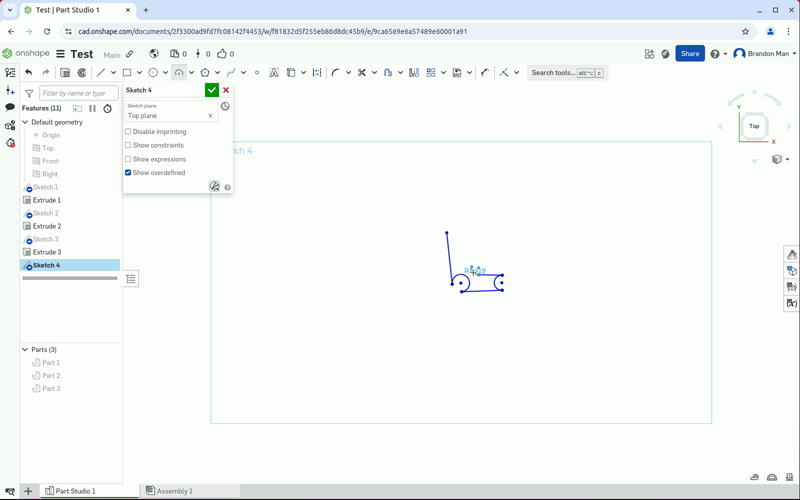
click(473, 272)
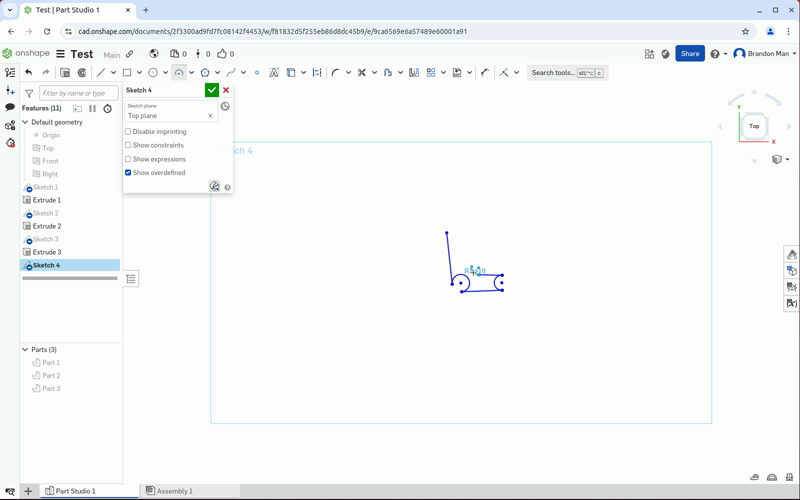
key_up(shift)
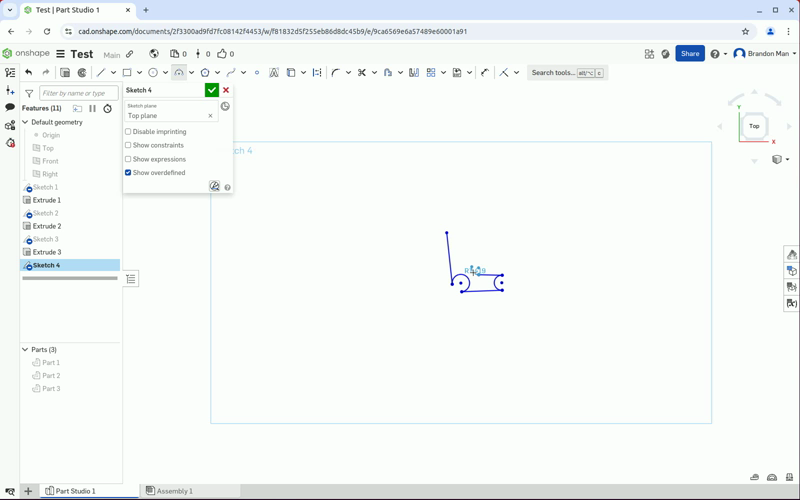
key(esc)
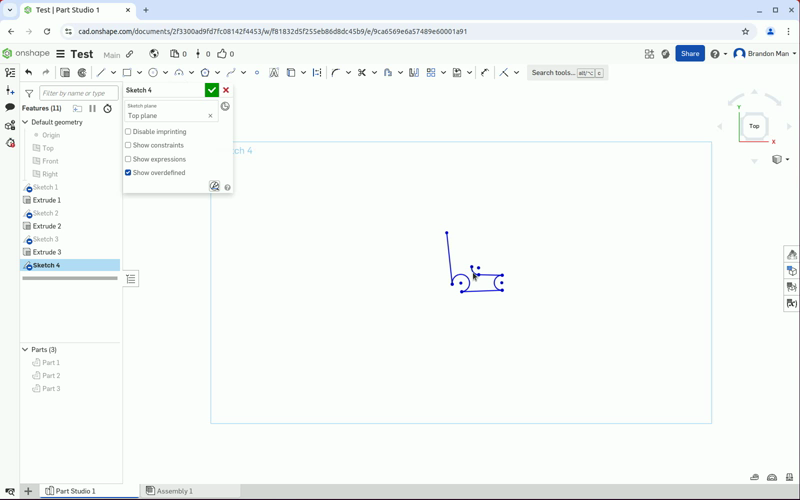
key(l)
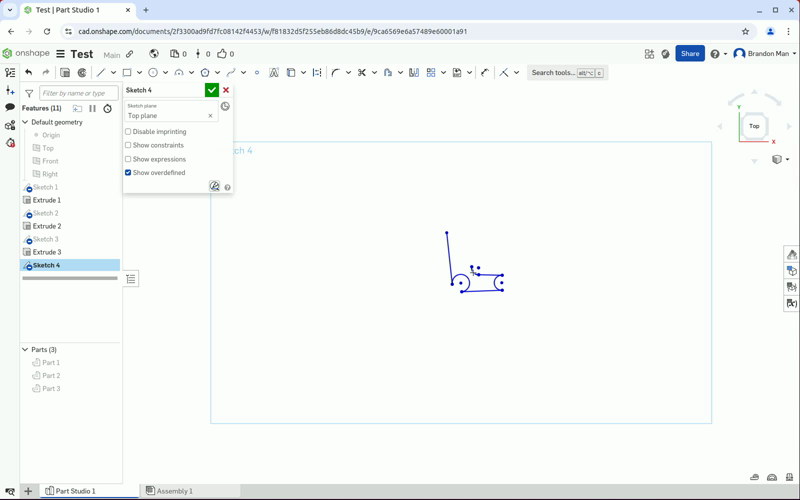
mouse_move(471, 266)
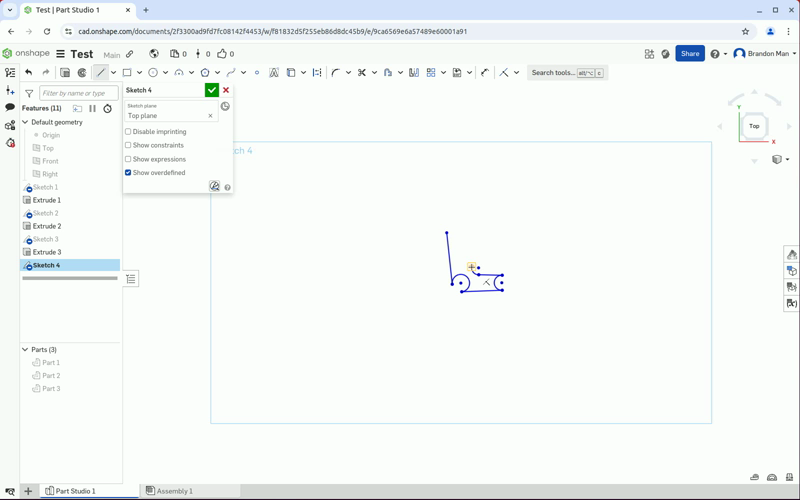
click(471, 266)
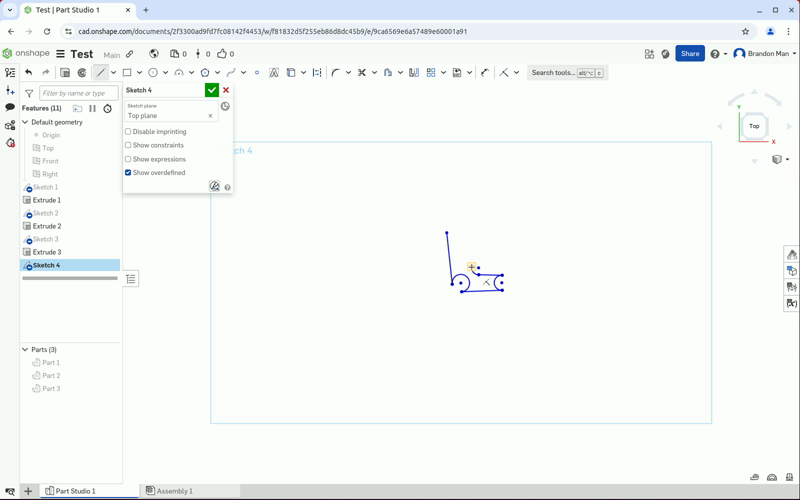
key_down(shift)
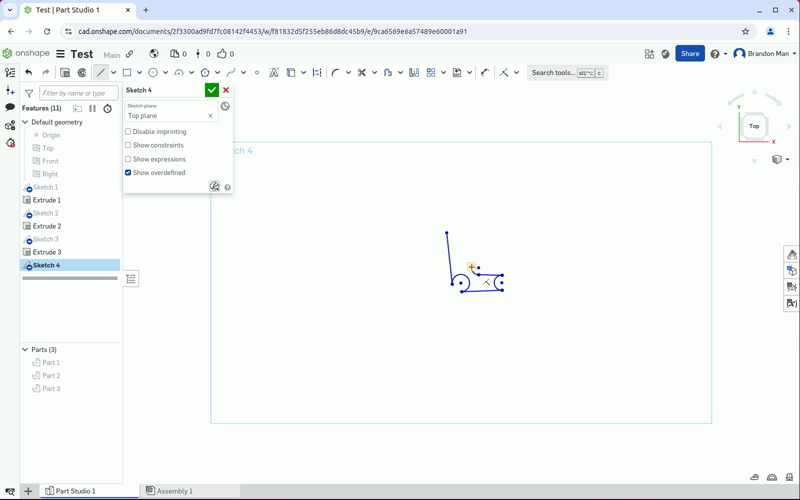
mouse_move(501, 266)
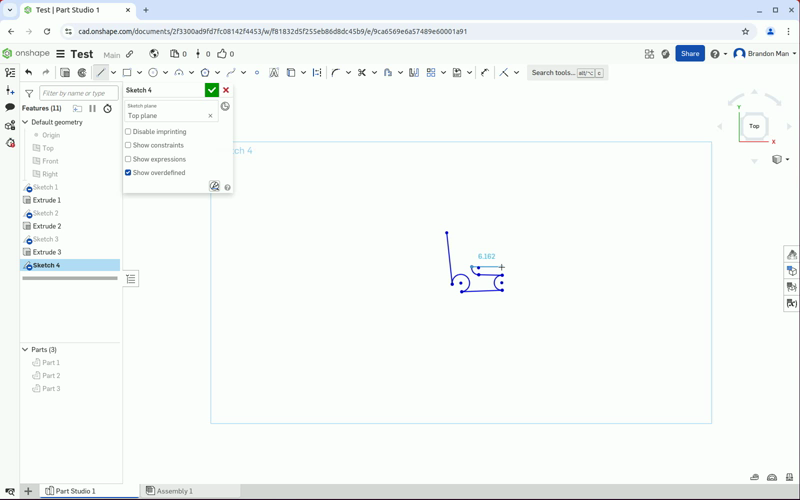
mouse_move(475, 232)
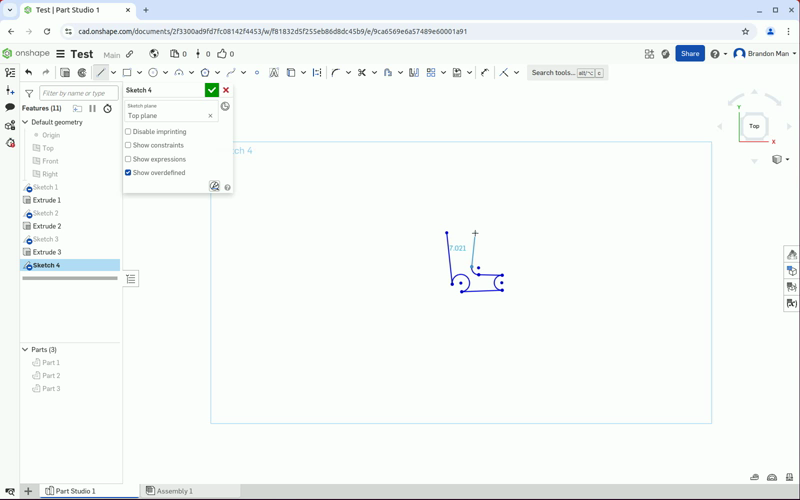
click(475, 232)
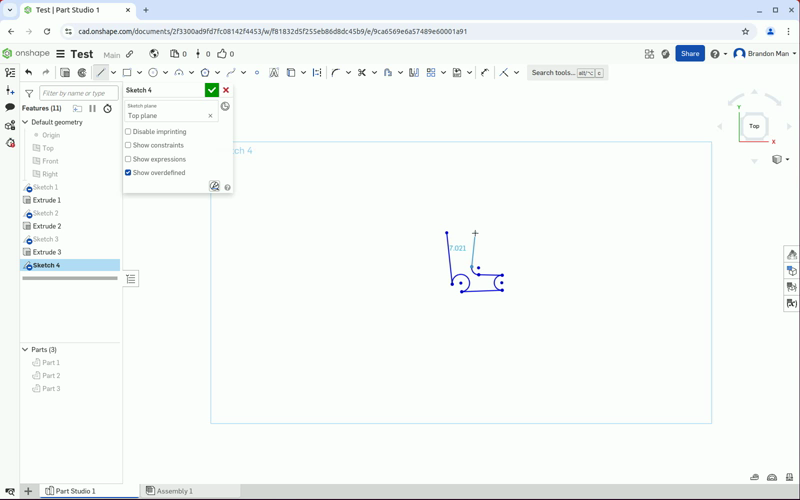
key_up(shift)
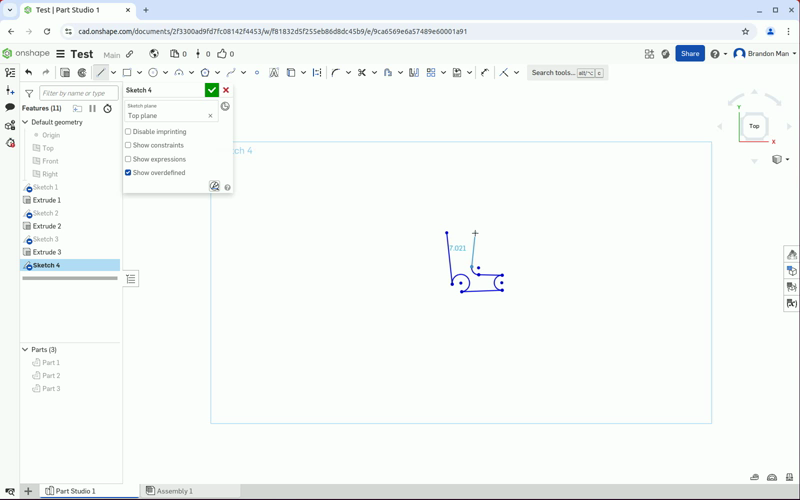
key(esc)
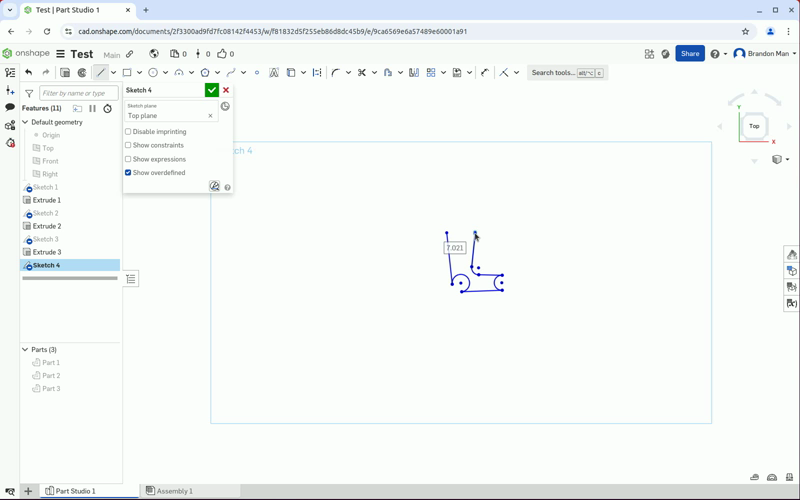
key(a)
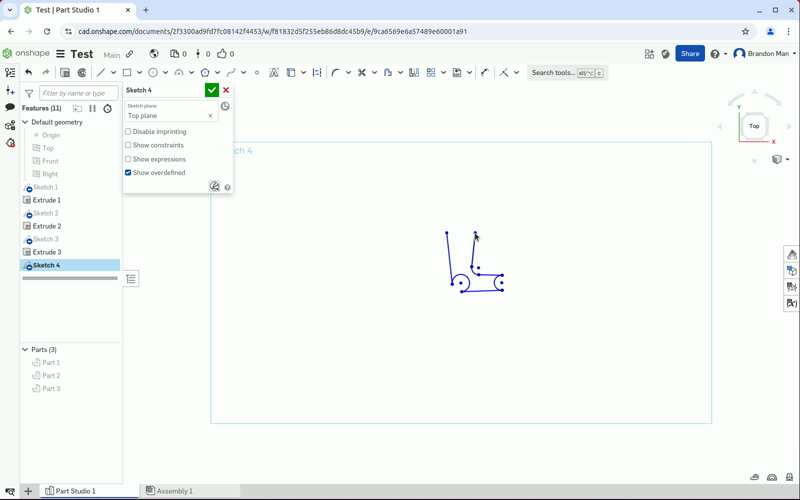
mouse_move(475, 232)
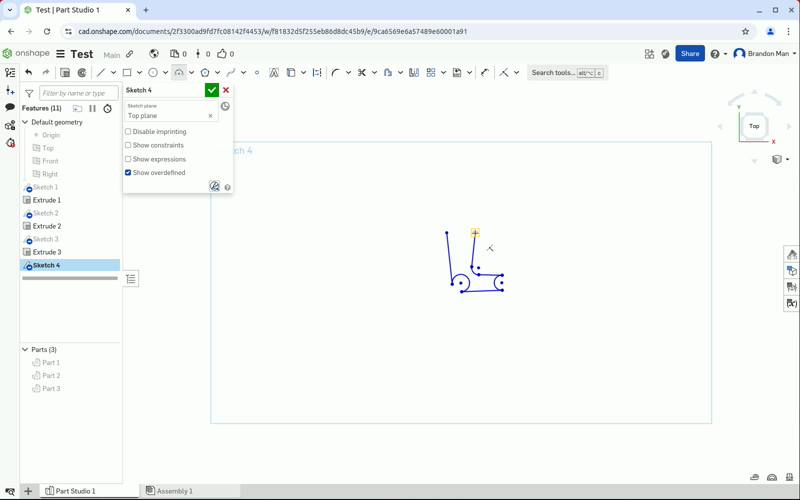
click(475, 232)
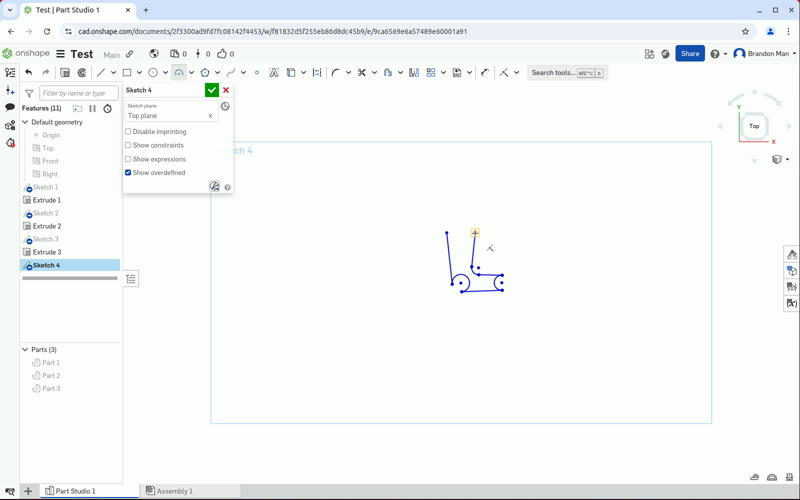
mouse_move(446, 232)
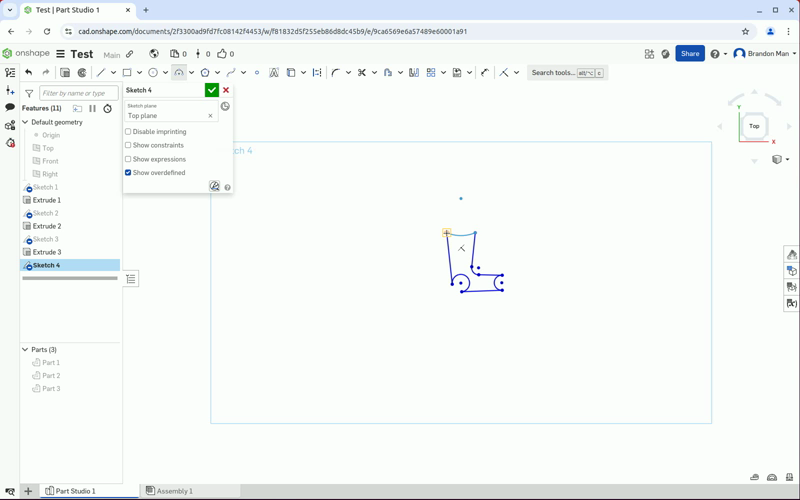
click(446, 232)
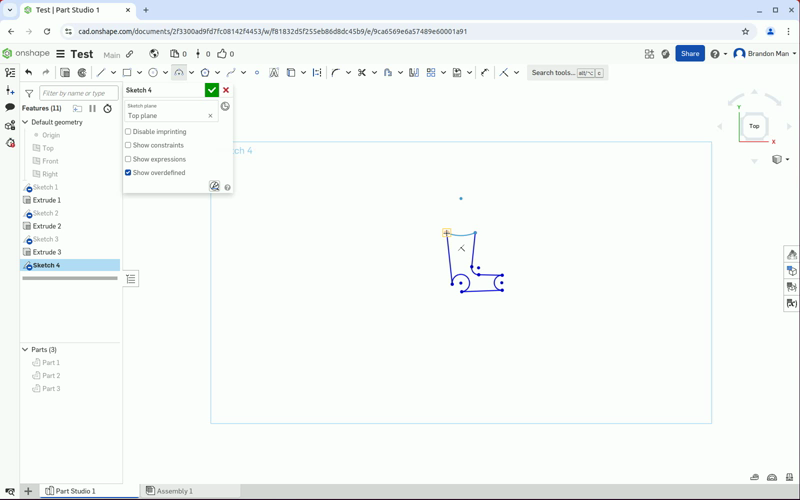
key_down(shift)
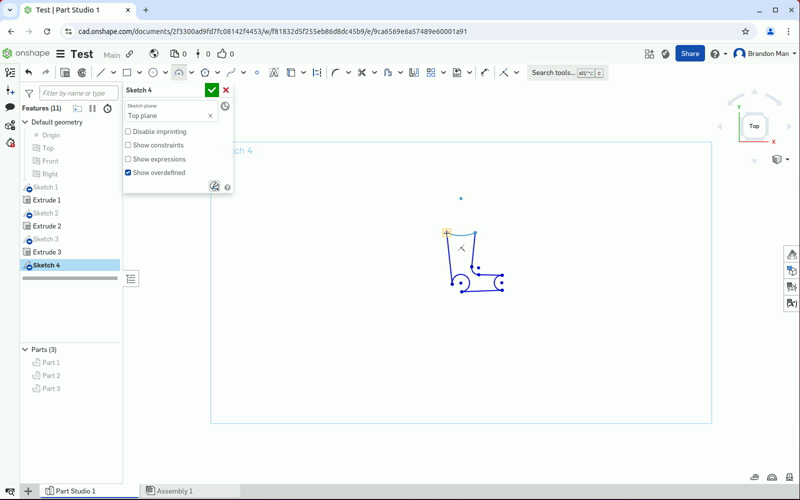
mouse_move(461, 245)
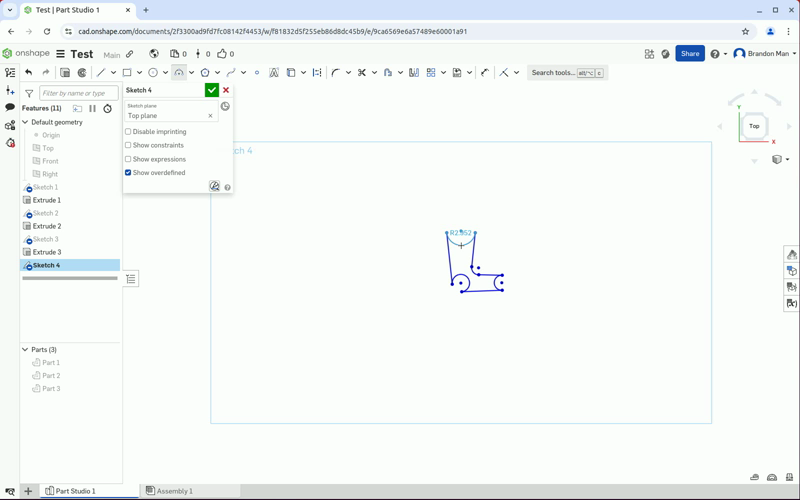
click(461, 245)
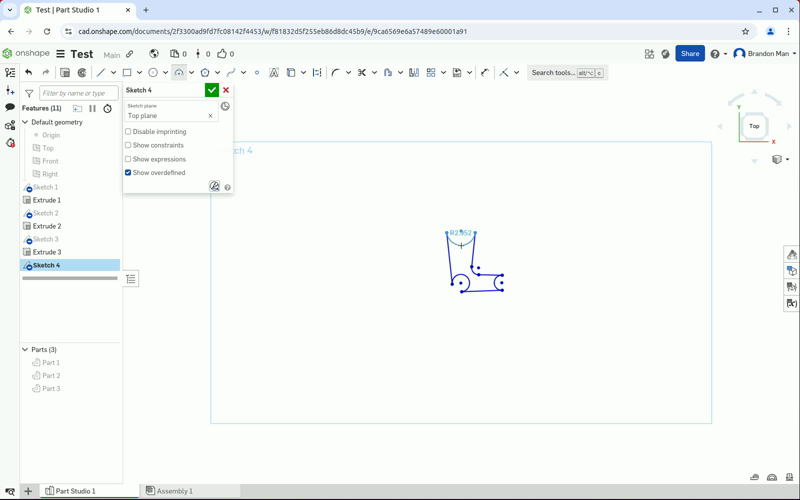
key_up(shift)
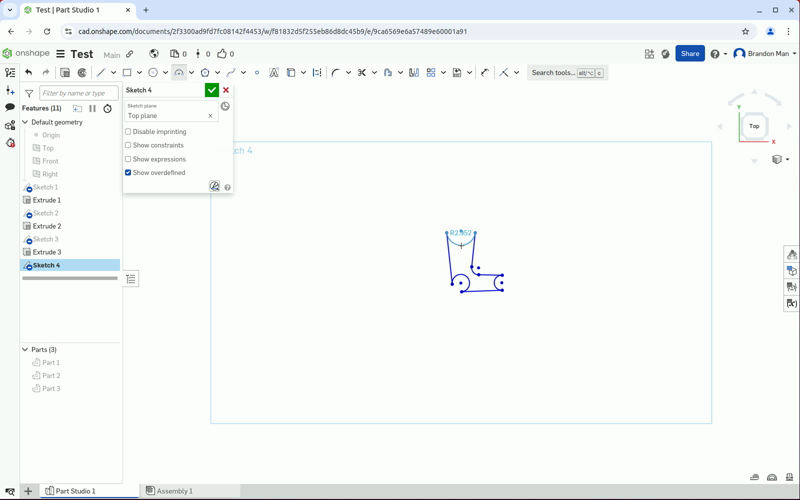
key(esc)
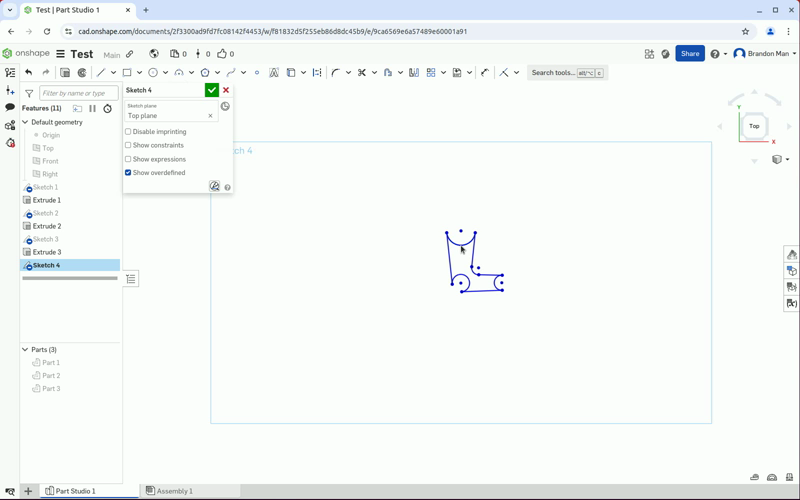
mouse_move(464, 261)
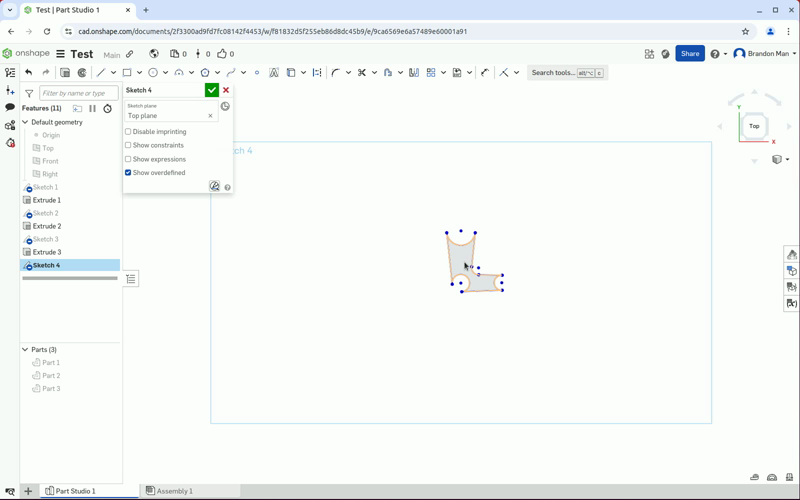
scroll(6)
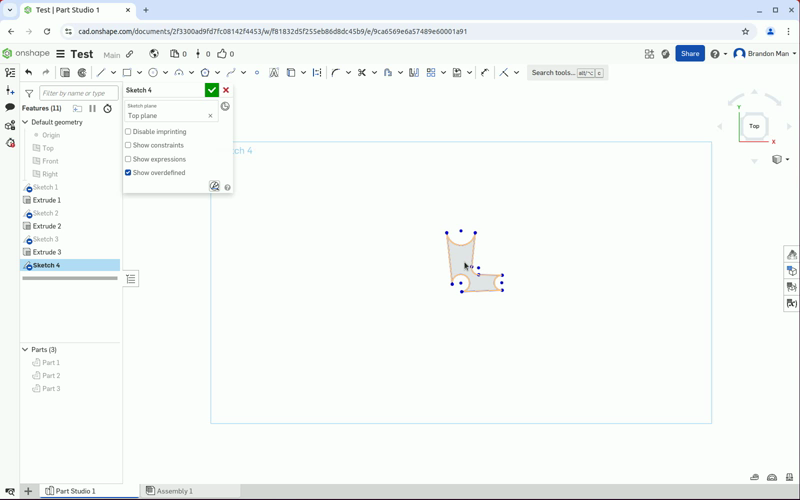
scroll(6)
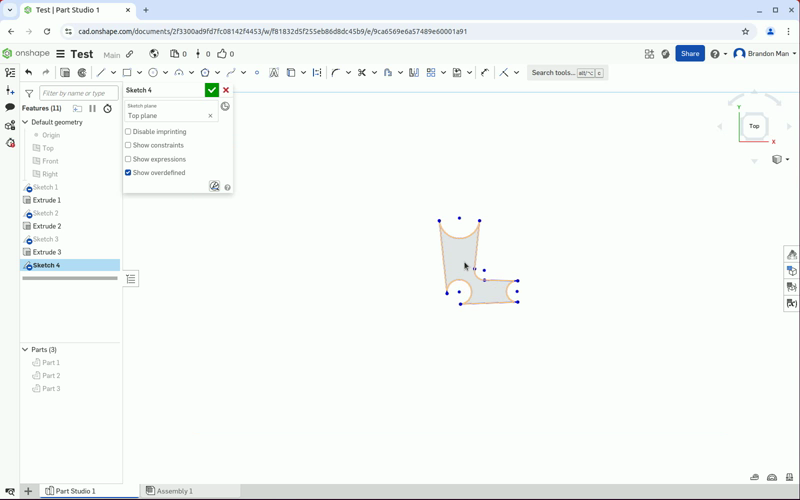
scroll(6)
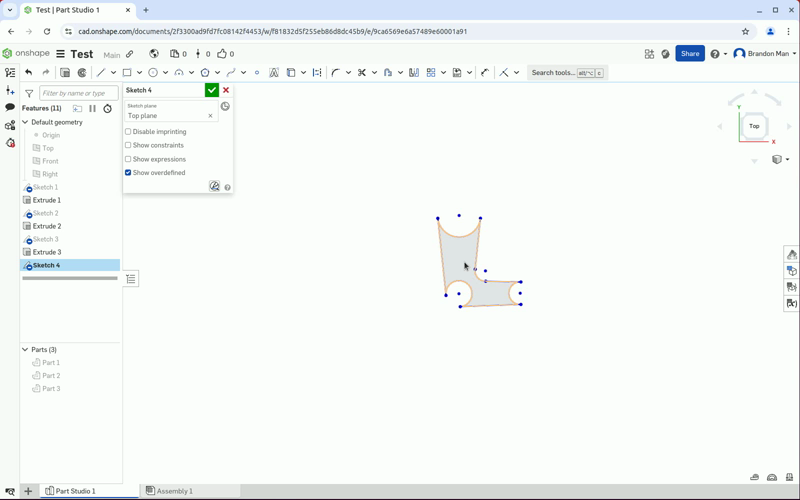
scroll(6)
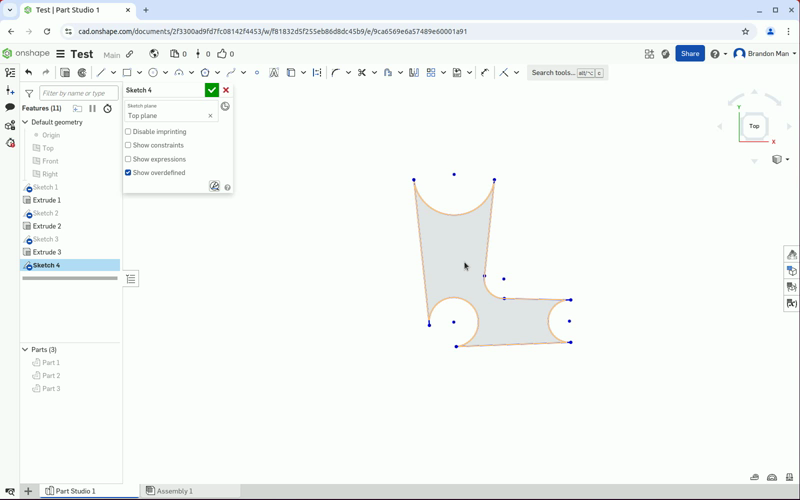
scroll(6)
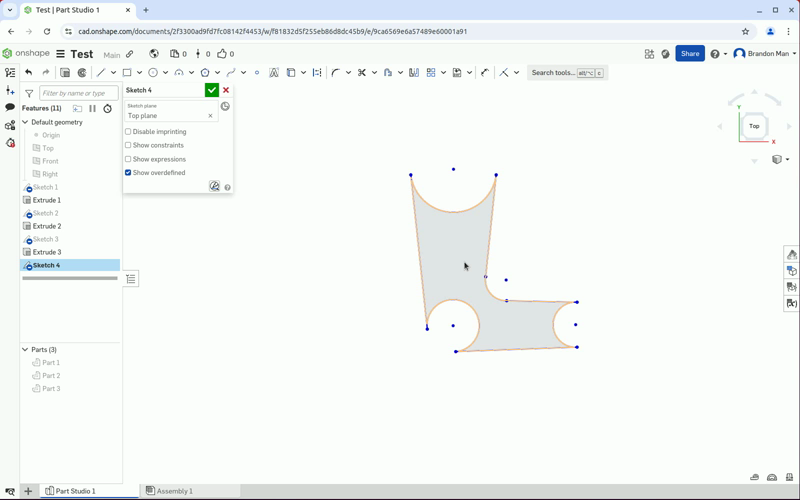
scroll(6)
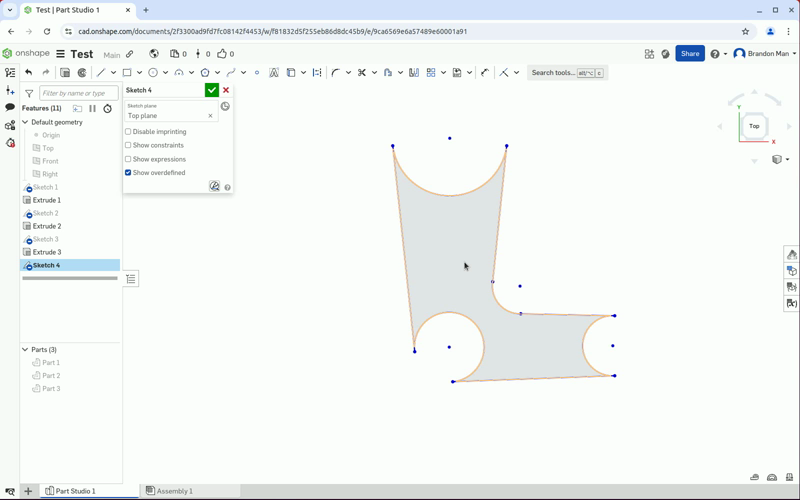
scroll(6)
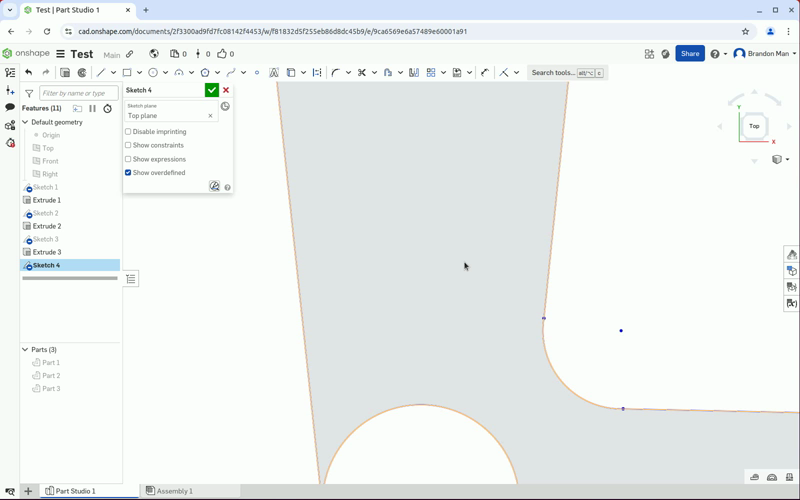
click(464, 261)
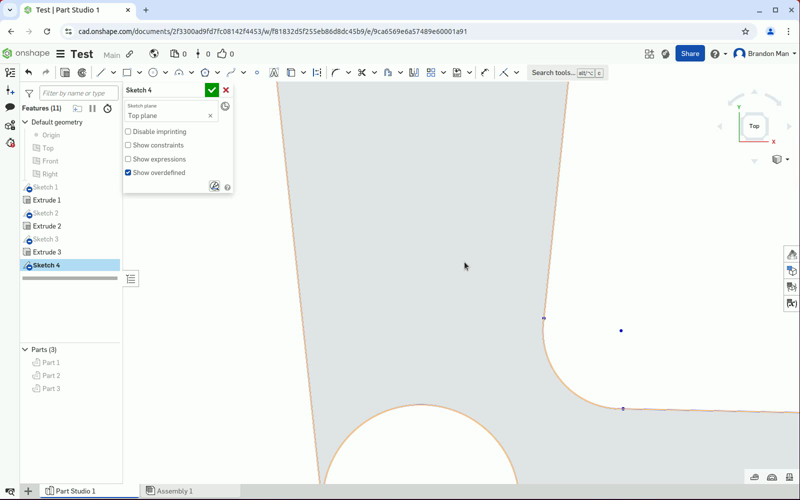
scroll(-6)
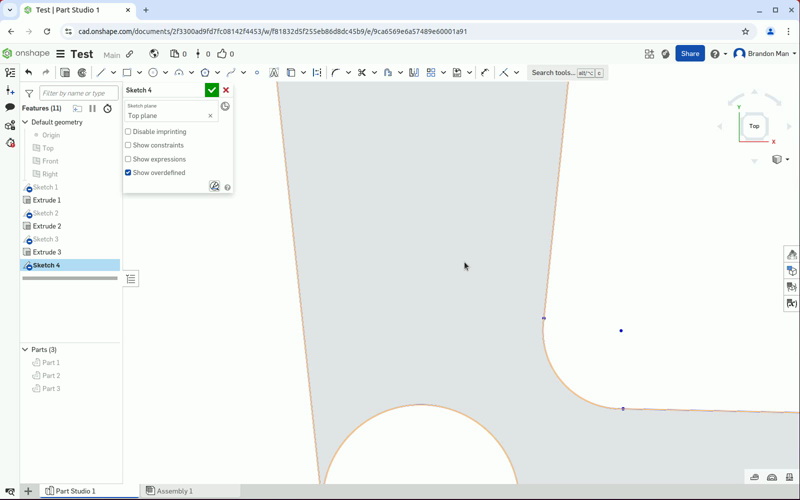
scroll(-6)
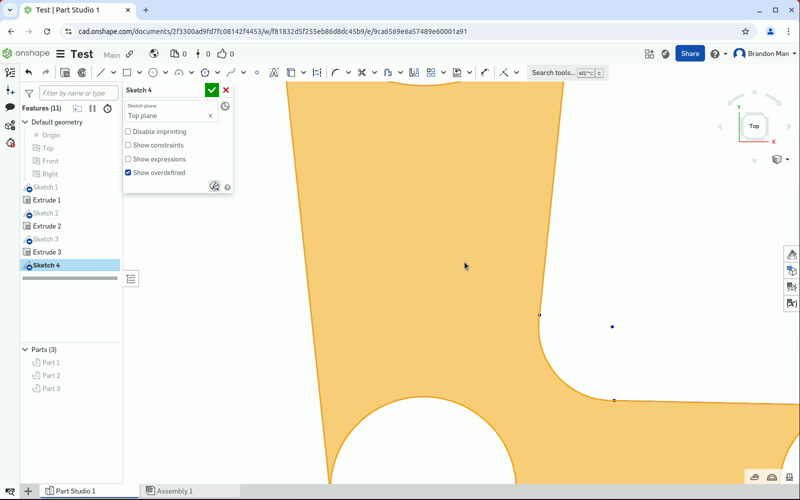
scroll(-6)
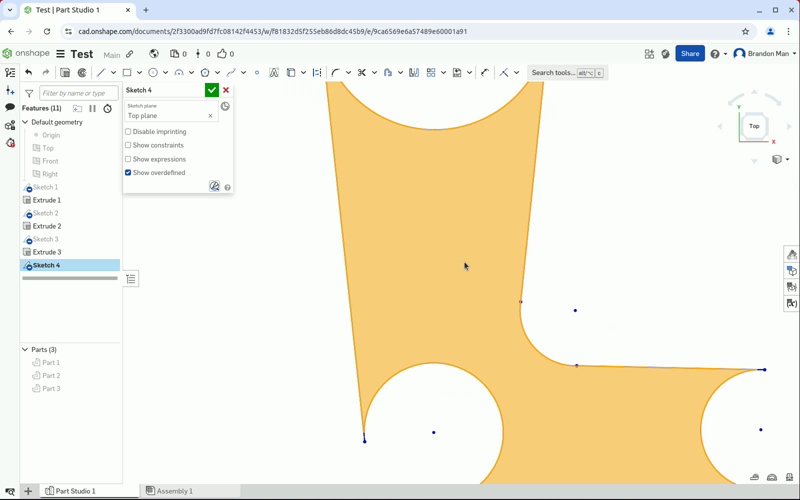
scroll(-6)
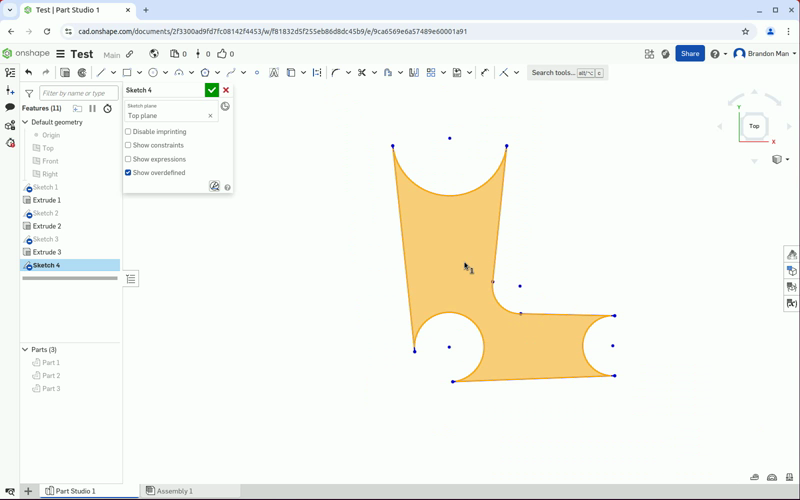
scroll(-6)
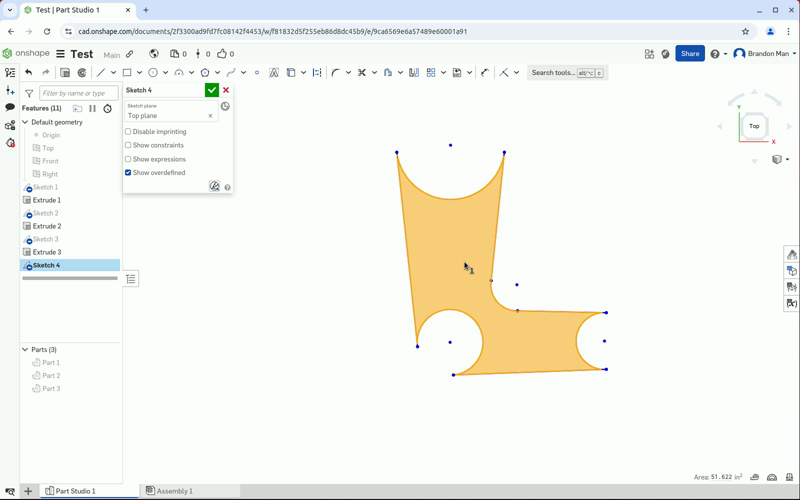
scroll(-6)
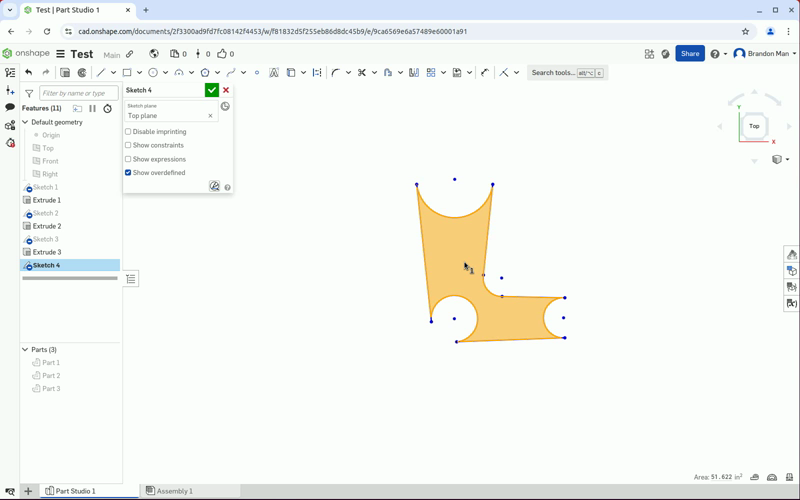
scroll(-6)
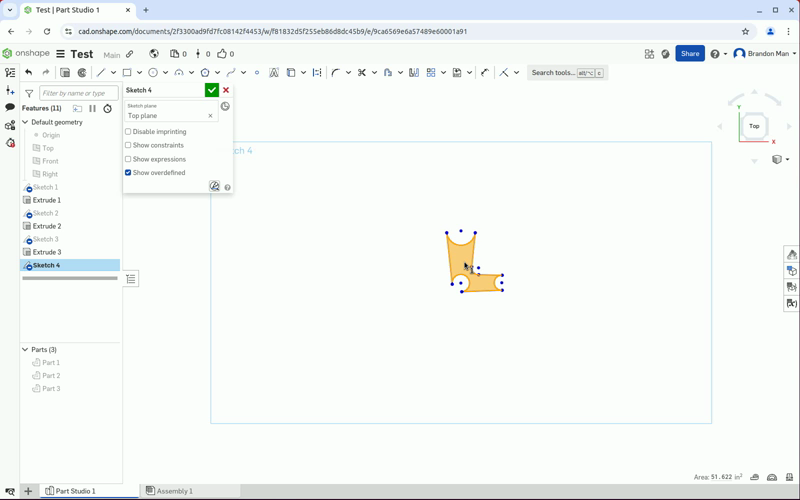
mouse_move(73, 352)
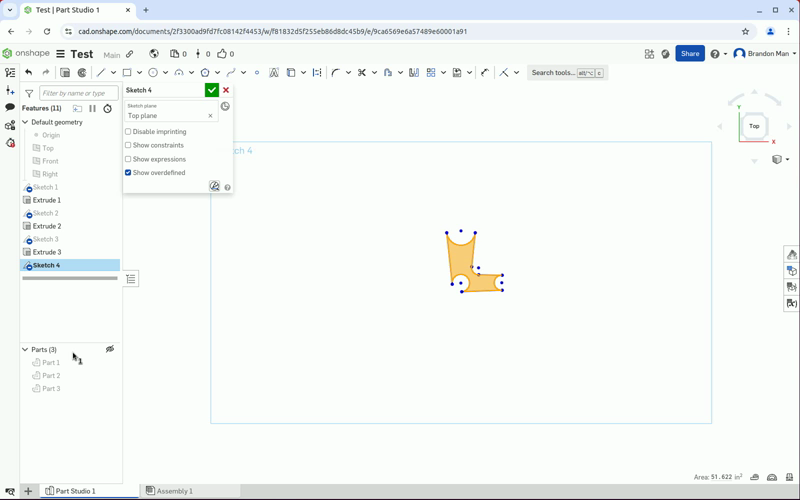
key(shift+y)
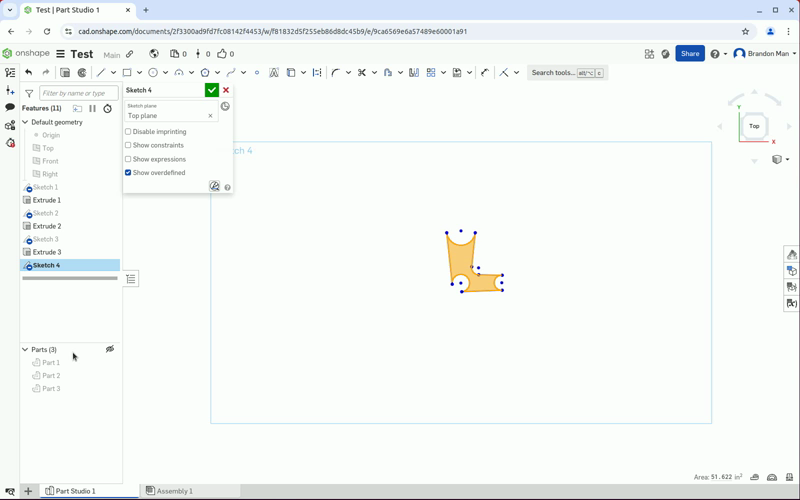
key(shift+e)
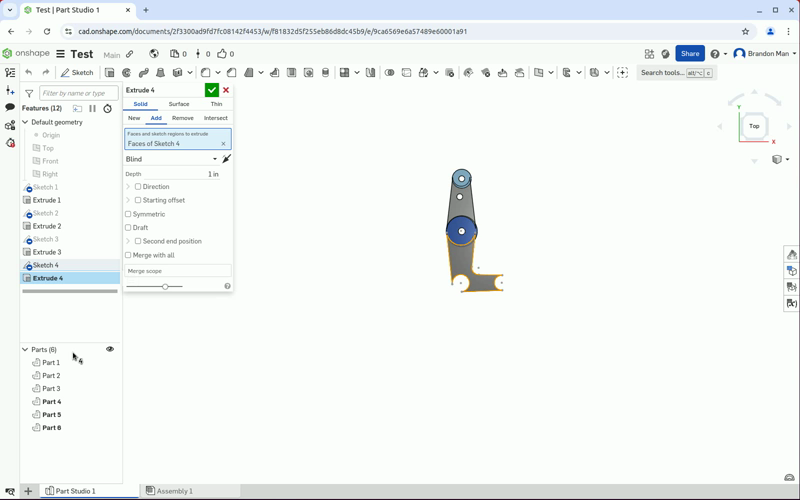
mouse_move(143, 106)
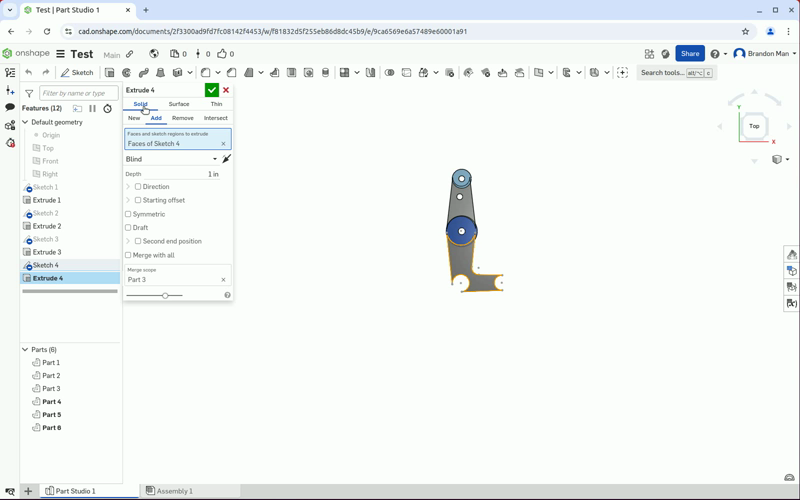
click(143, 106)
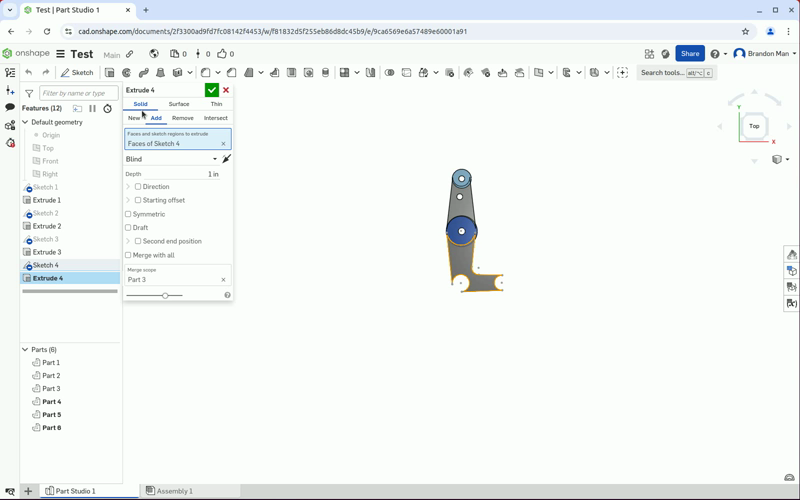
mouse_move(137, 120)
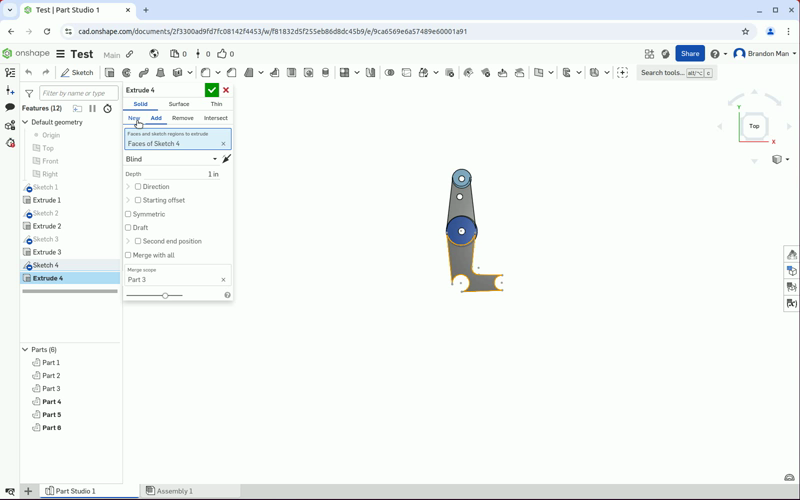
click(137, 120)
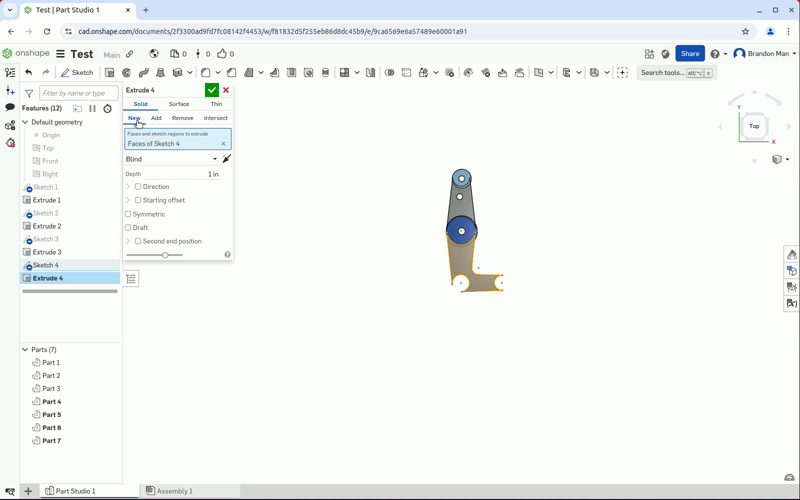
key(tab, 4)
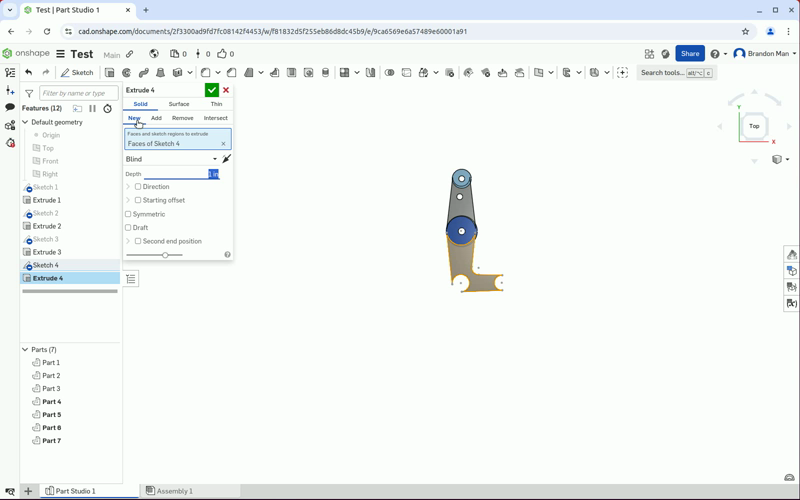
text(0.481)
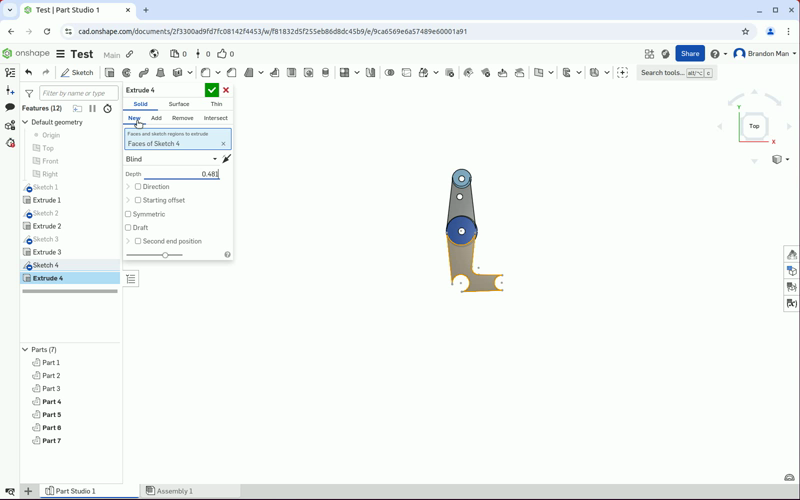
key(enter)
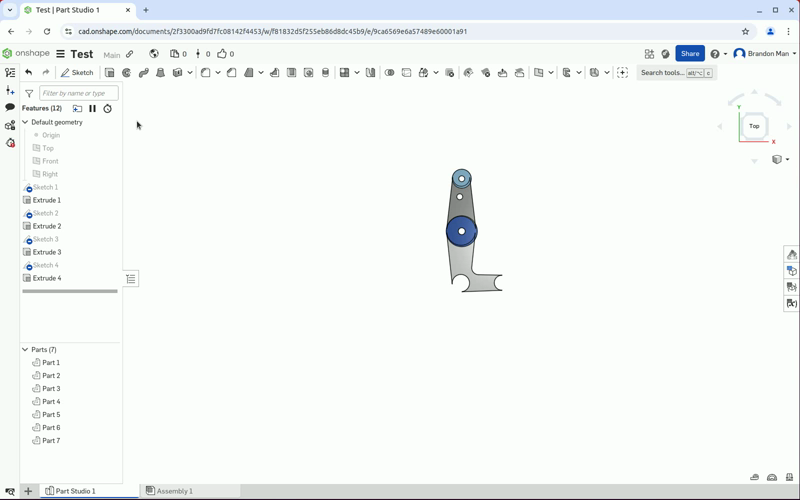
key(shift+h)
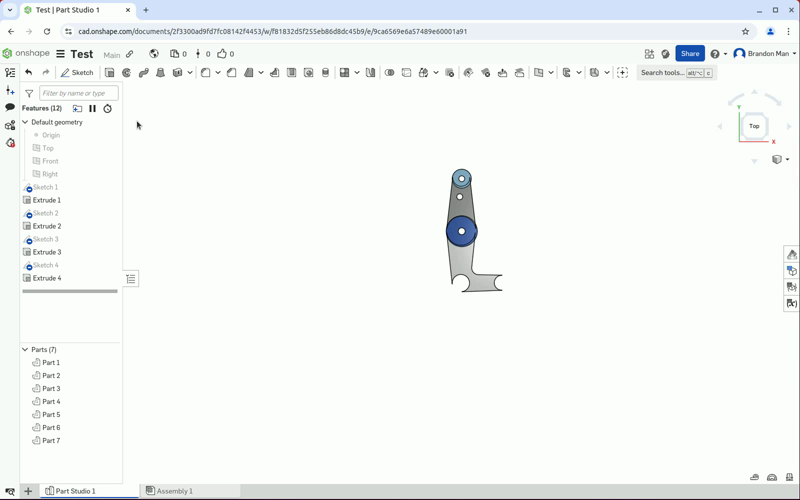
key(shift+h)
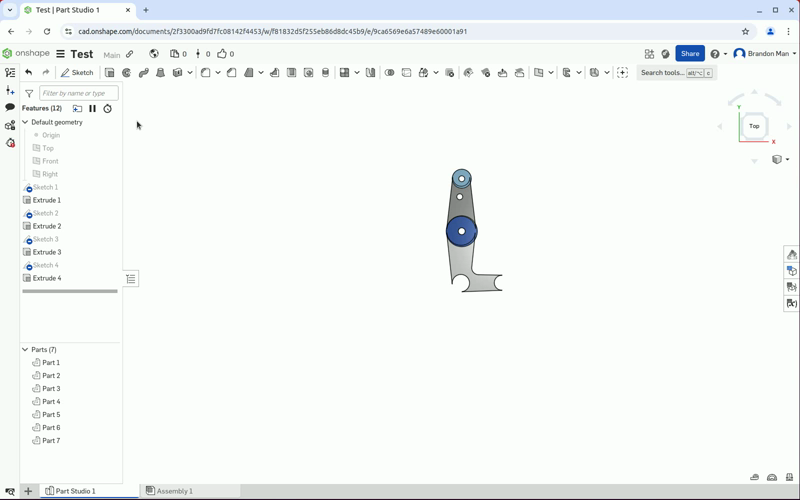
mouse_move(73, 189)
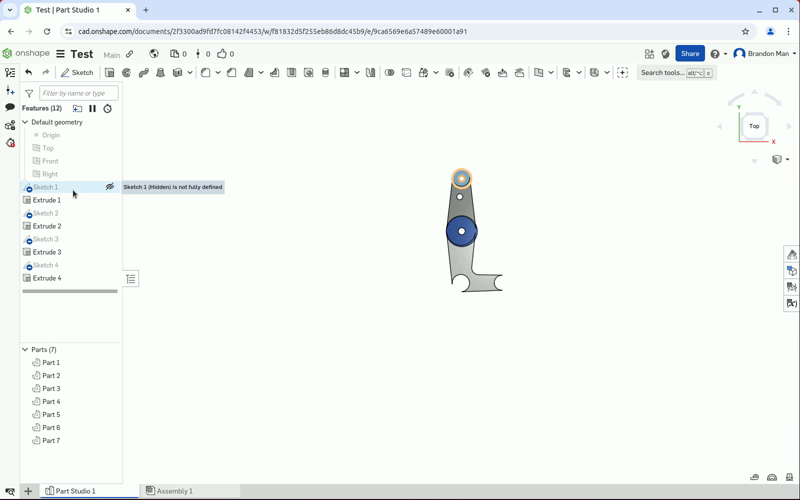
click(73, 189)
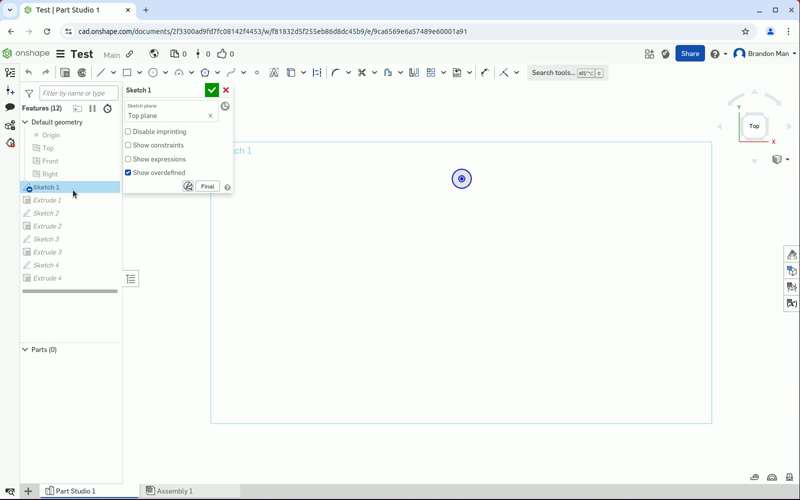
mouse_move(229, 92)
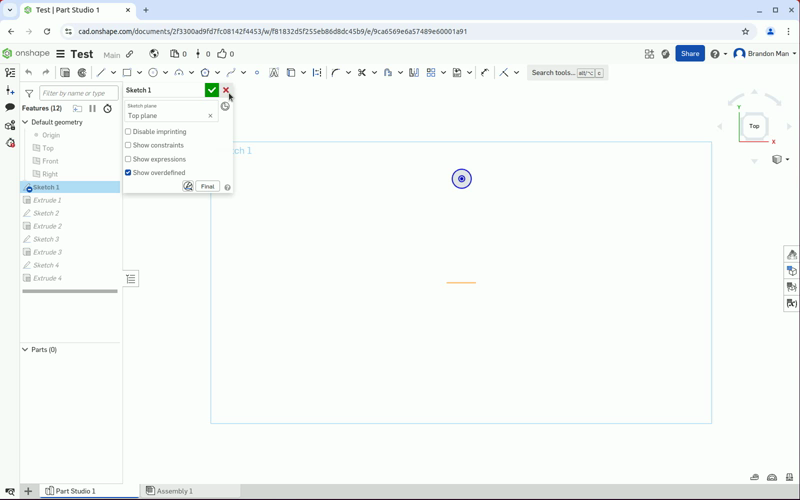
click(229, 92)
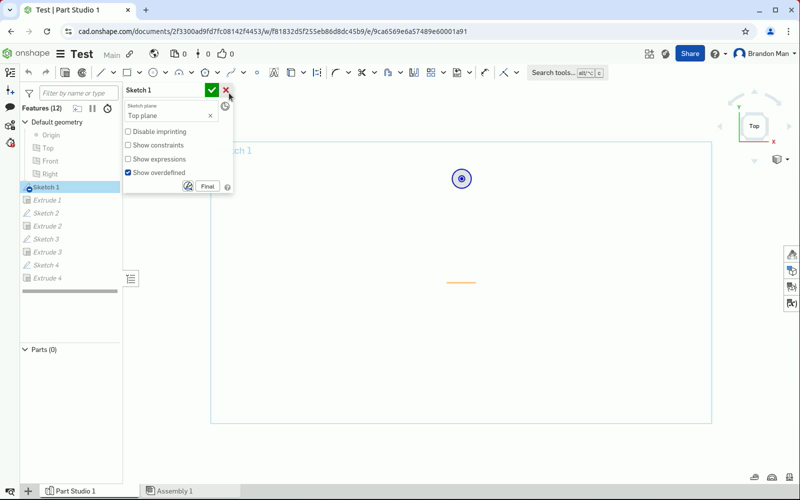
key(shift+s)
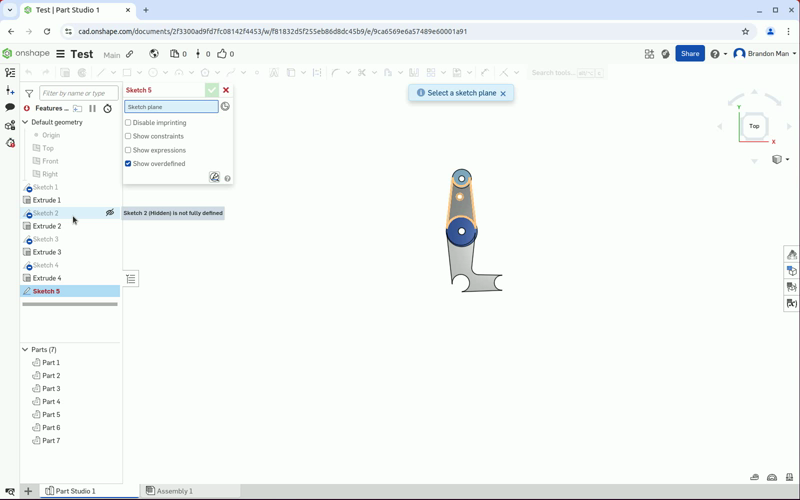
scroll(3)
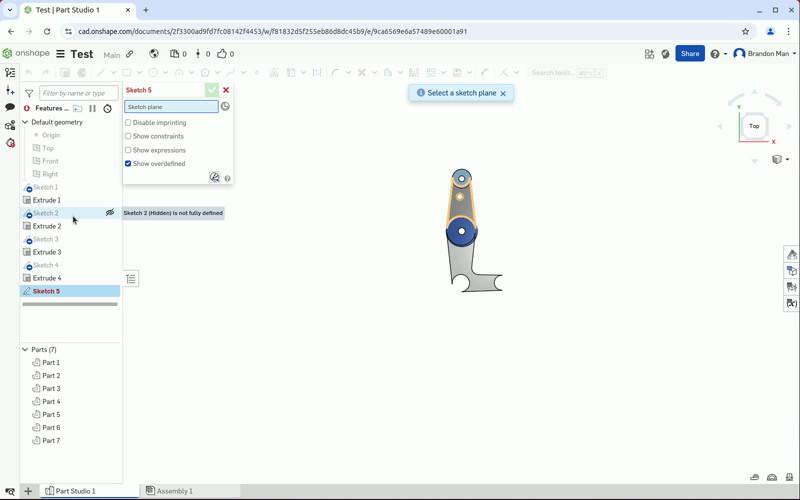
mouse_move(73, 150)
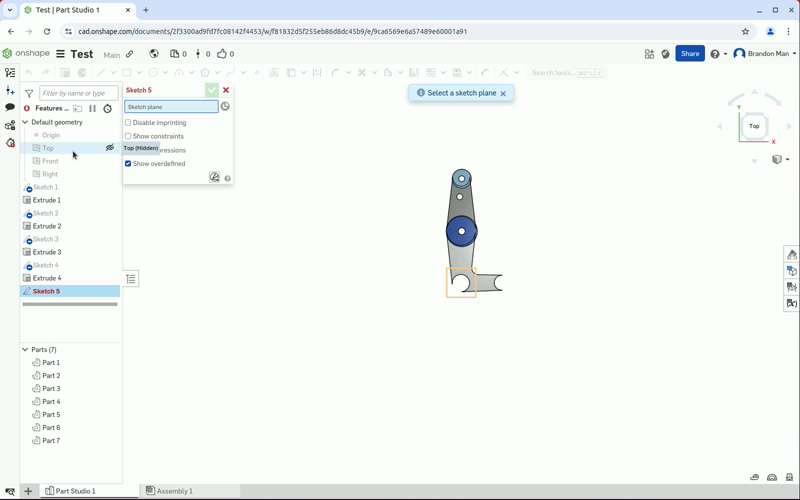
click(73, 150)
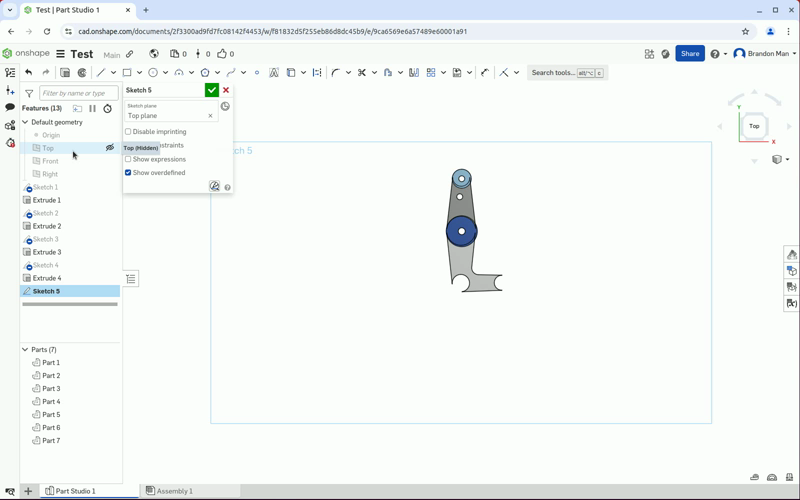
mouse_move(73, 352)
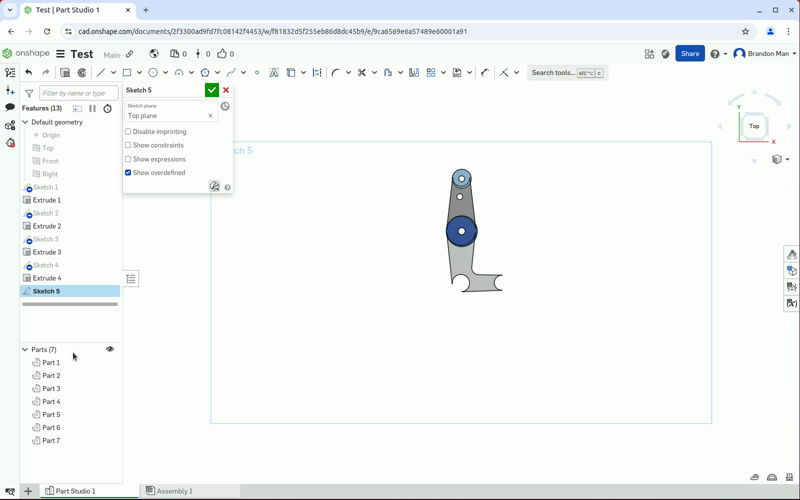
key(y)
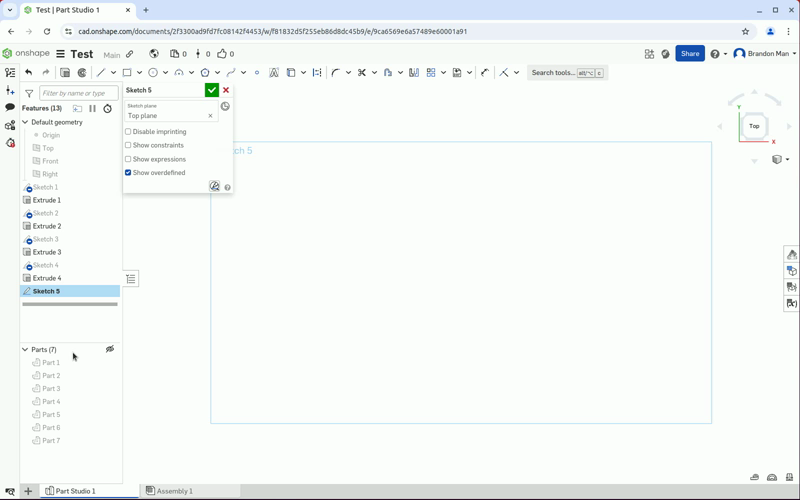
key(c)
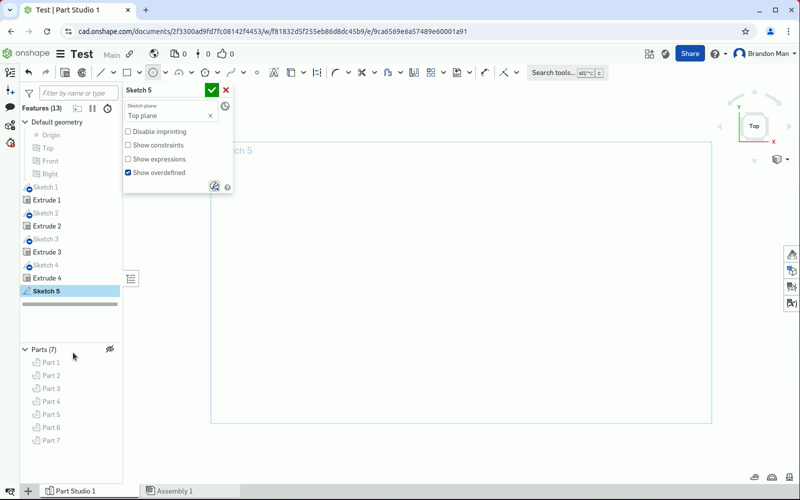
key_down(shift)
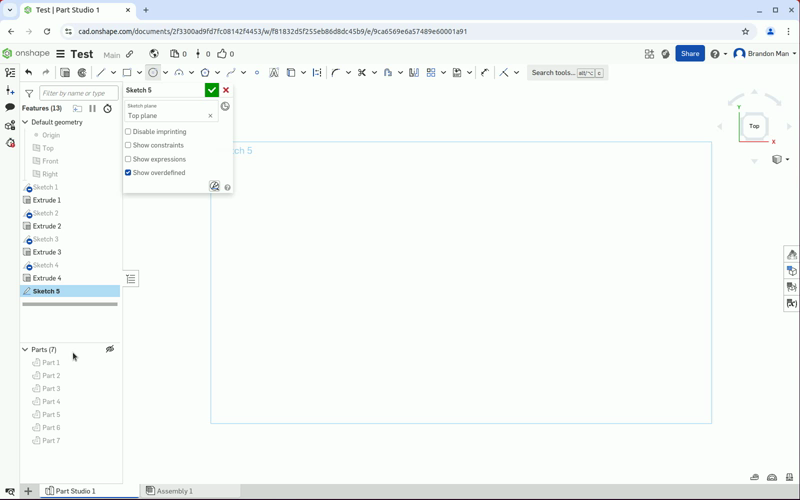
mouse_move(461, 282)
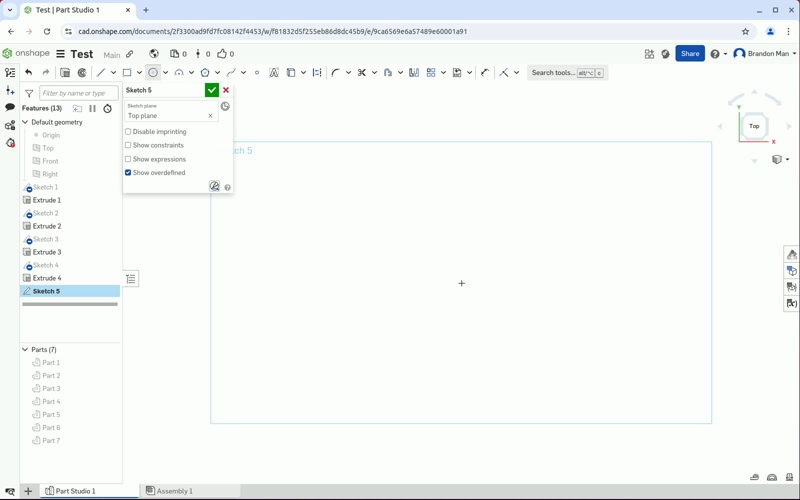
click(461, 282)
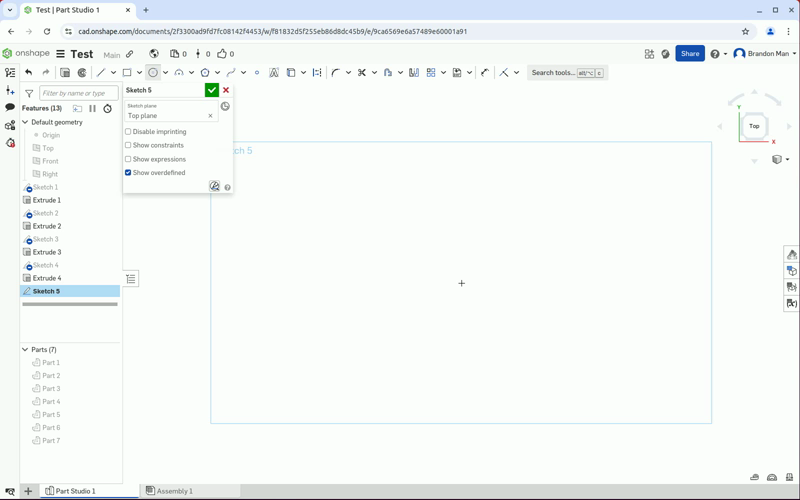
key_up(shift)
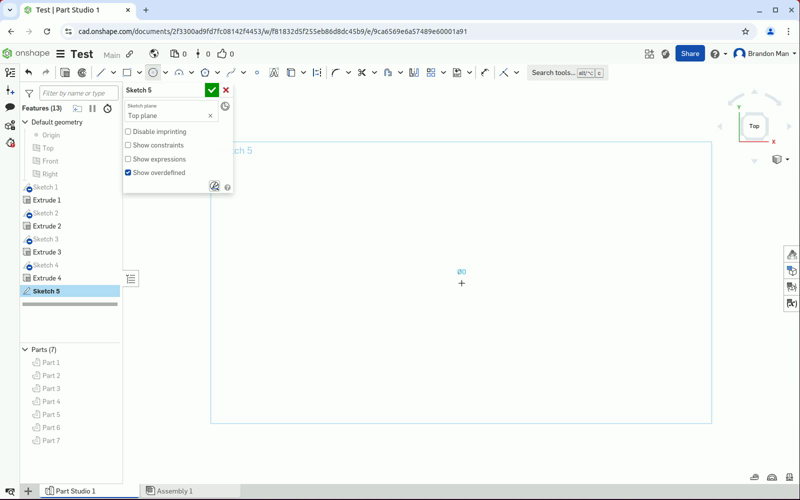
mouse_move(471, 282)
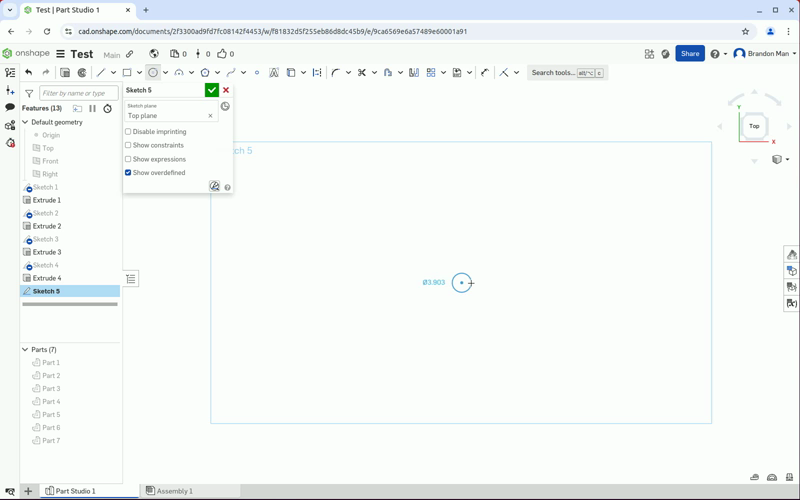
click(471, 282)
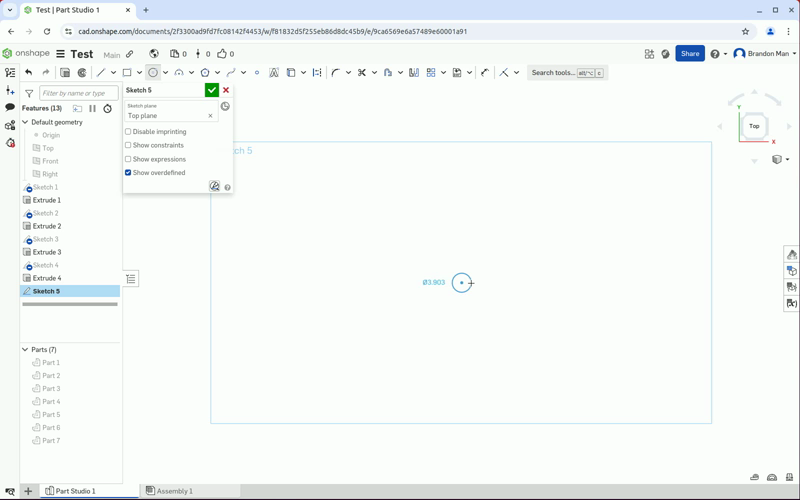
key(esc)
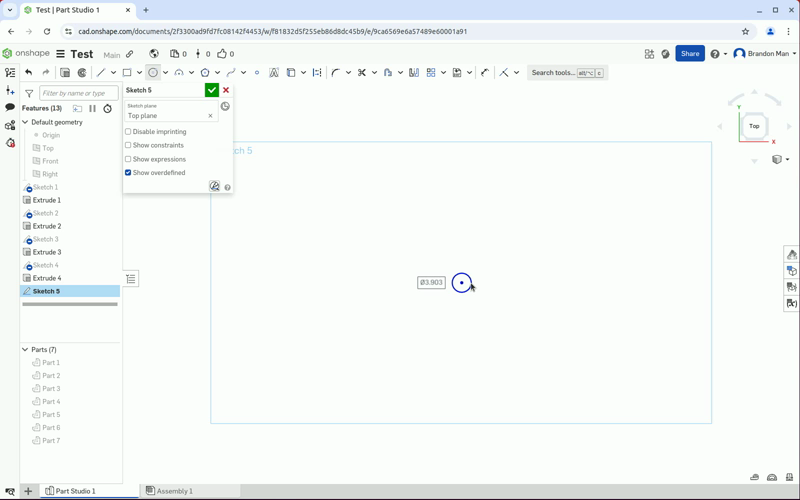
key(c)
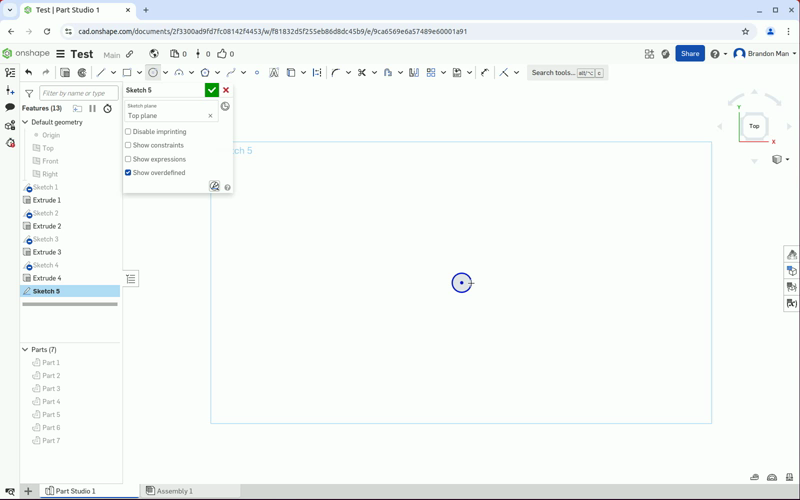
key_down(shift)
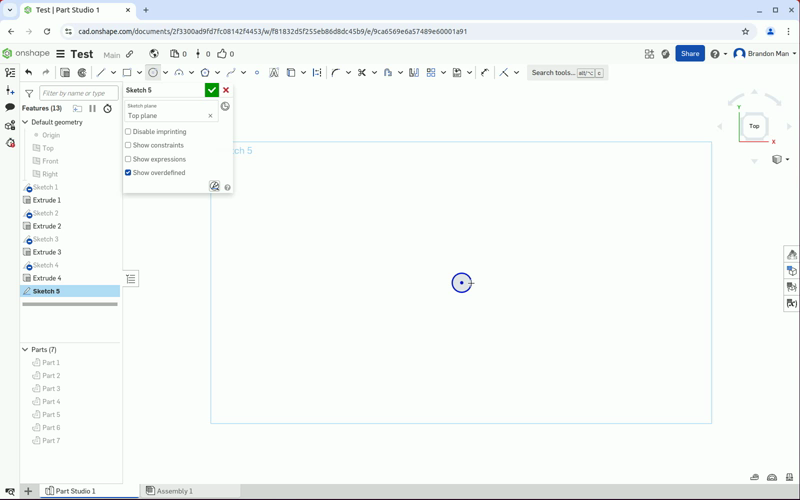
mouse_move(461, 282)
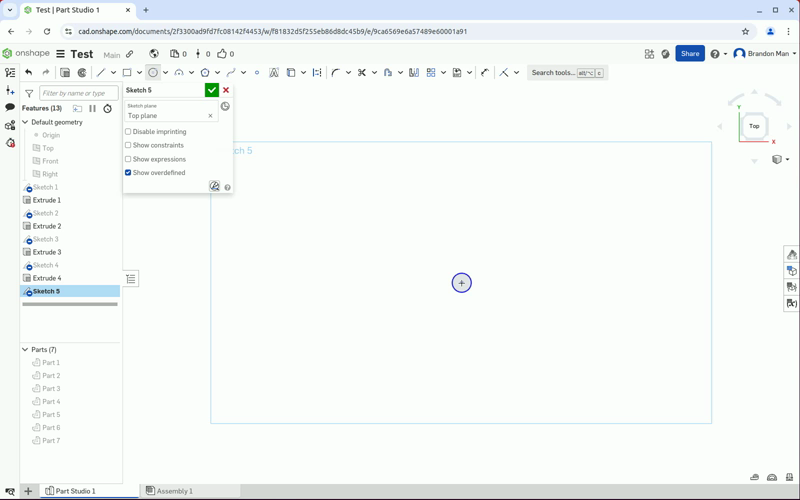
click(461, 282)
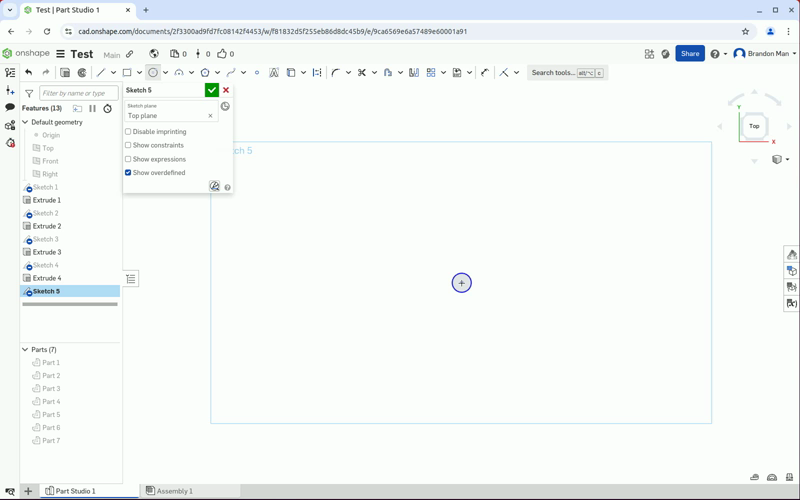
key_up(shift)
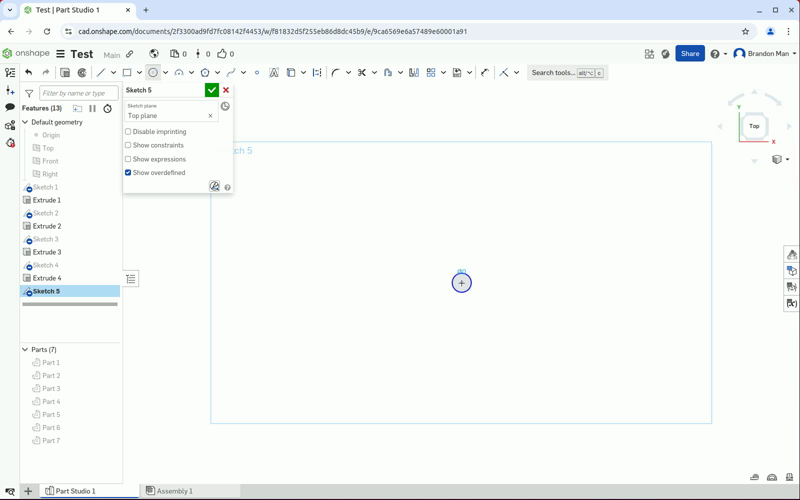
mouse_move(464, 282)
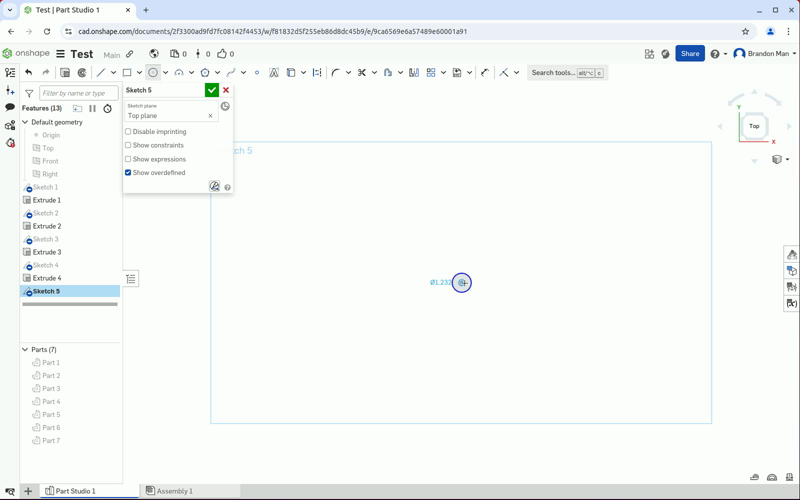
scroll(6)
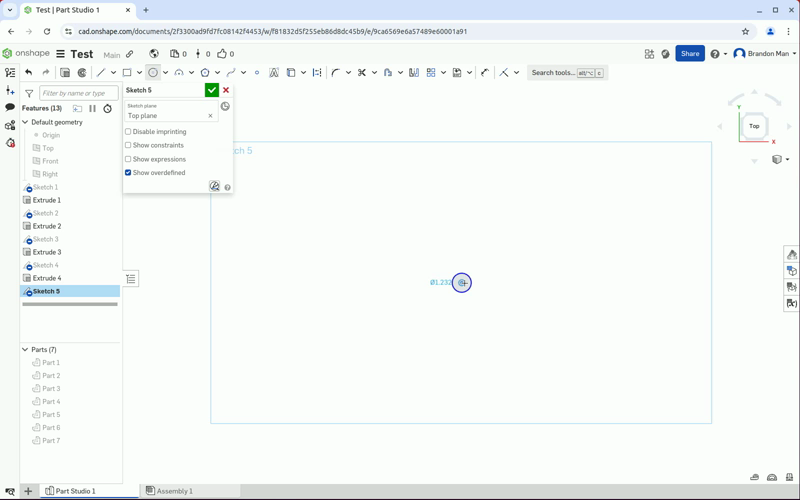
scroll(6)
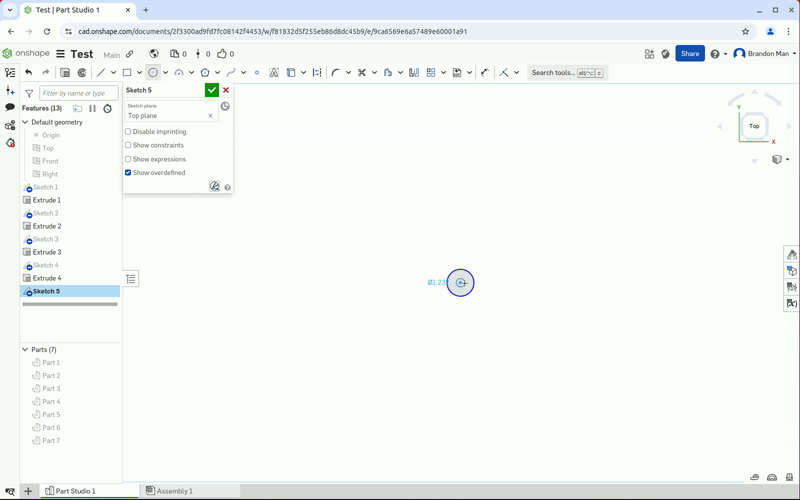
scroll(6)
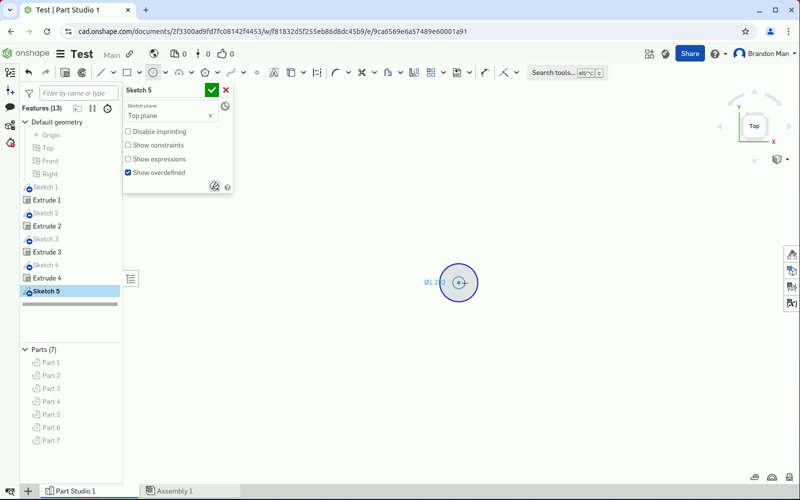
scroll(6)
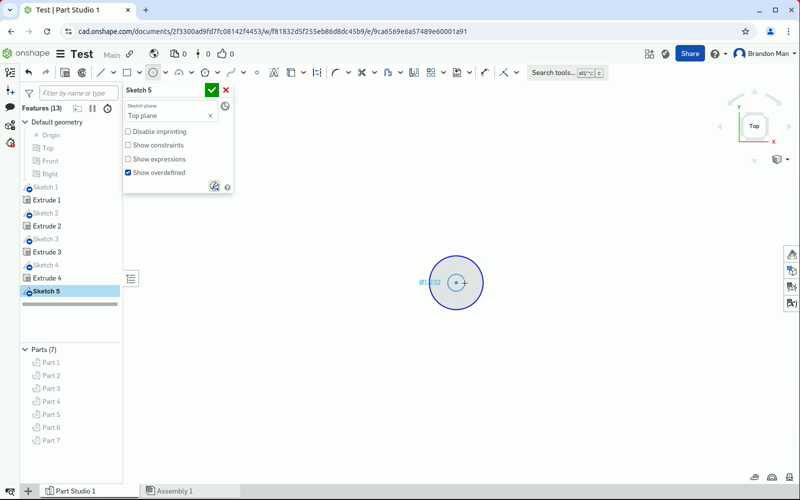
scroll(6)
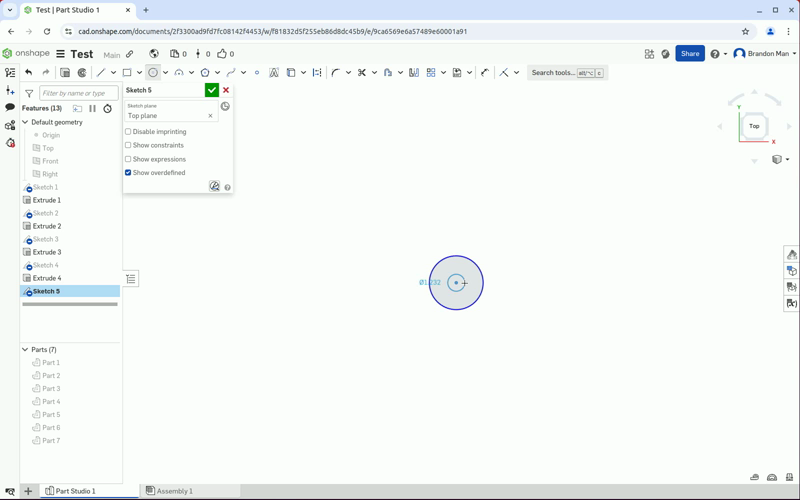
scroll(6)
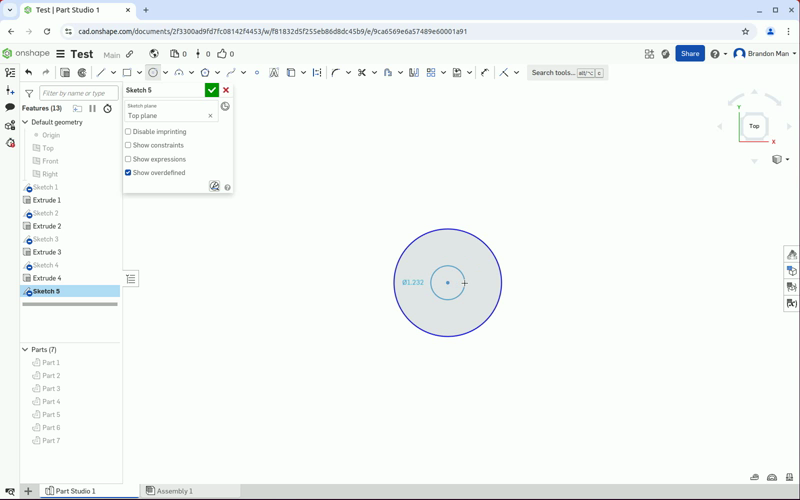
scroll(6)
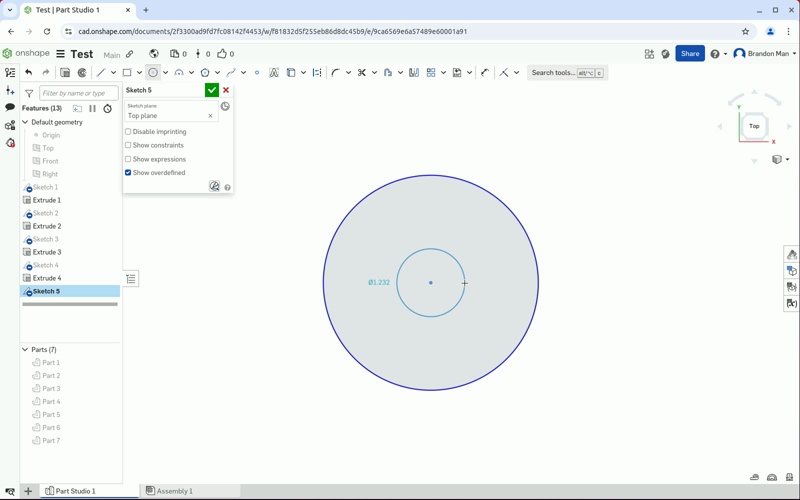
click(464, 282)
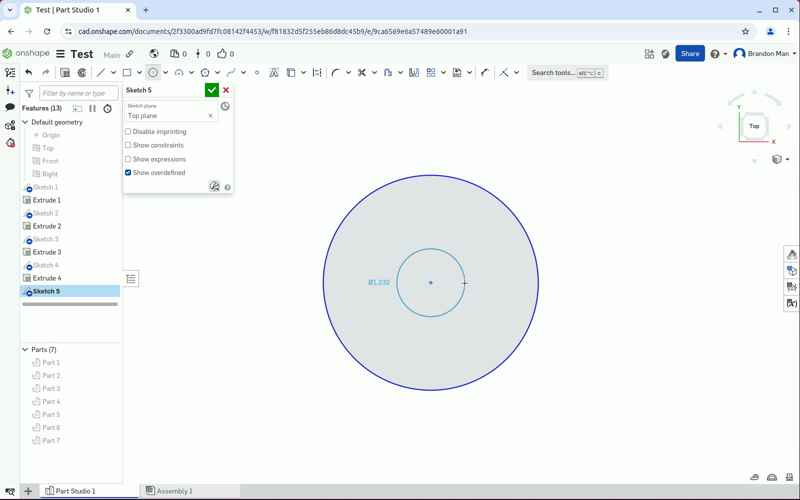
scroll(-6)
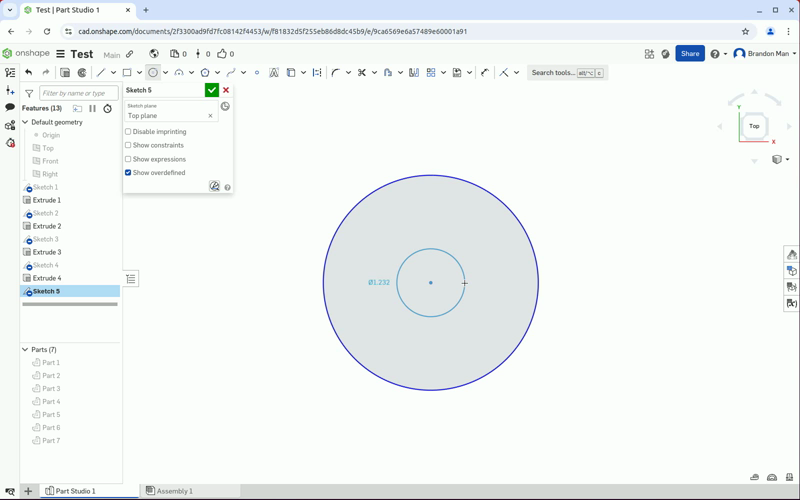
scroll(-6)
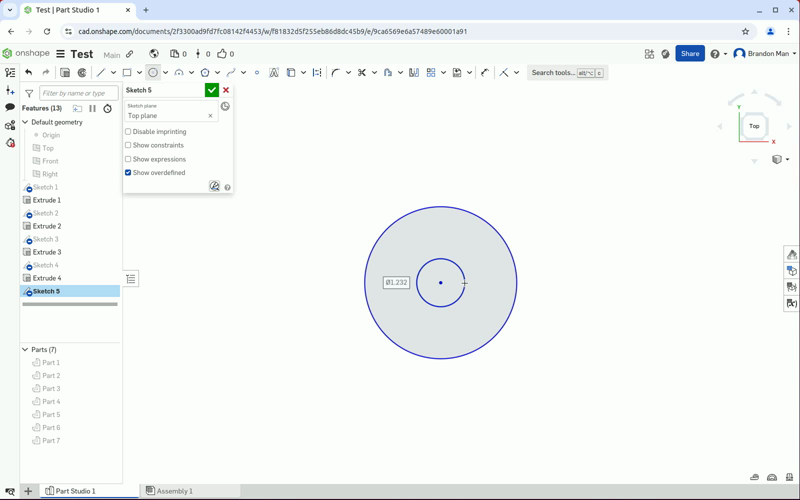
scroll(-6)
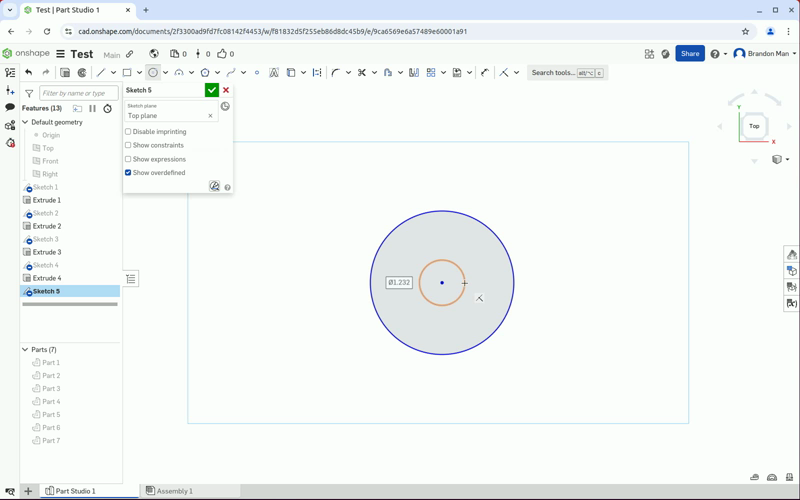
scroll(-6)
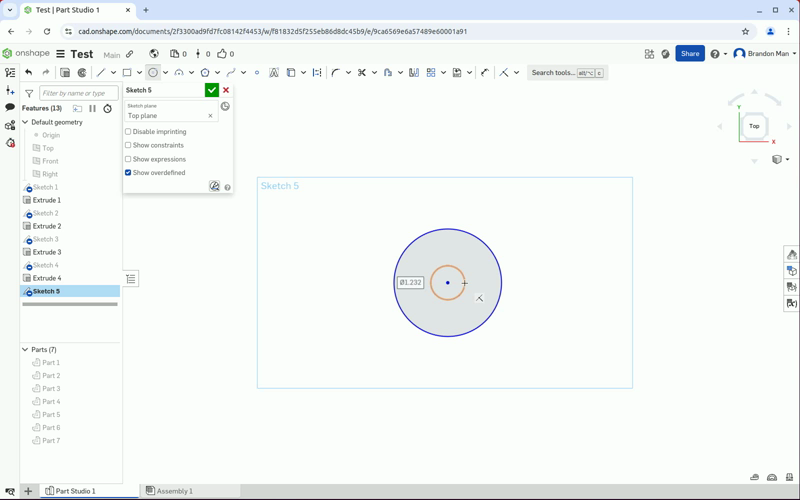
scroll(-6)
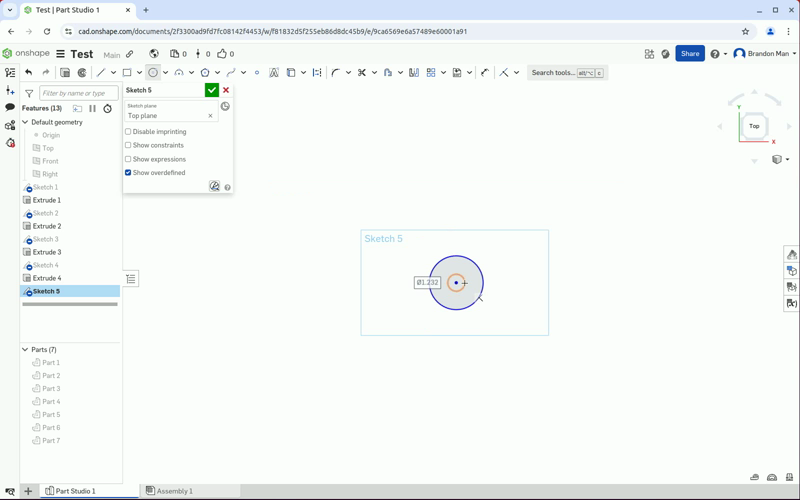
scroll(-6)
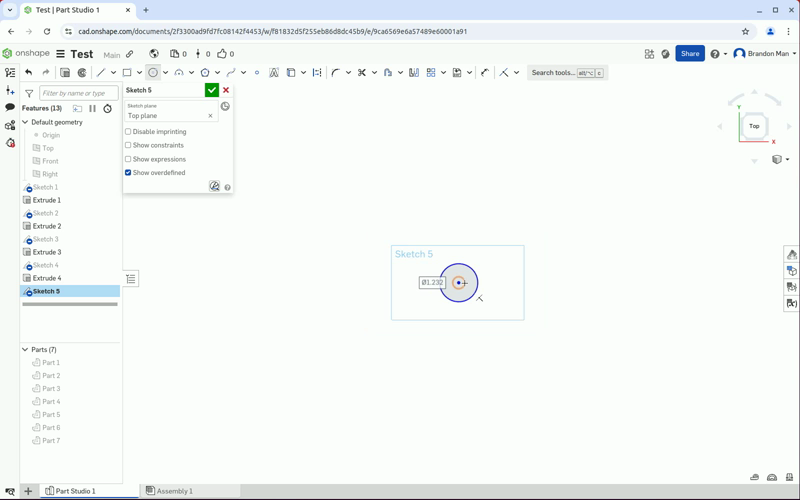
scroll(-6)
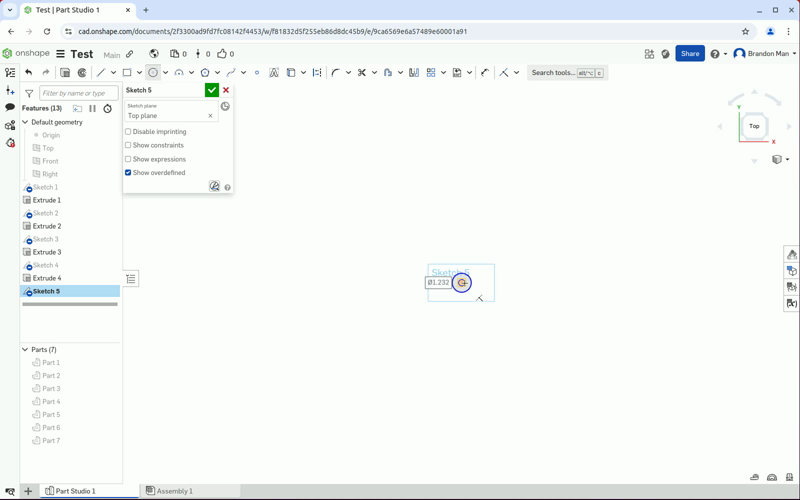
key(esc)
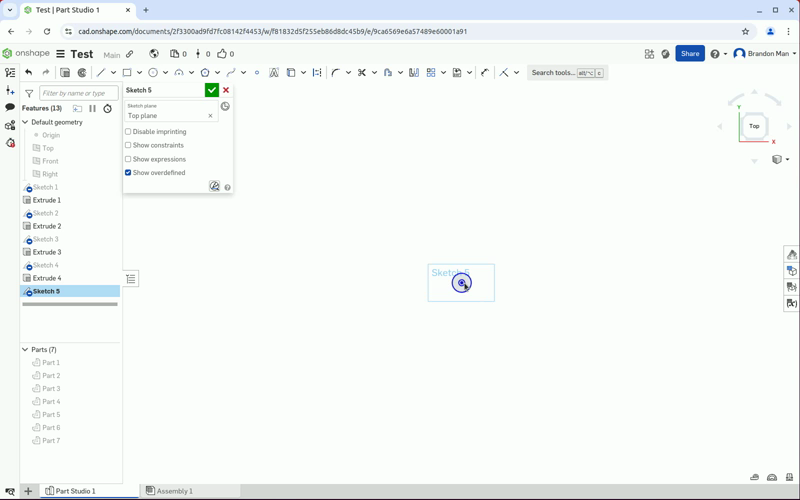
mouse_move(458, 286)
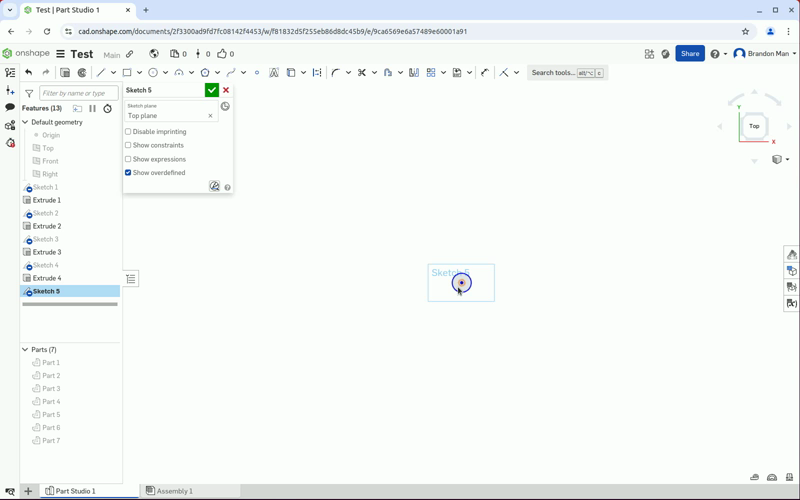
scroll(6)
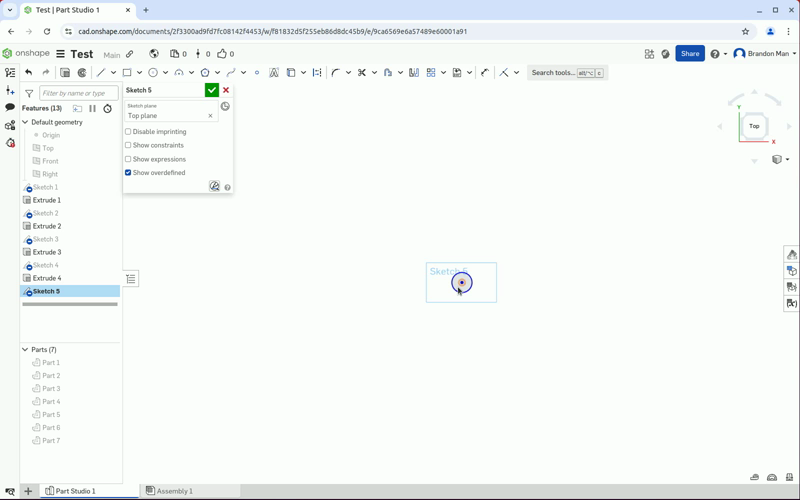
scroll(6)
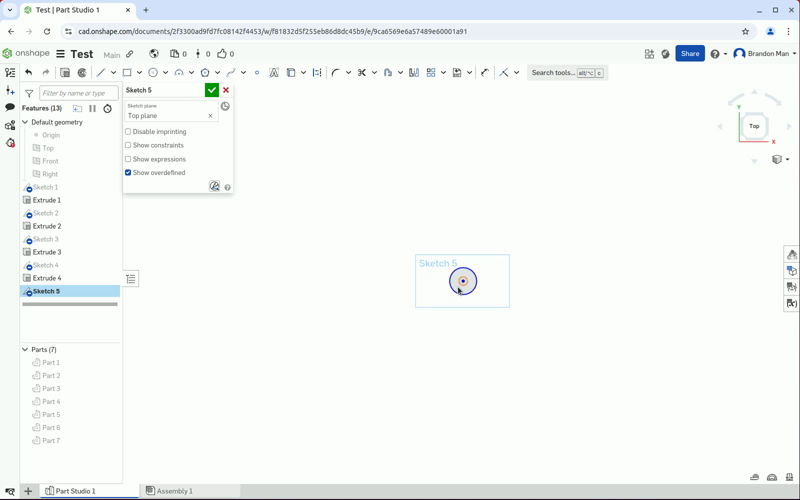
scroll(6)
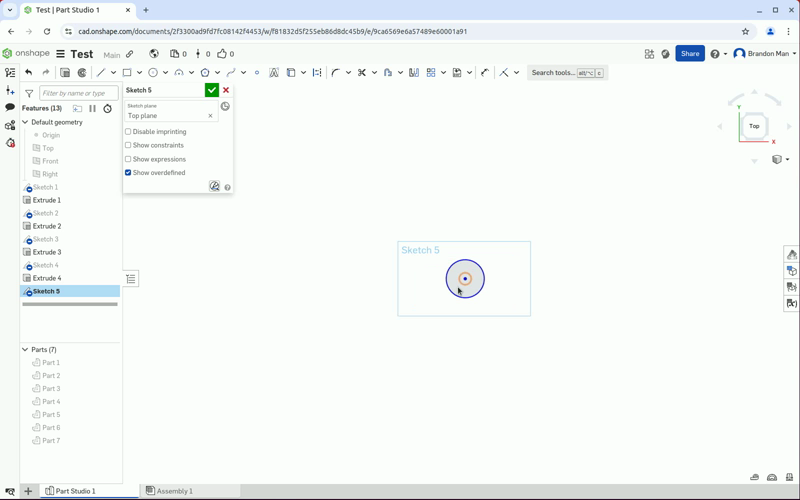
scroll(6)
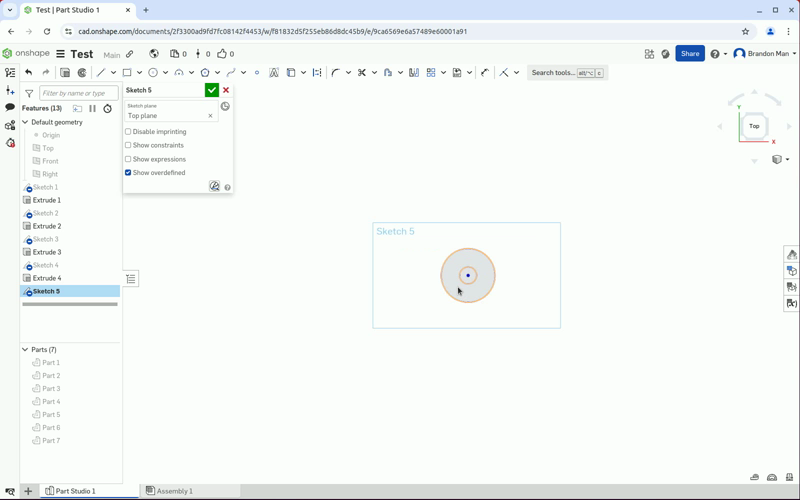
scroll(6)
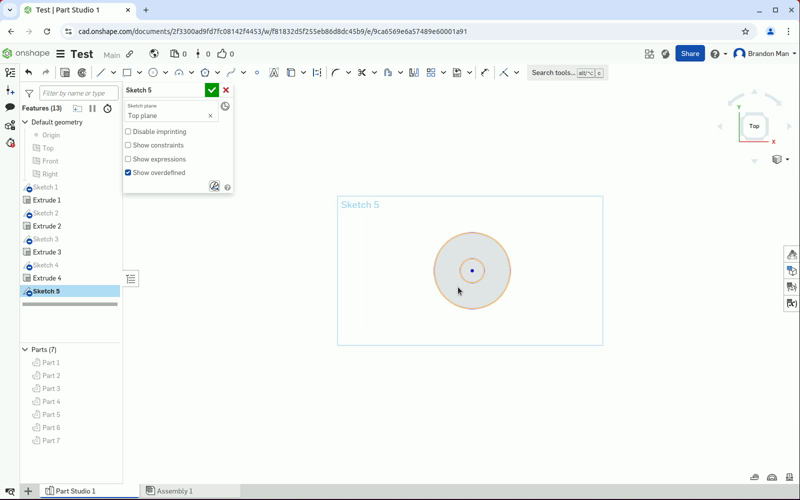
scroll(6)
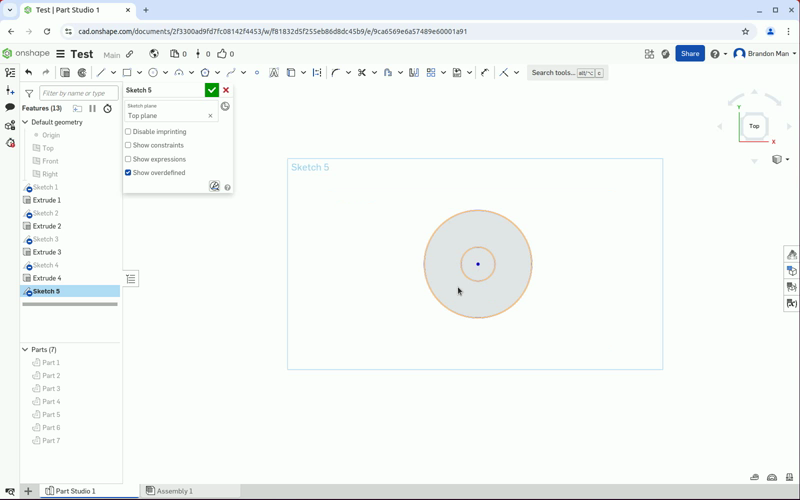
scroll(6)
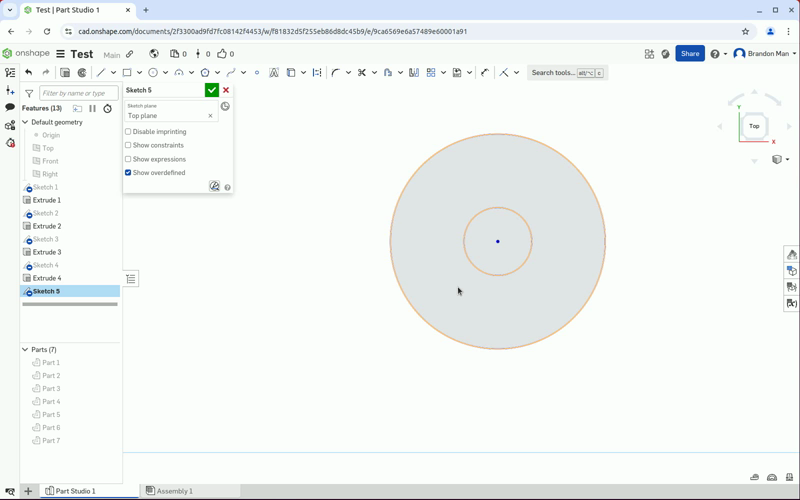
click(458, 286)
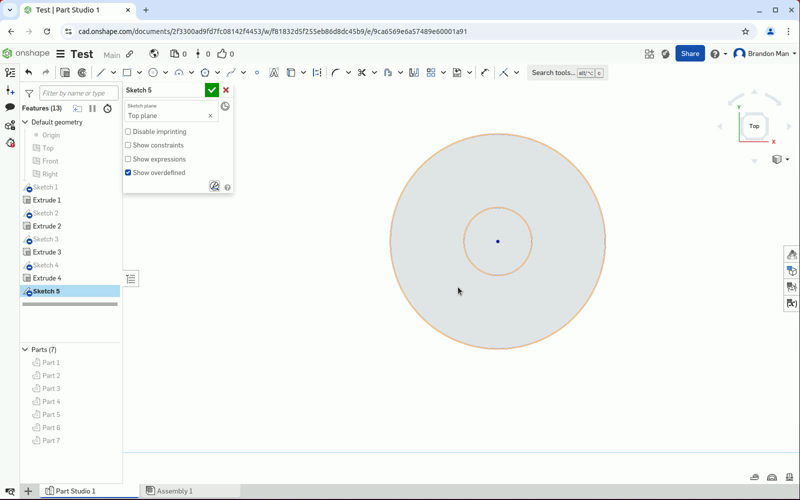
scroll(-6)
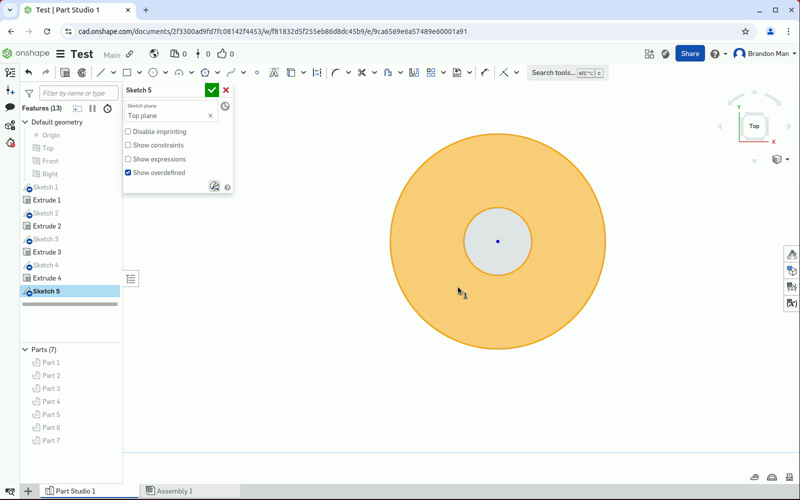
scroll(-6)
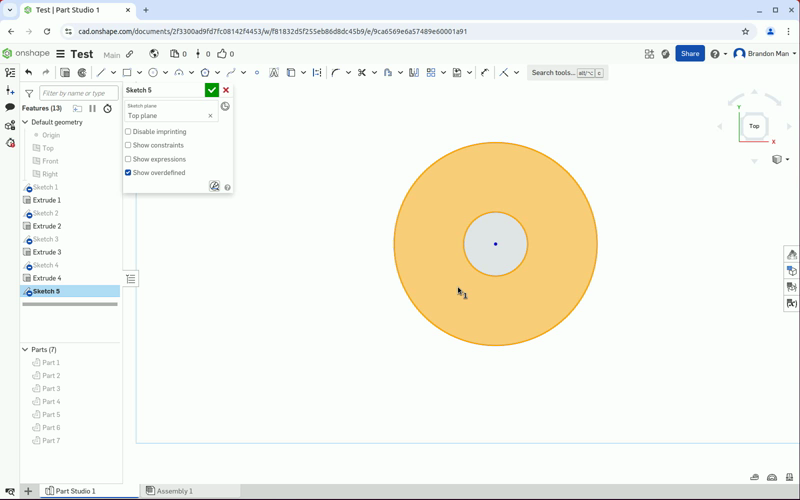
scroll(-6)
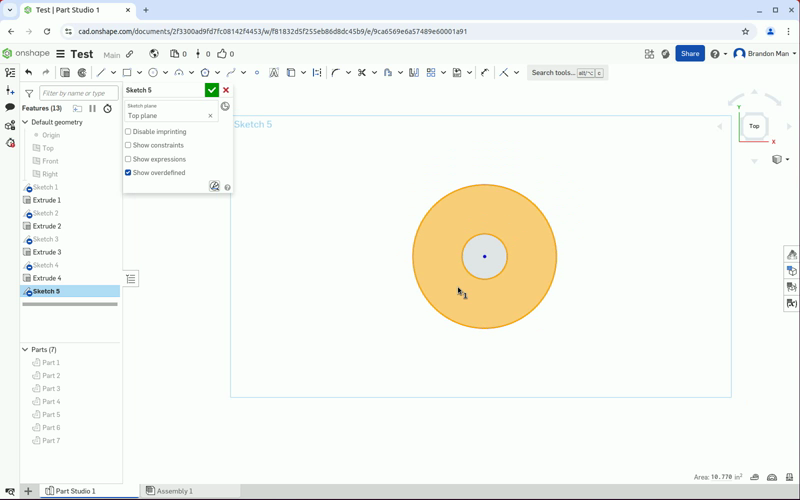
scroll(-6)
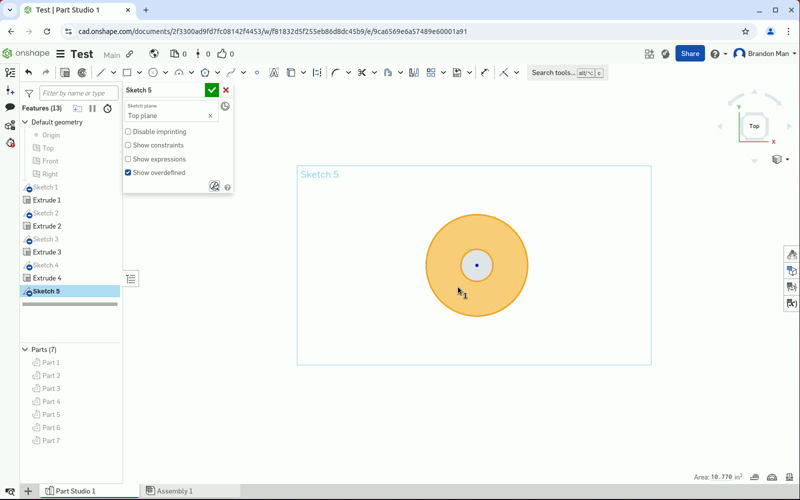
scroll(-6)
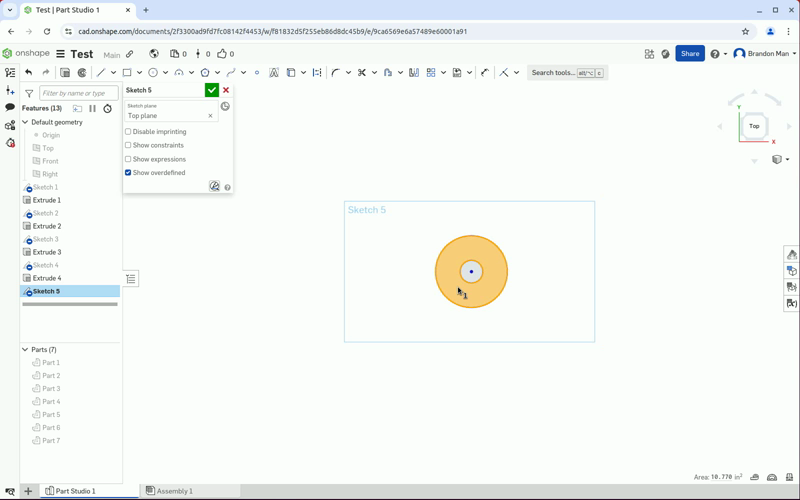
scroll(-6)
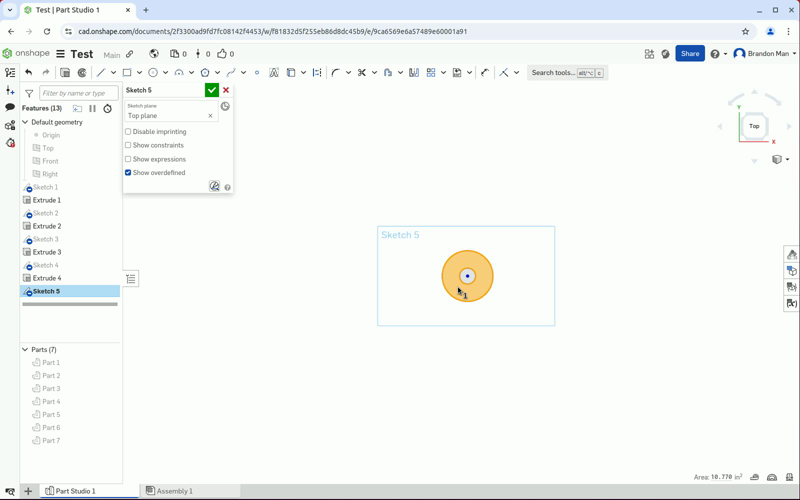
scroll(-6)
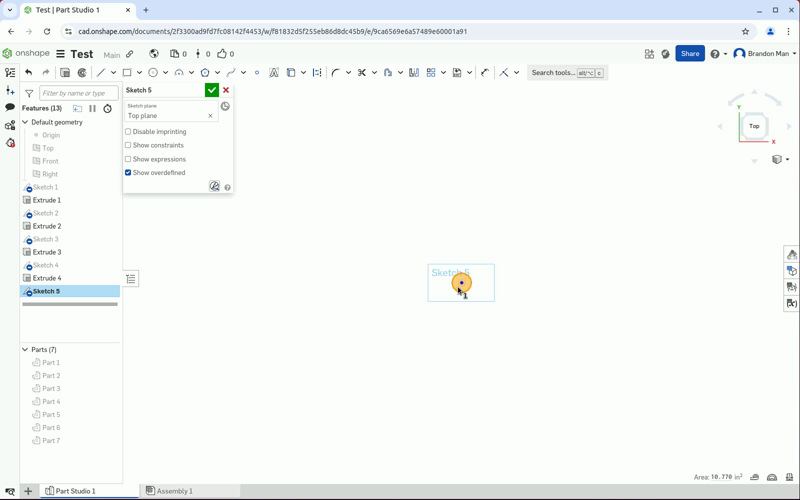
mouse_move(73, 352)
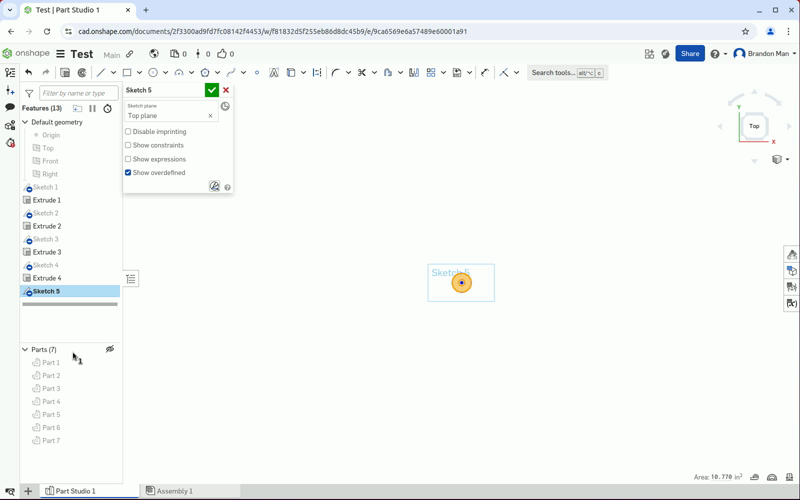
key(shift+y)
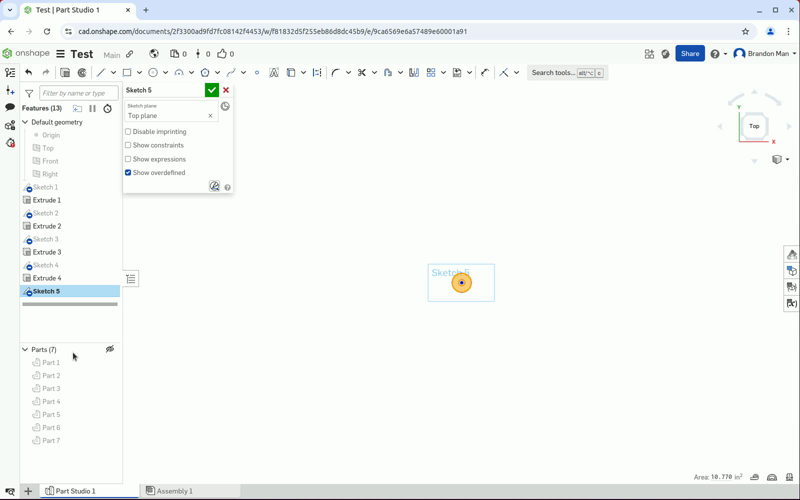
key(shift+e)
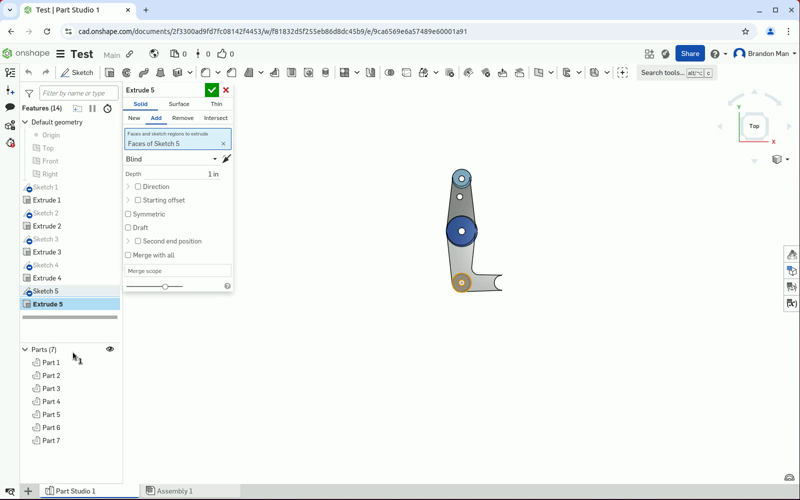
mouse_move(143, 106)
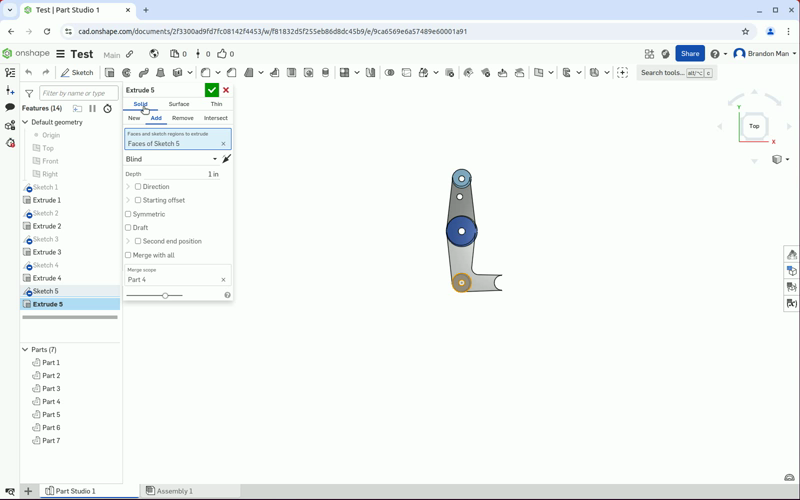
click(143, 106)
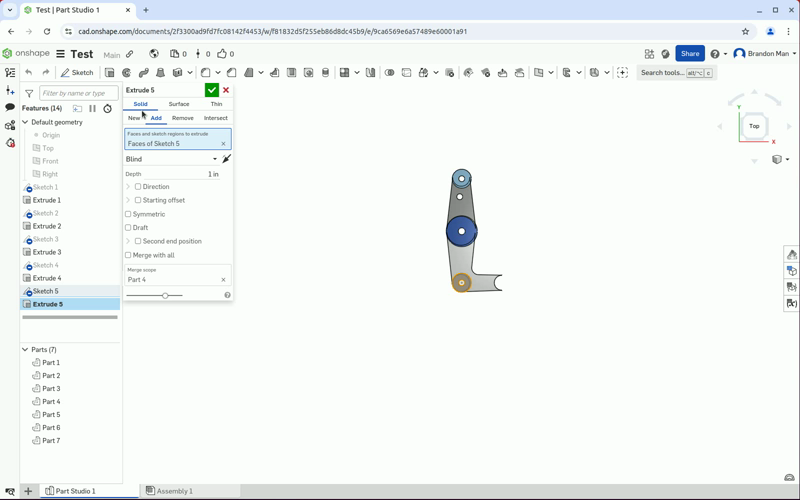
mouse_move(137, 120)
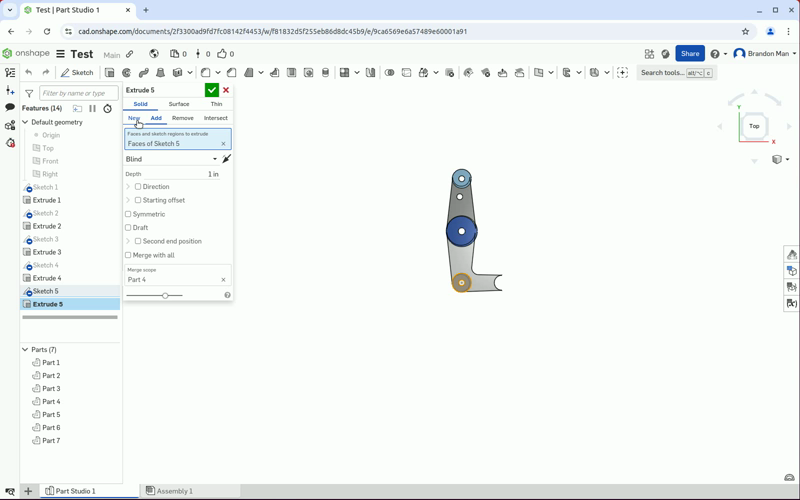
click(137, 120)
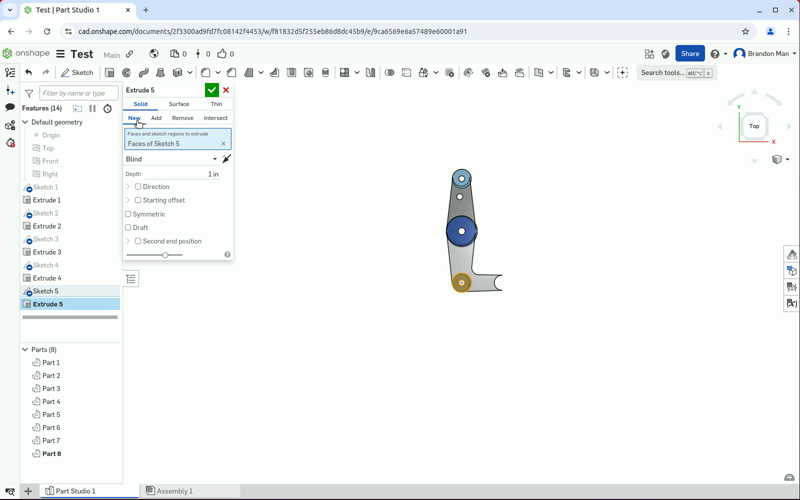
key(tab, 4)
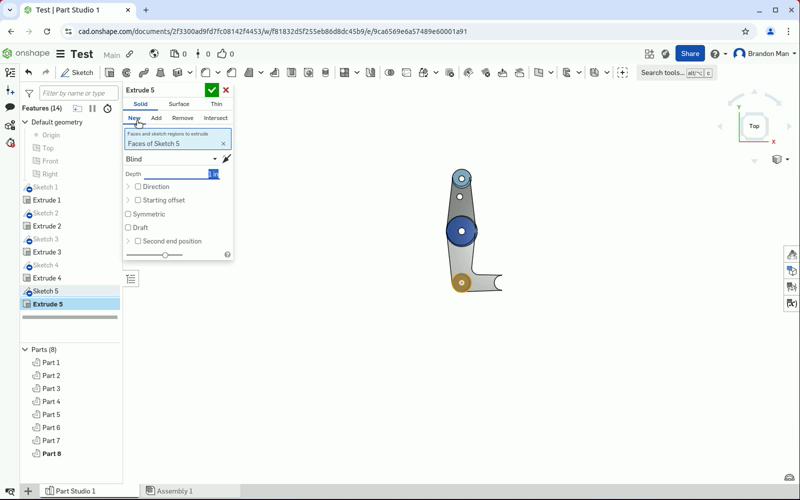
text(0.481)
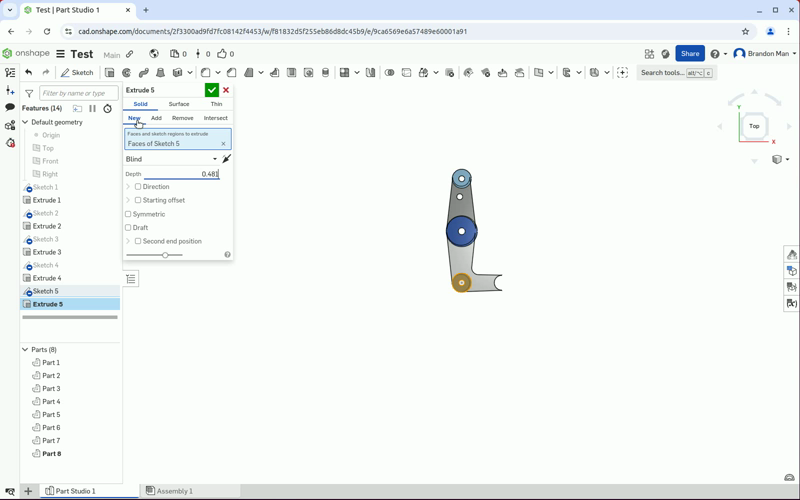
key(enter)
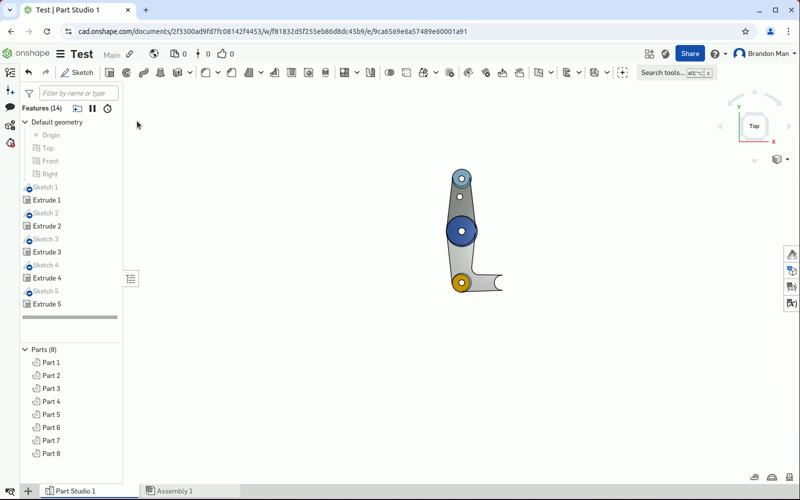
key(shift+h)
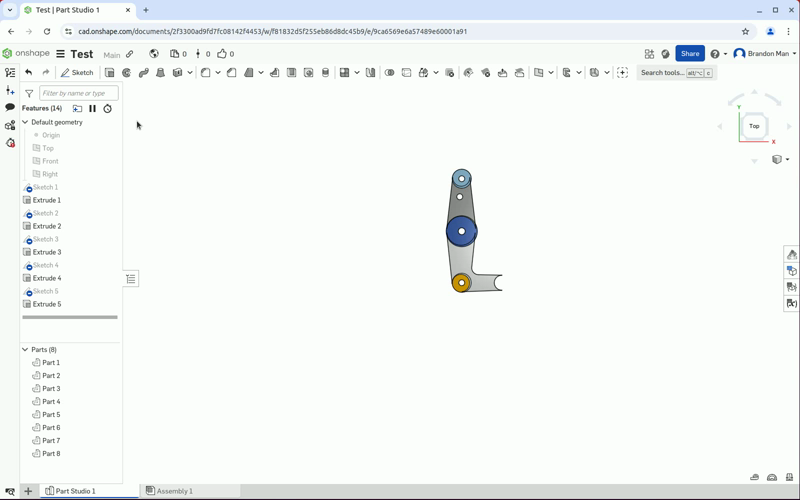
key(shift+h)
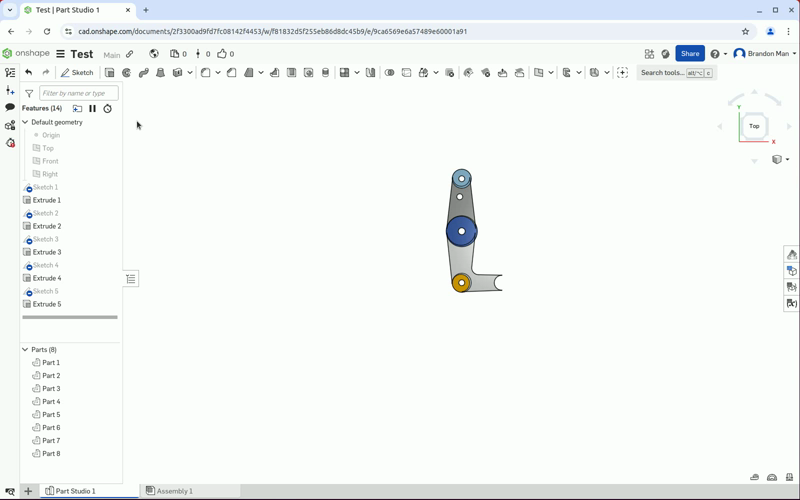
mouse_move(73, 189)
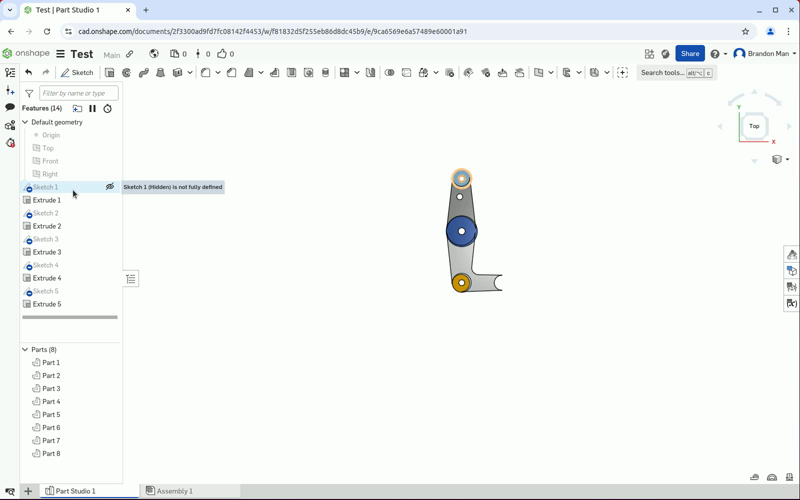
click(73, 189)
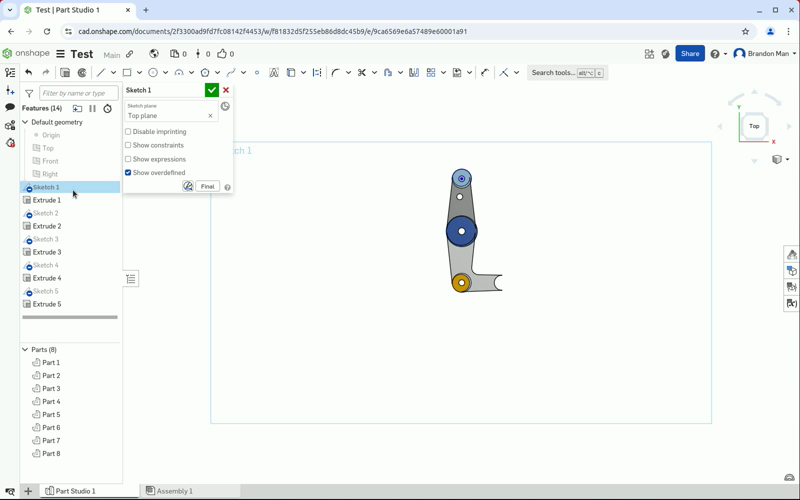
mouse_move(229, 92)
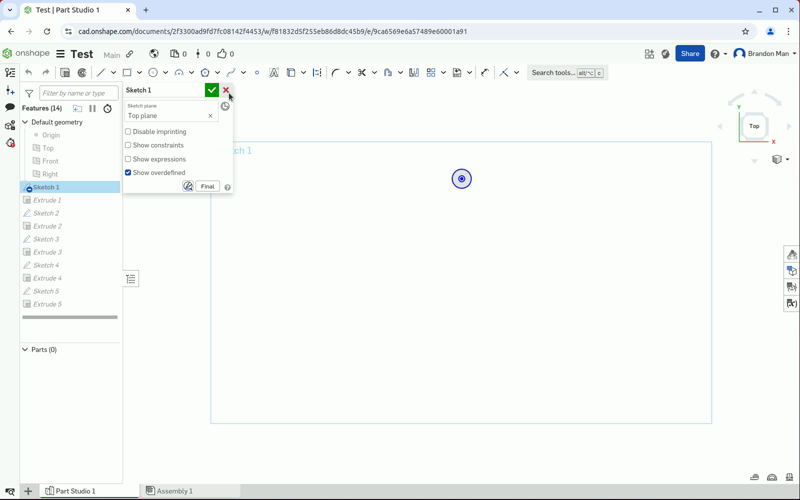
click(229, 92)
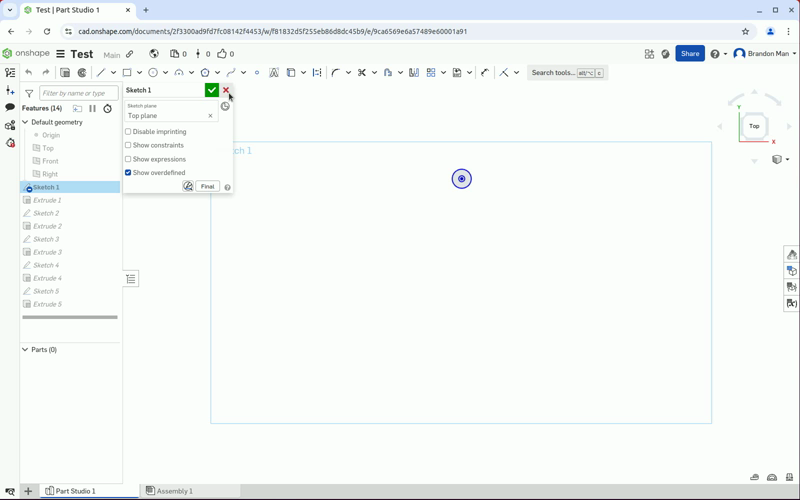
key(shift+s)
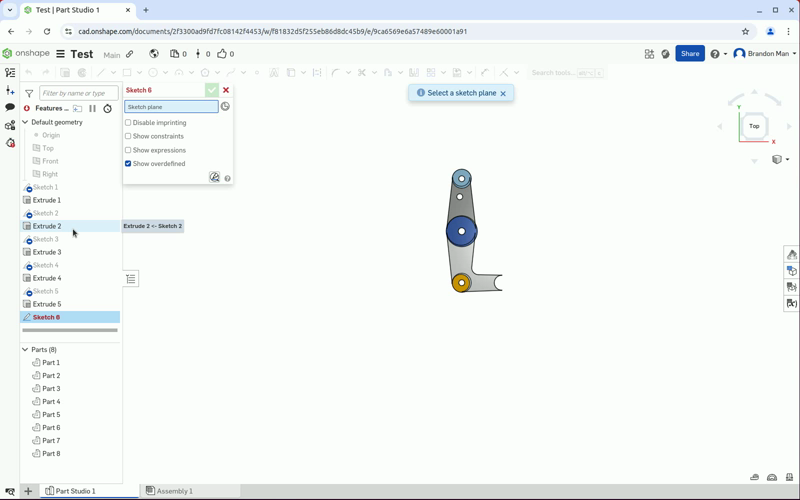
scroll(3)
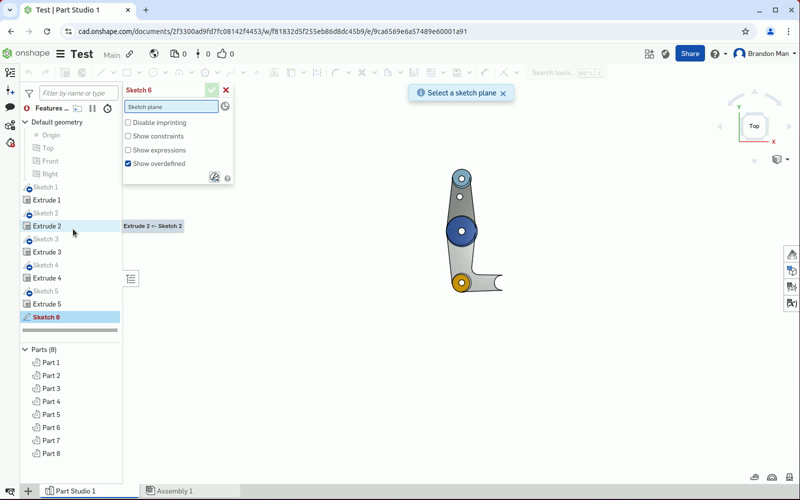
mouse_move(73, 150)
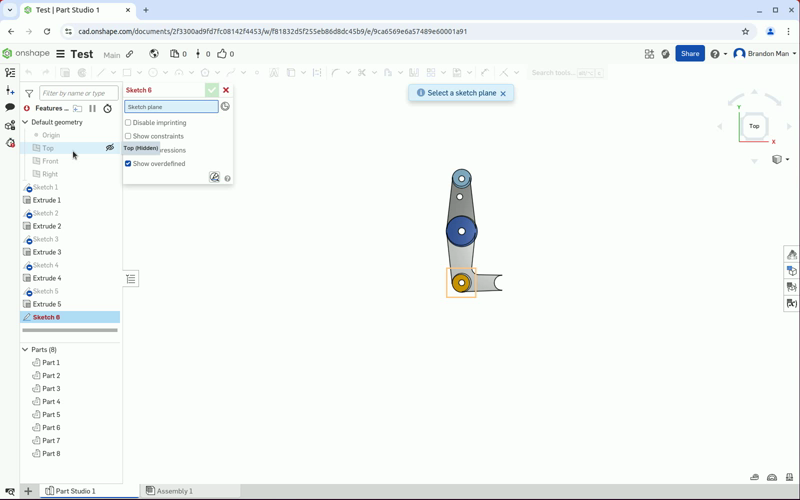
click(73, 150)
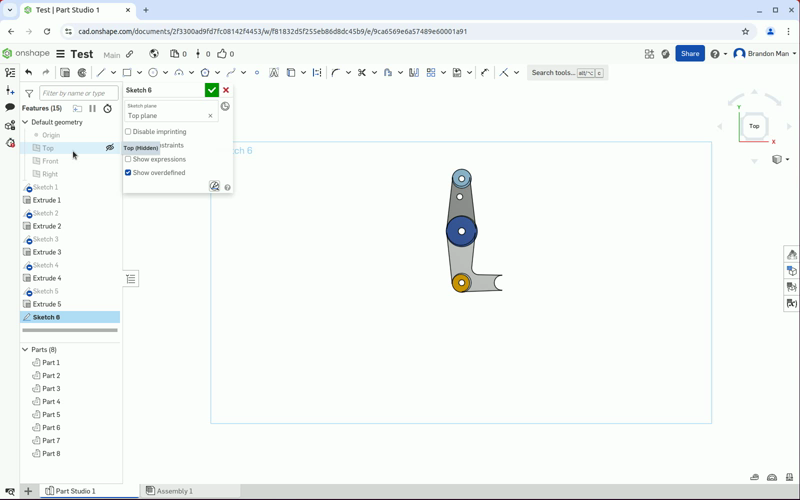
mouse_move(73, 352)
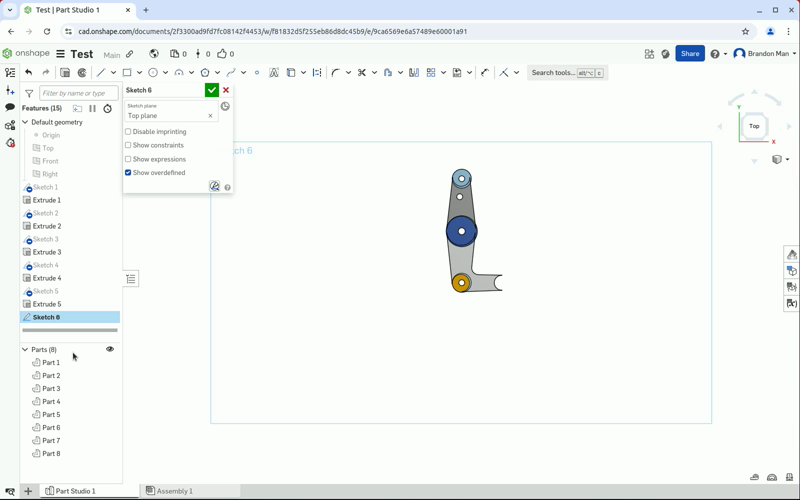
key(y)
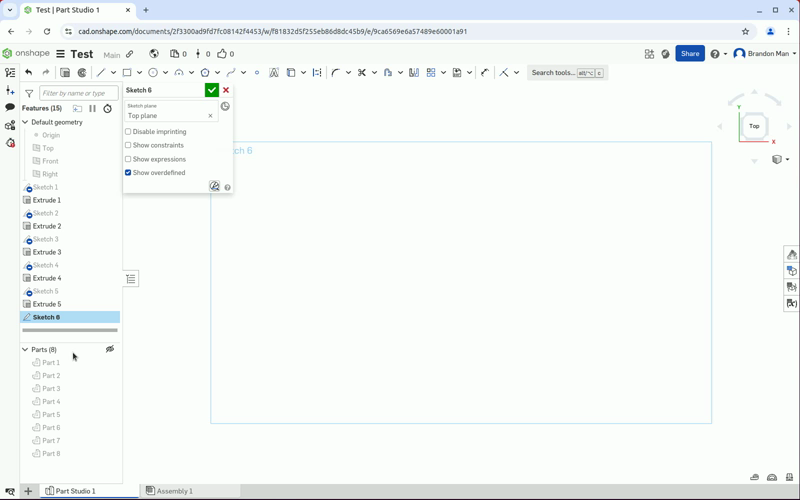
key(c)
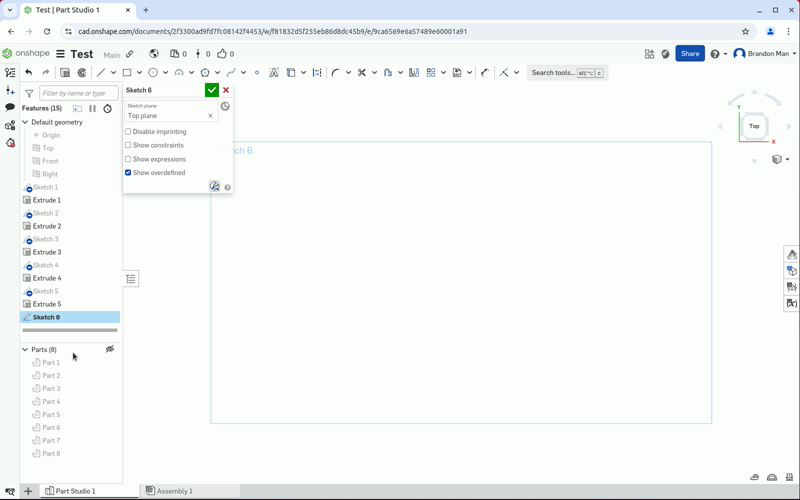
key_down(shift)
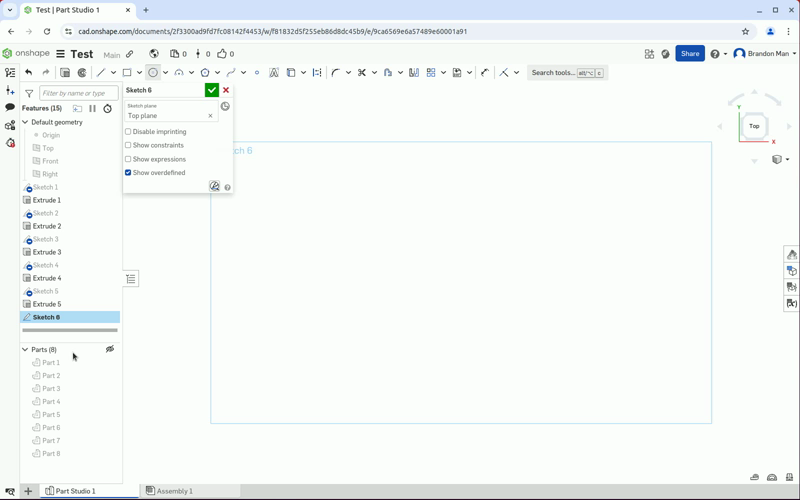
mouse_move(501, 282)
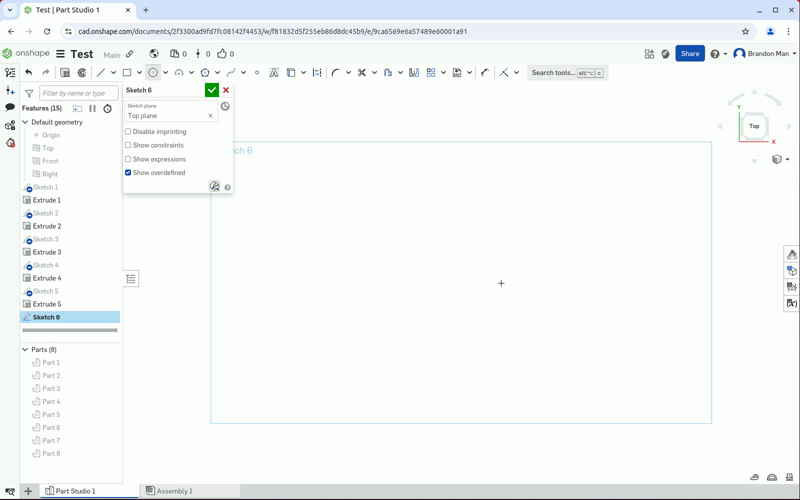
click(501, 282)
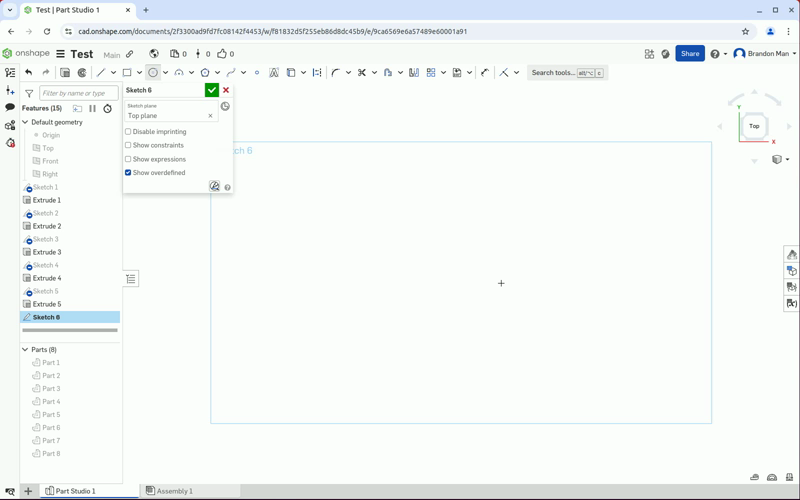
key_up(shift)
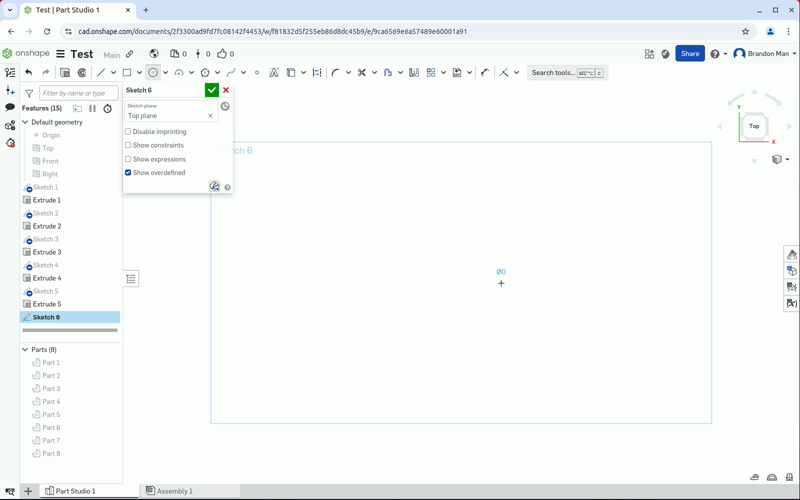
mouse_move(508, 282)
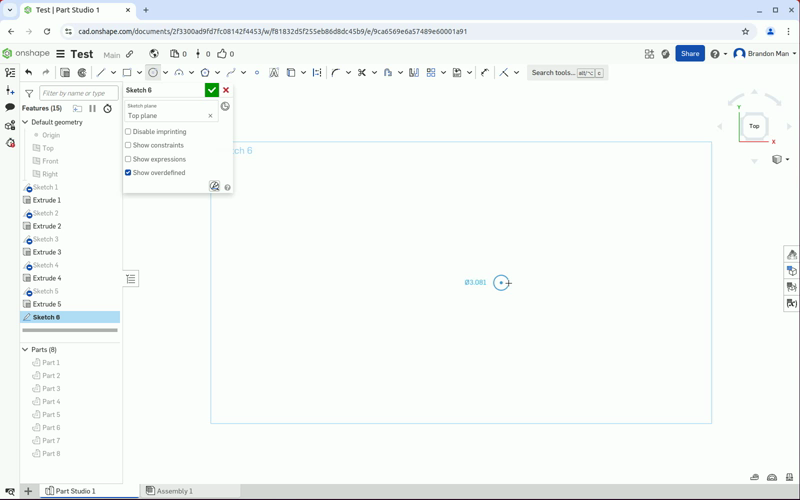
click(508, 282)
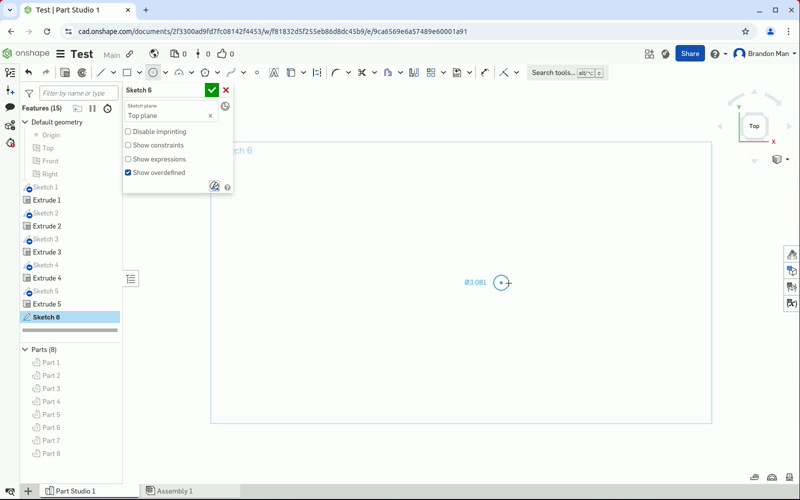
key(esc)
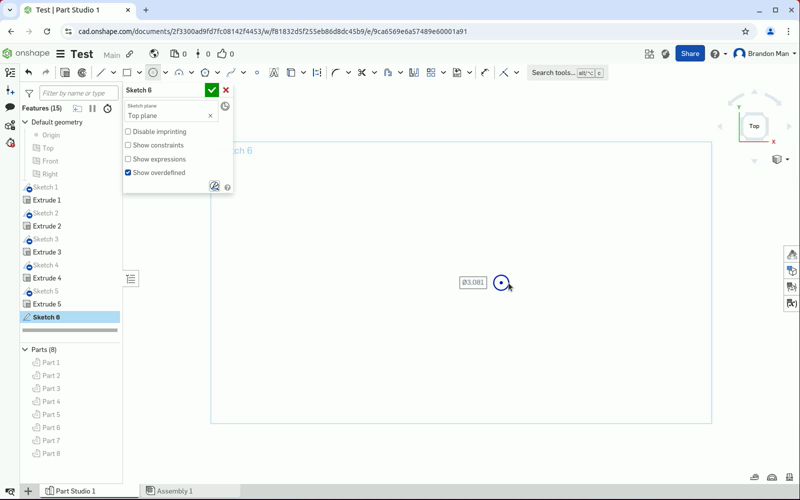
key(c)
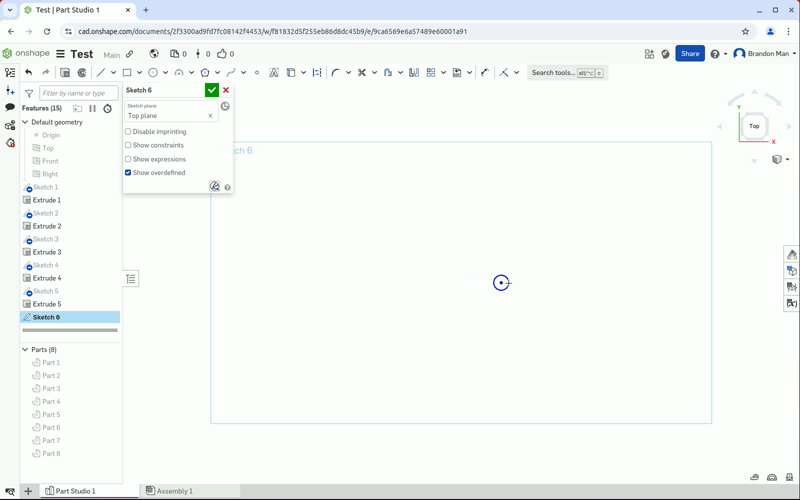
key_down(shift)
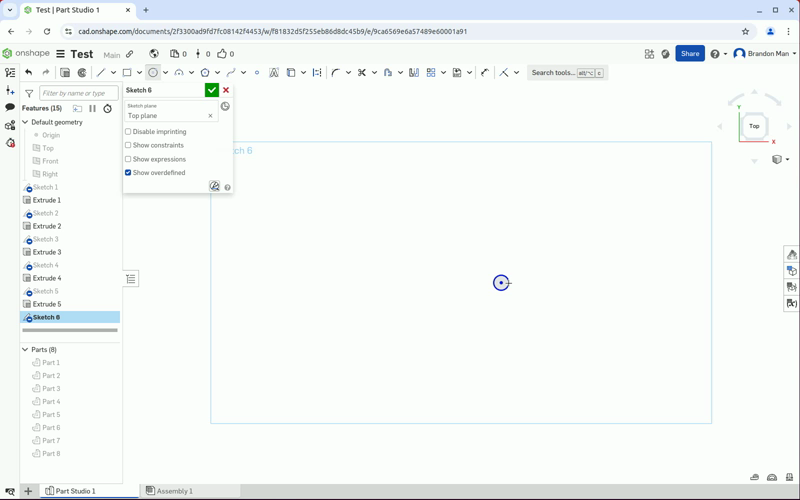
mouse_move(501, 282)
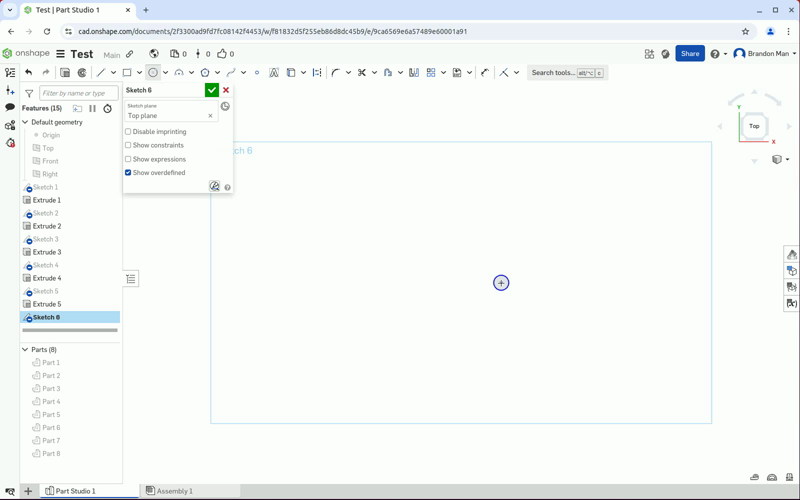
click(501, 282)
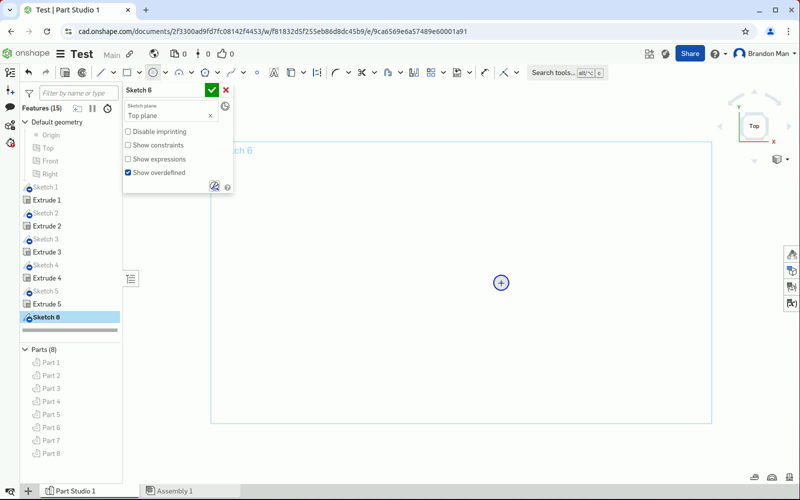
key_up(shift)
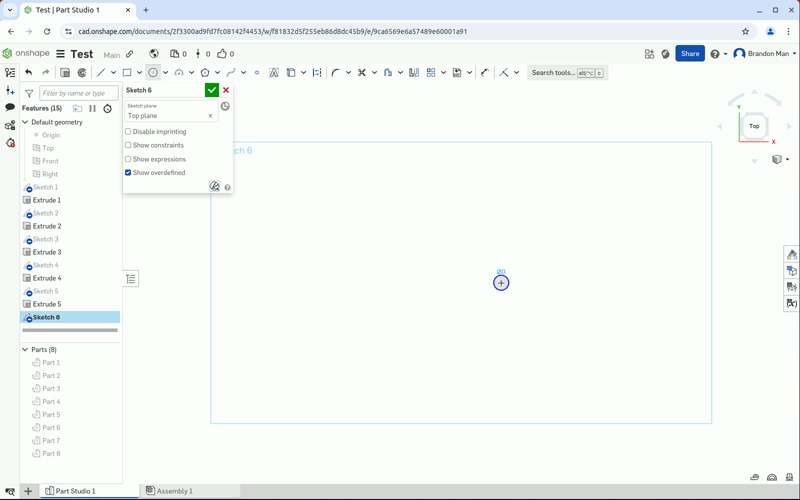
mouse_move(504, 282)
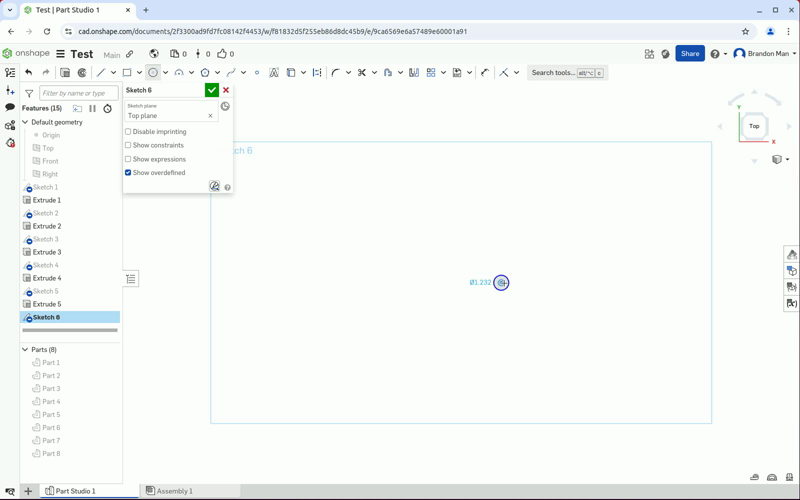
scroll(6)
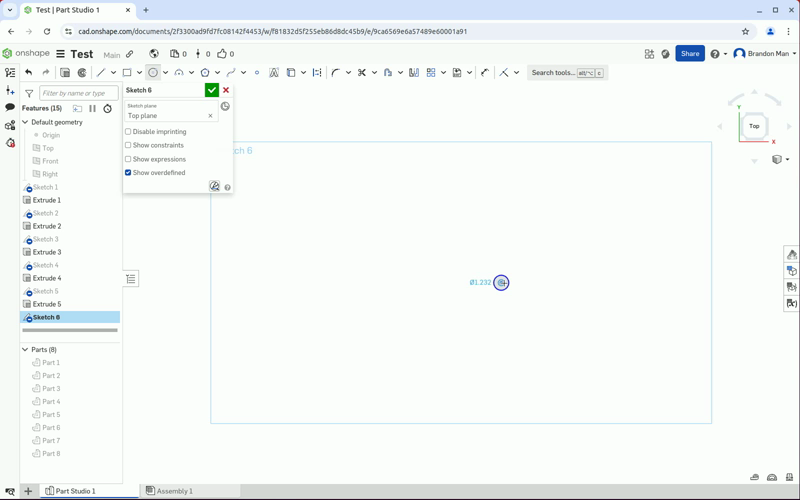
scroll(6)
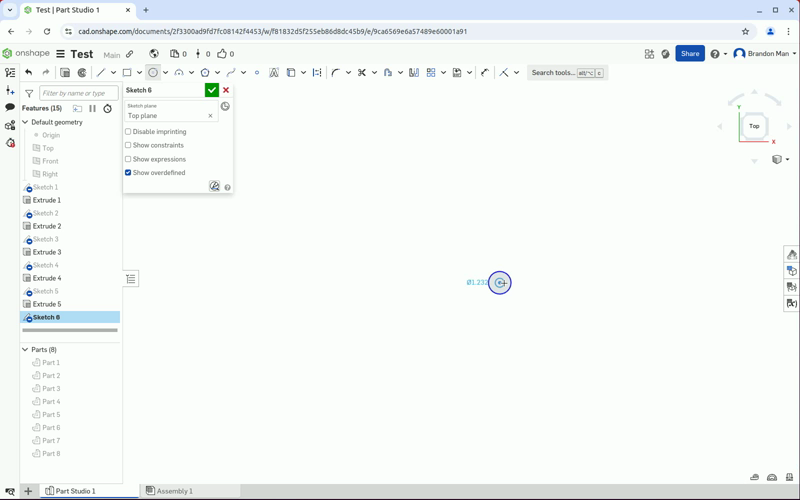
scroll(6)
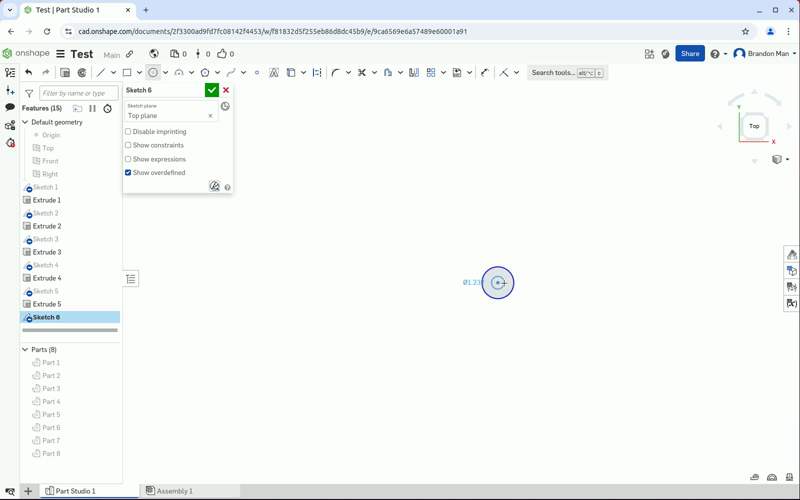
scroll(6)
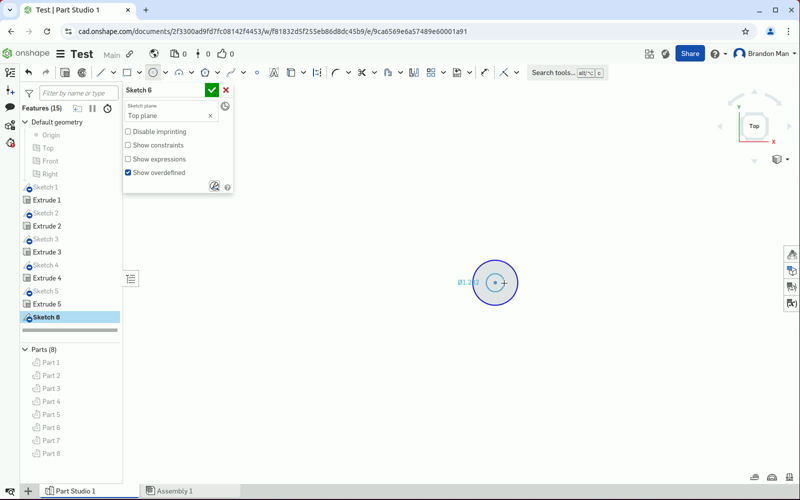
scroll(6)
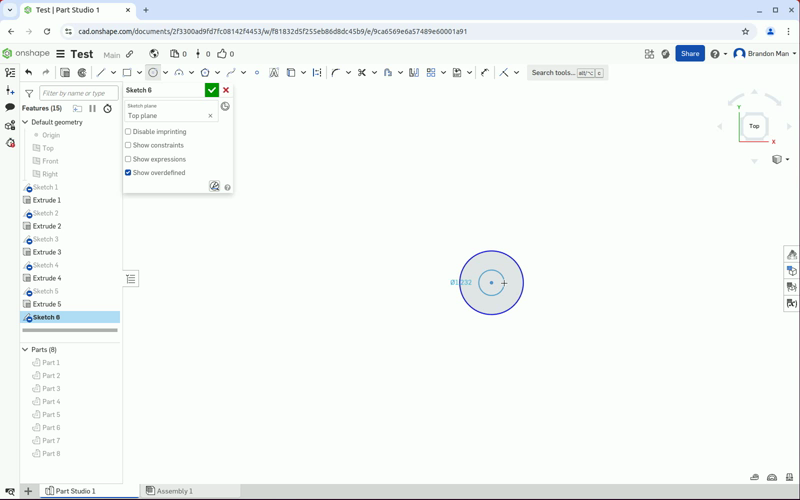
scroll(6)
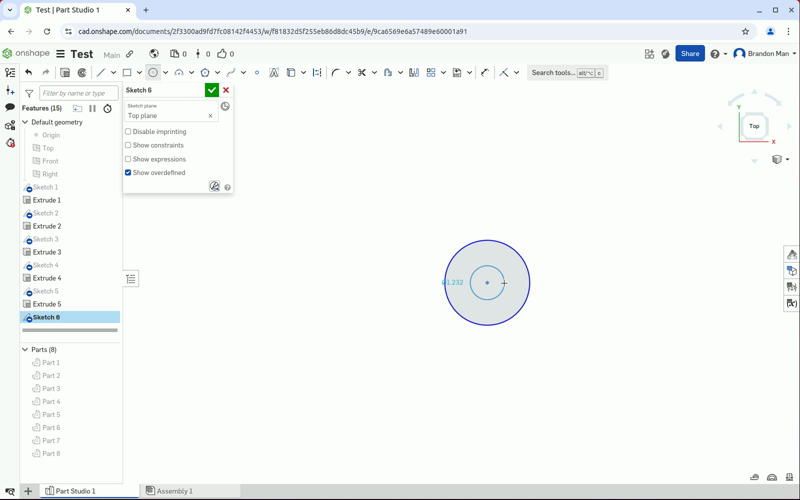
scroll(6)
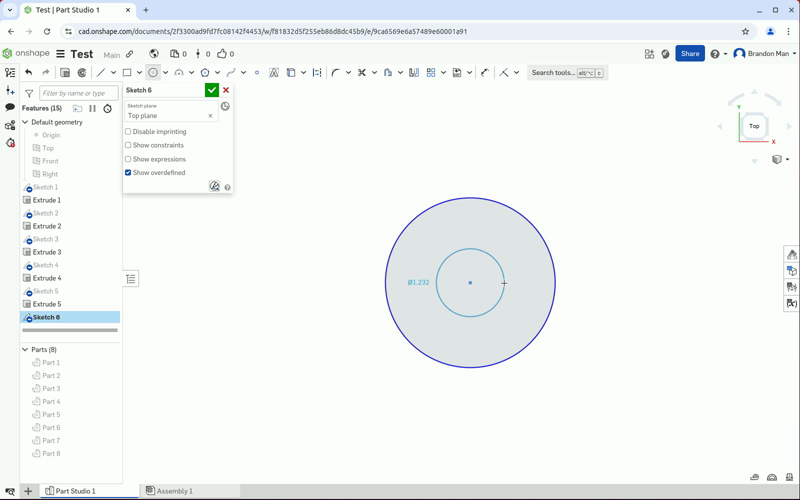
click(504, 282)
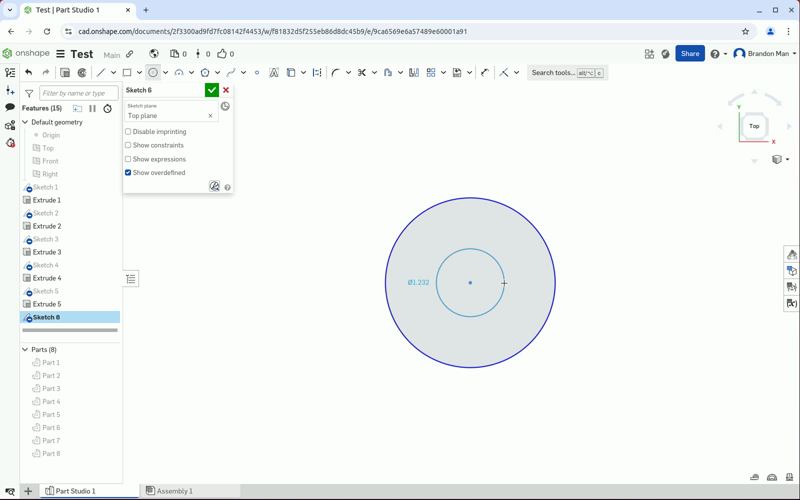
scroll(-6)
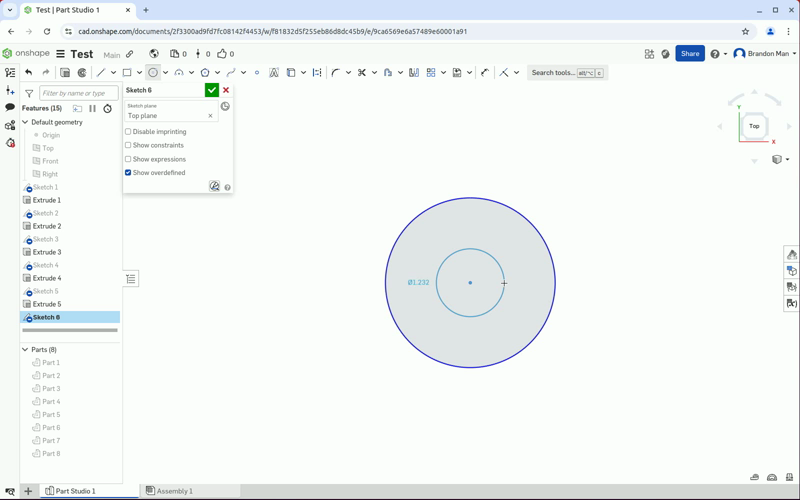
scroll(-6)
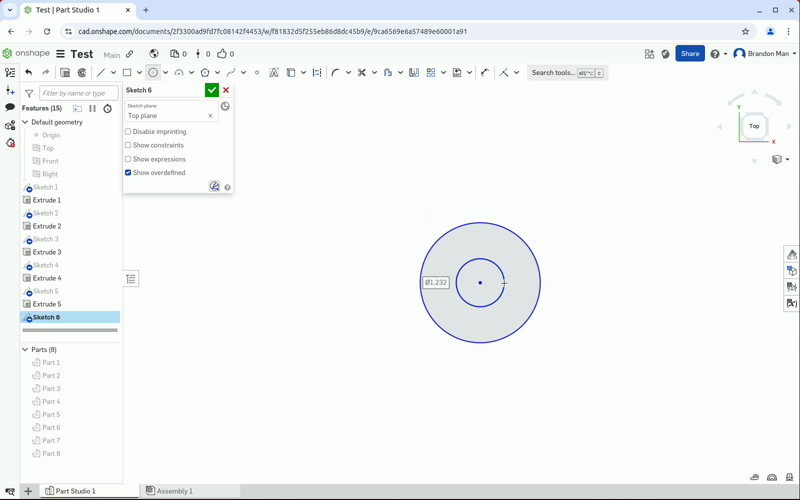
scroll(-6)
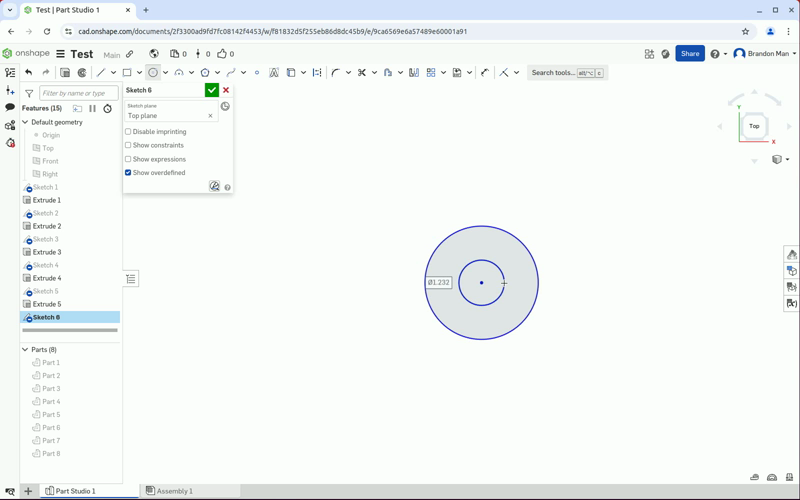
scroll(-6)
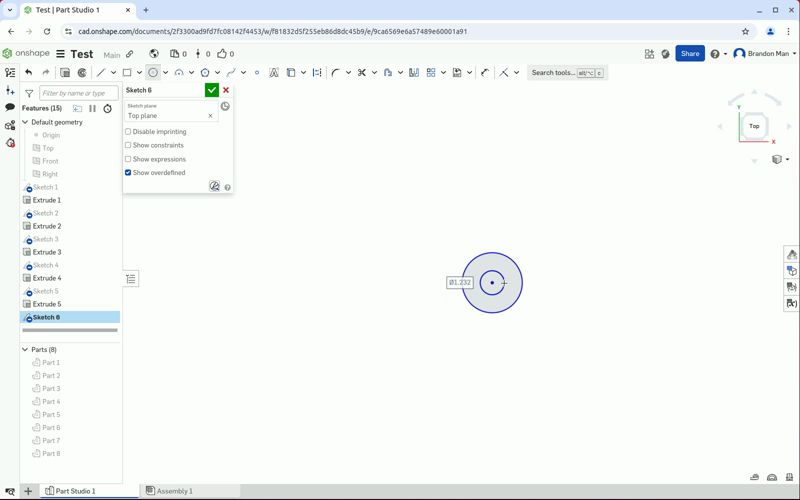
scroll(-6)
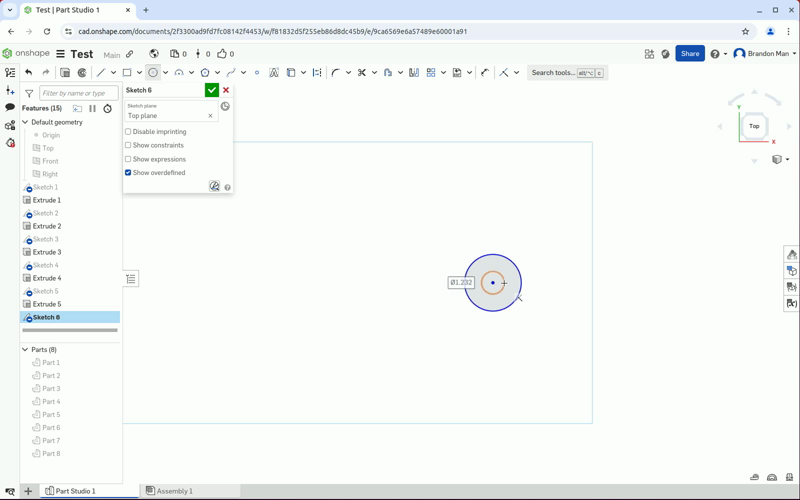
scroll(-6)
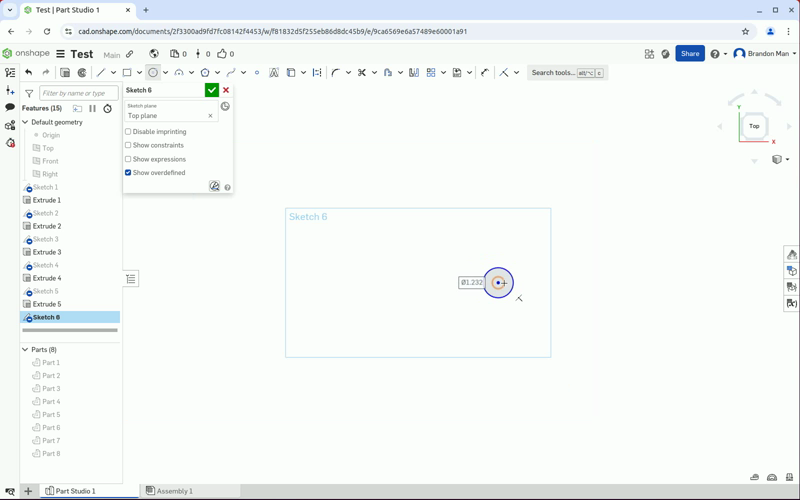
scroll(-6)
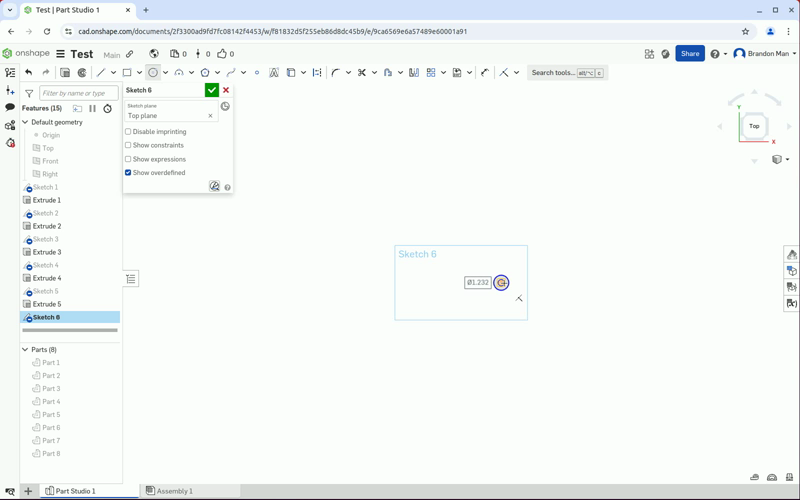
key(esc)
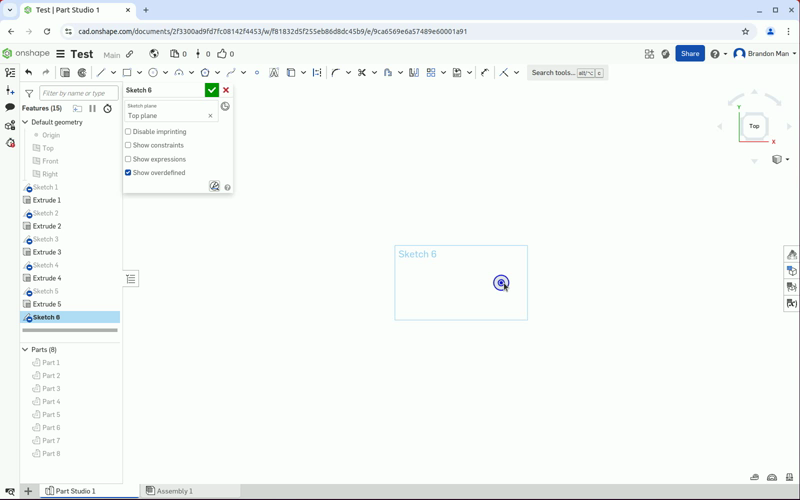
mouse_move(505, 283)
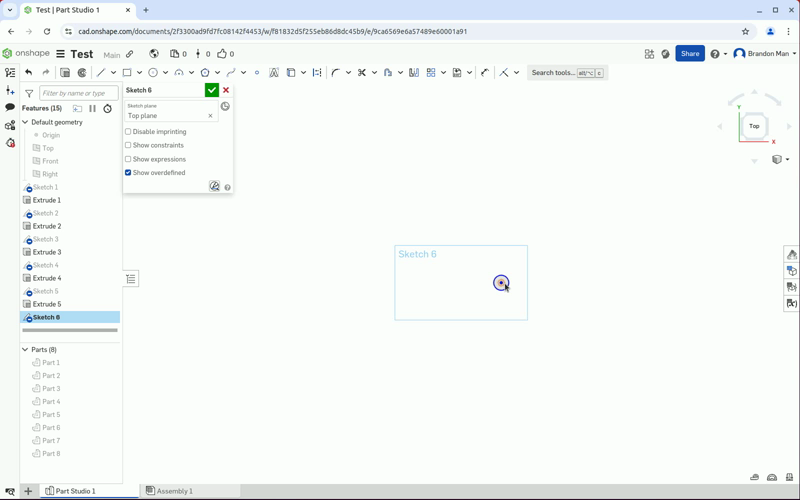
scroll(6)
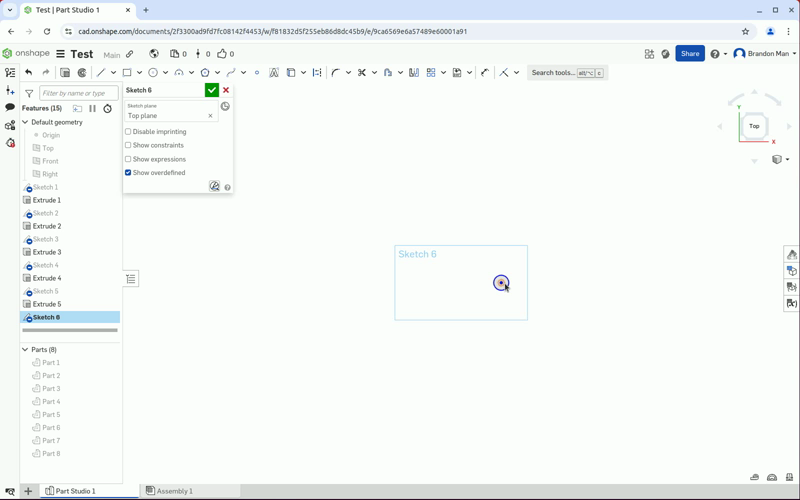
scroll(6)
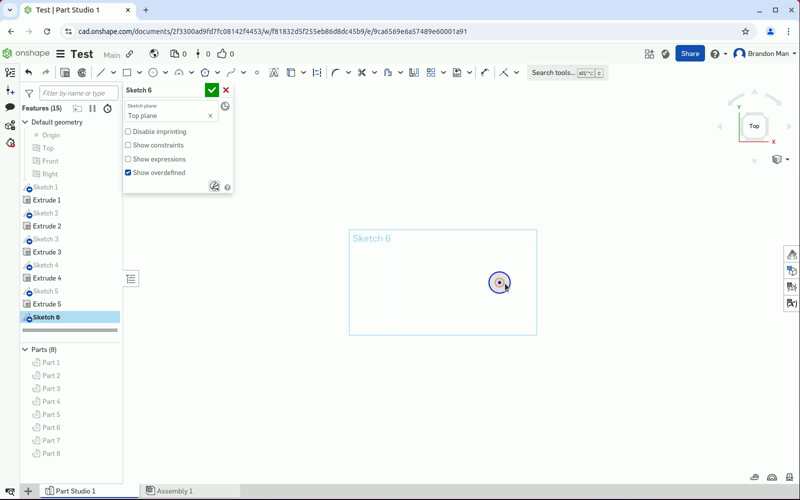
scroll(6)
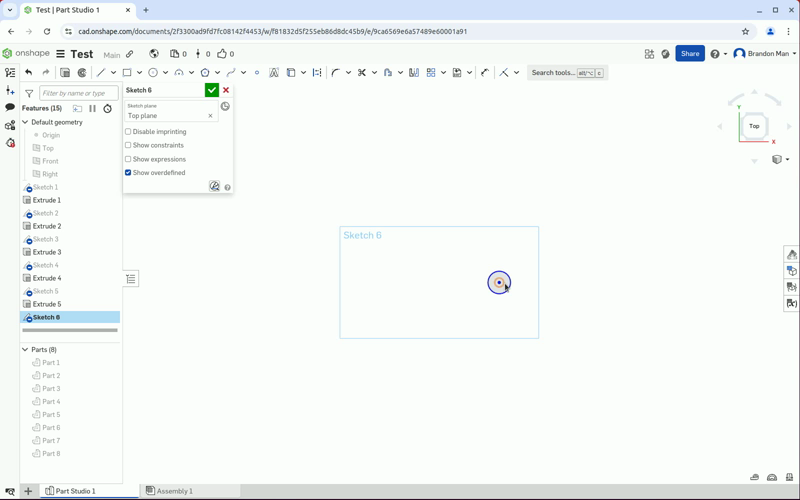
scroll(6)
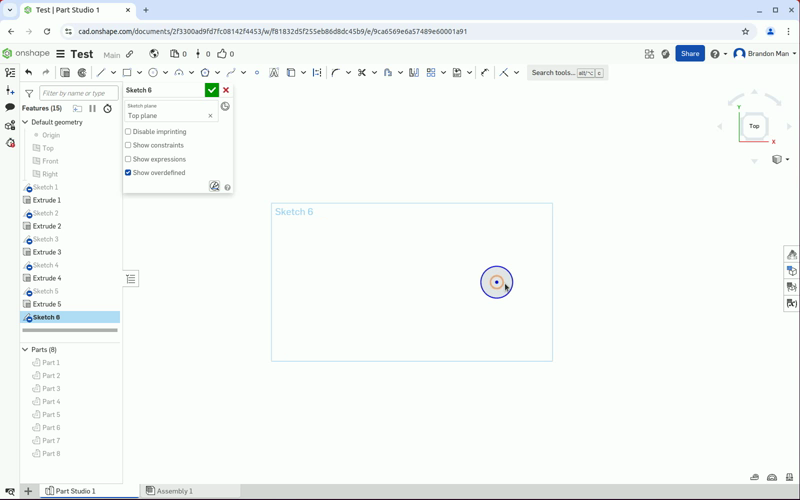
scroll(6)
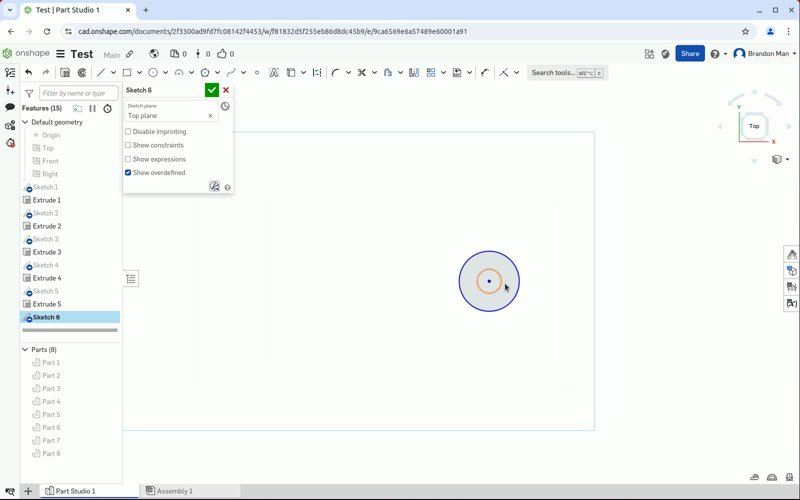
scroll(6)
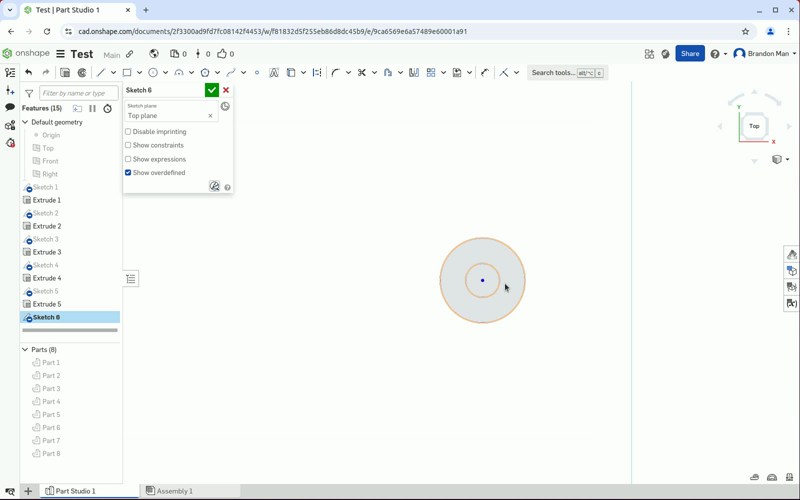
scroll(6)
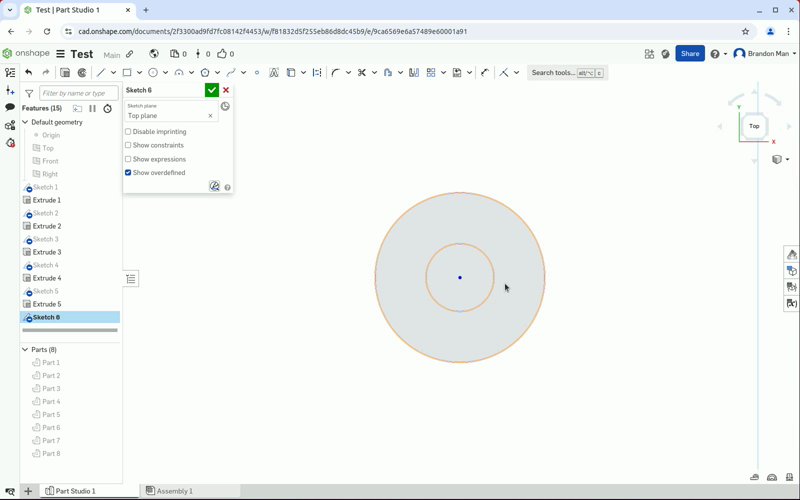
click(505, 283)
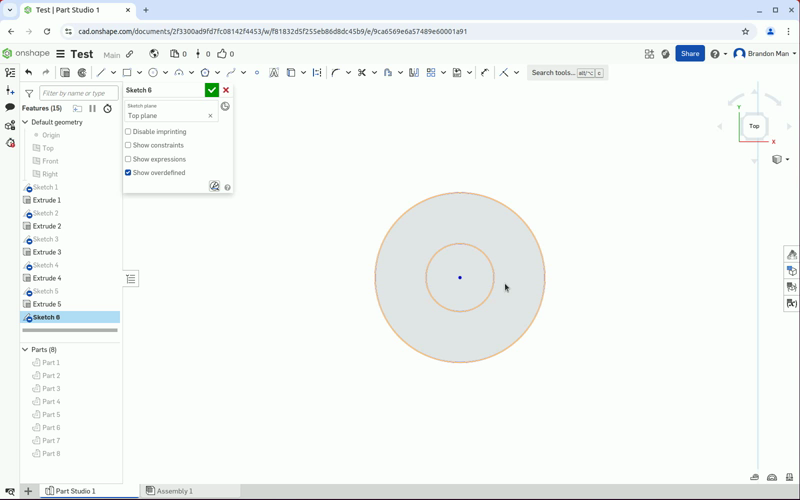
scroll(-6)
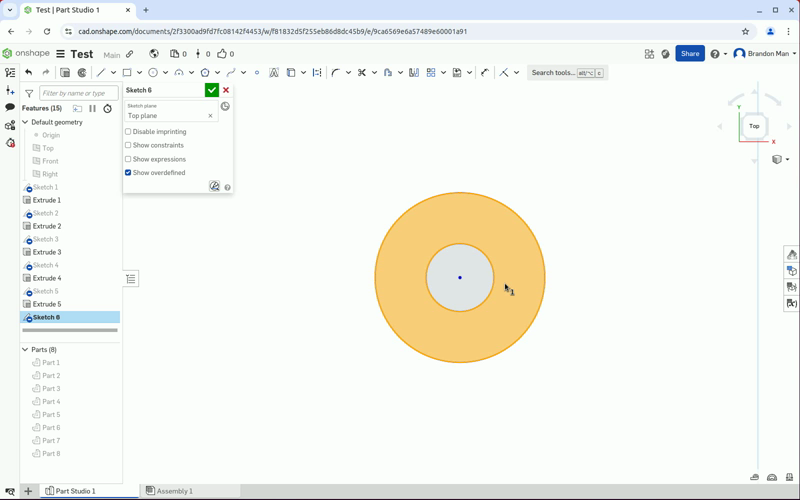
scroll(-6)
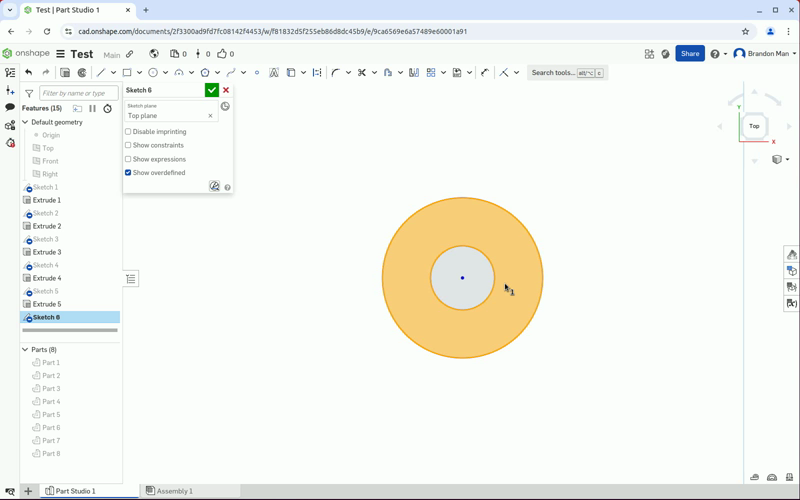
scroll(-6)
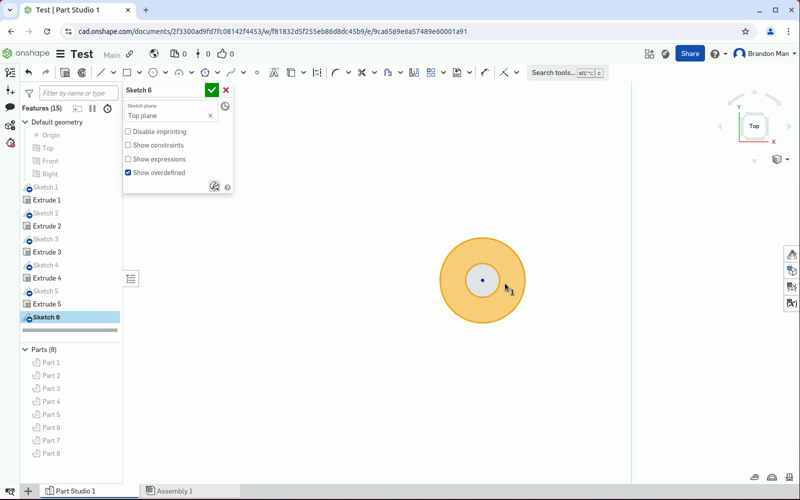
scroll(-6)
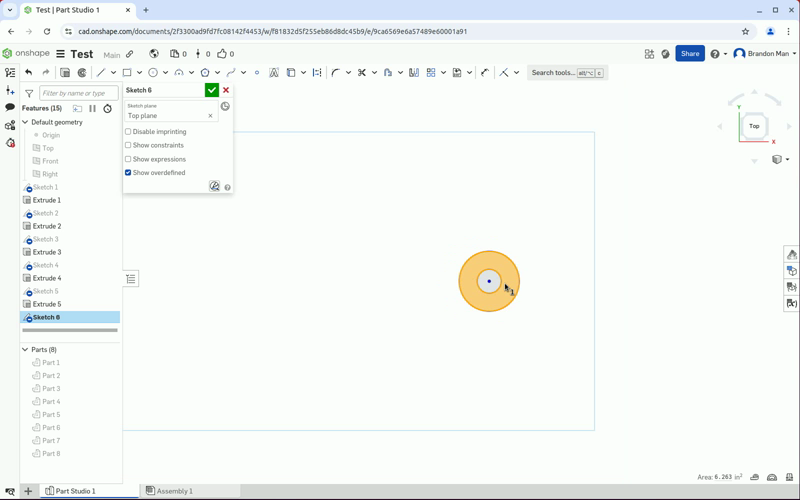
scroll(-6)
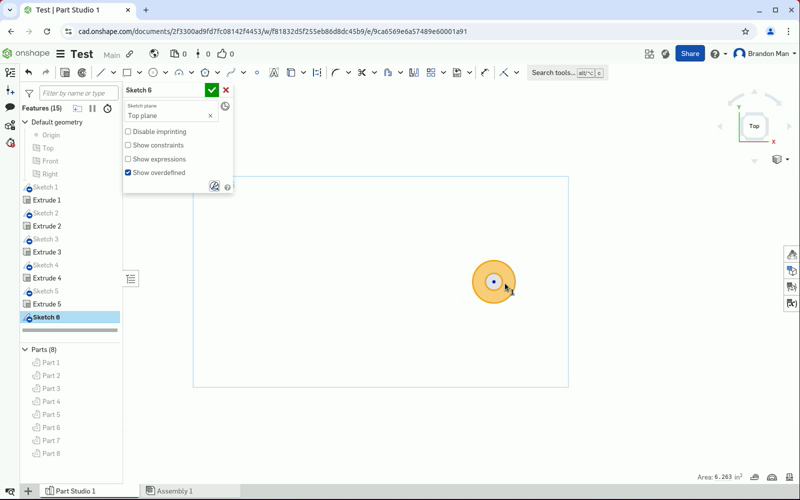
scroll(-6)
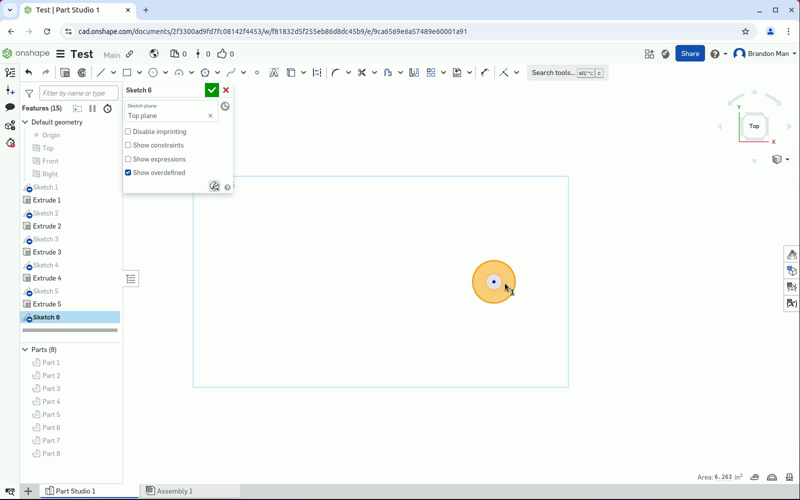
scroll(-6)
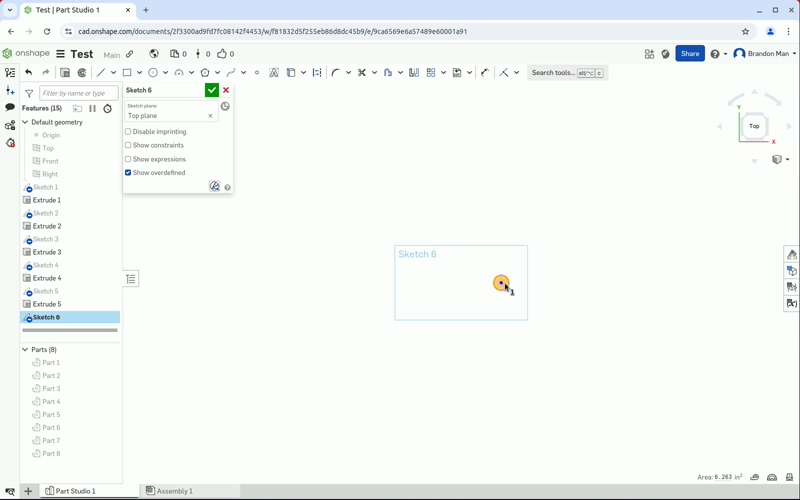
mouse_move(73, 352)
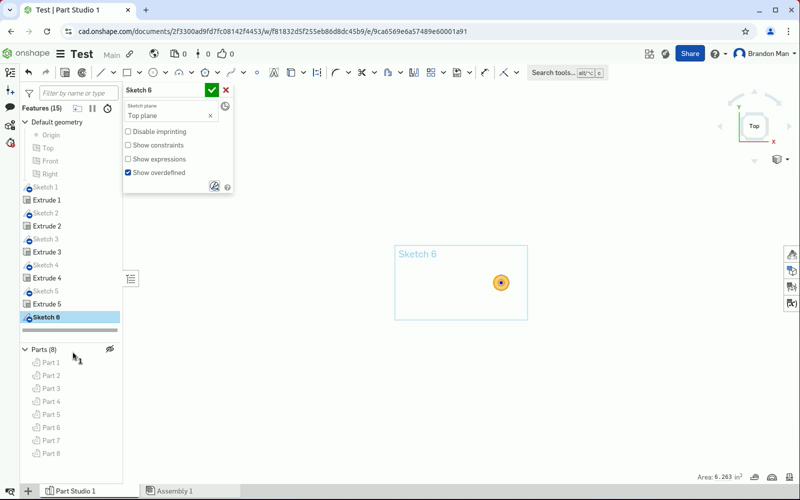
key(shift+y)
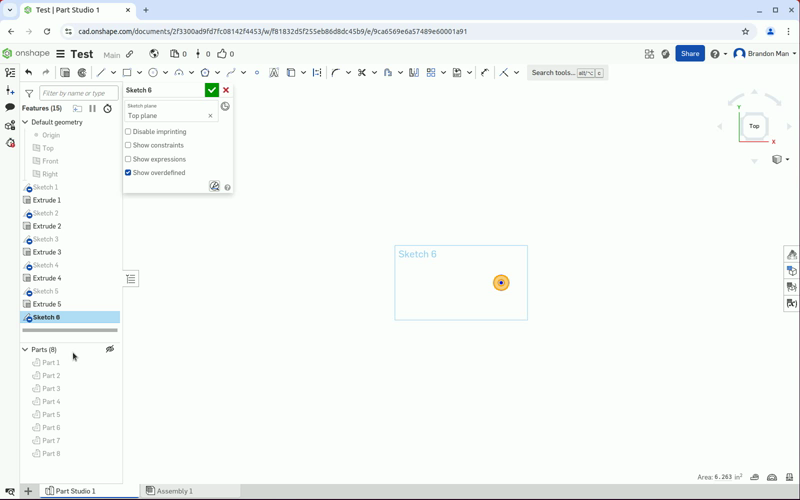
key(shift+e)
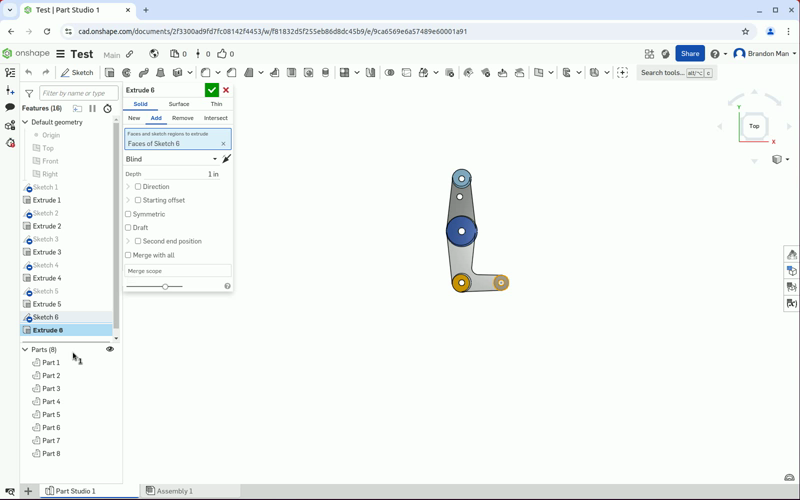
mouse_move(143, 106)
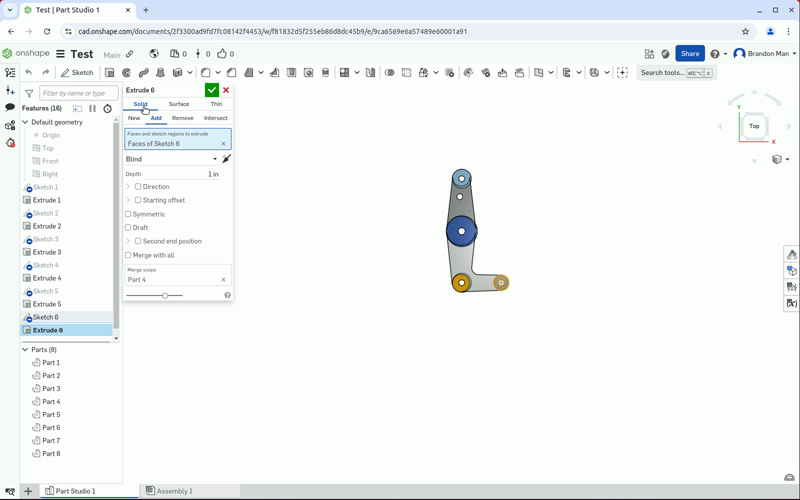
click(143, 106)
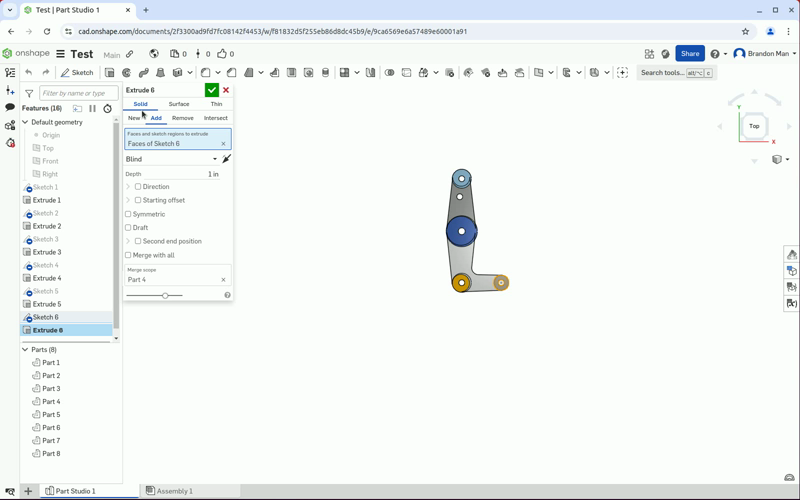
mouse_move(137, 120)
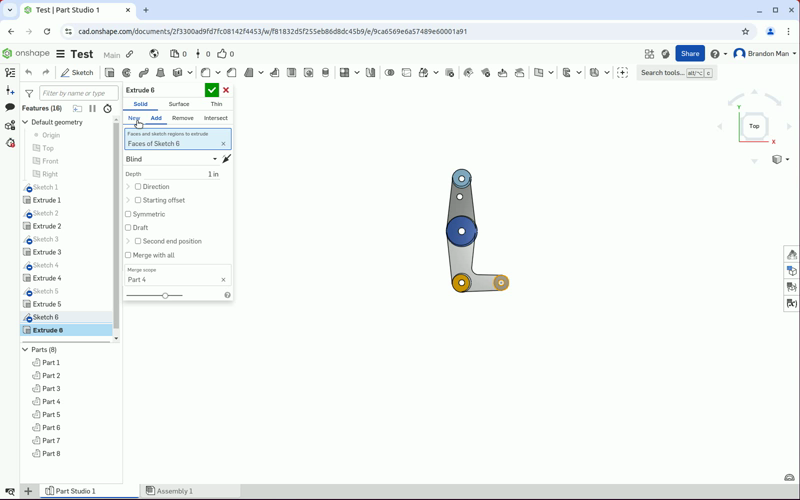
click(137, 120)
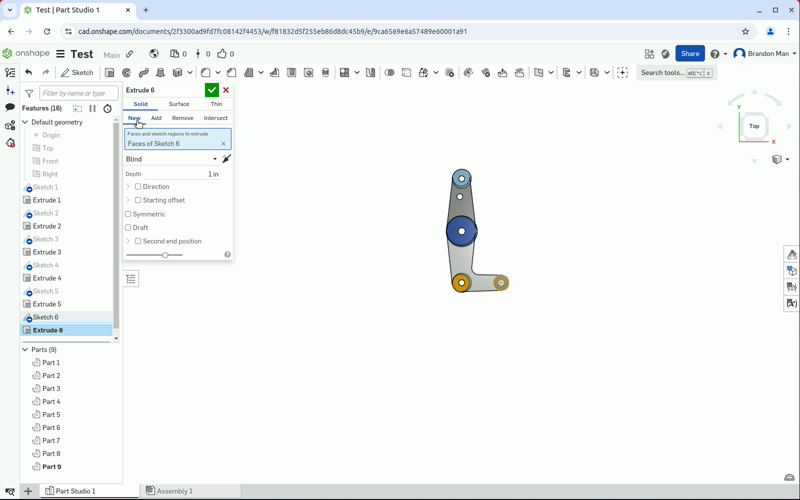
key(tab, 4)
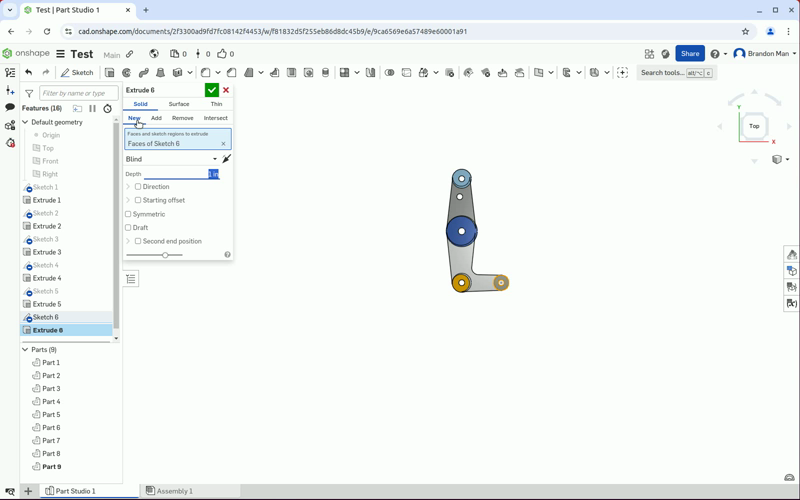
text(0.481)
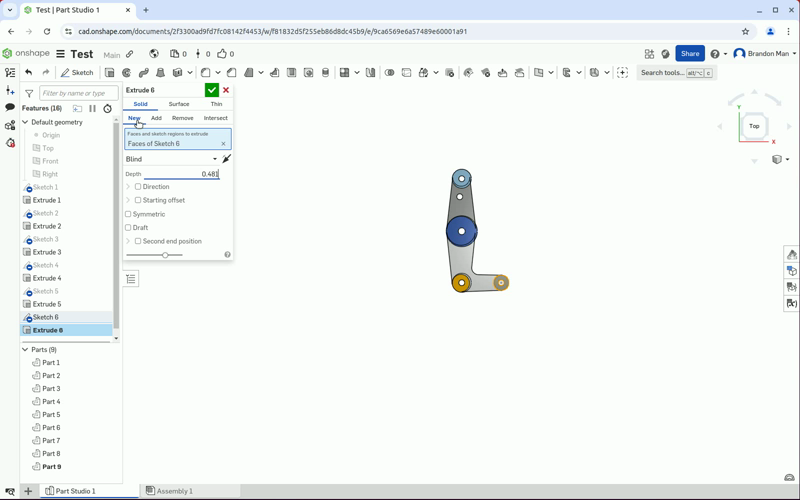
key(enter)
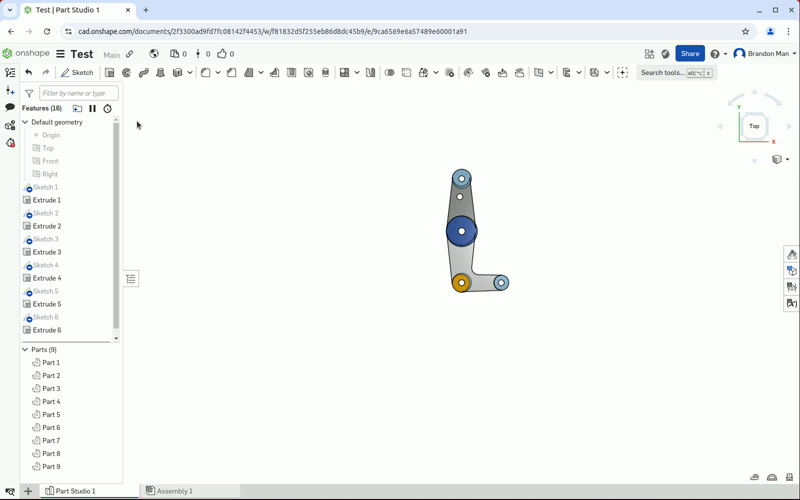
key(shift+h)
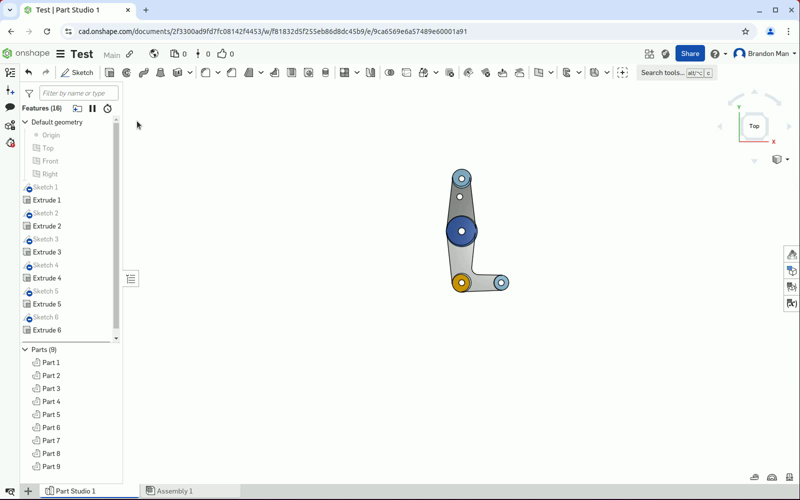
key(shift+h)
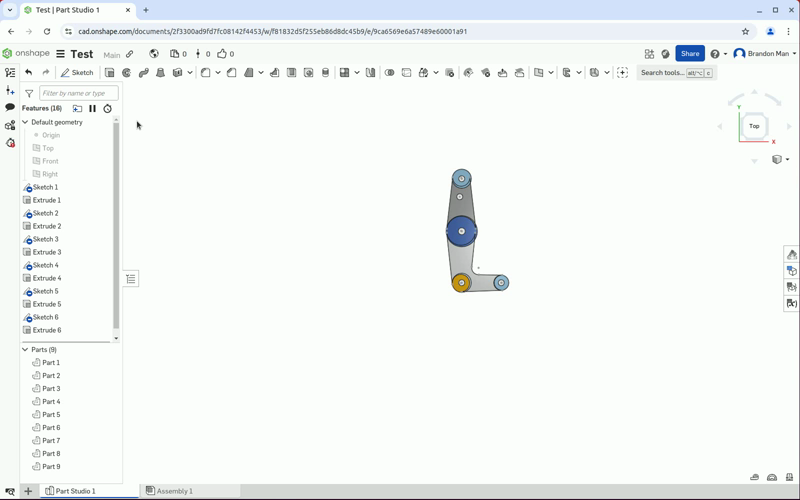
key(shift+7)
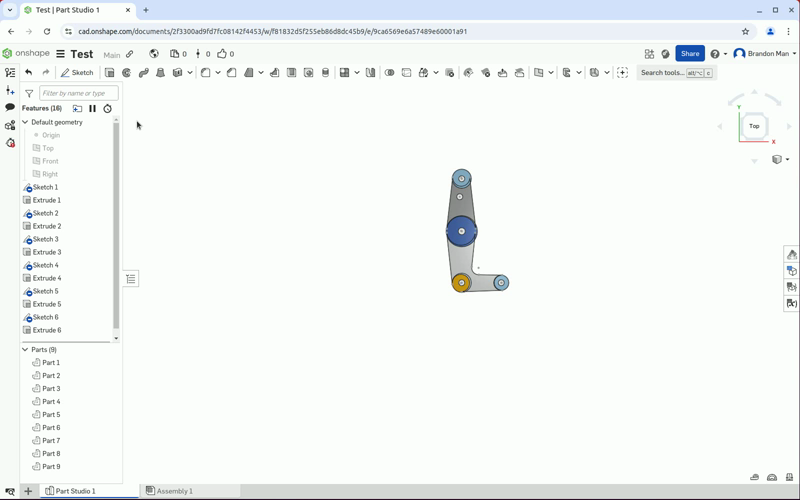
key(up, 3)
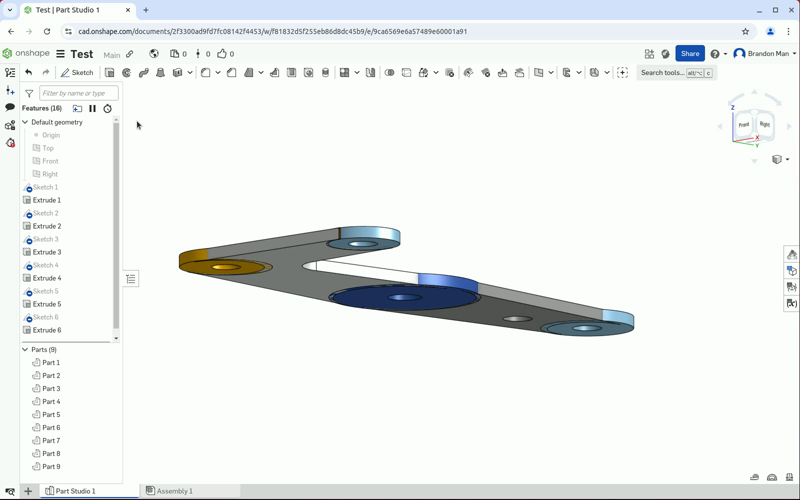
key(left, 3)
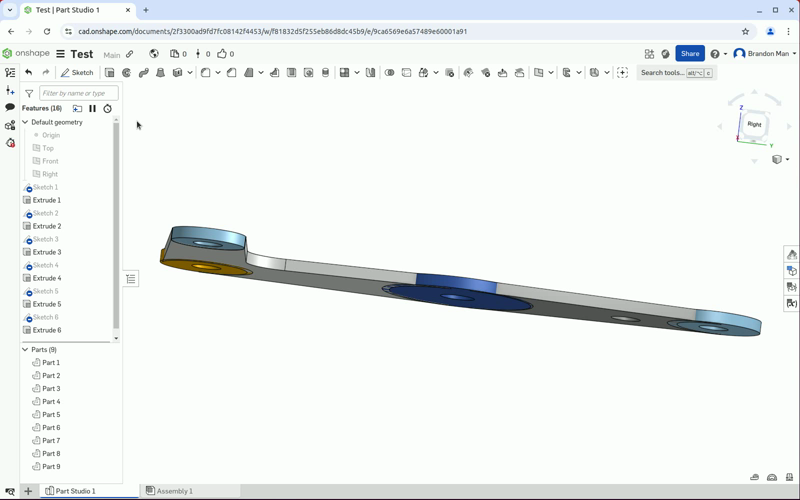
key(right, 3)
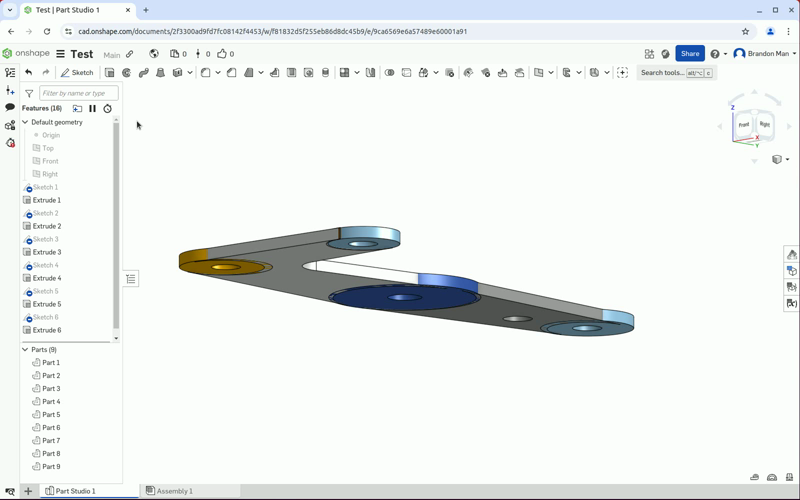
key(down, 3)
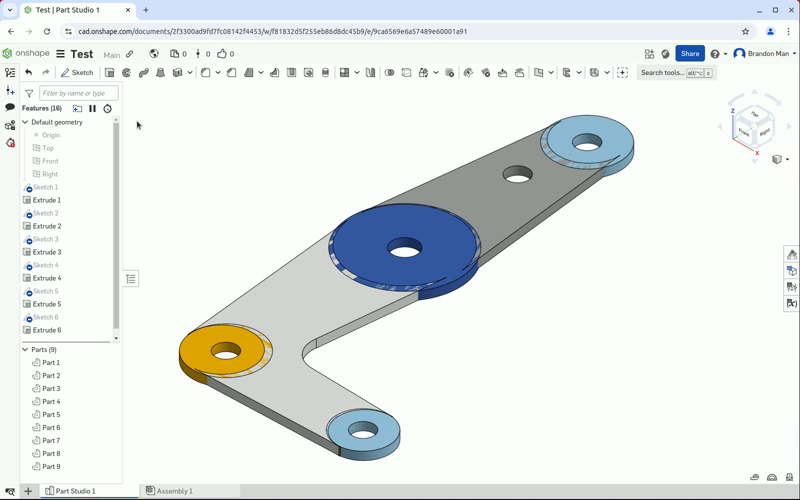
mouse_move(69, 189)
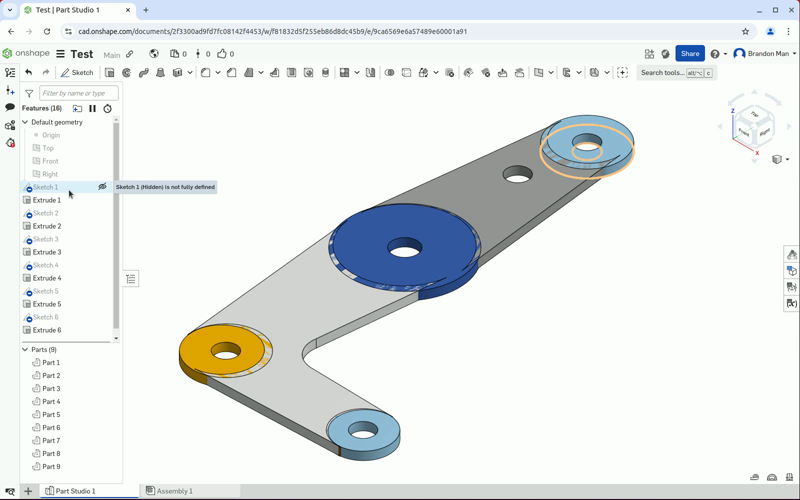
click(69, 189)